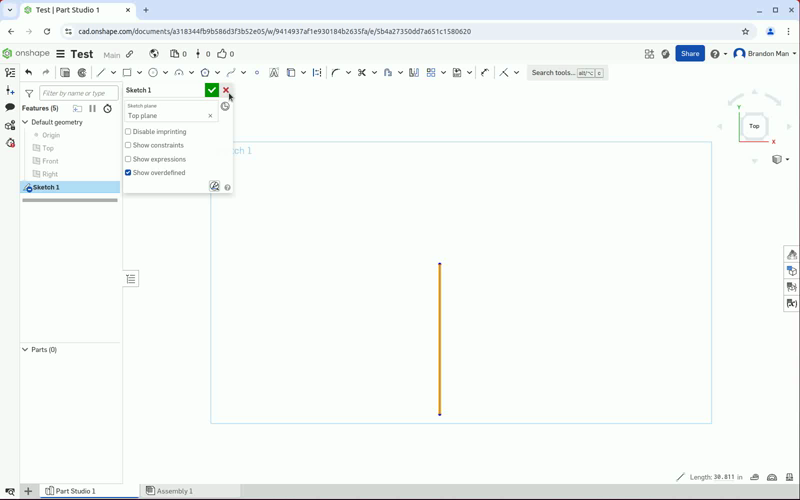
key(shift+h)
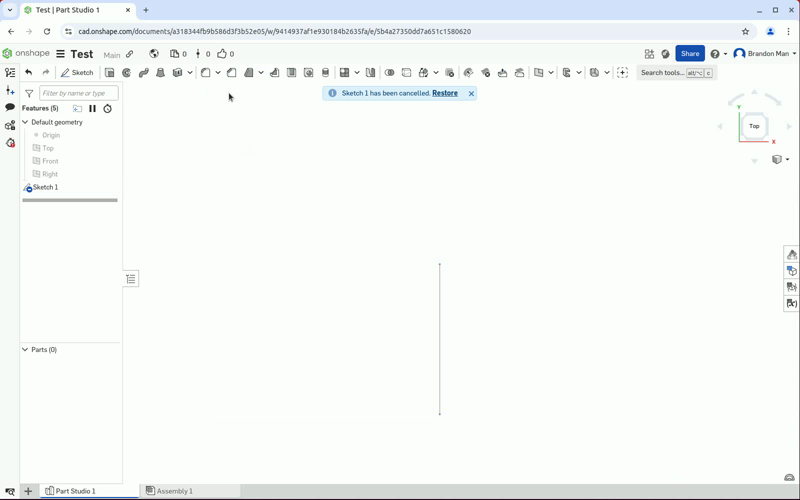
key(shift+s)
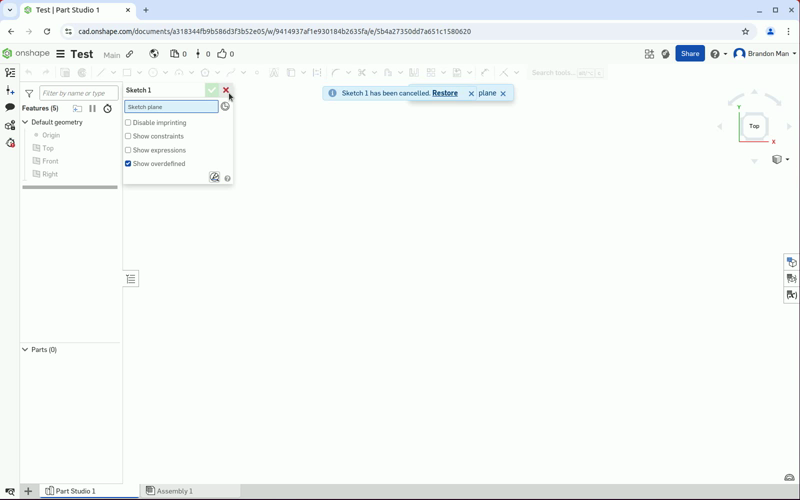
mouse_move(73, 150)
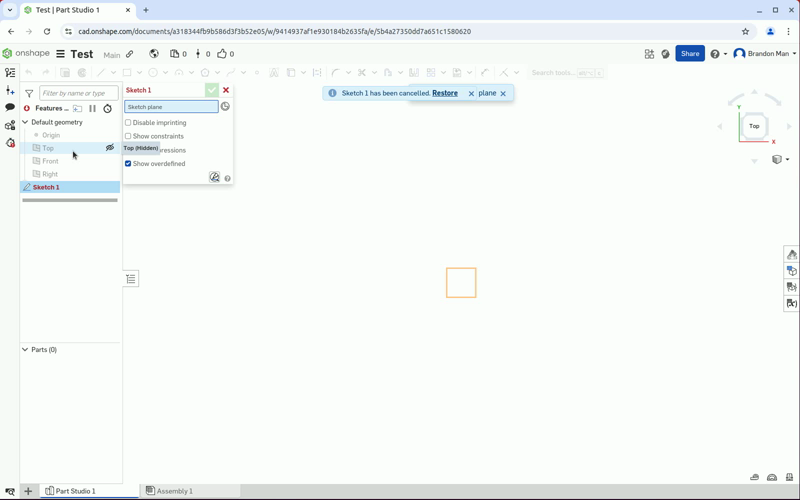
click(73, 150)
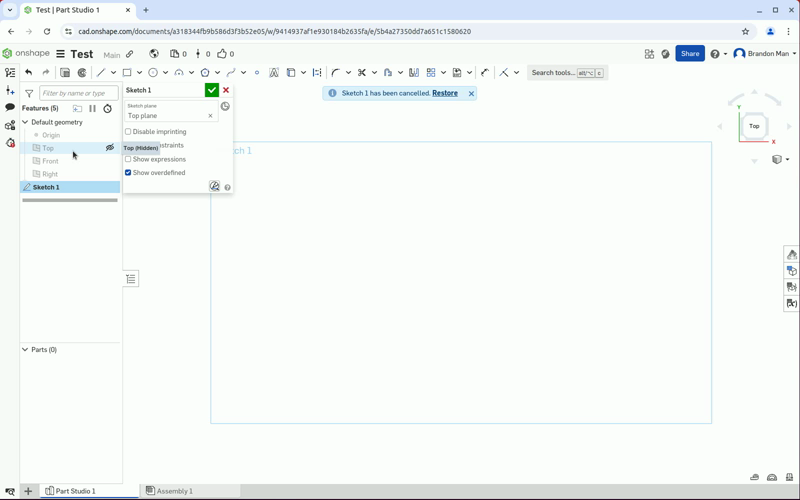
mouse_move(73, 352)
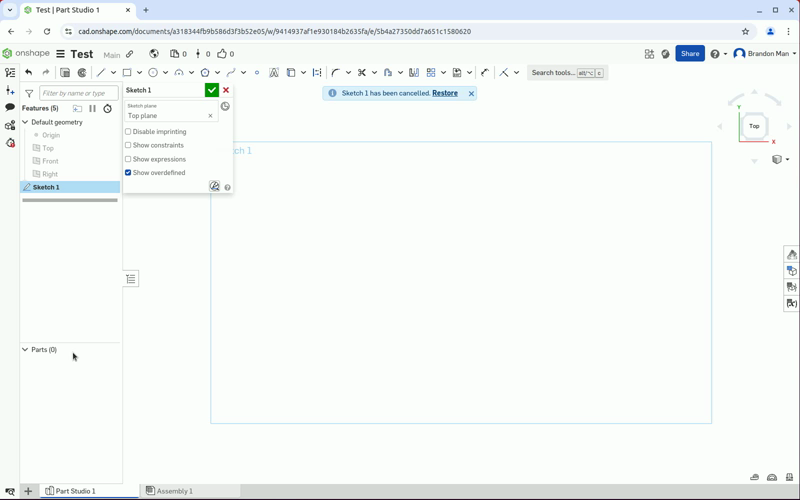
key(y)
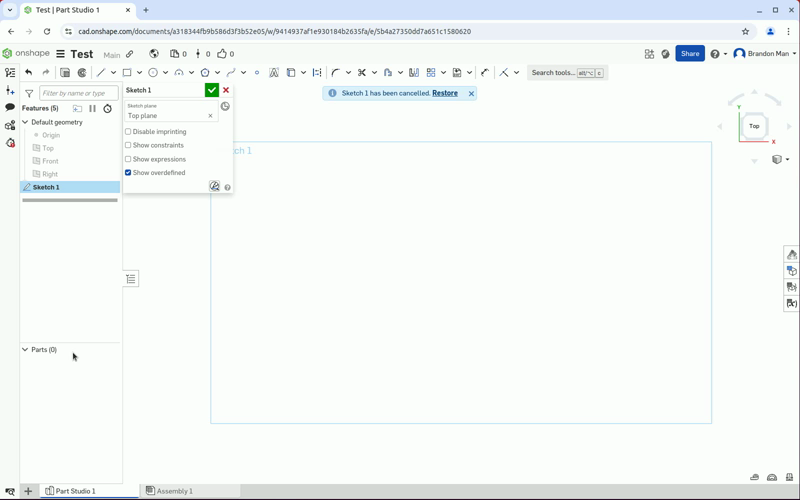
key(l)
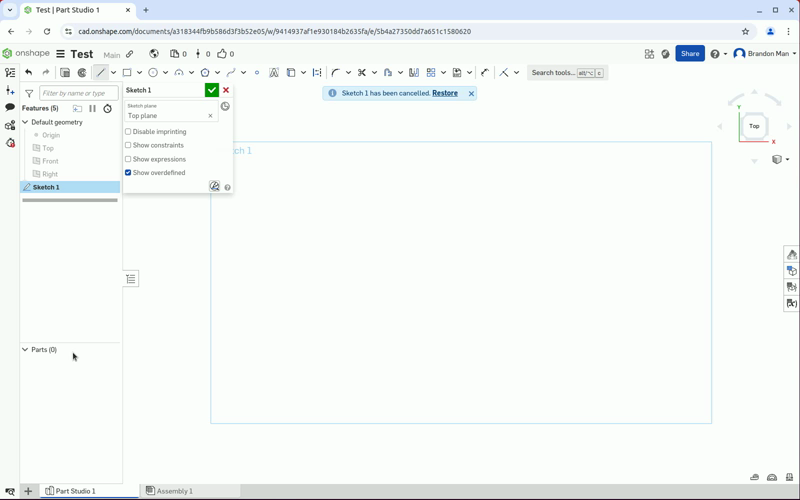
key_down(shift)
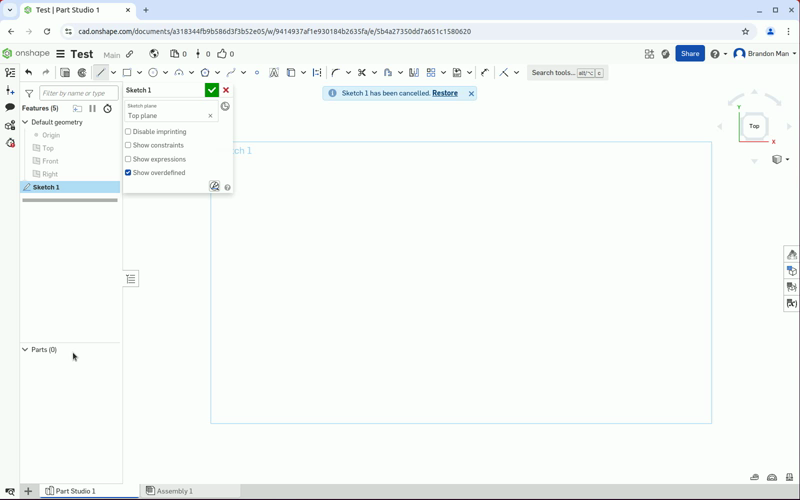
mouse_move(474, 324)
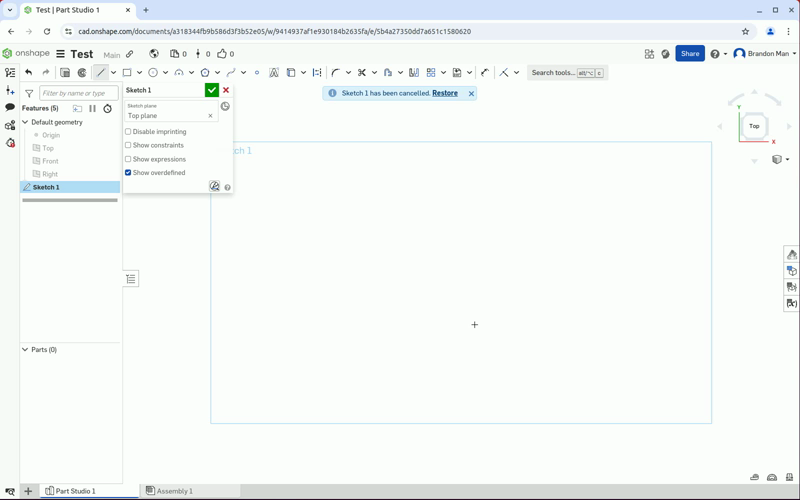
click(474, 324)
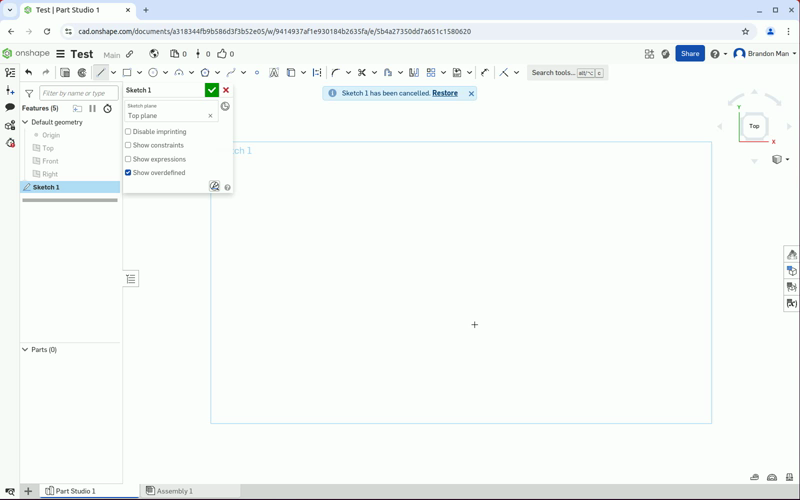
key_up(shift)
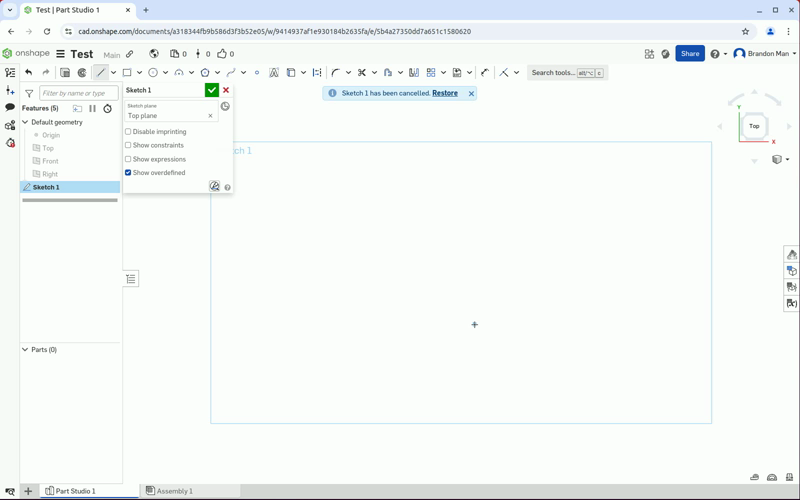
key_down(shift)
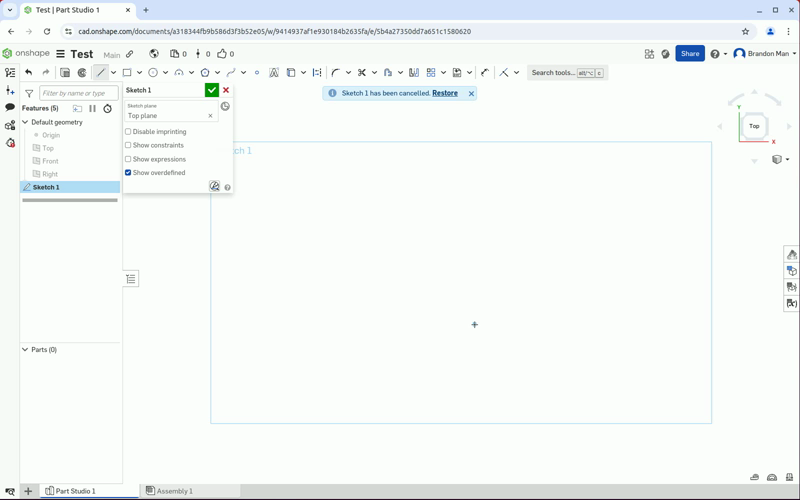
mouse_move(504, 324)
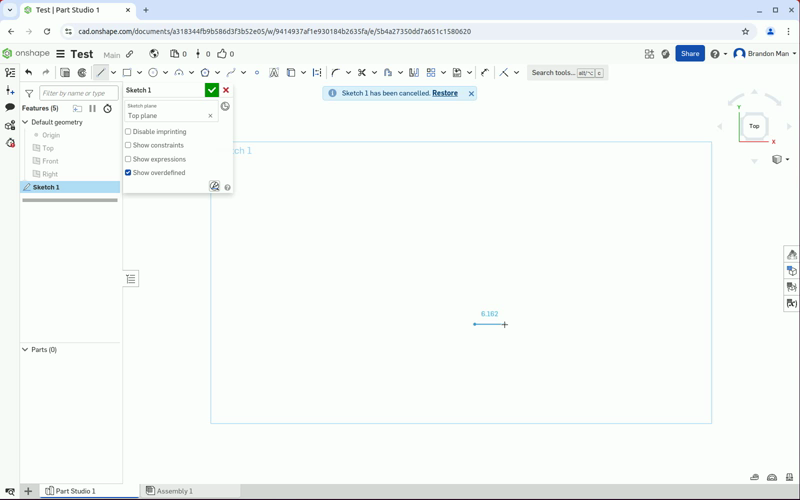
mouse_move(532, 324)
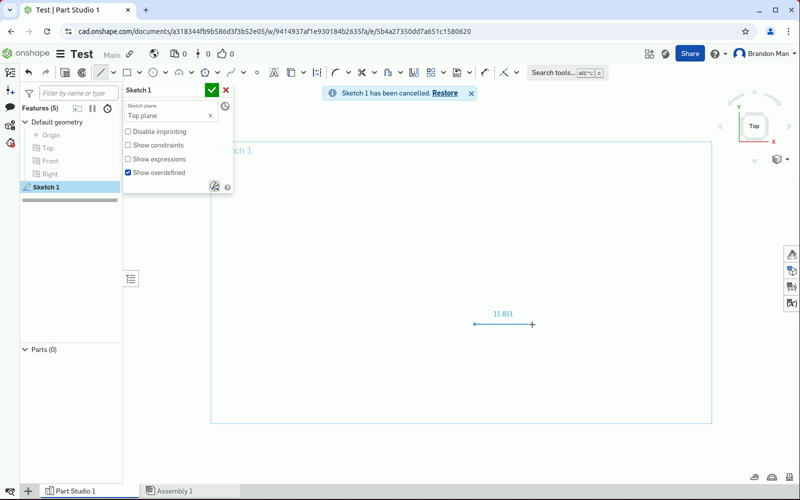
click(532, 324)
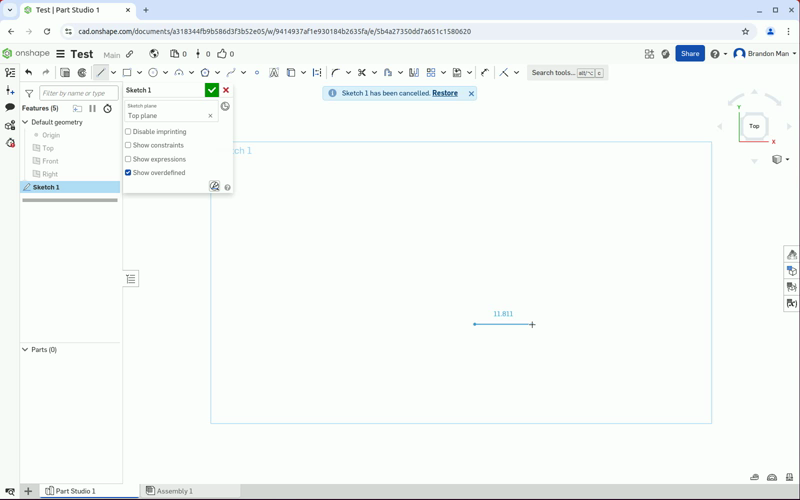
key_up(shift)
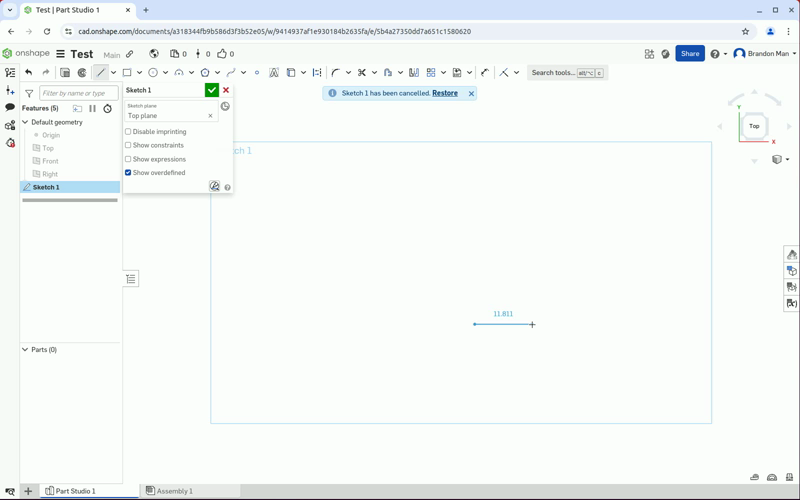
key_down(shift)
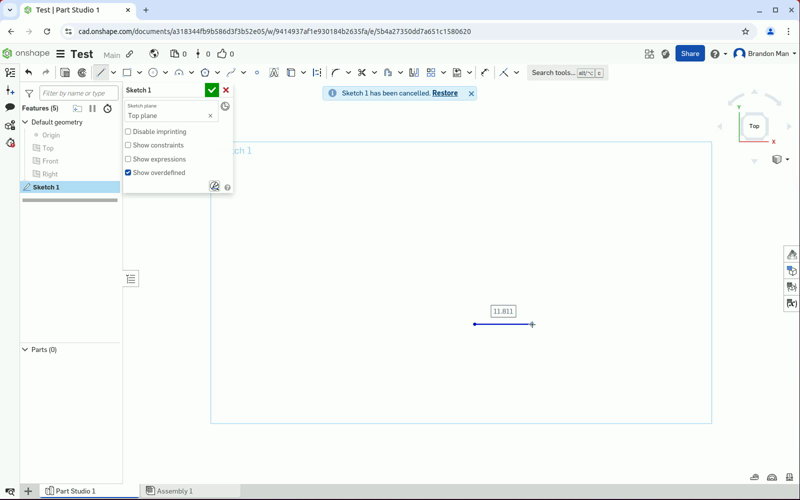
mouse_move(562, 324)
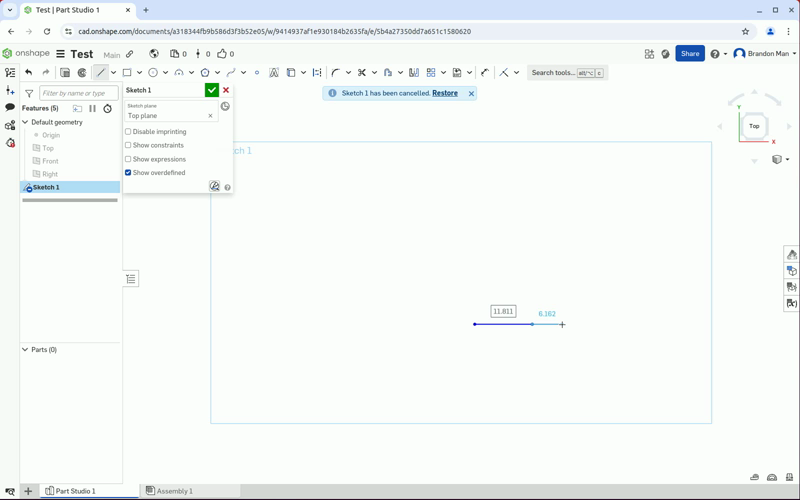
mouse_move(532, 303)
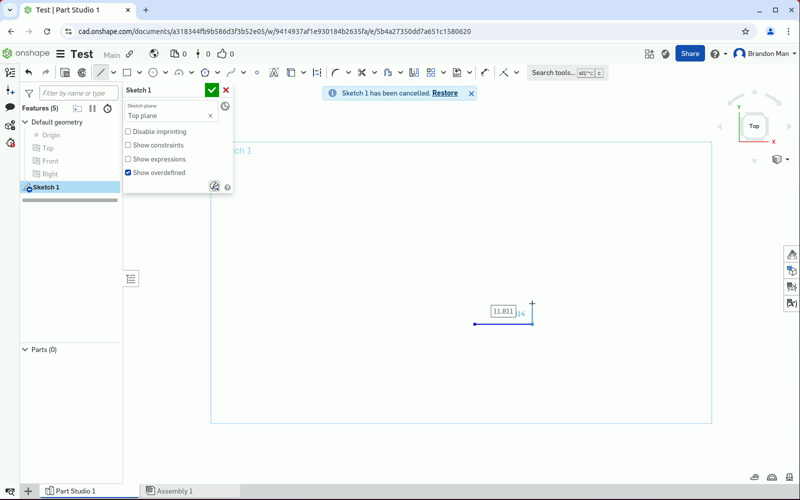
click(532, 303)
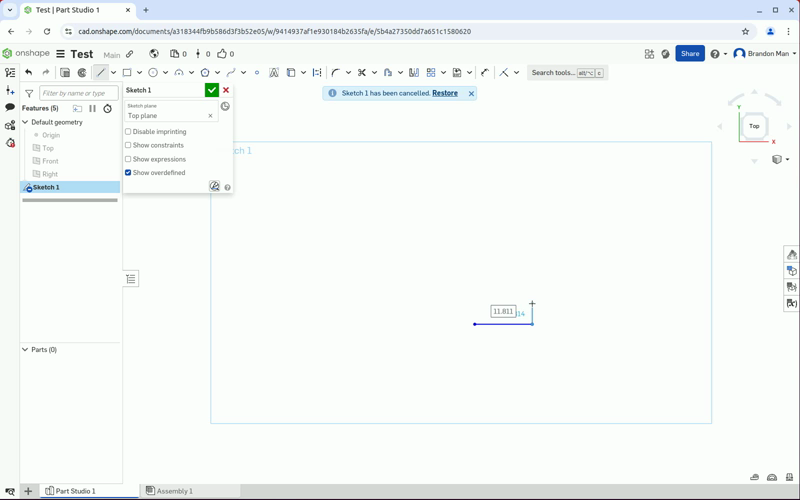
key_up(shift)
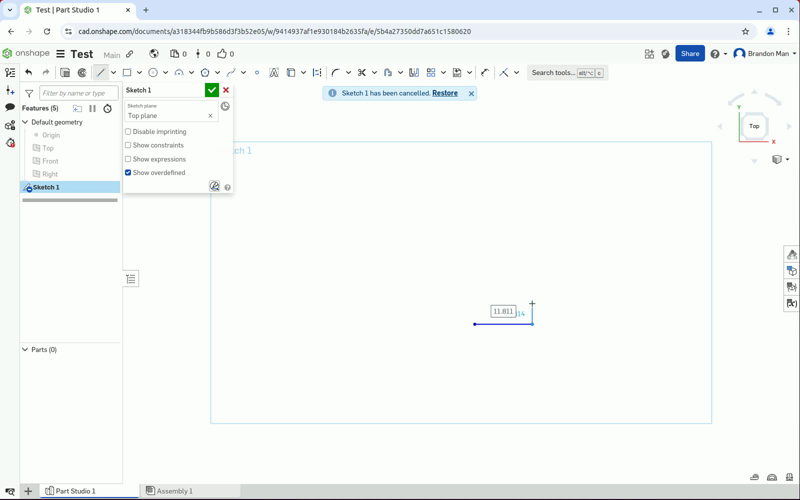
key_down(shift)
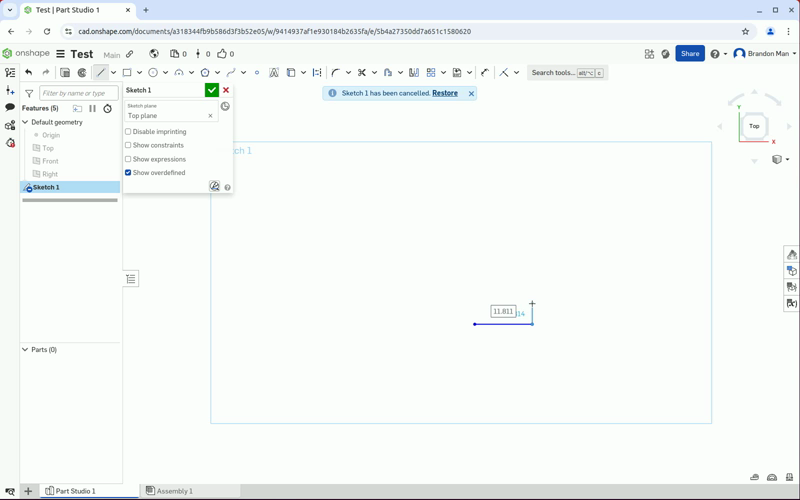
mouse_move(562, 303)
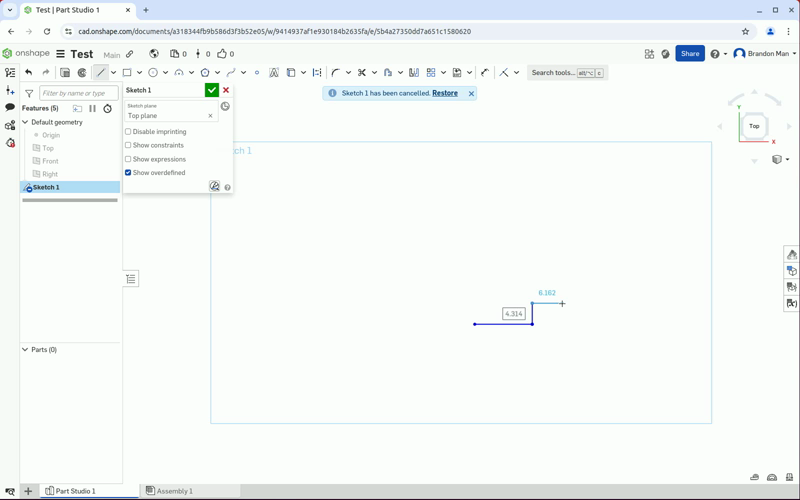
mouse_move(532, 262)
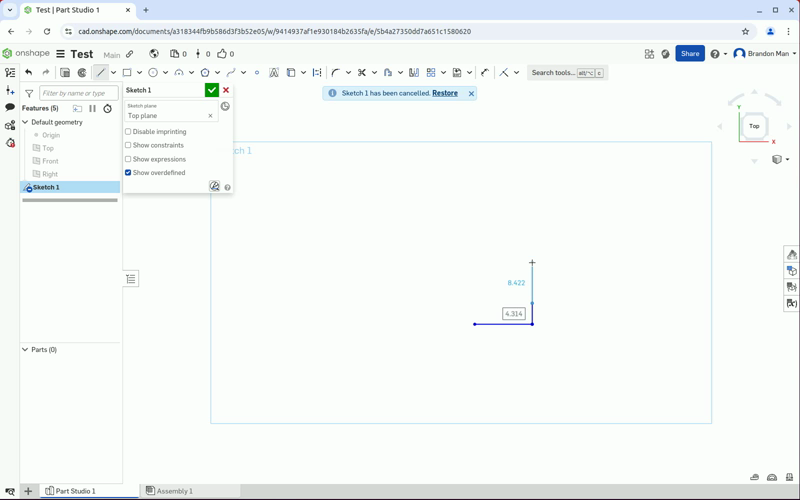
click(532, 262)
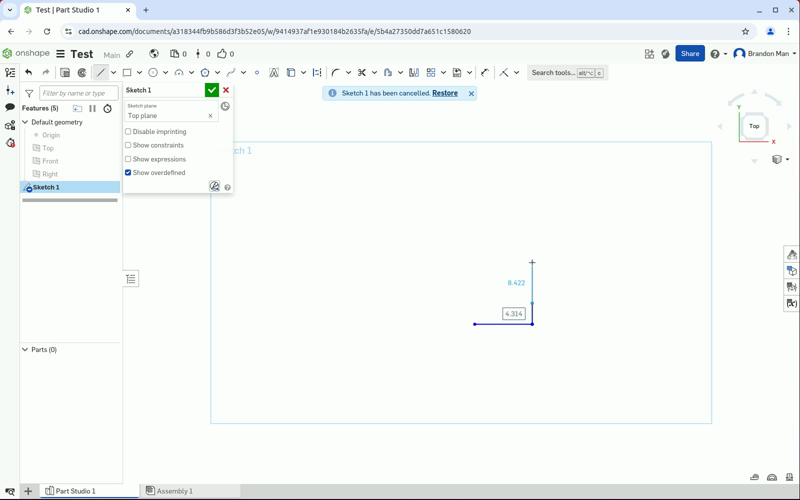
key_up(shift)
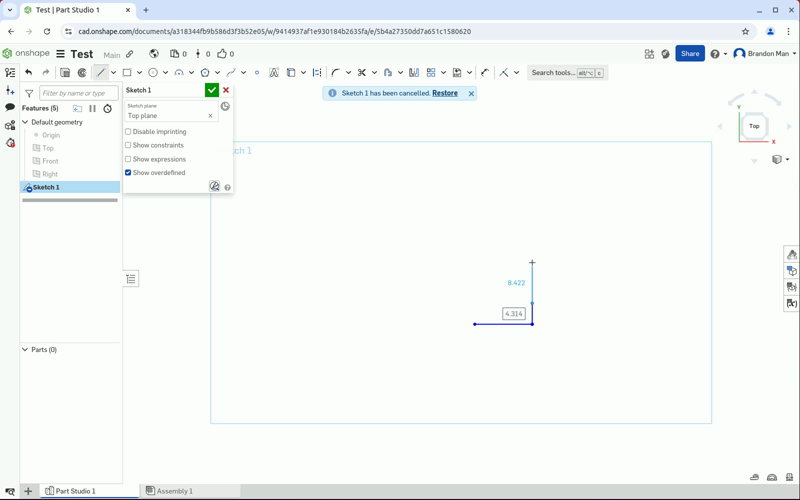
key_down(shift)
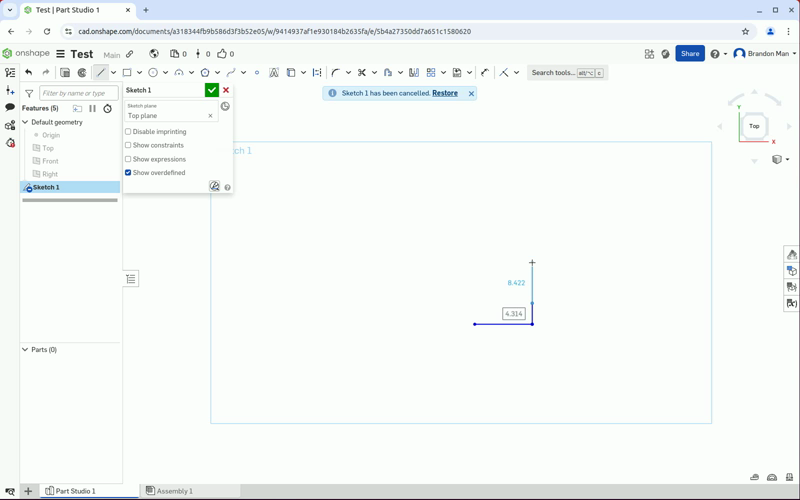
mouse_move(562, 262)
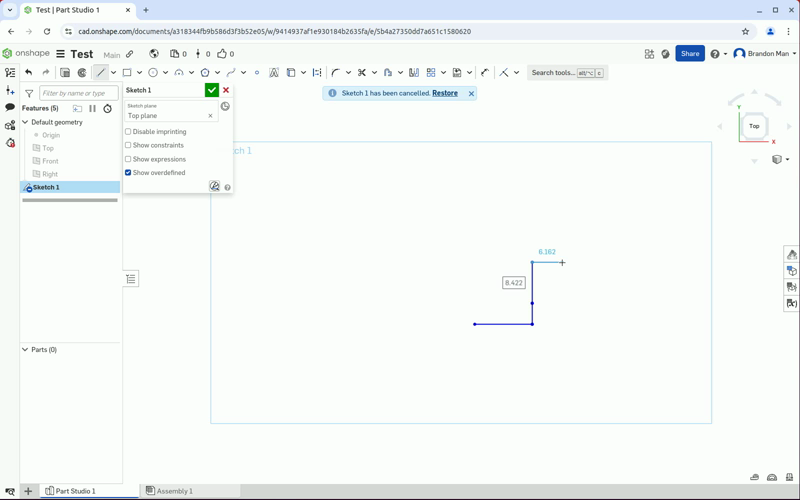
mouse_move(532, 241)
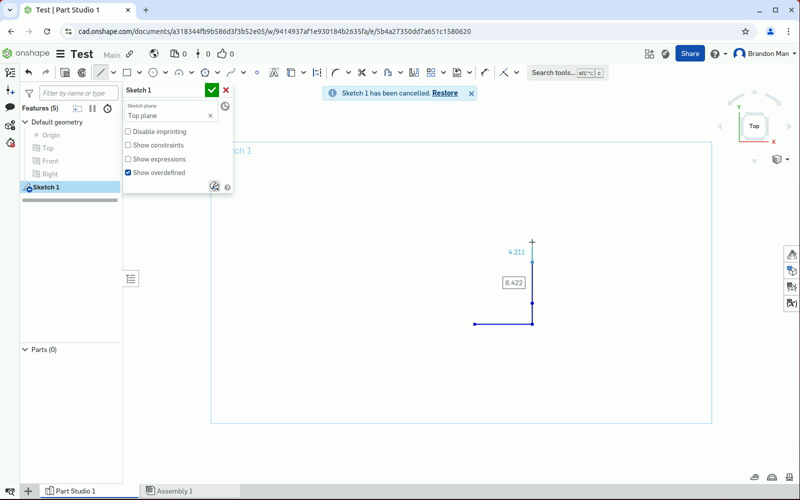
click(532, 241)
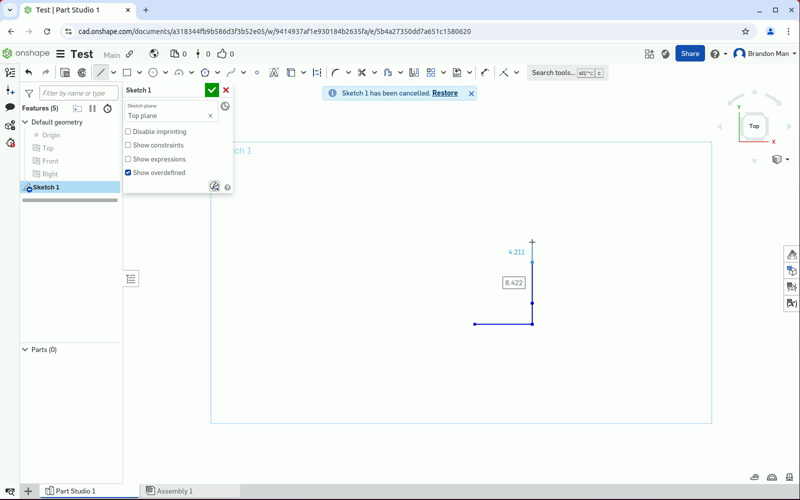
key_up(shift)
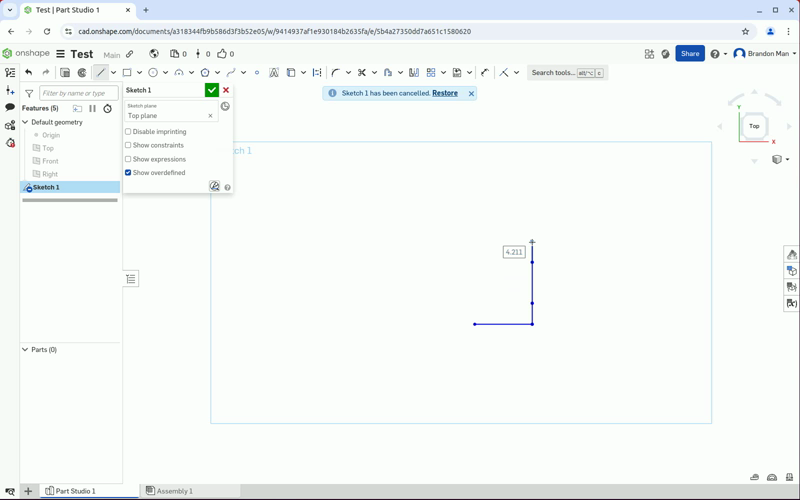
key_down(shift)
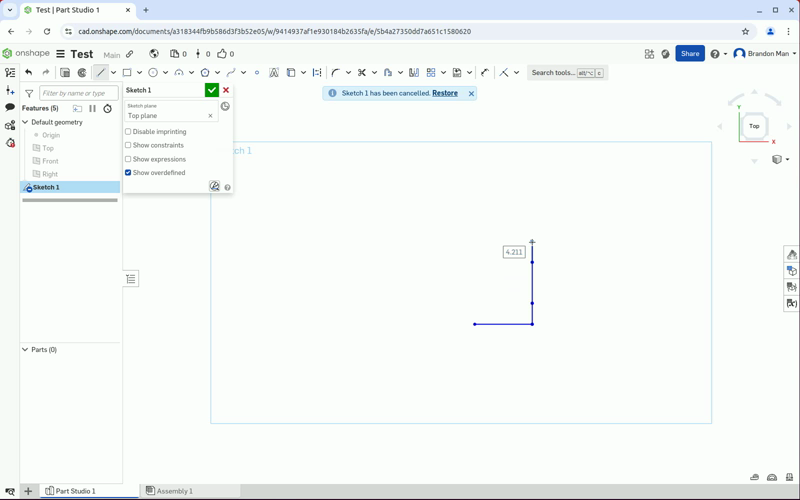
mouse_move(562, 241)
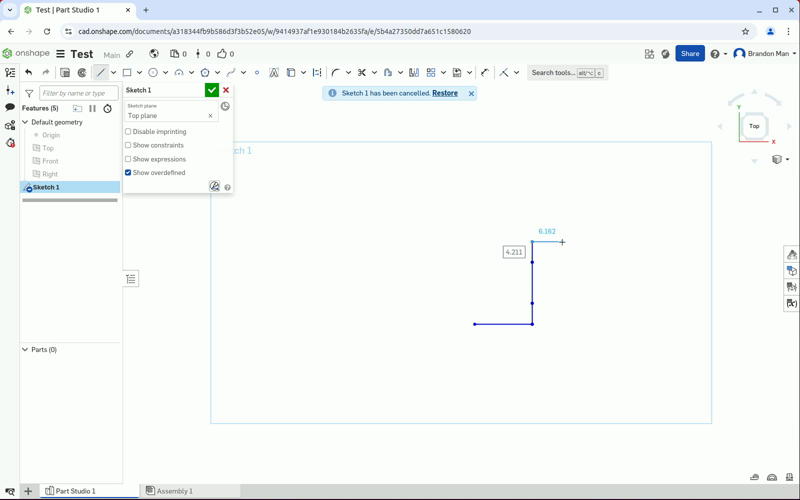
mouse_move(474, 241)
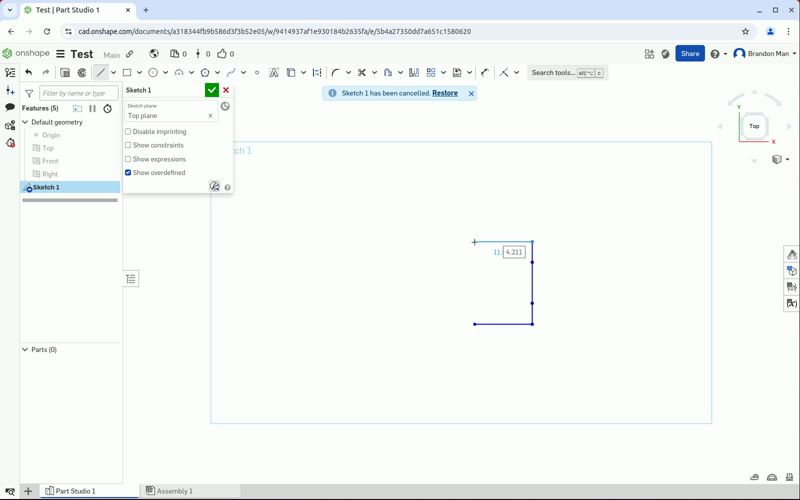
click(474, 241)
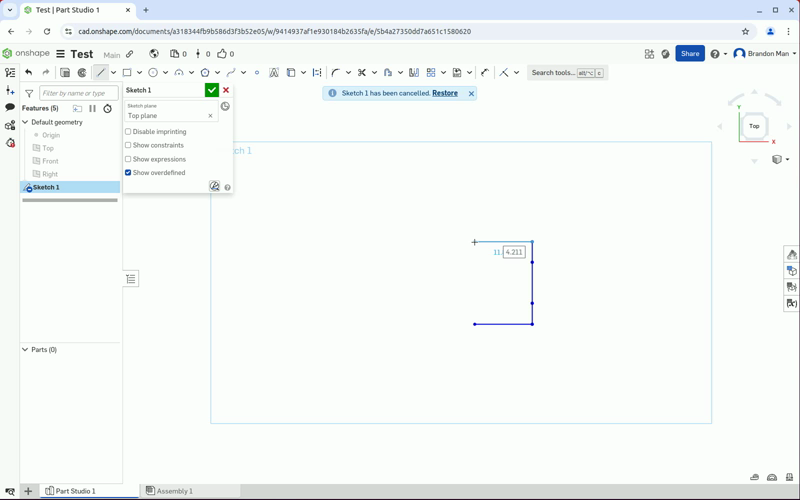
key_up(shift)
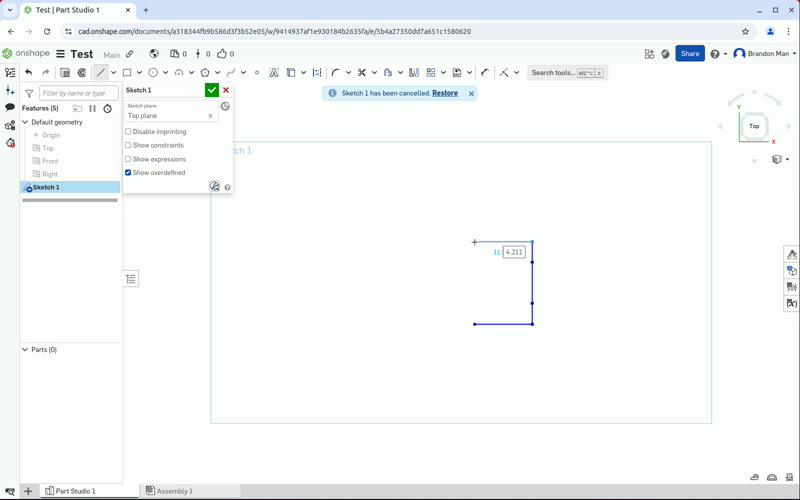
key_down(shift)
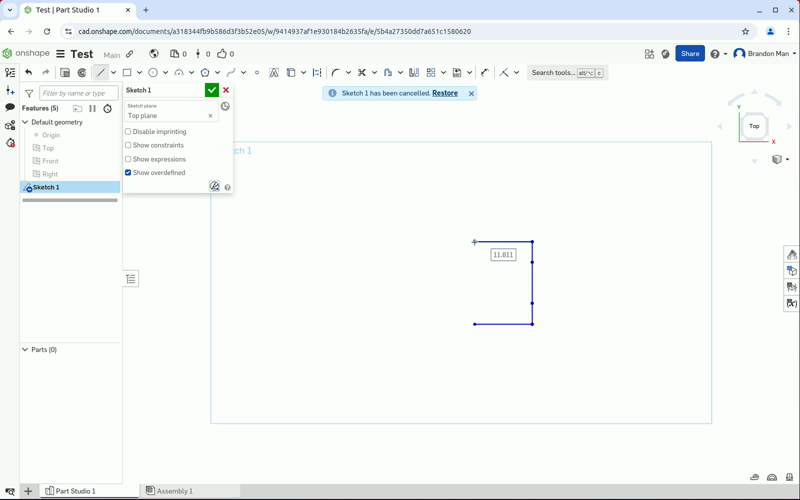
mouse_move(474, 324)
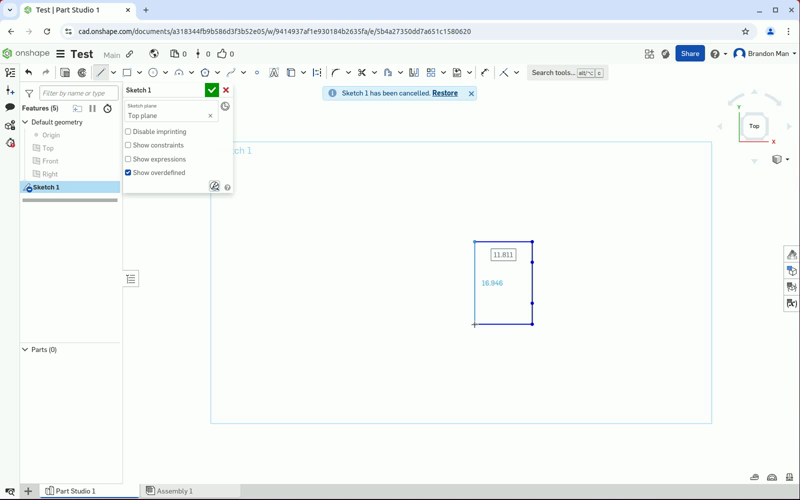
key_up(shift)
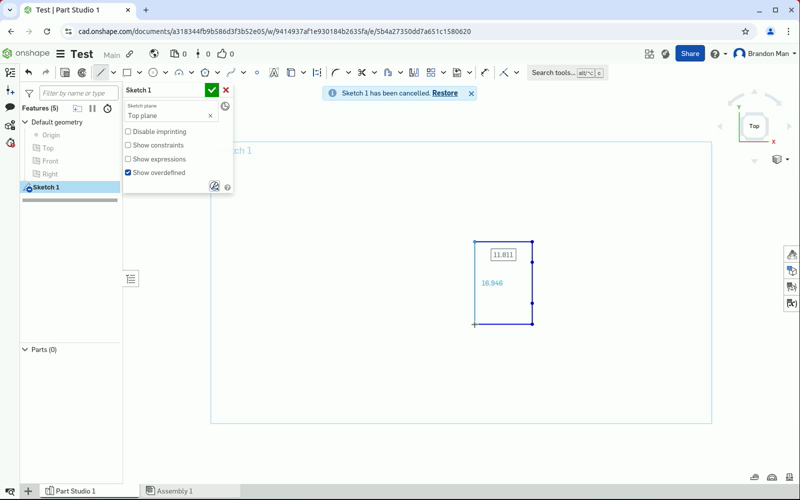
click(474, 324)
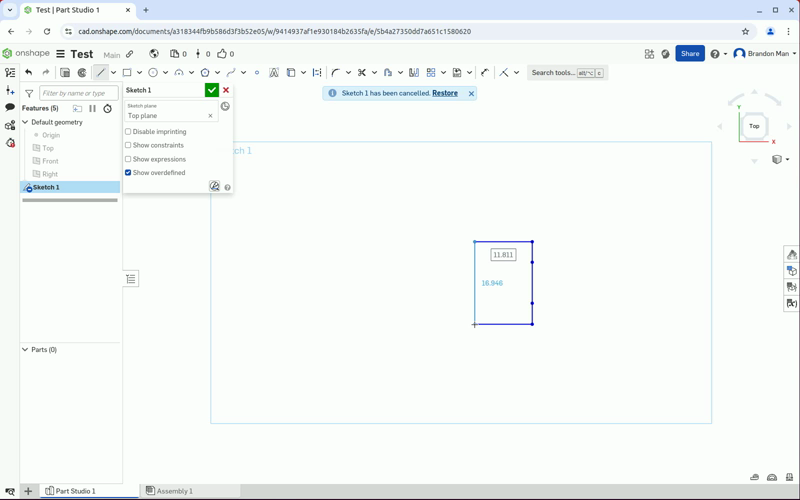
key(esc)
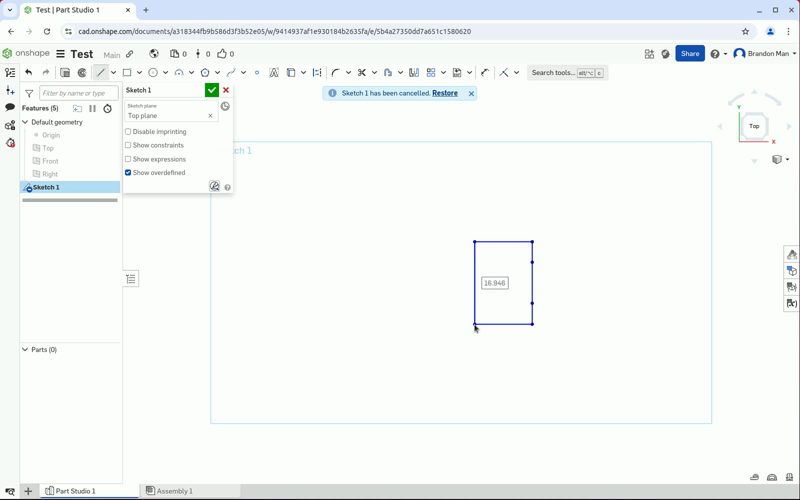
mouse_move(505, 296)
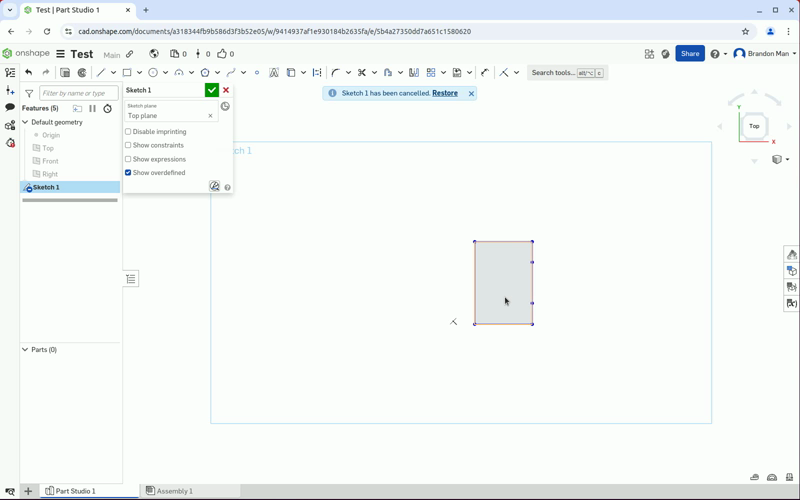
click(505, 296)
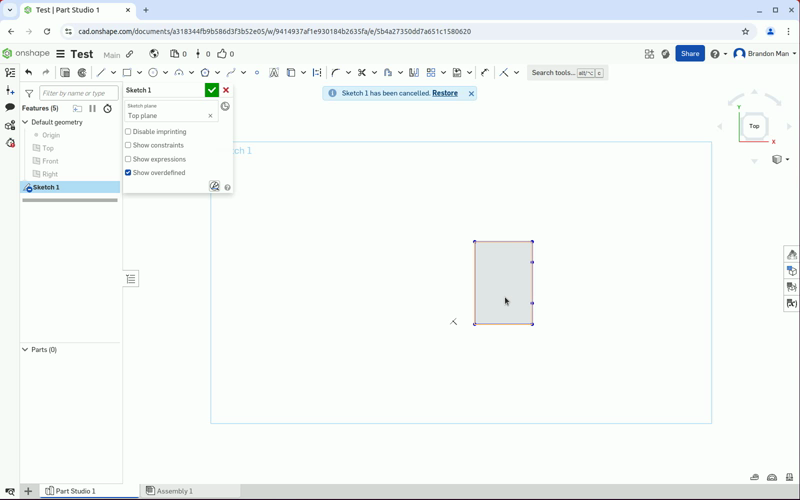
mouse_move(73, 352)
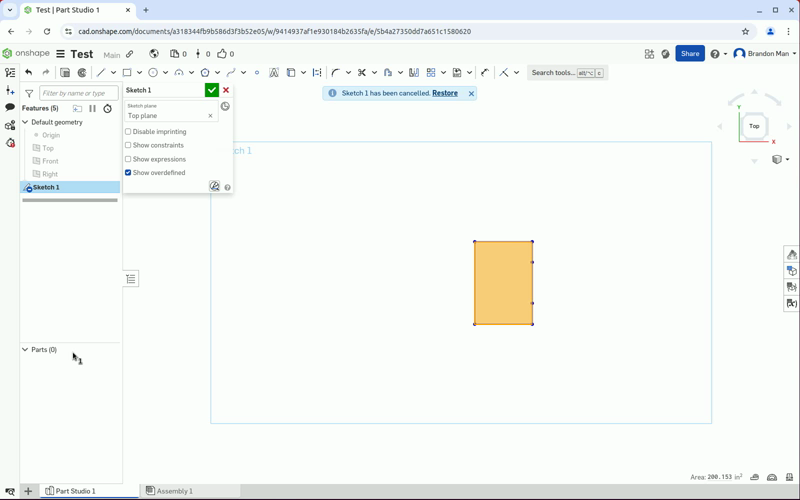
key(shift+y)
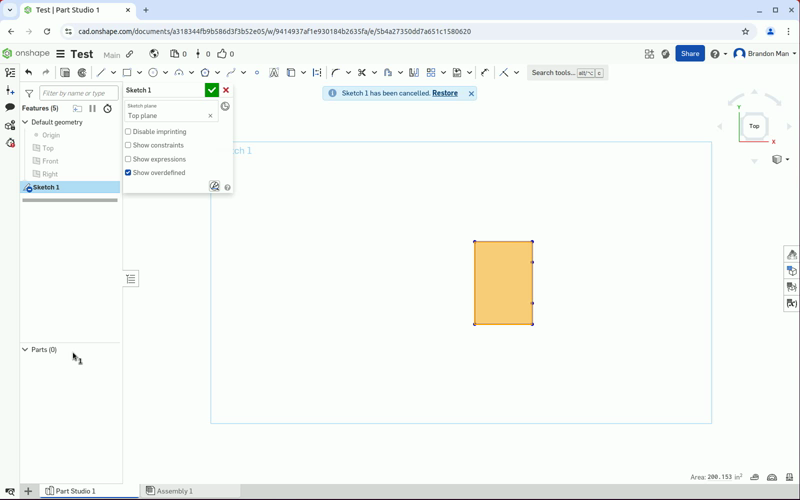
key(shift+e)
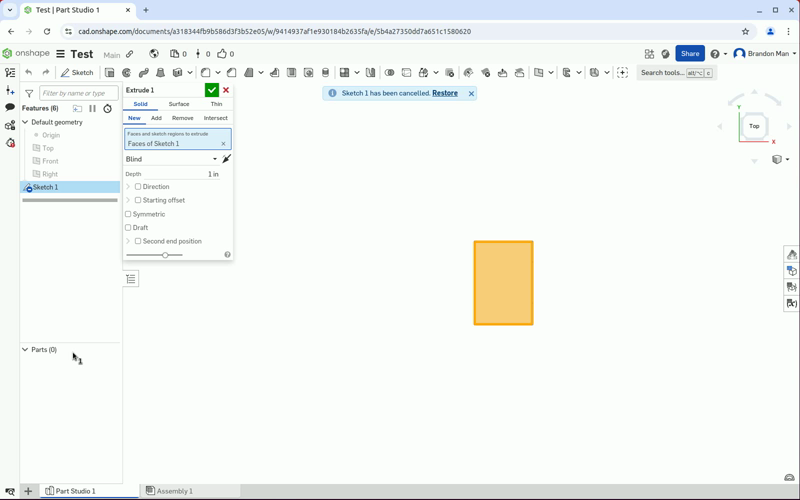
mouse_move(143, 106)
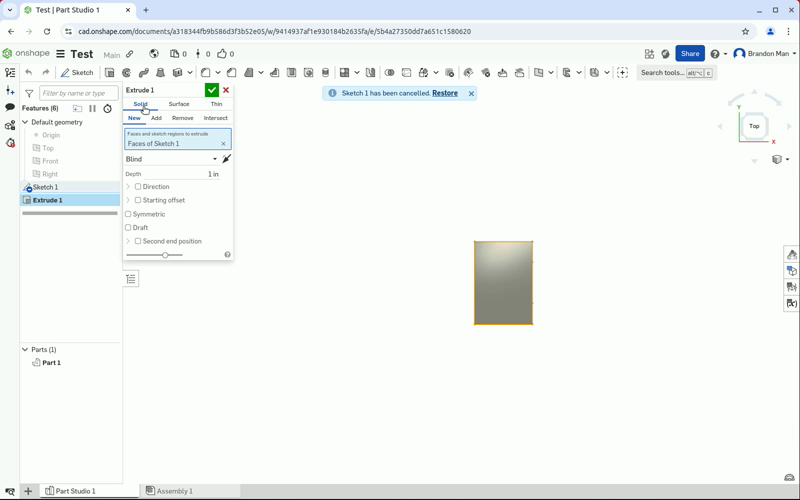
click(143, 106)
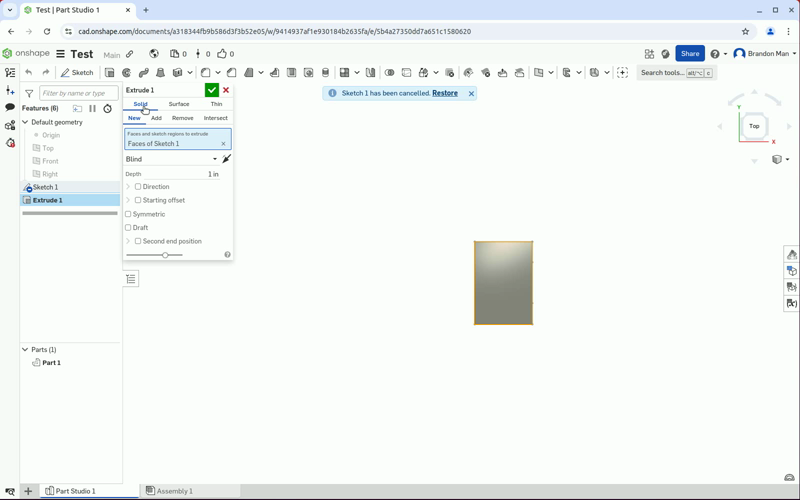
mouse_move(137, 120)
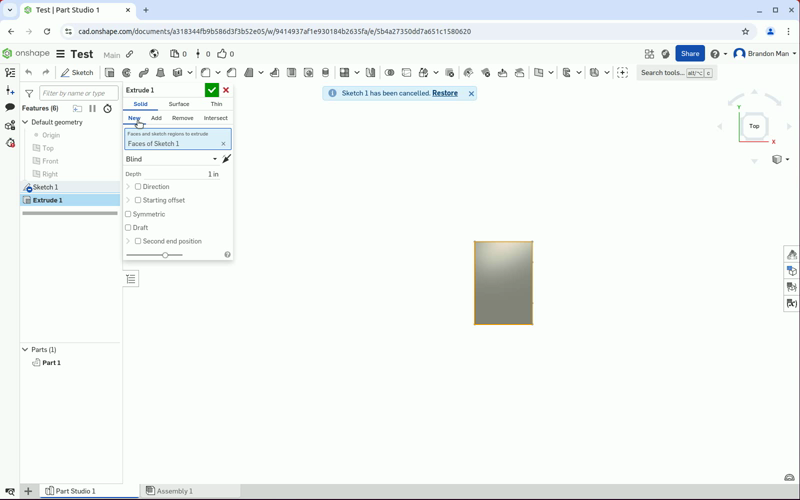
click(137, 120)
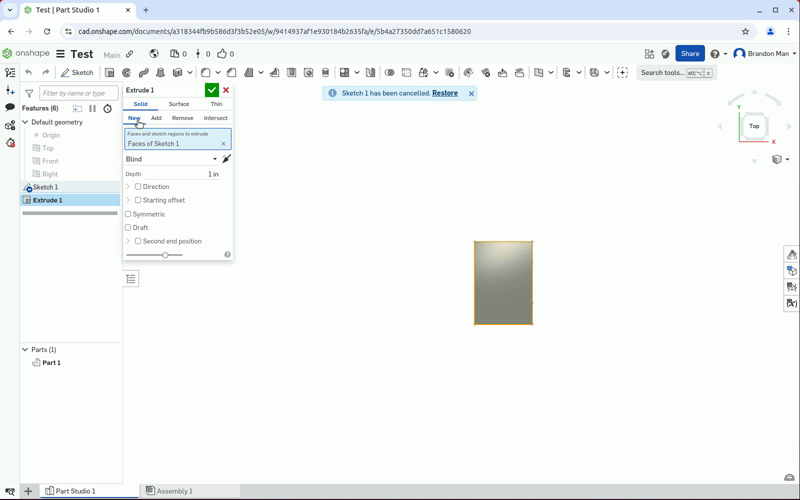
key(tab, 4)
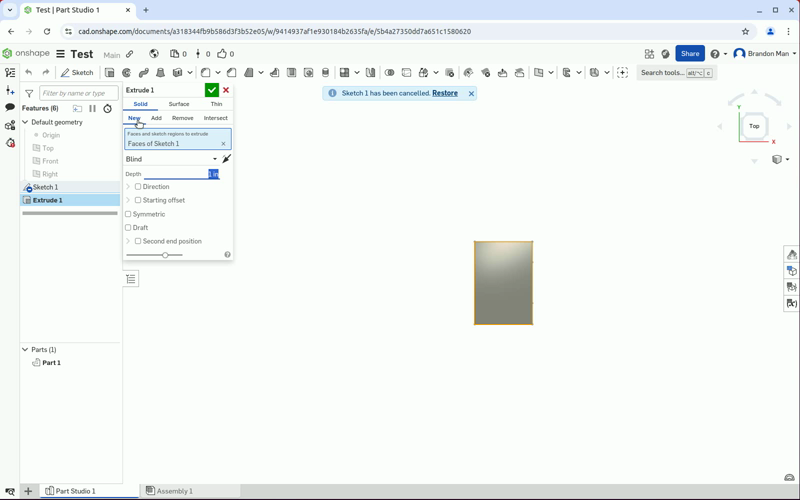
text(4.092)
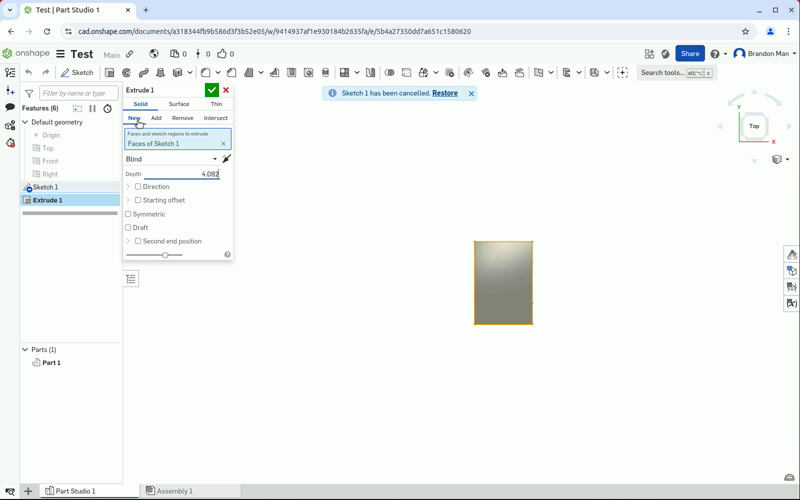
key(enter)
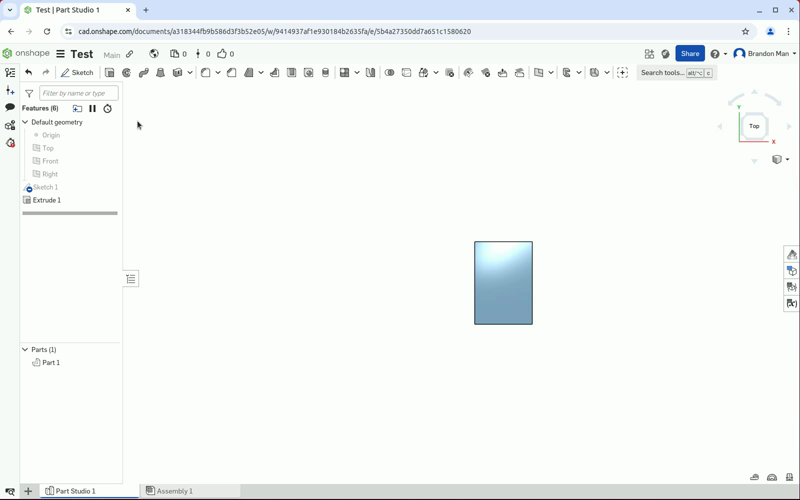
key(shift+h)
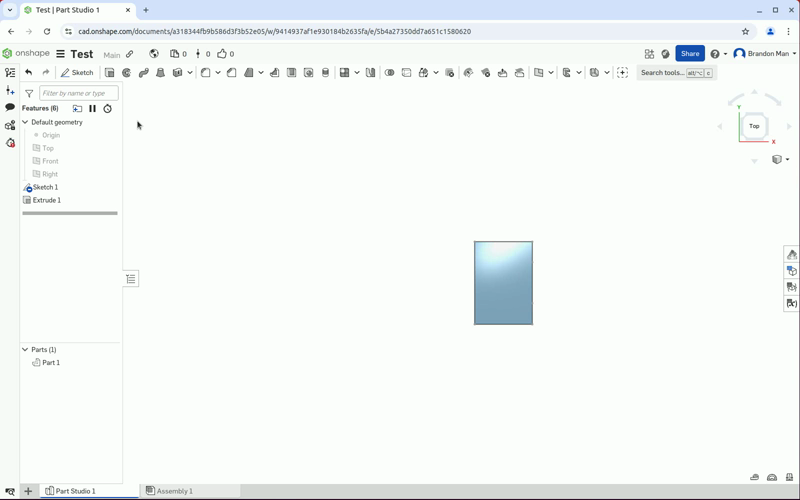
key(shift+h)
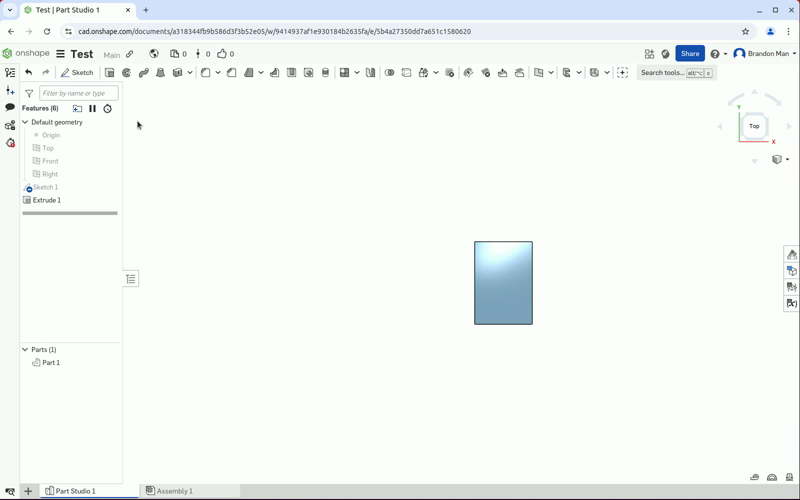
mouse_move(73, 189)
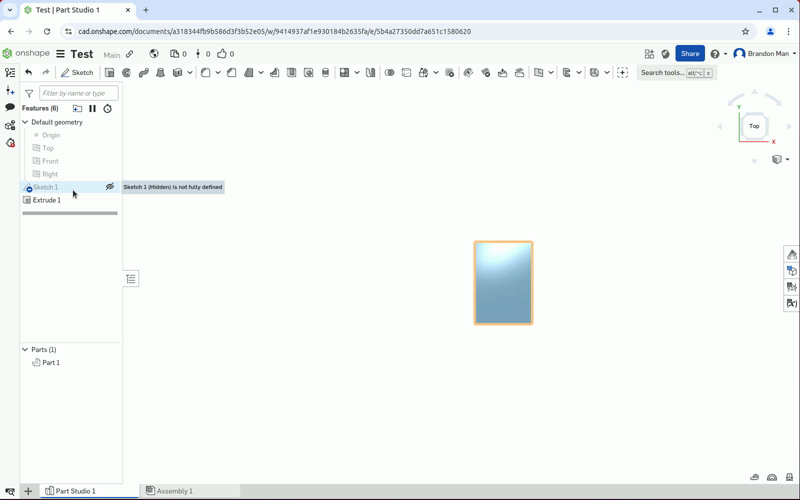
click(73, 189)
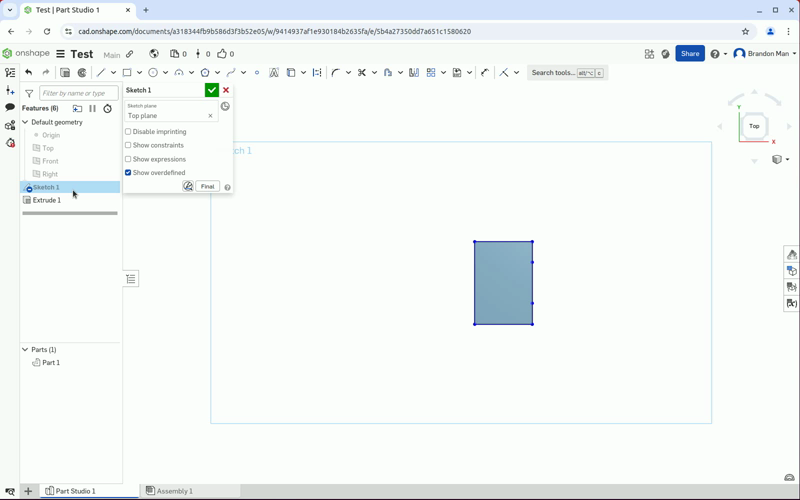
mouse_move(229, 92)
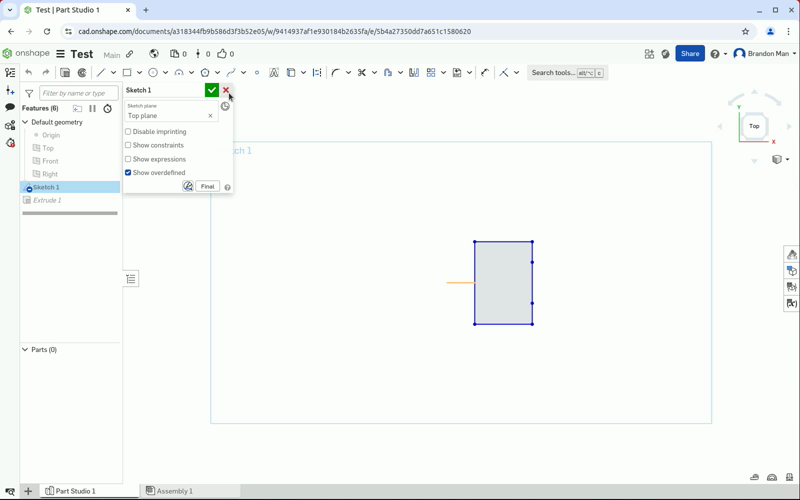
click(229, 92)
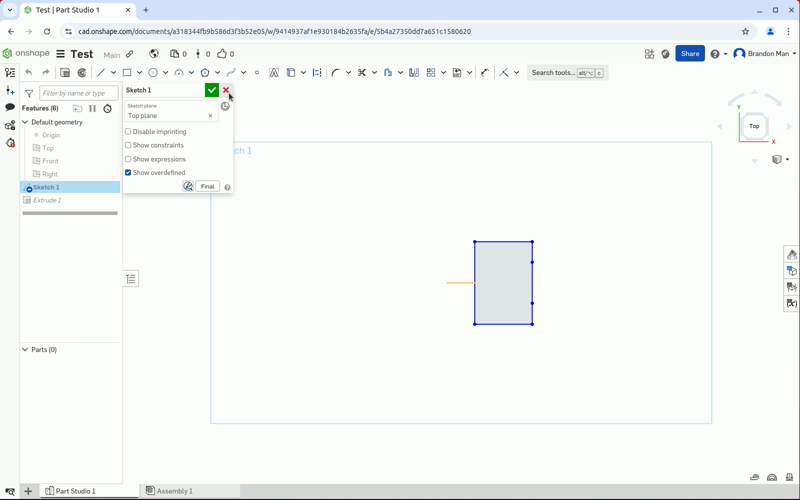
key(shift+s)
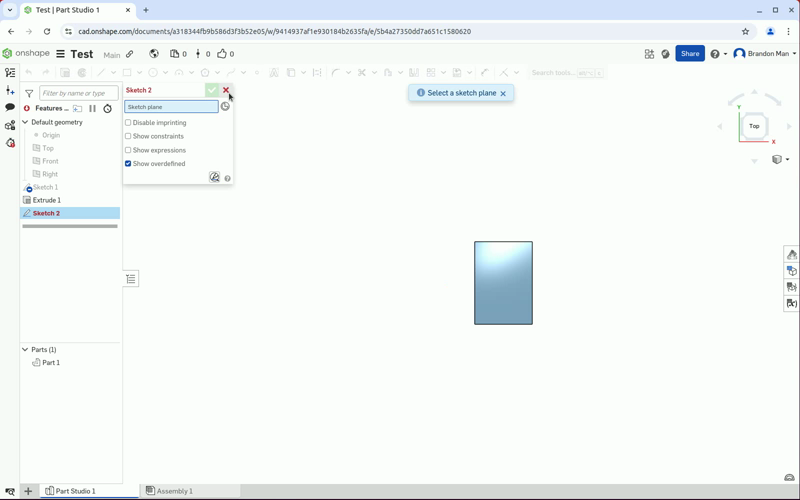
mouse_move(73, 150)
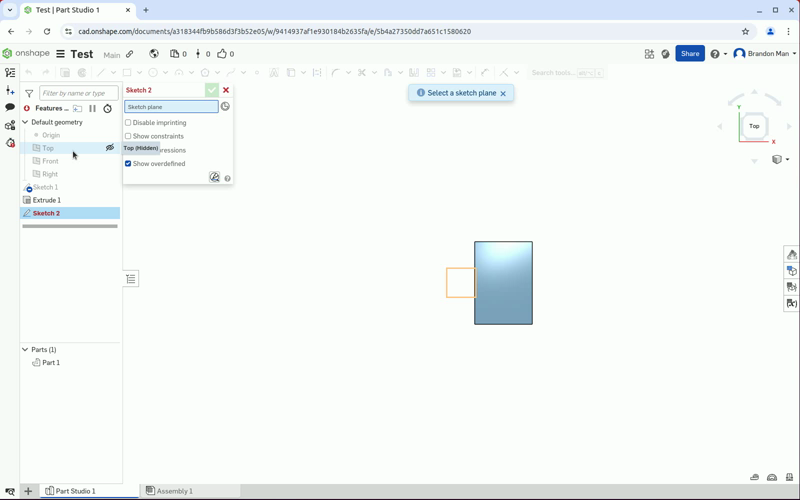
click(73, 150)
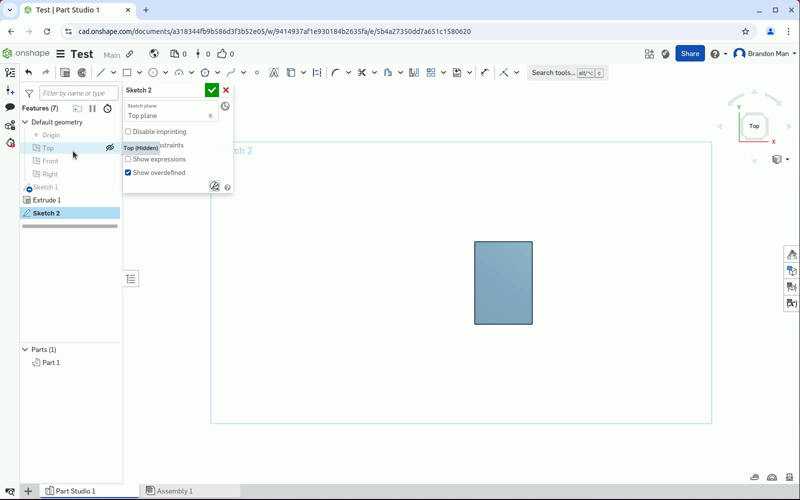
mouse_move(73, 352)
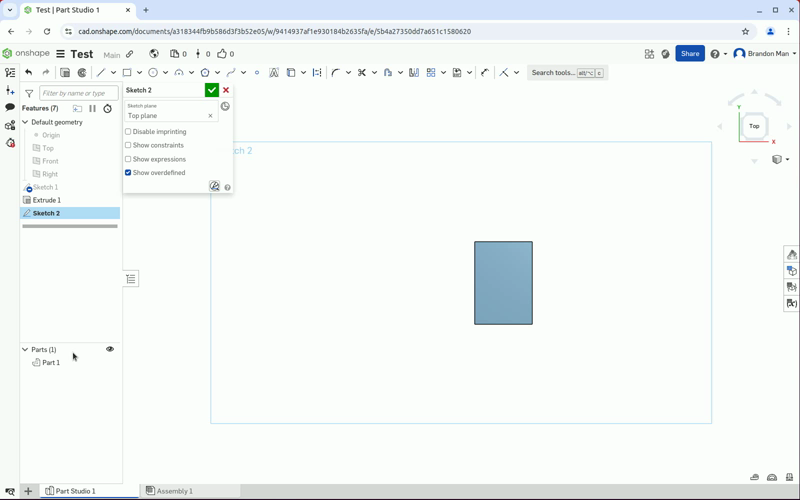
key(y)
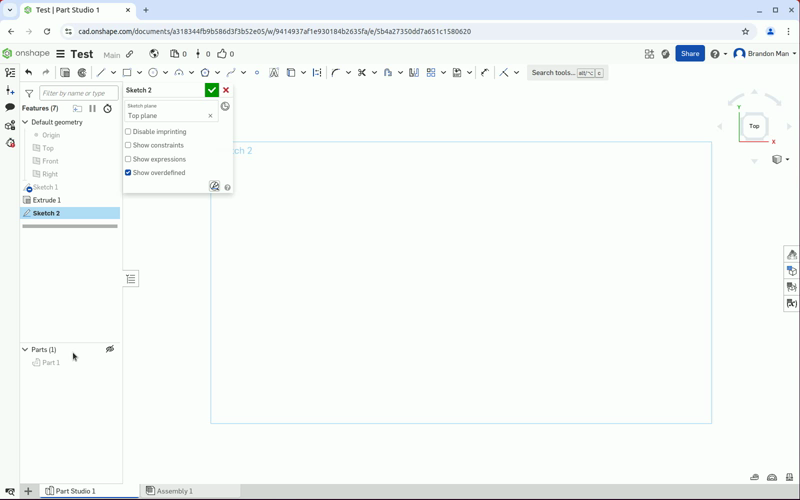
key(a)
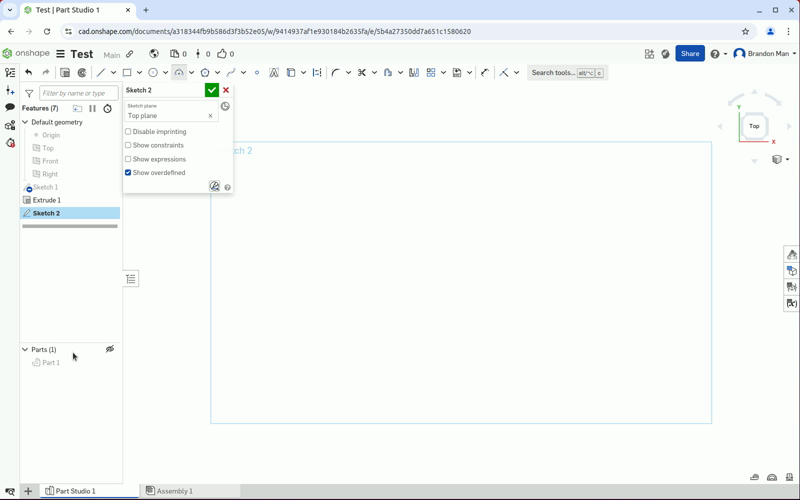
key_down(shift)
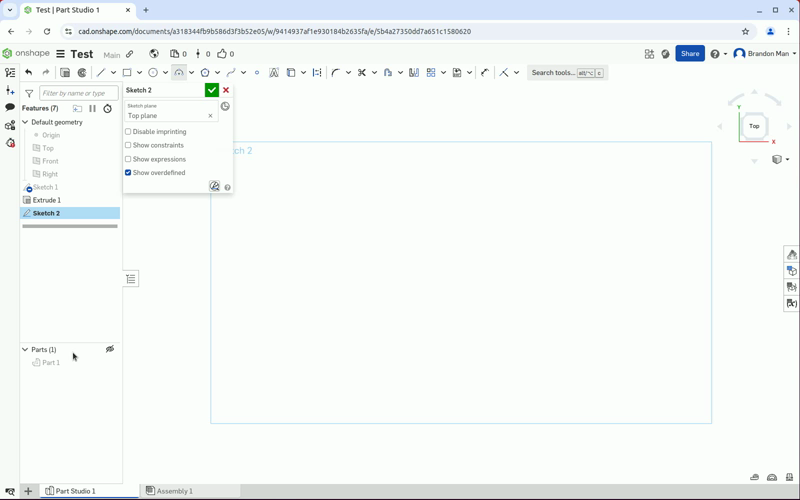
mouse_move(389, 241)
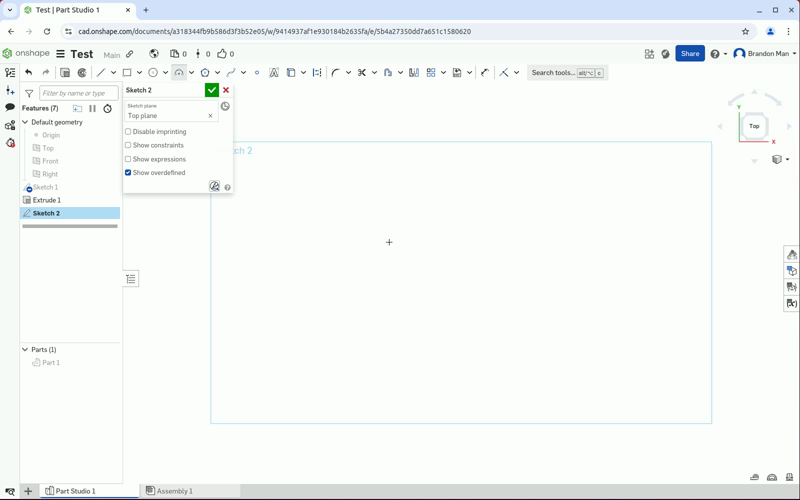
click(389, 241)
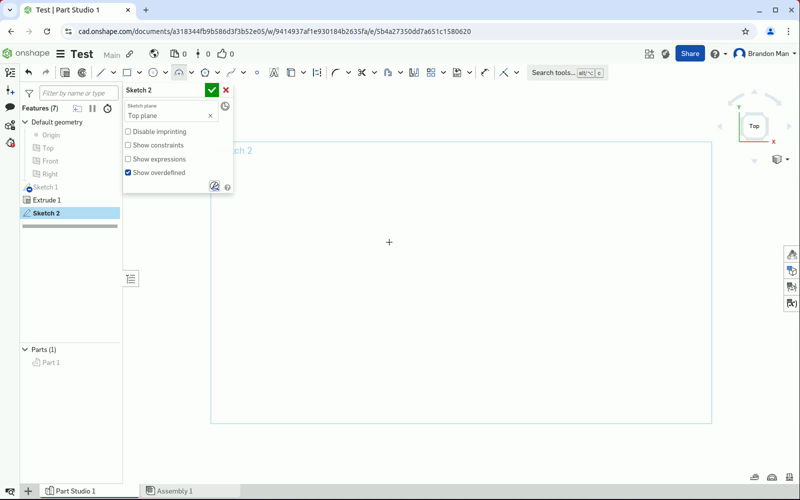
key_up(shift)
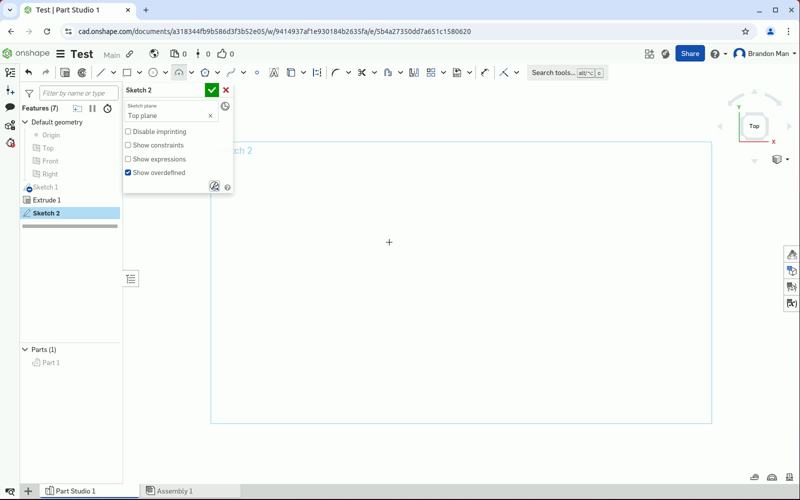
key_down(shift)
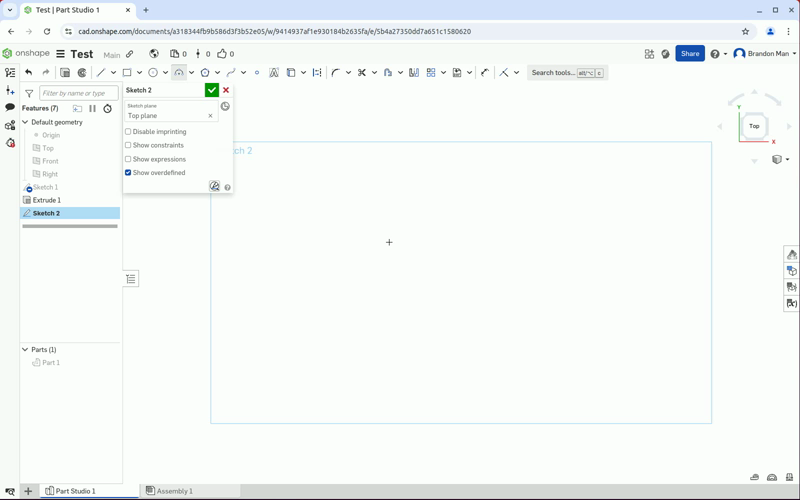
mouse_move(431, 283)
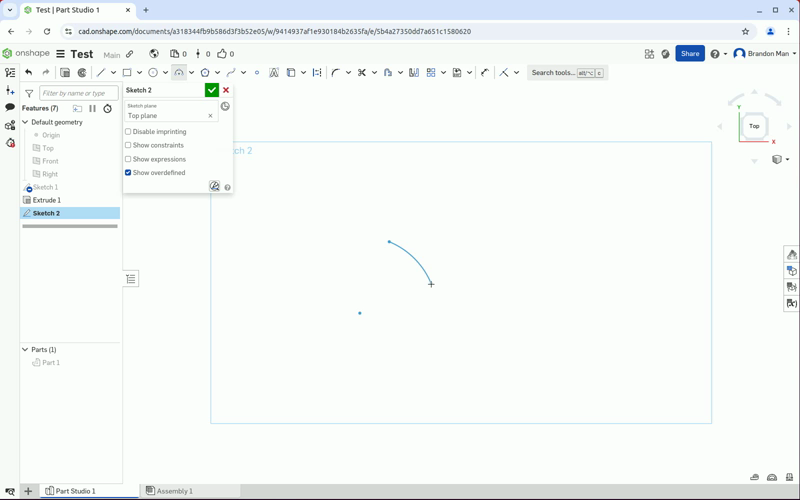
click(431, 283)
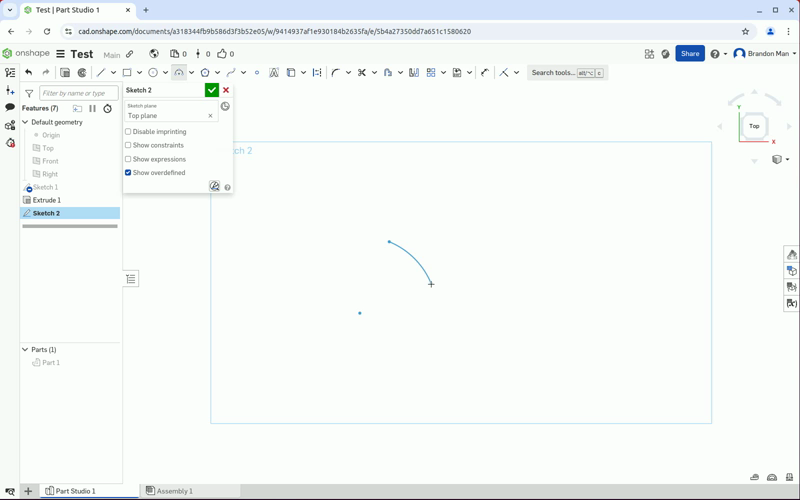
mouse_move(418, 254)
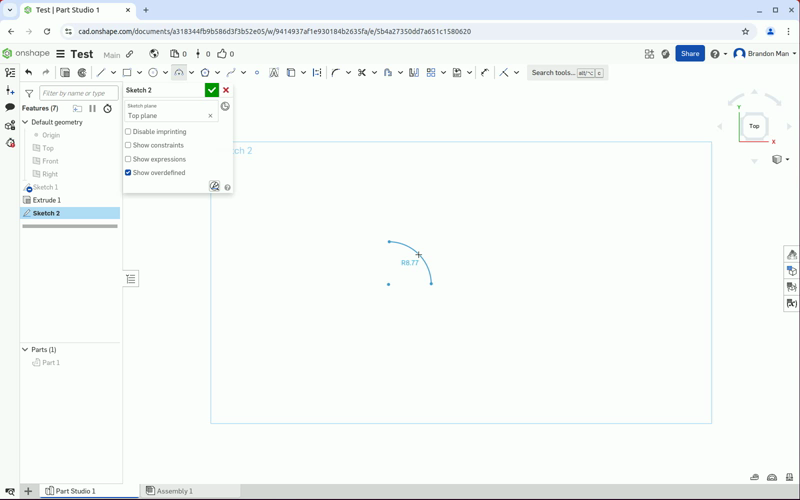
click(418, 254)
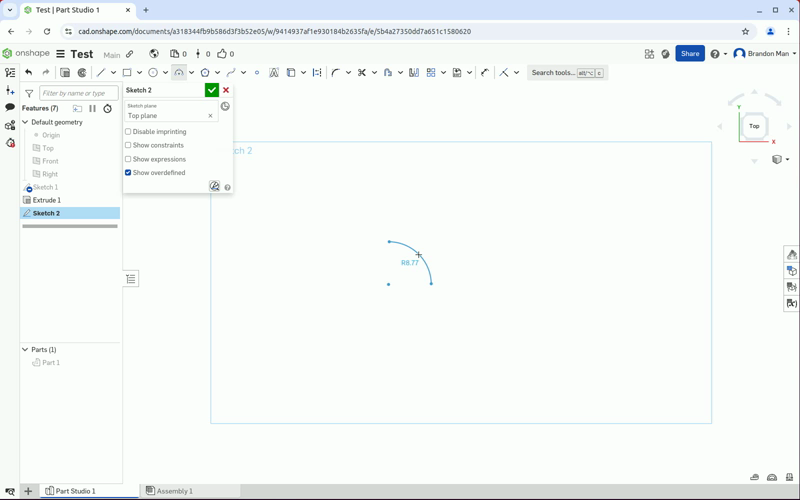
key_up(shift)
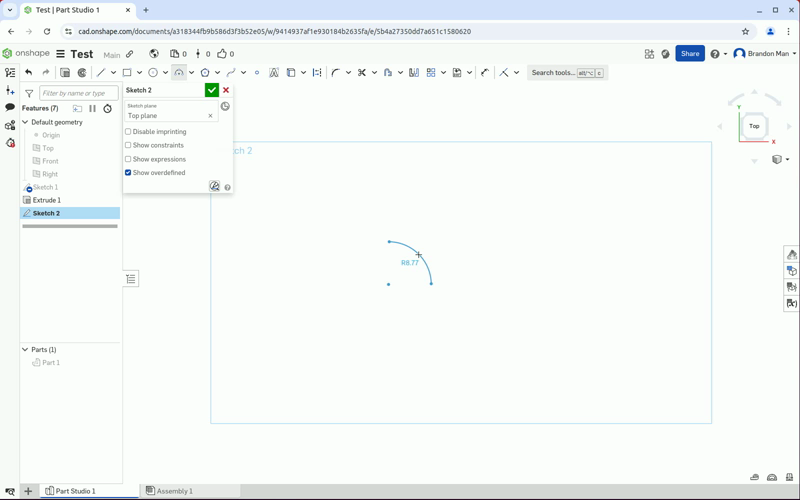
key(esc)
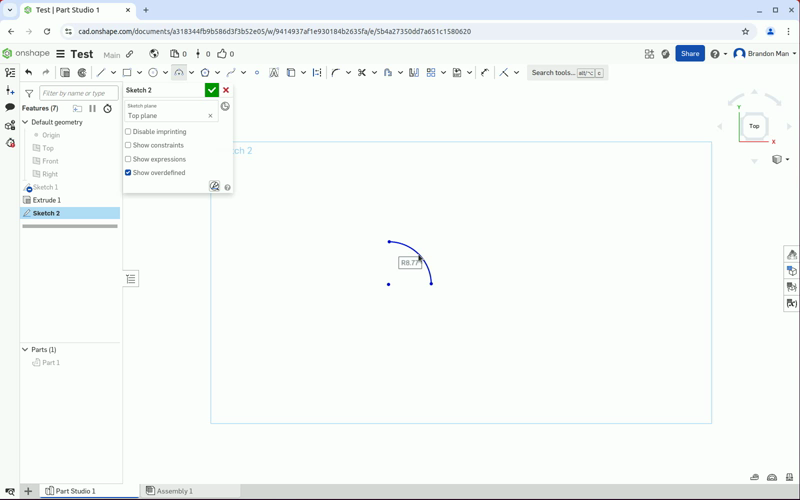
key(l)
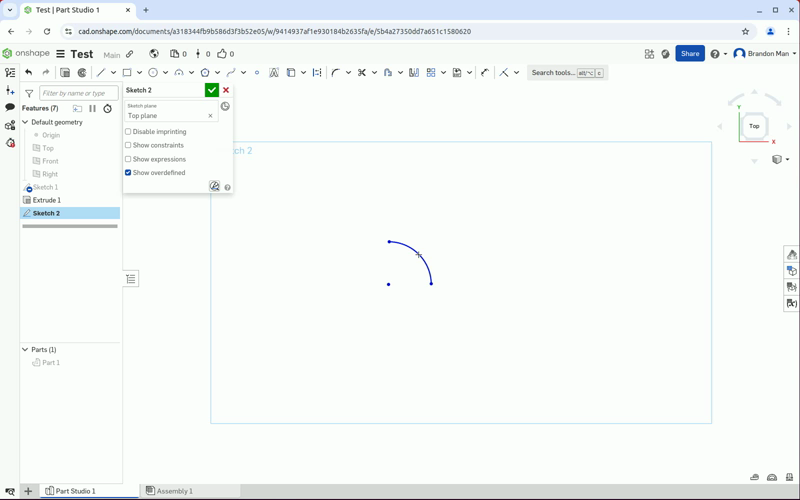
mouse_move(431, 283)
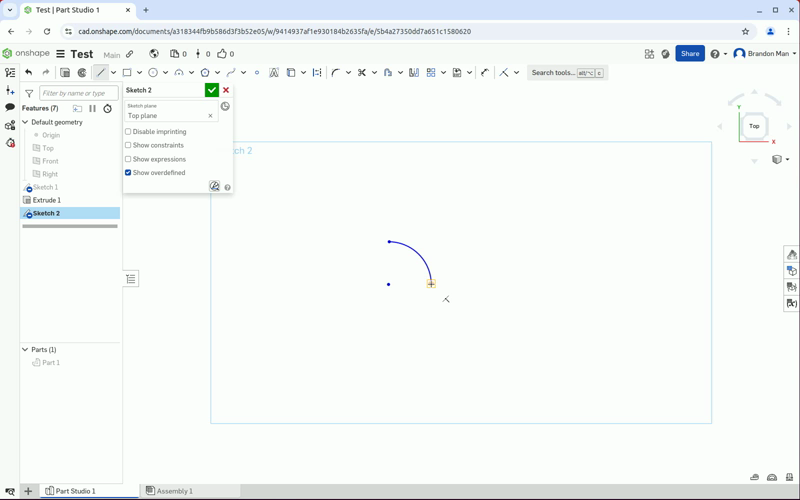
click(431, 283)
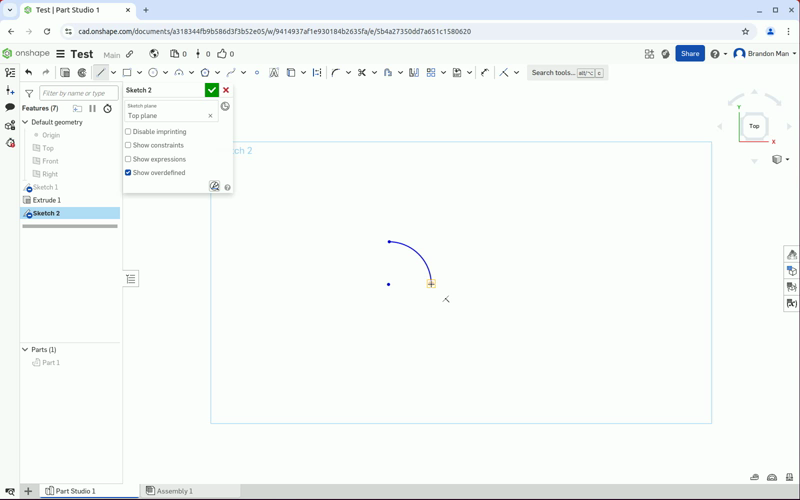
key_down(shift)
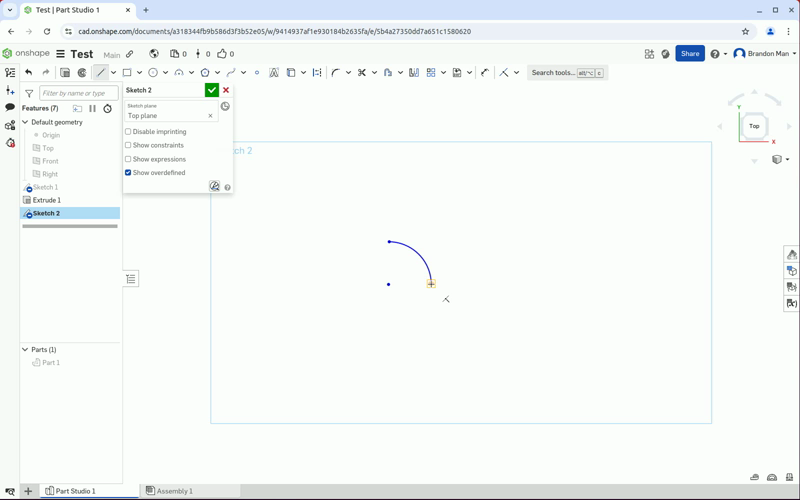
mouse_move(461, 283)
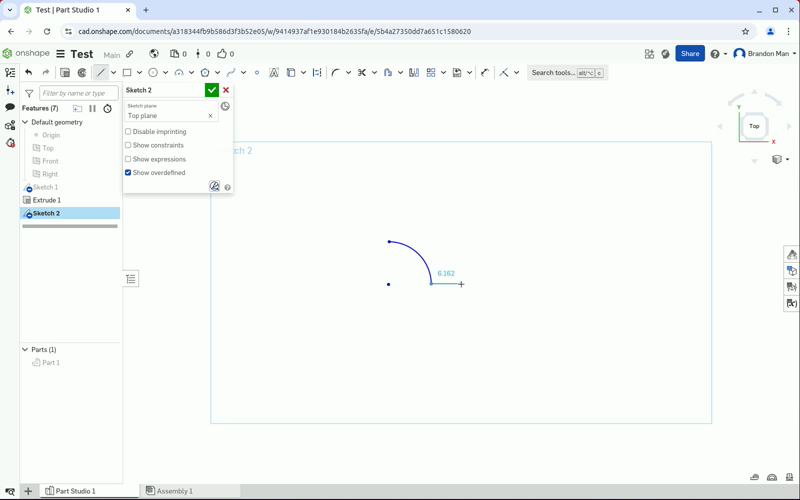
mouse_move(431, 241)
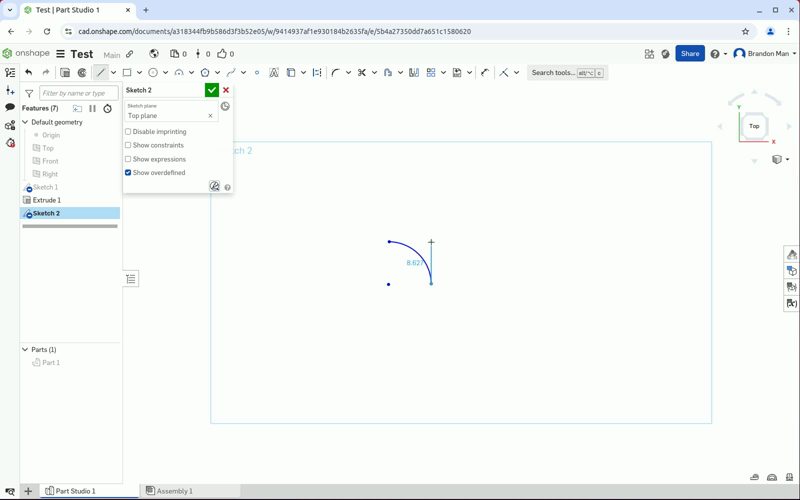
click(431, 241)
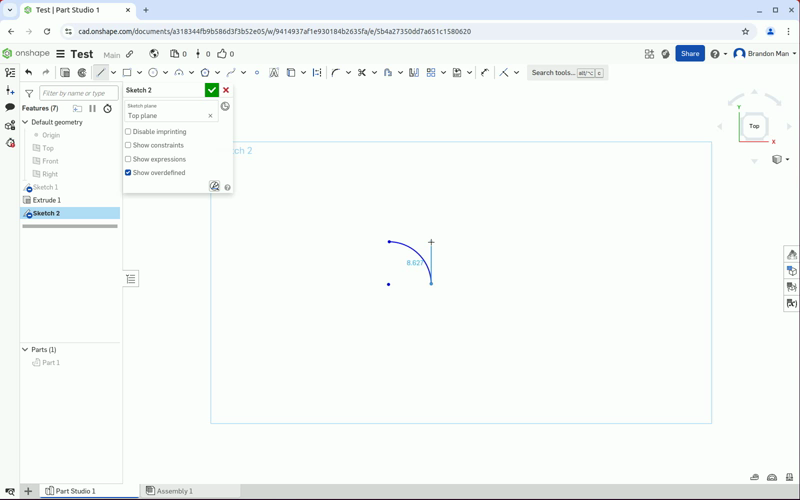
key_up(shift)
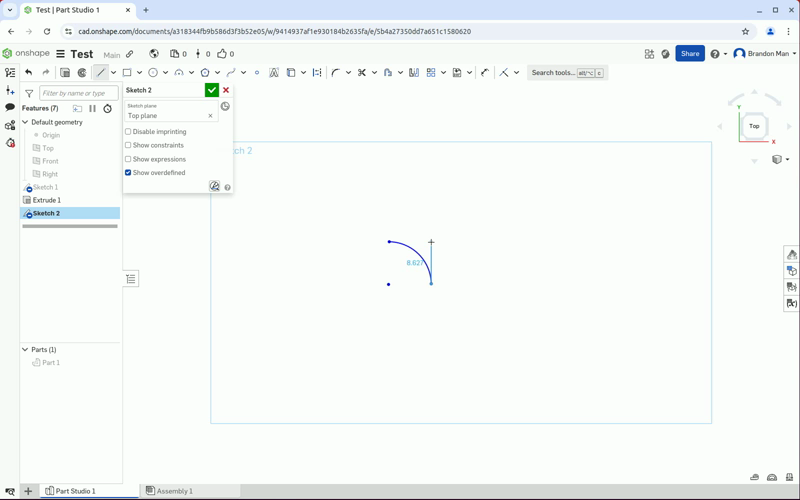
mouse_move(461, 241)
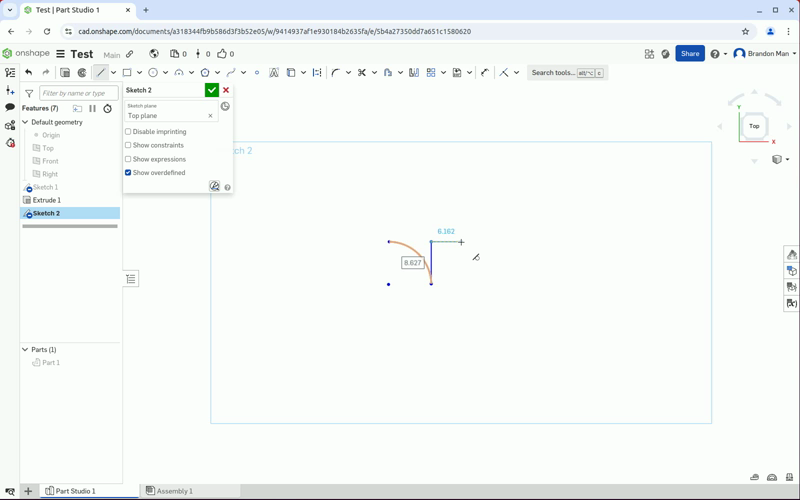
key_down(shift)
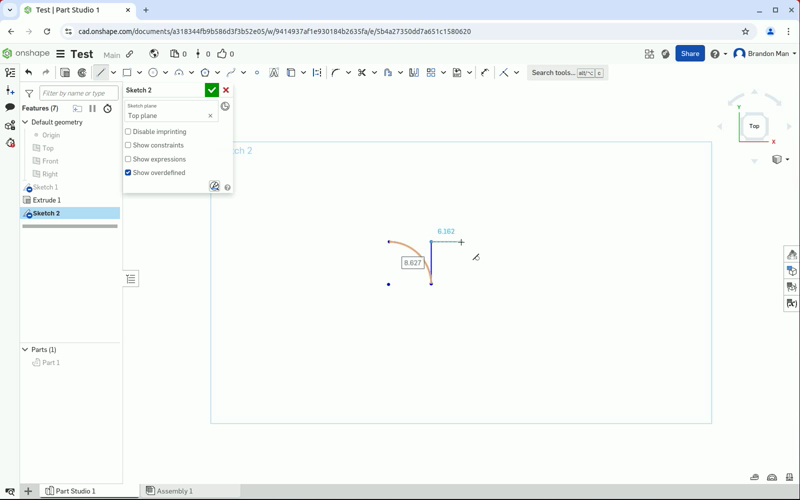
mouse_move(389, 241)
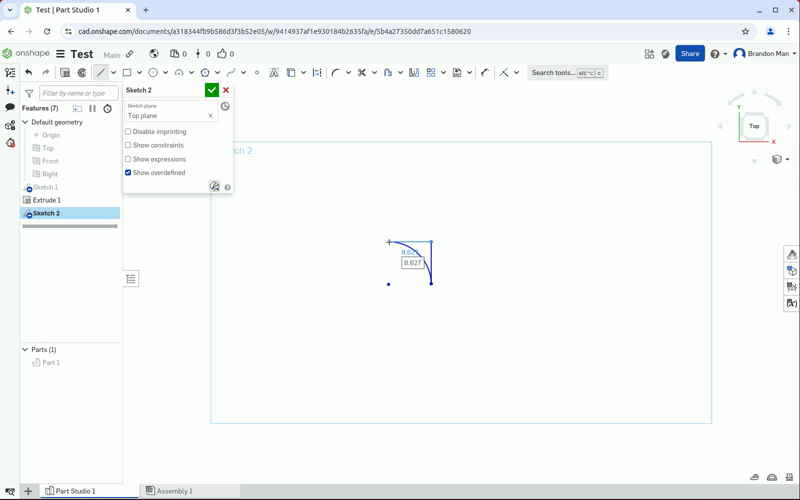
key_up(shift)
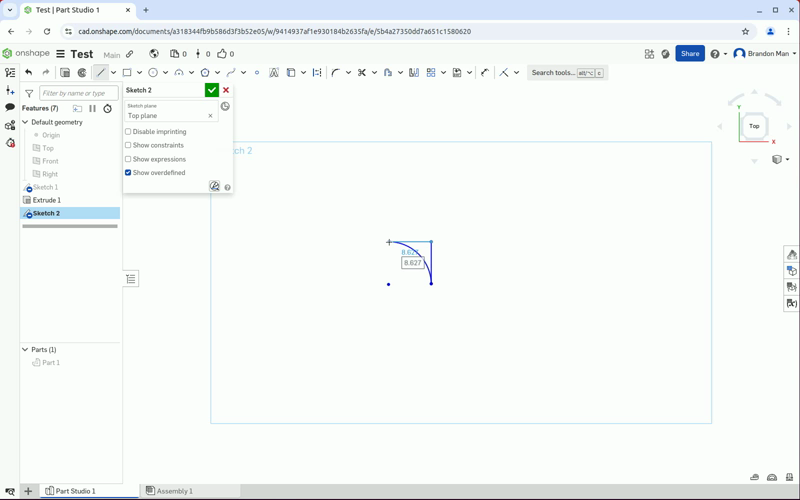
click(389, 241)
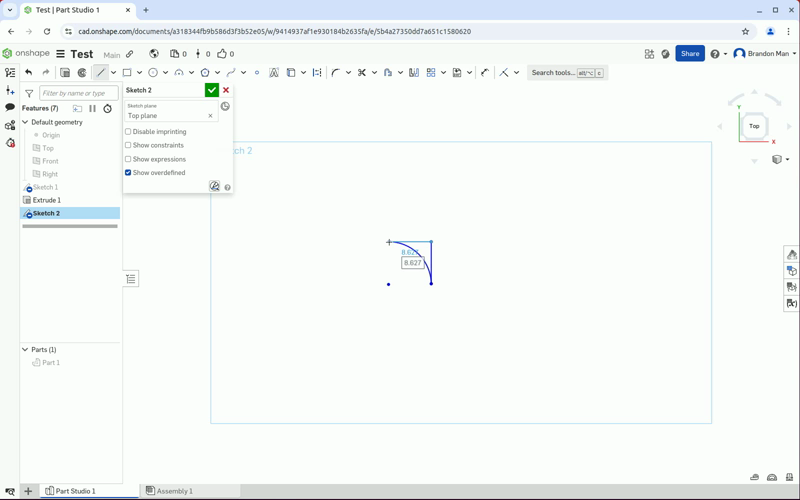
key(esc)
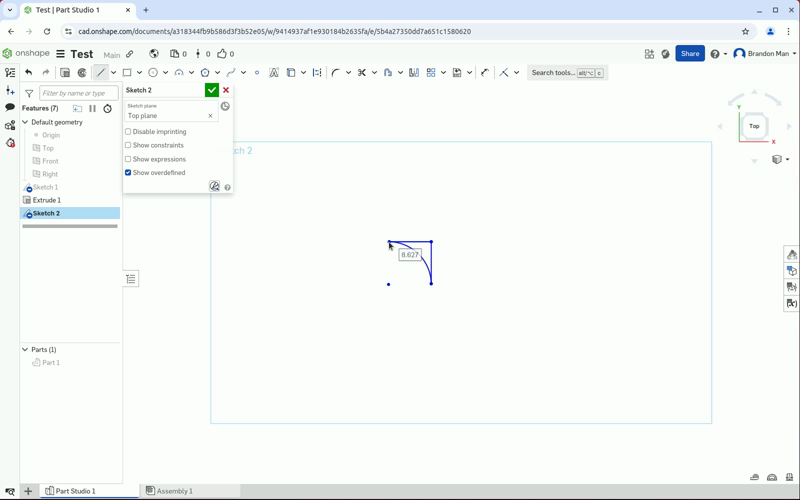
mouse_move(423, 250)
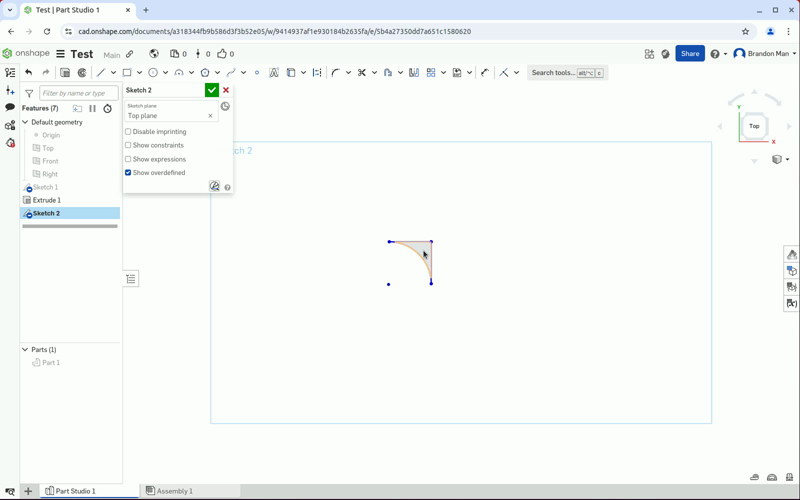
scroll(6)
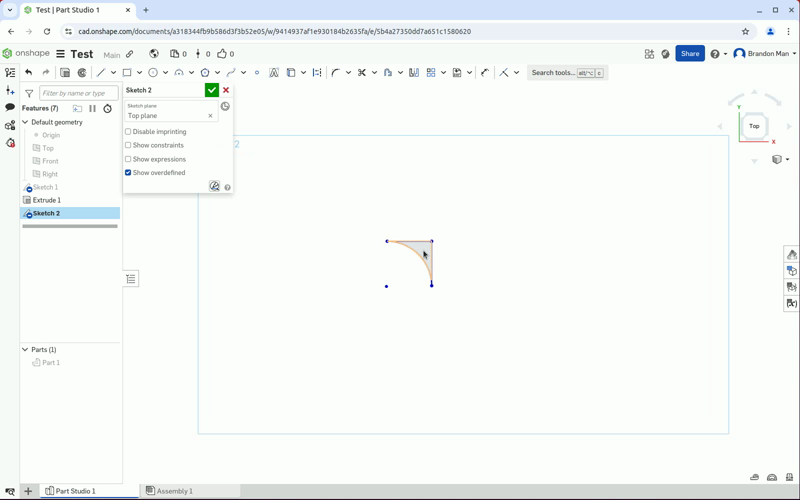
scroll(6)
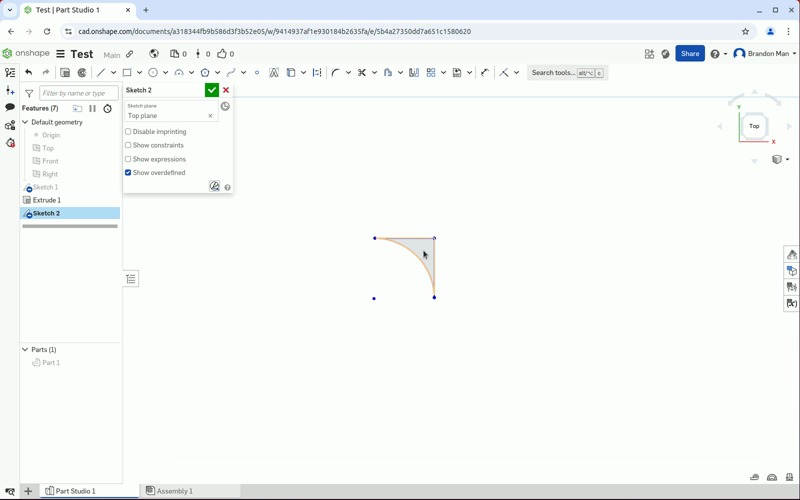
scroll(6)
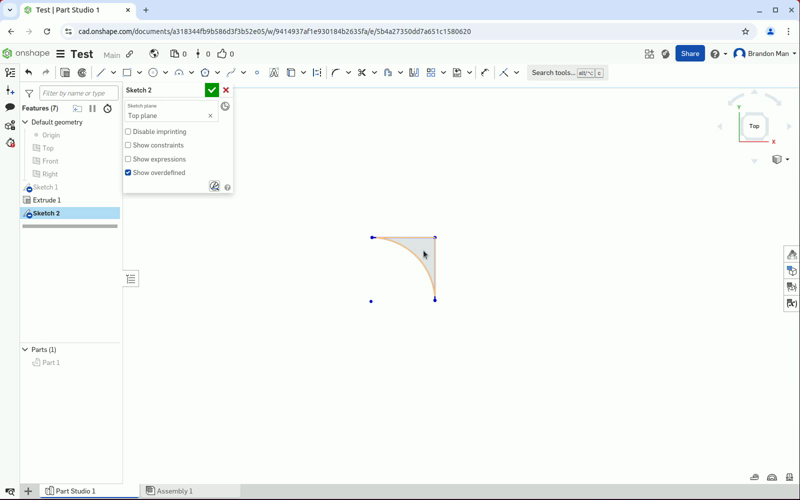
scroll(6)
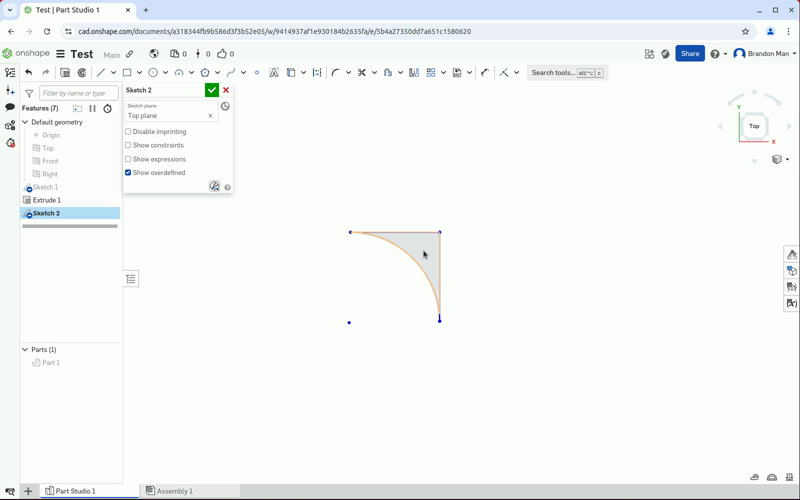
scroll(6)
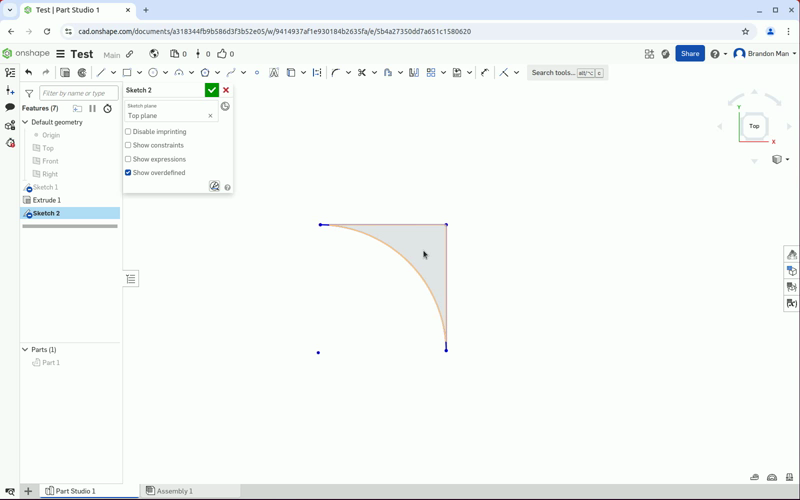
scroll(6)
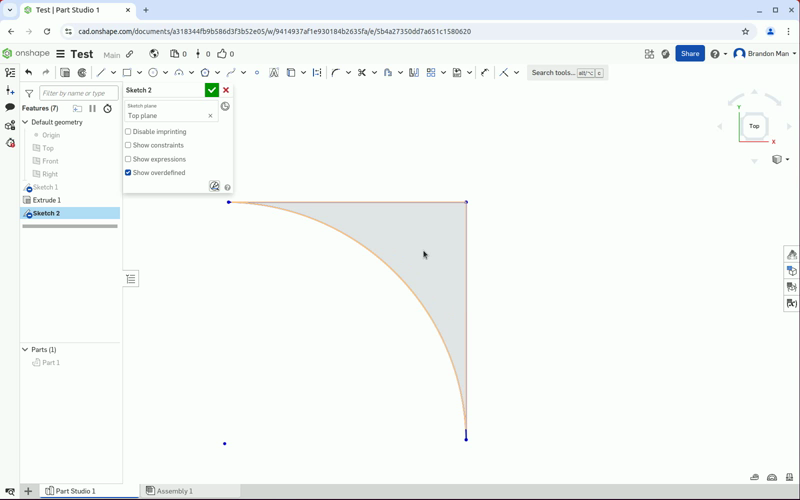
scroll(6)
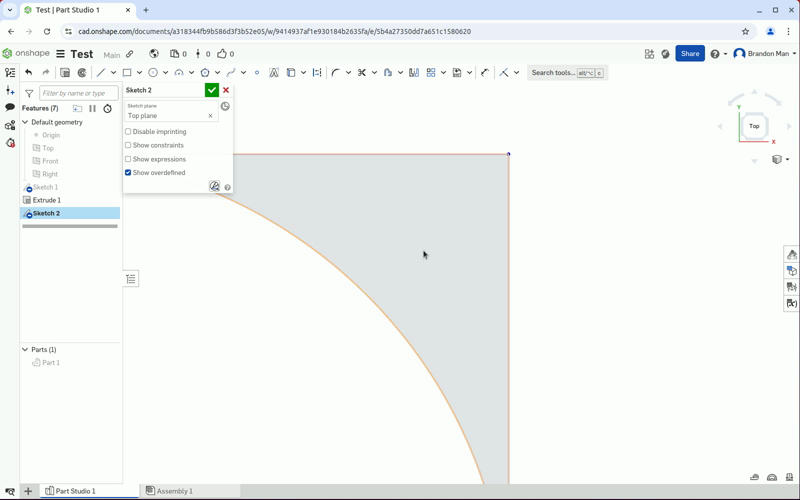
click(423, 250)
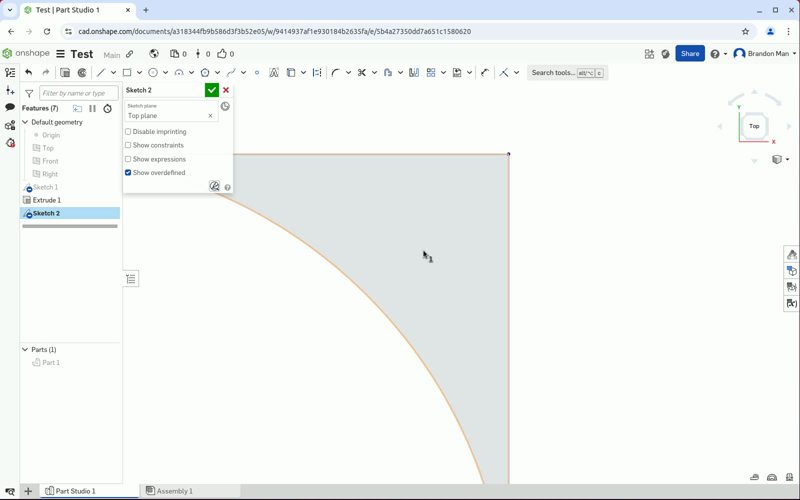
scroll(-6)
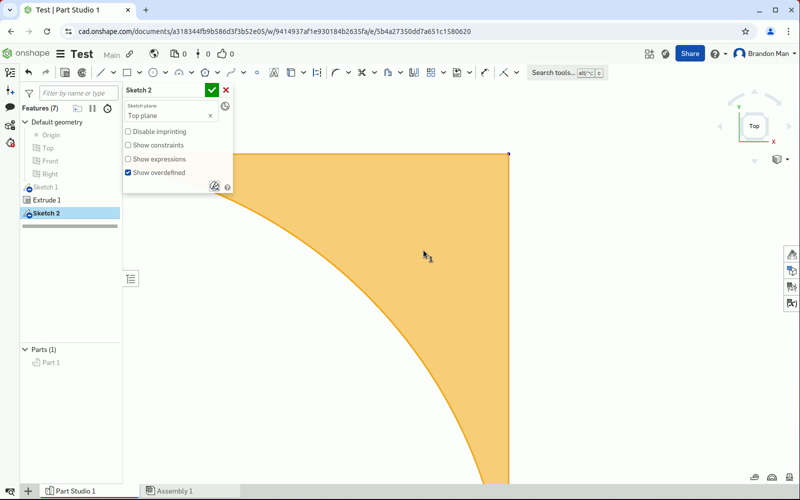
scroll(-6)
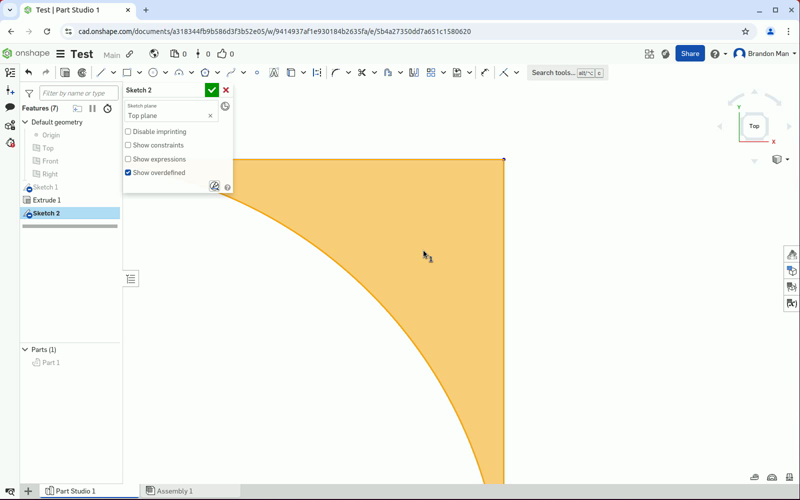
scroll(-6)
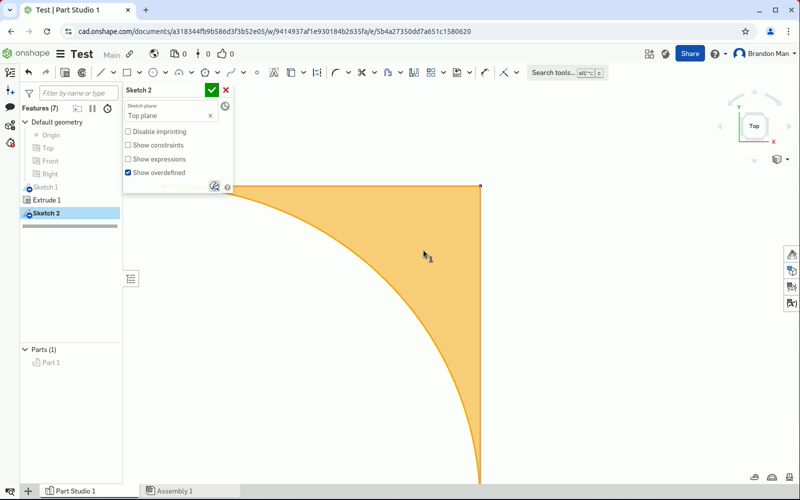
scroll(-6)
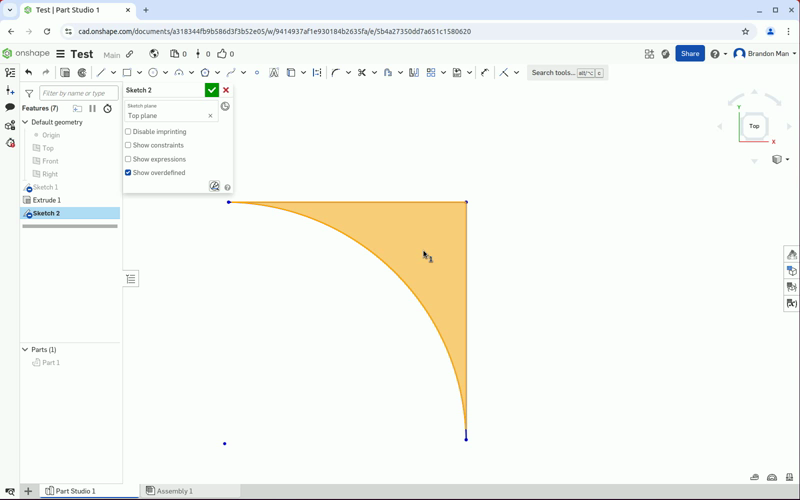
scroll(-6)
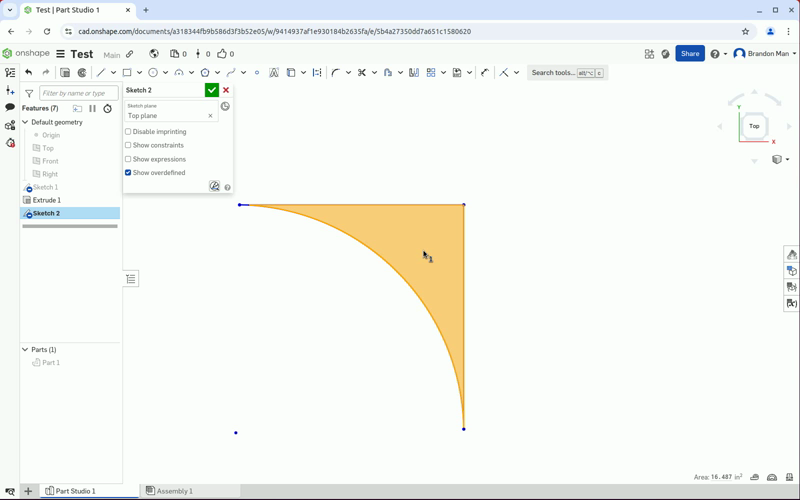
scroll(-6)
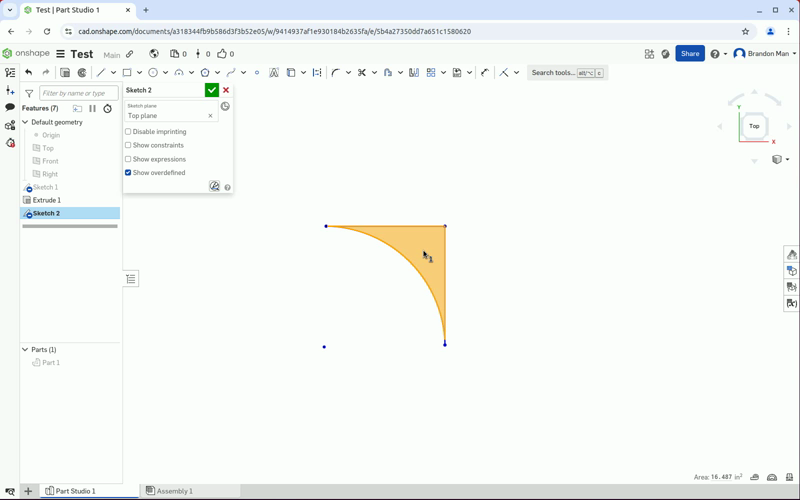
scroll(-6)
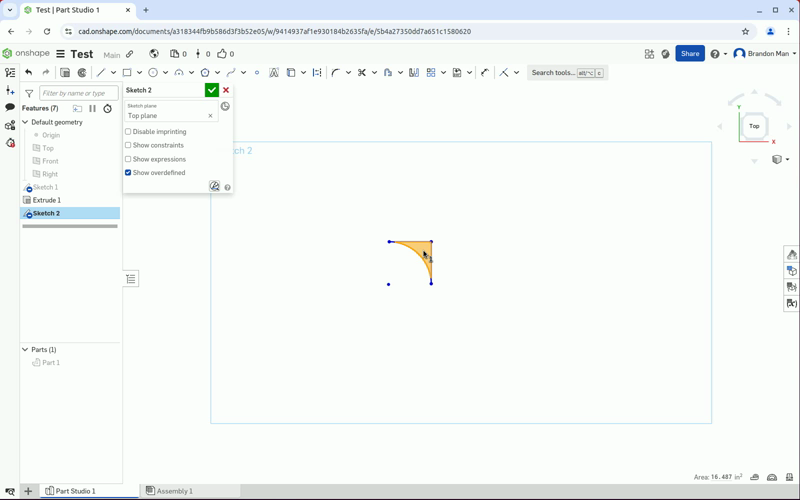
mouse_move(73, 352)
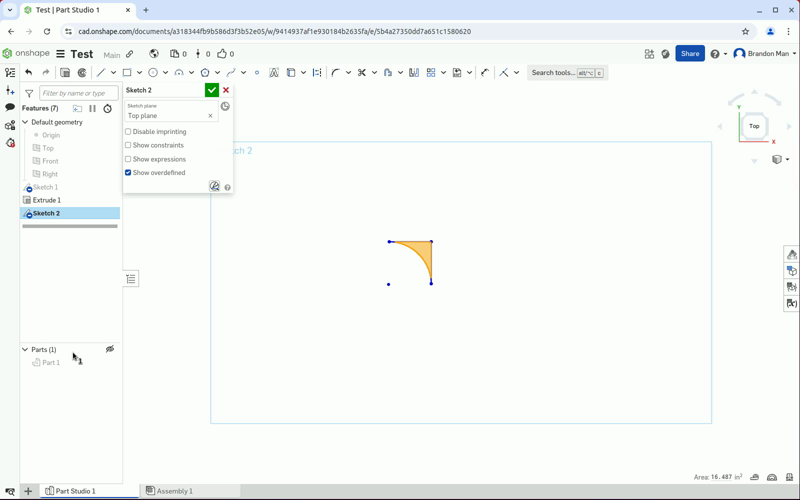
key(shift+y)
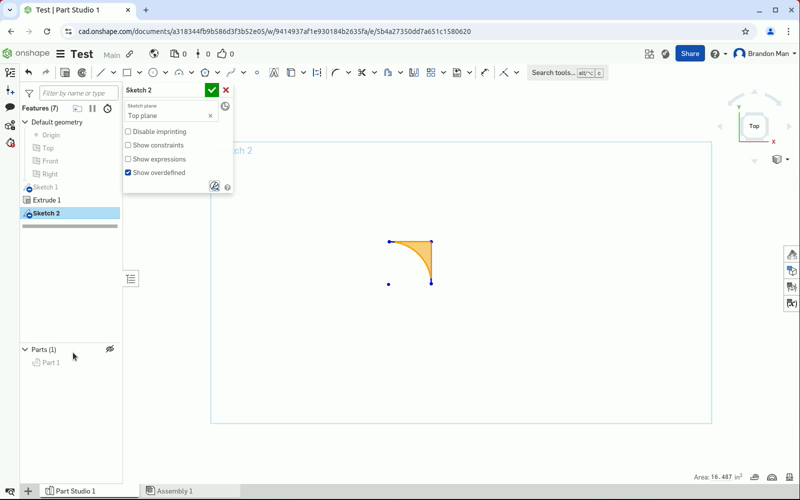
key(shift+e)
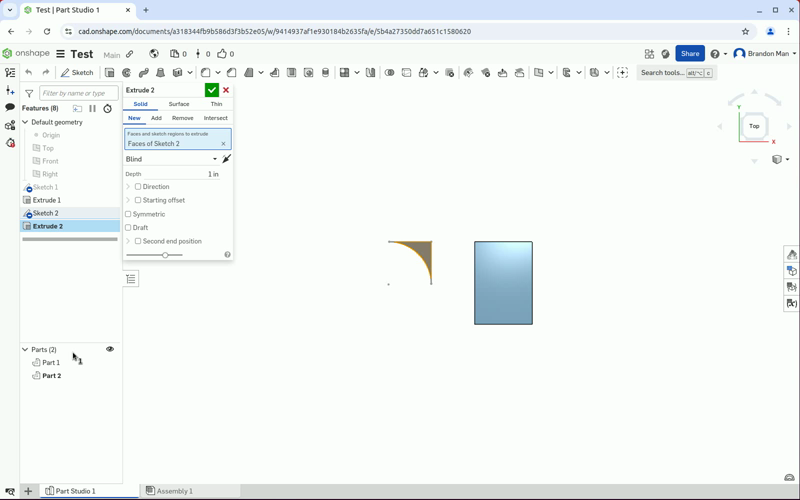
mouse_move(143, 106)
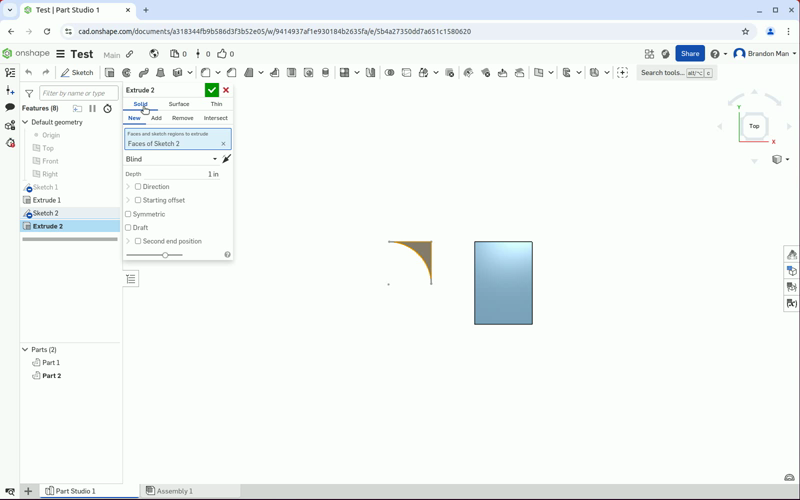
click(143, 106)
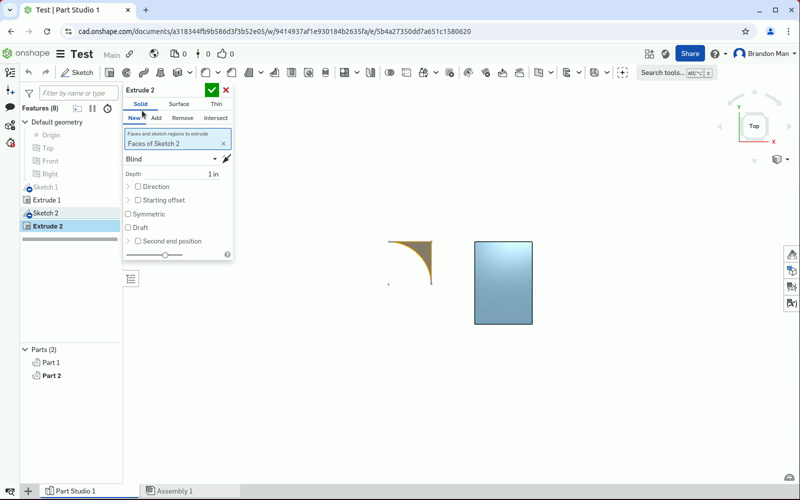
mouse_move(137, 120)
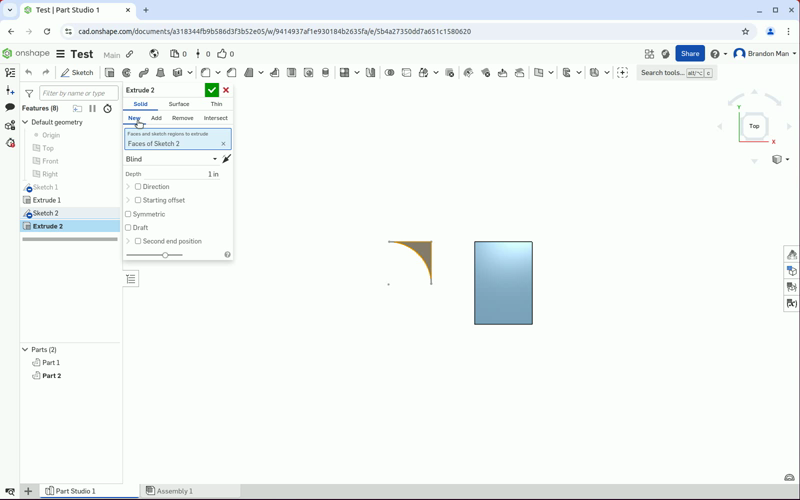
click(137, 120)
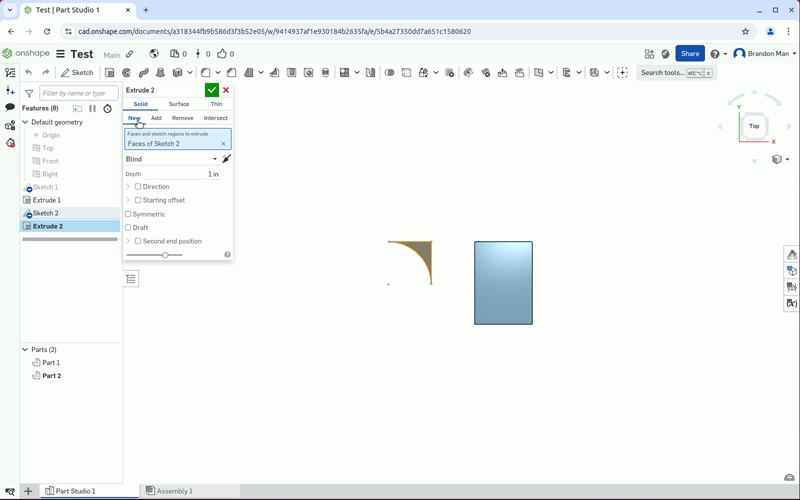
key(tab, 4)
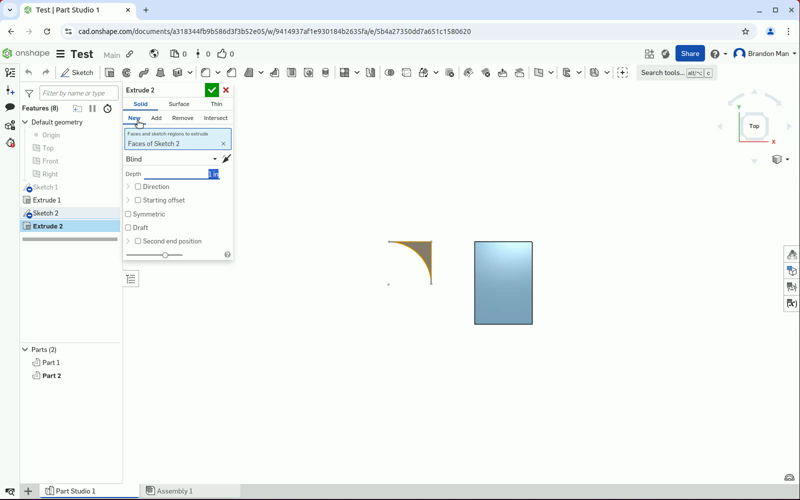
text(4.092)
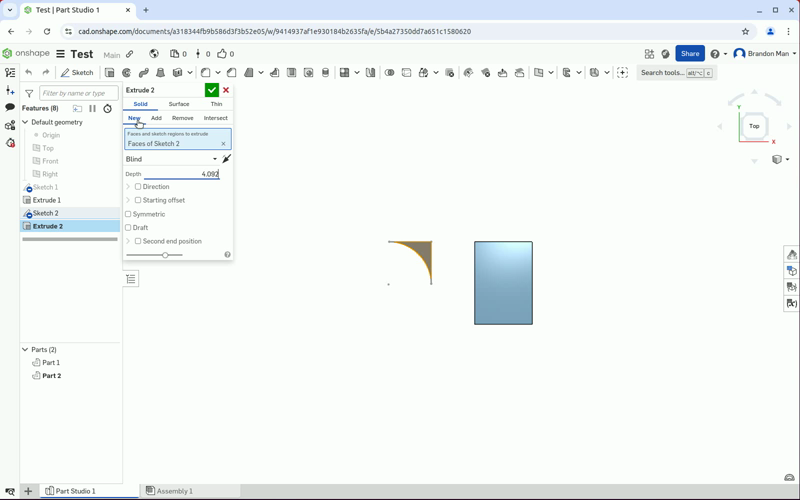
key(enter)
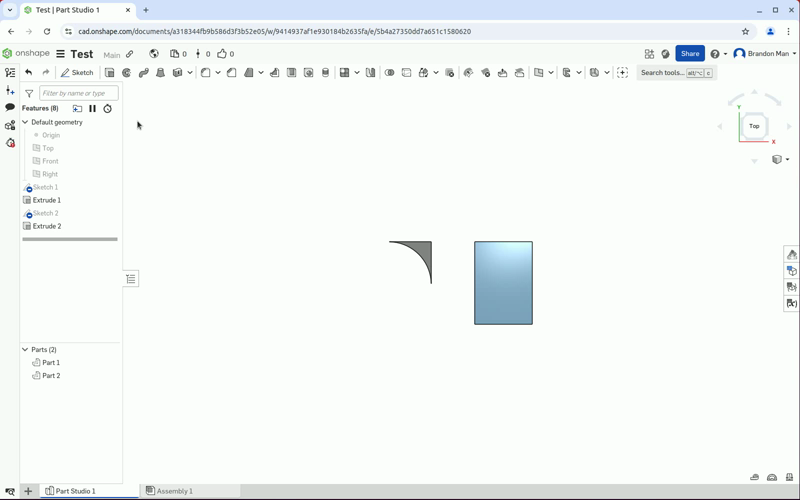
key(shift+h)
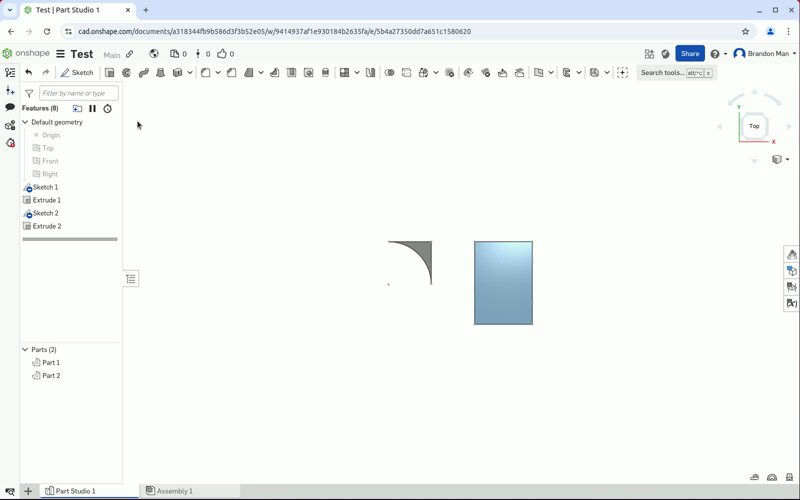
key(shift+h)
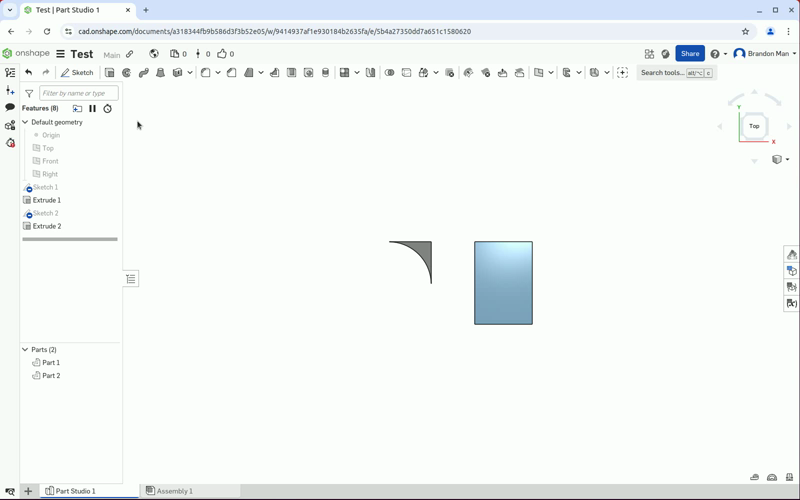
mouse_move(73, 189)
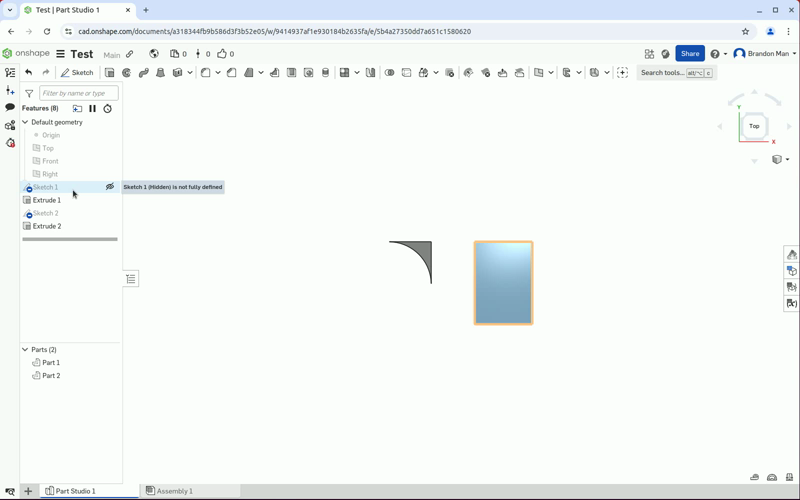
click(73, 189)
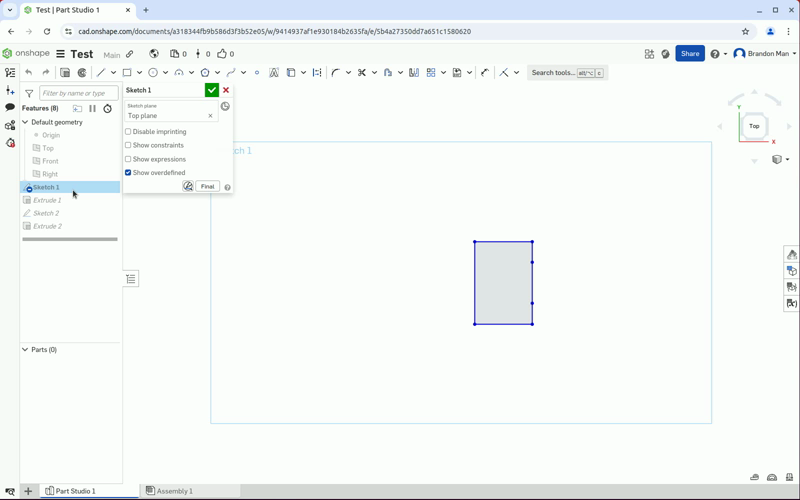
mouse_move(229, 92)
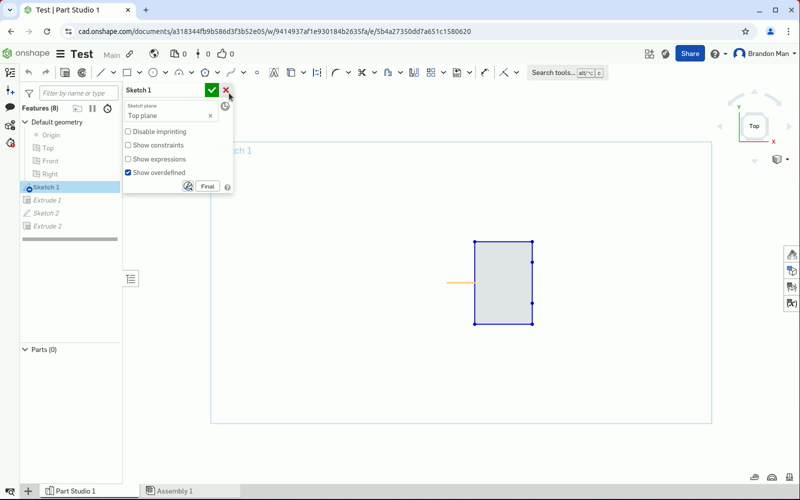
click(229, 92)
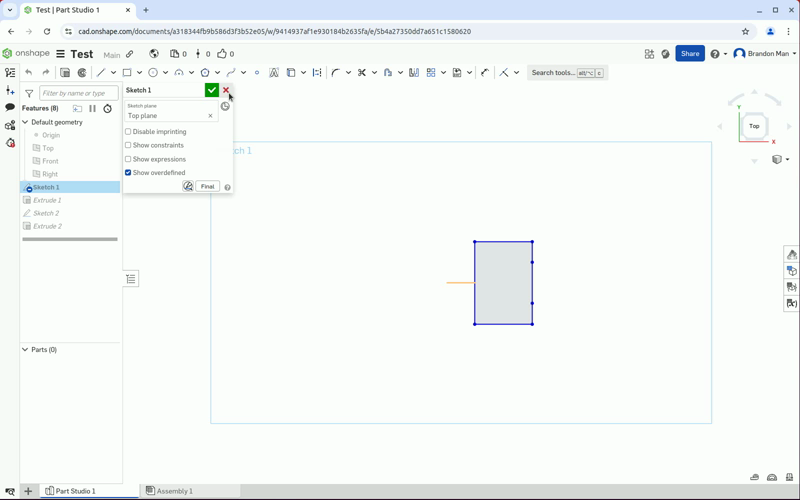
key(shift+s)
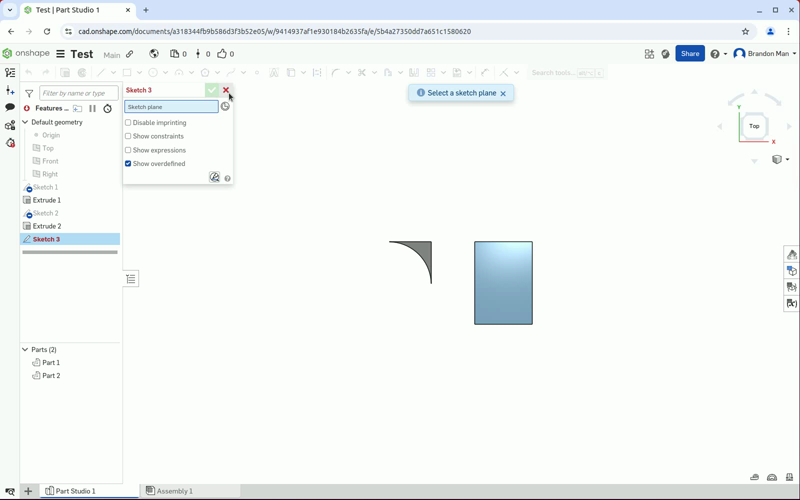
mouse_move(73, 150)
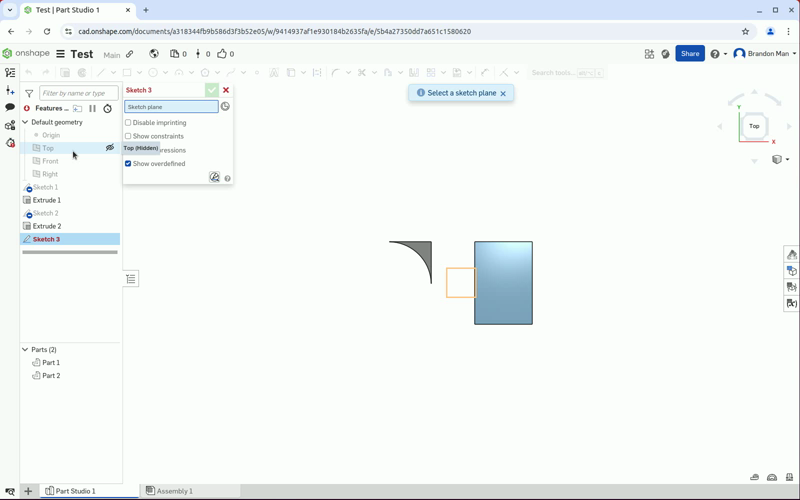
click(73, 150)
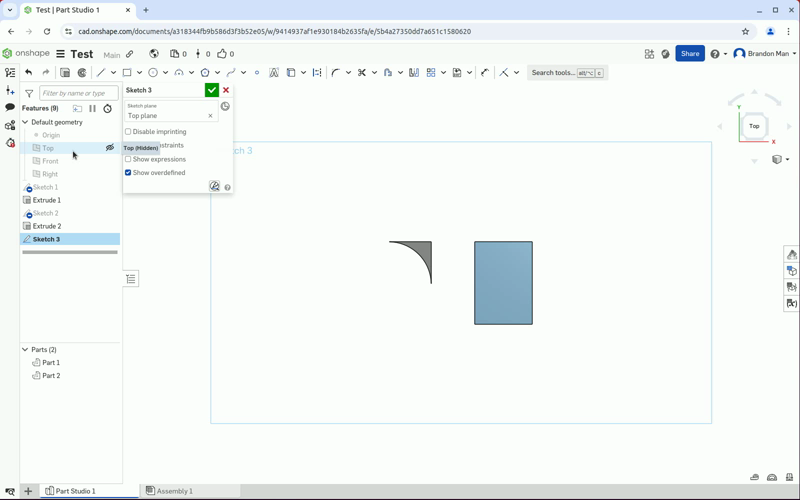
mouse_move(73, 352)
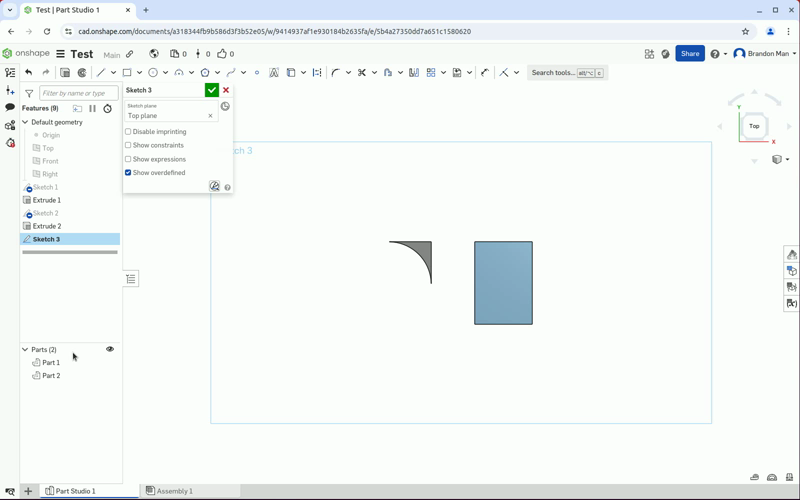
key(y)
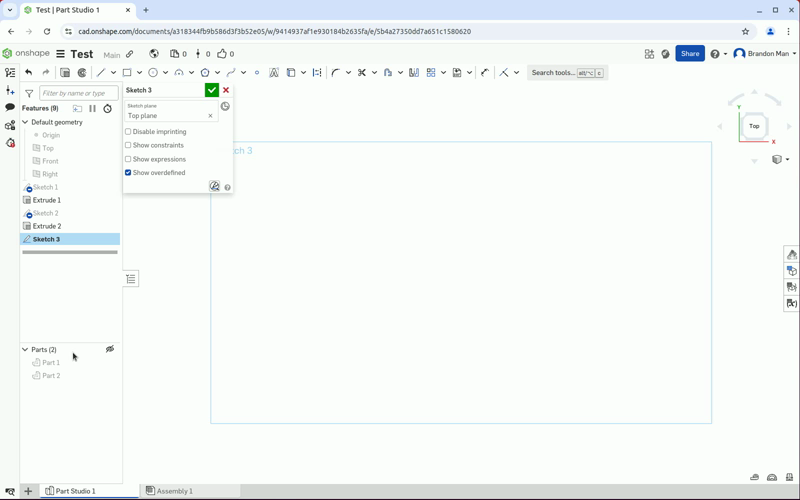
key(l)
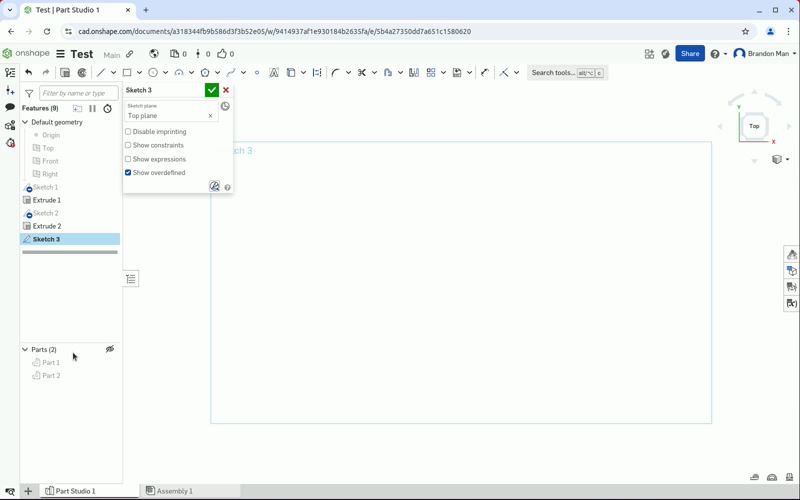
key_down(shift)
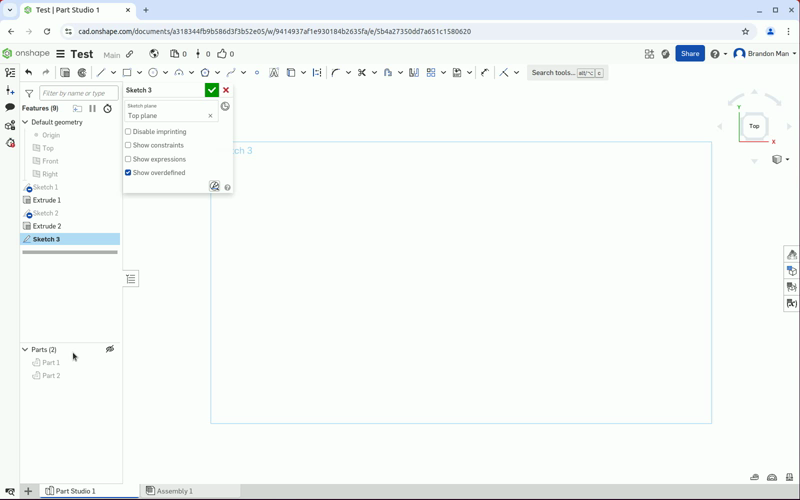
mouse_move(389, 324)
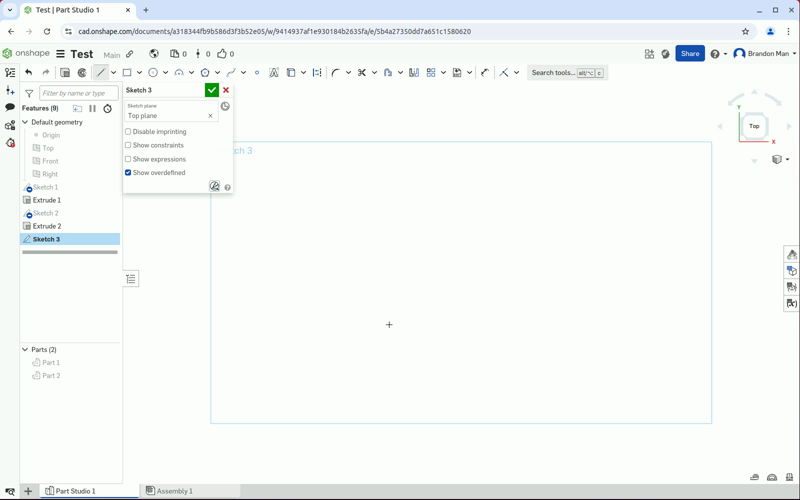
click(389, 324)
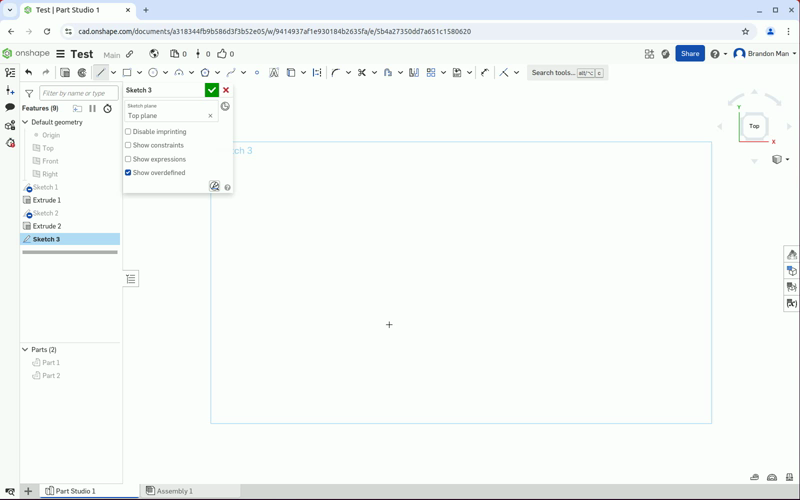
key_up(shift)
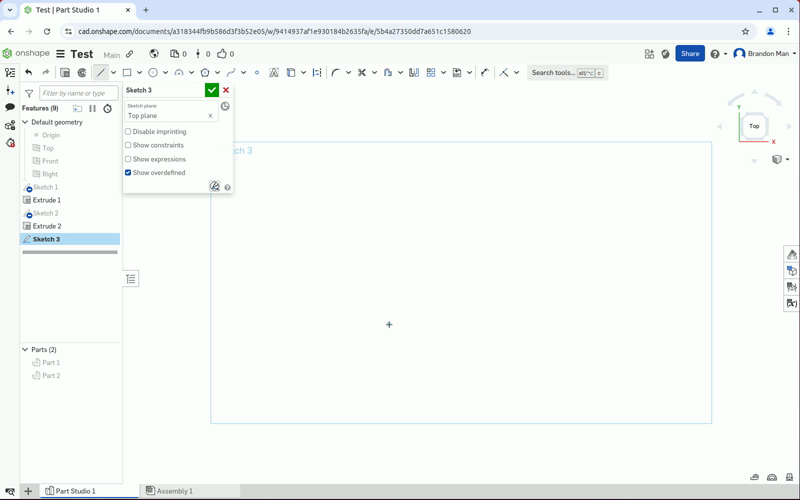
key_down(shift)
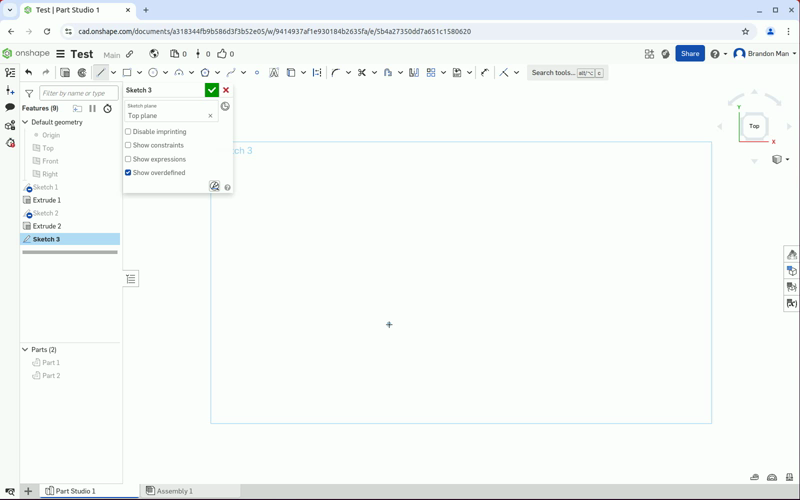
mouse_move(419, 324)
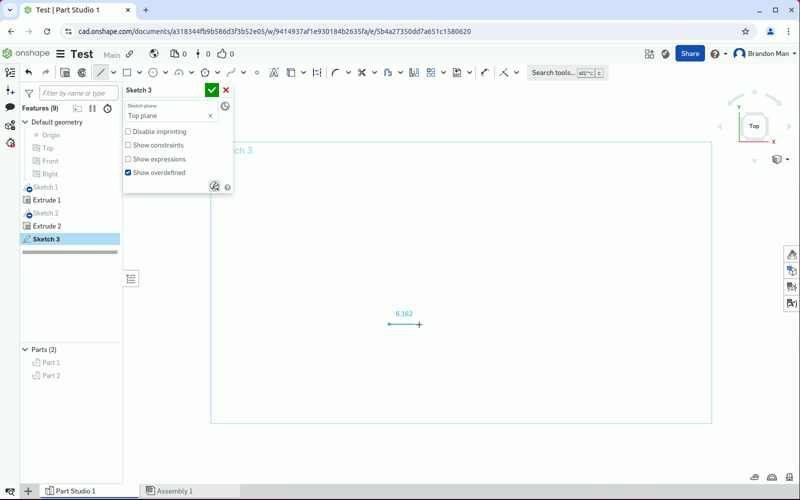
mouse_move(431, 324)
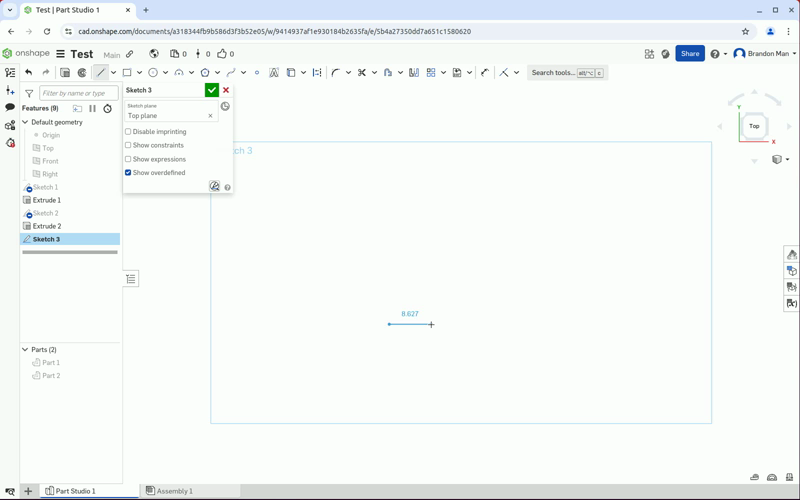
click(431, 324)
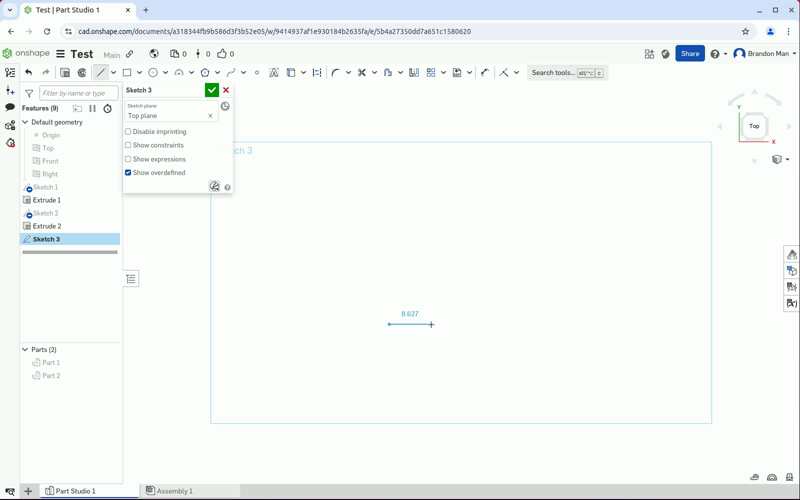
key_up(shift)
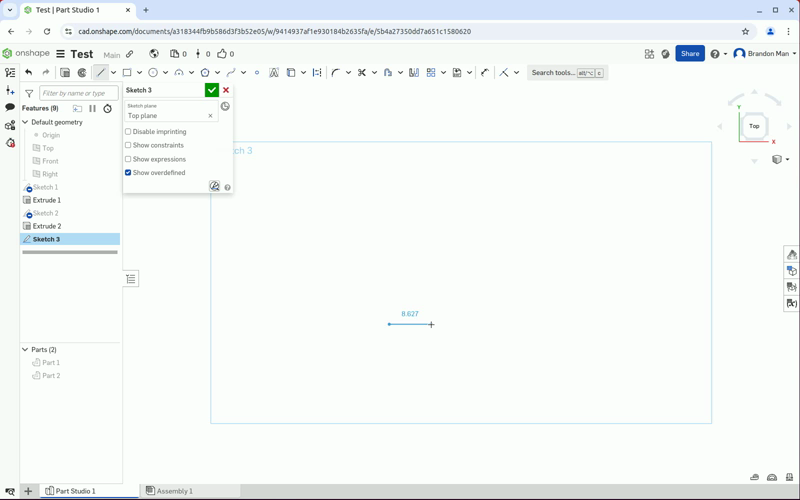
key_down(shift)
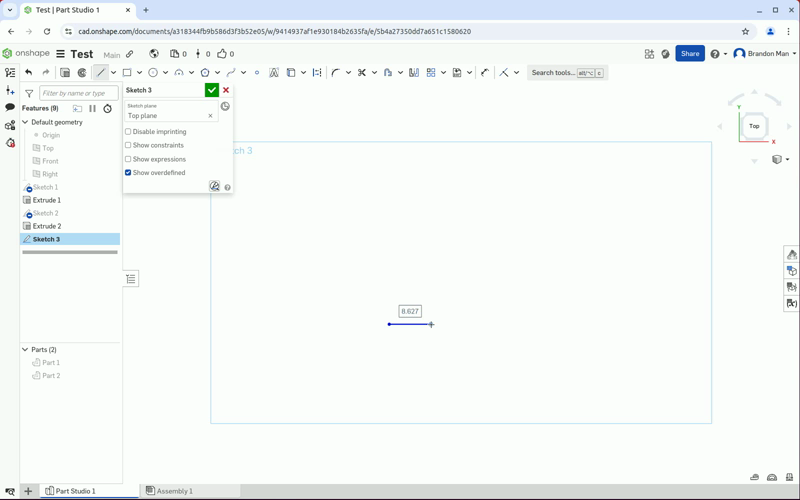
mouse_move(461, 324)
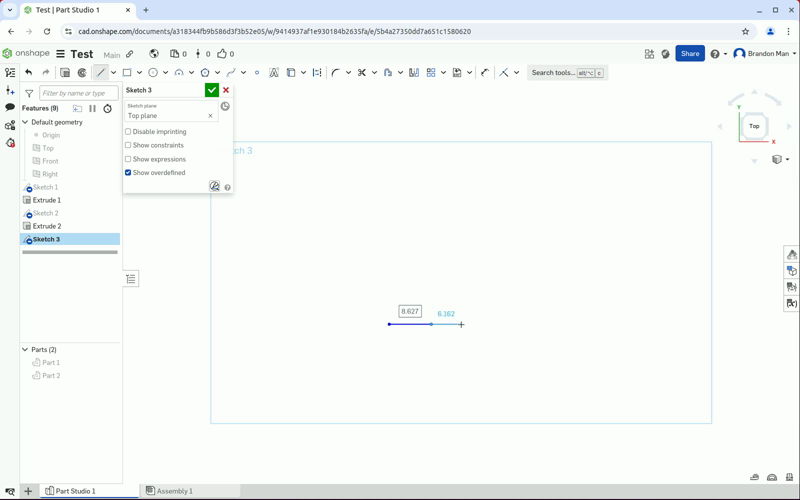
mouse_move(431, 282)
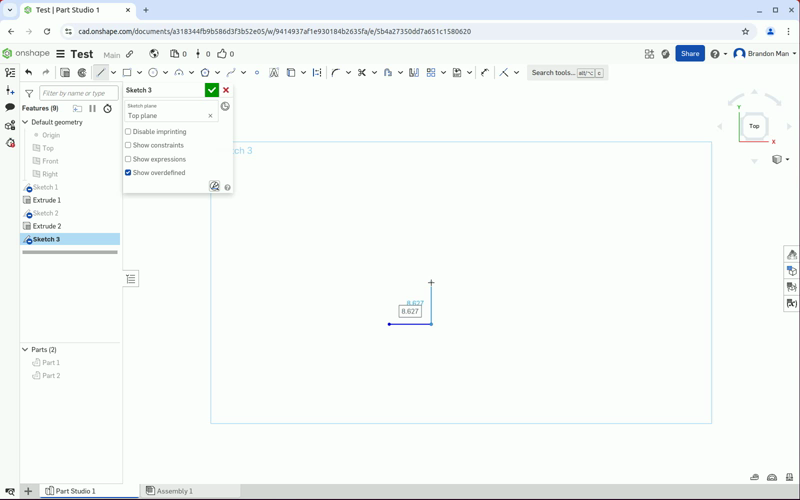
click(431, 282)
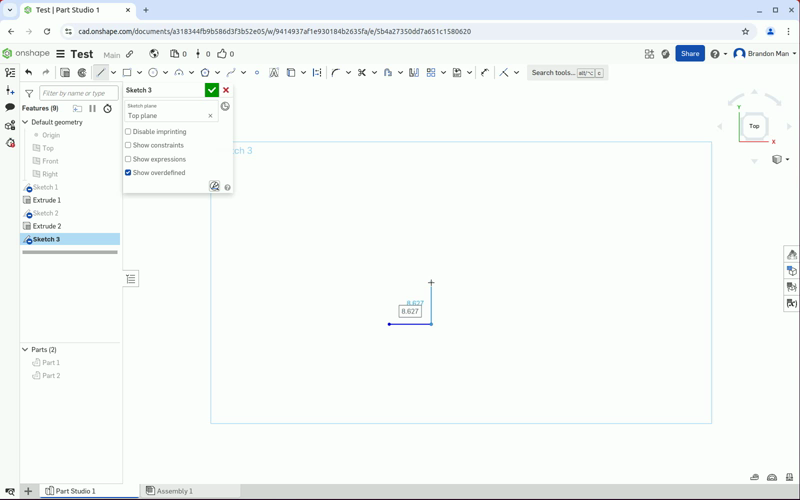
key_up(shift)
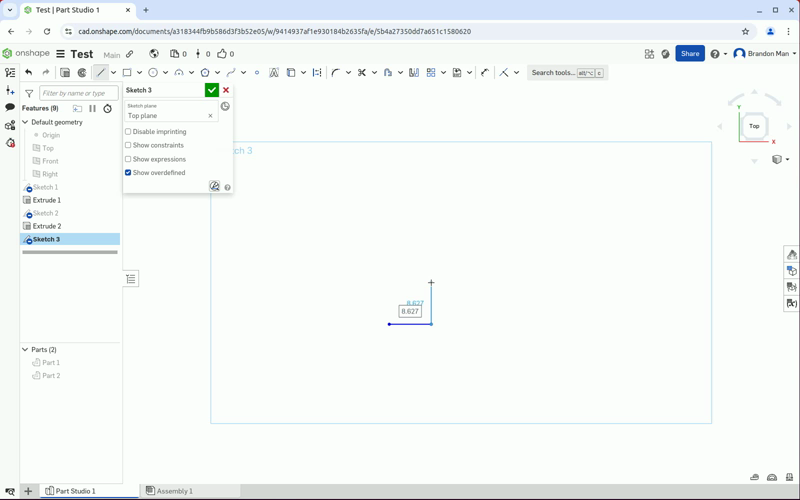
key(esc)
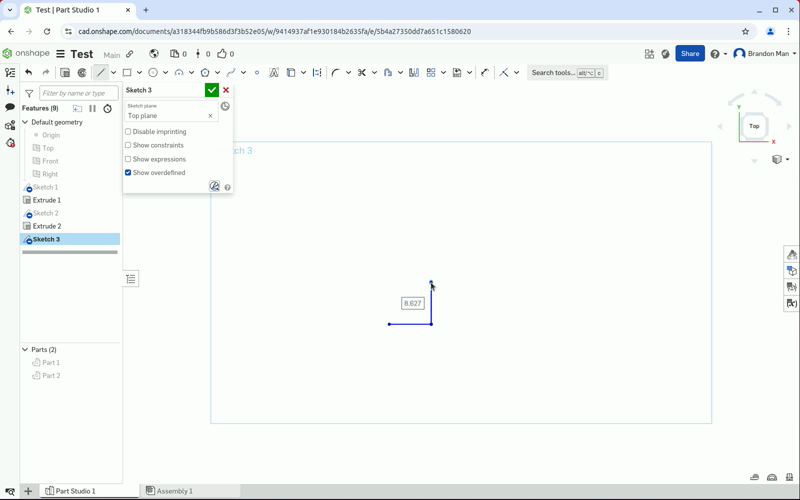
key(a)
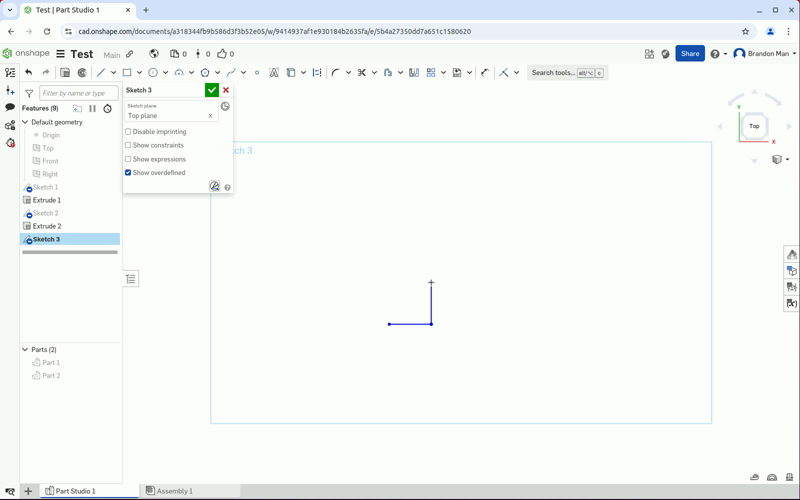
mouse_move(431, 282)
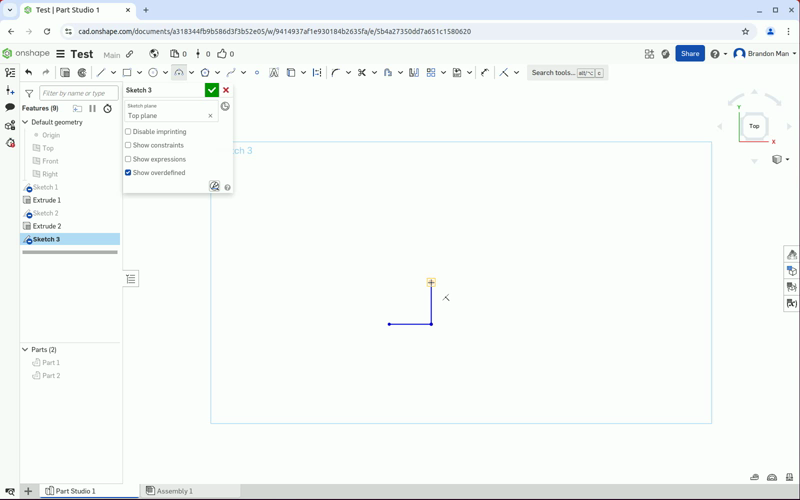
click(431, 282)
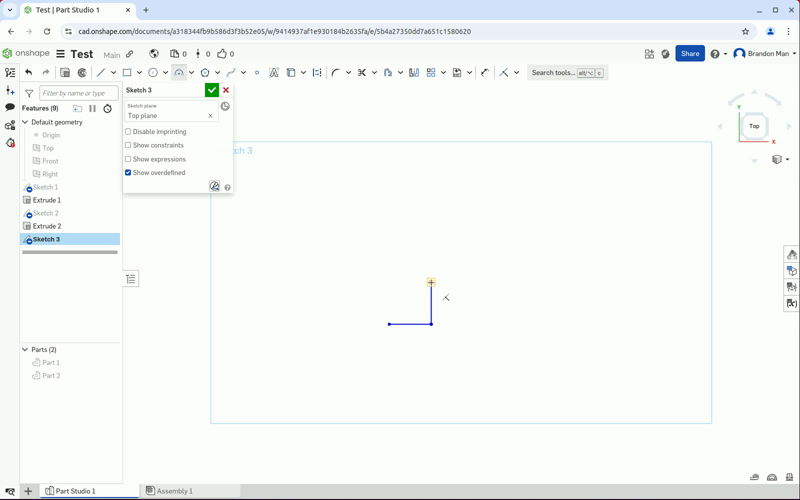
mouse_move(389, 324)
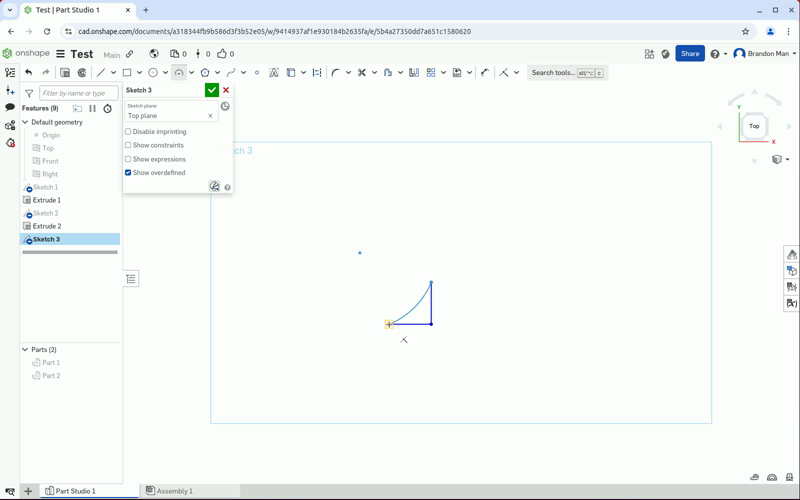
click(389, 324)
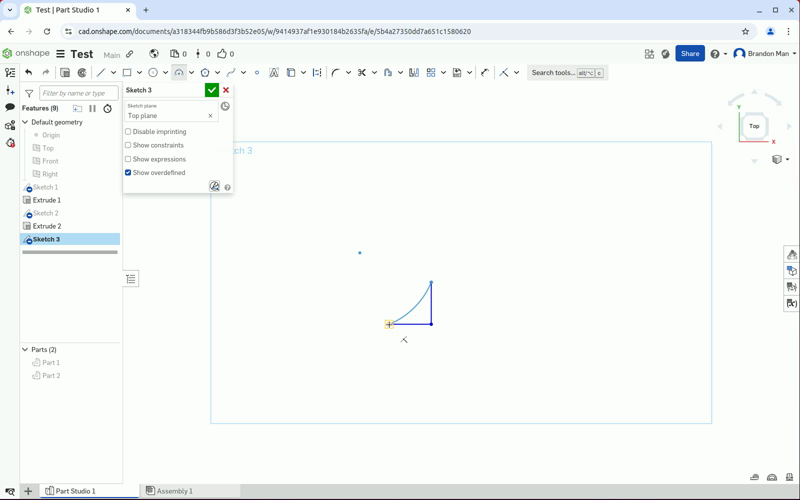
key_down(shift)
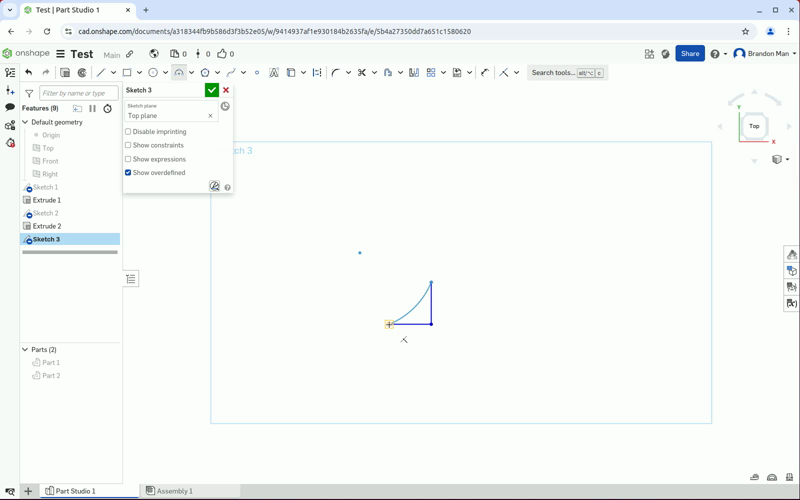
mouse_move(418, 311)
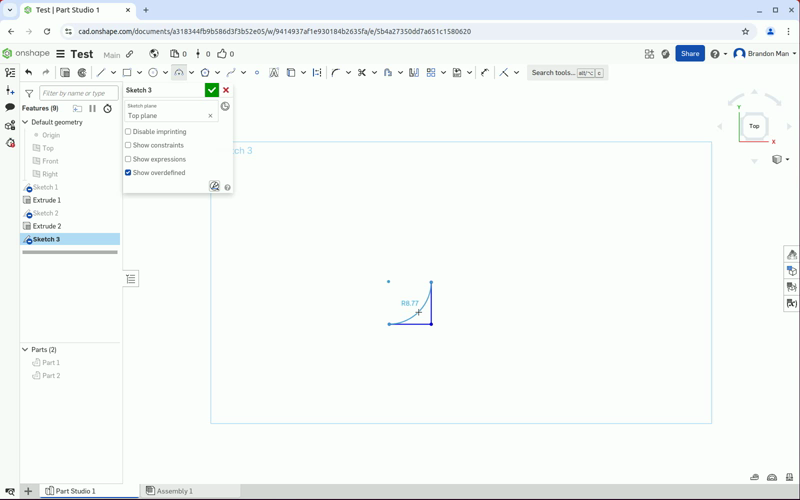
click(418, 311)
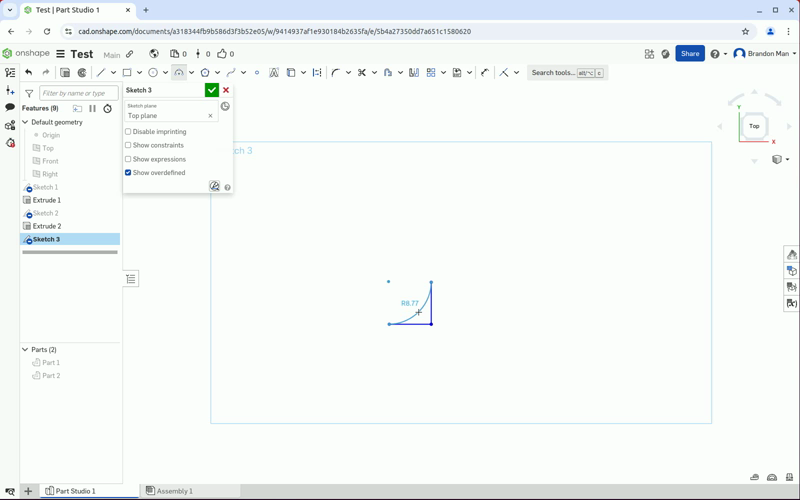
key_up(shift)
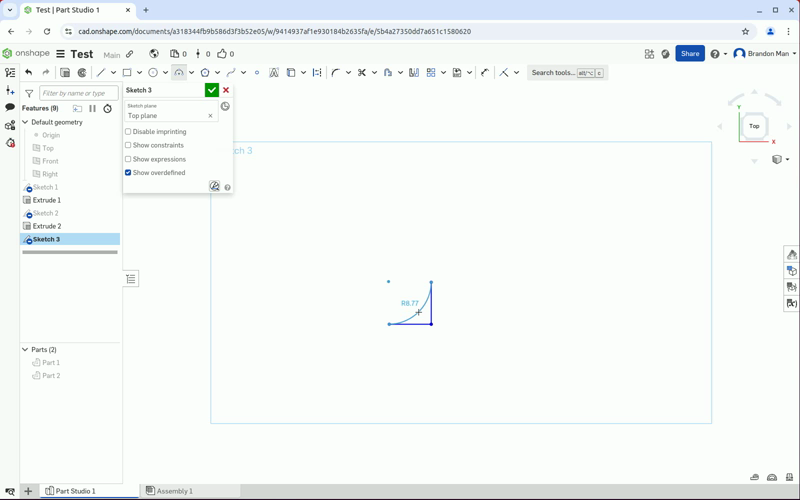
key(esc)
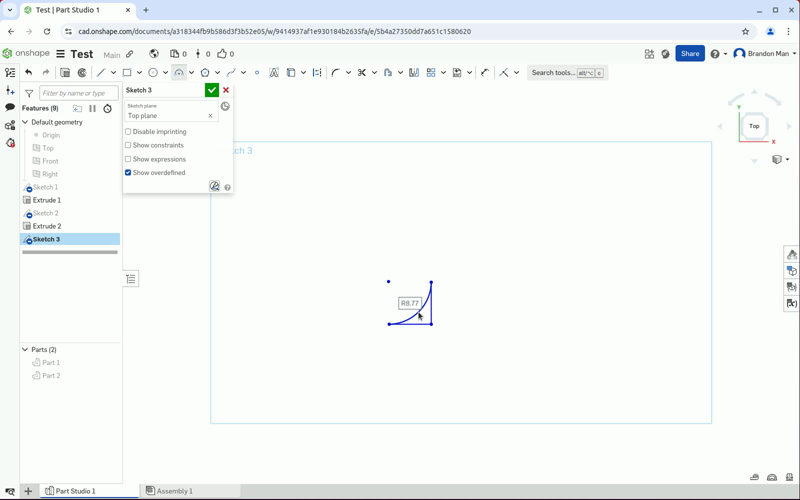
mouse_move(424, 305)
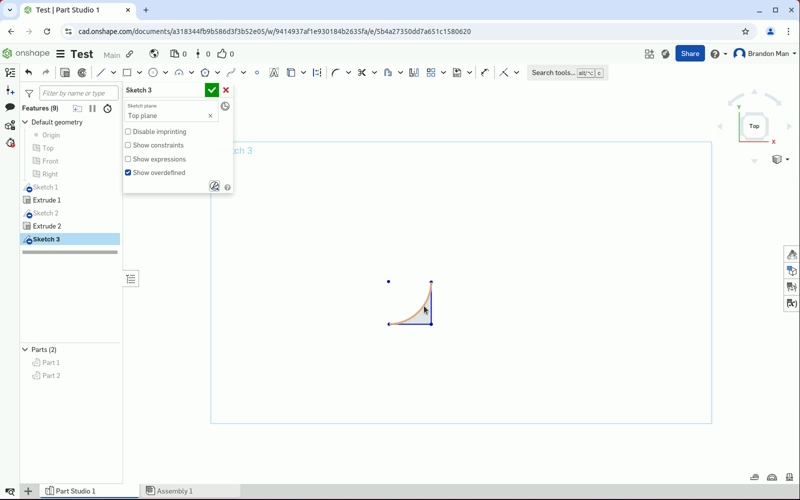
scroll(6)
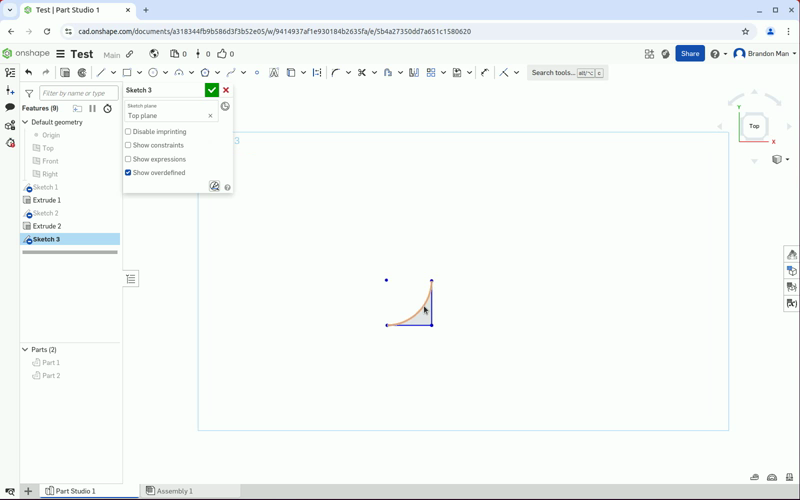
scroll(6)
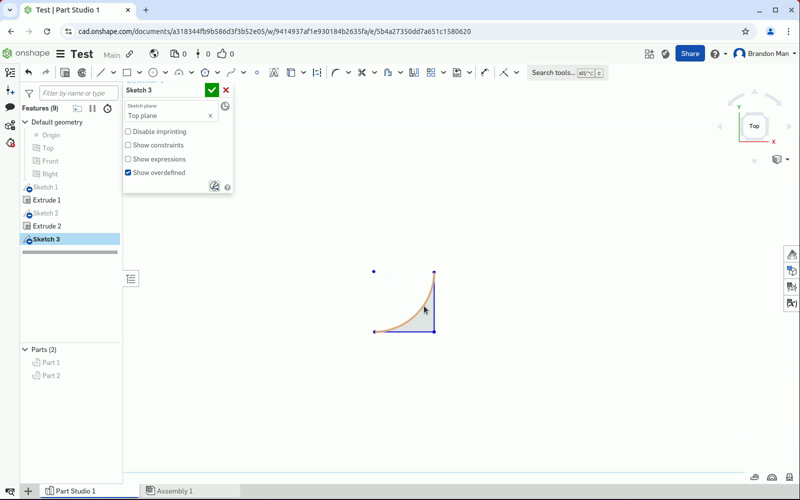
scroll(6)
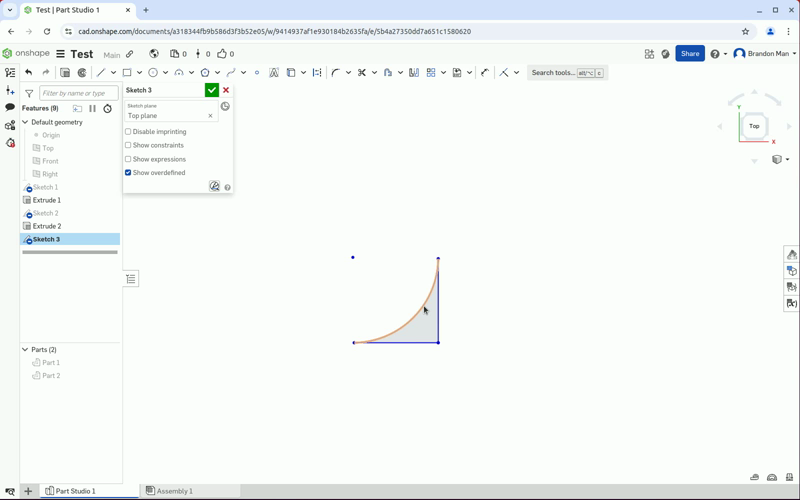
scroll(6)
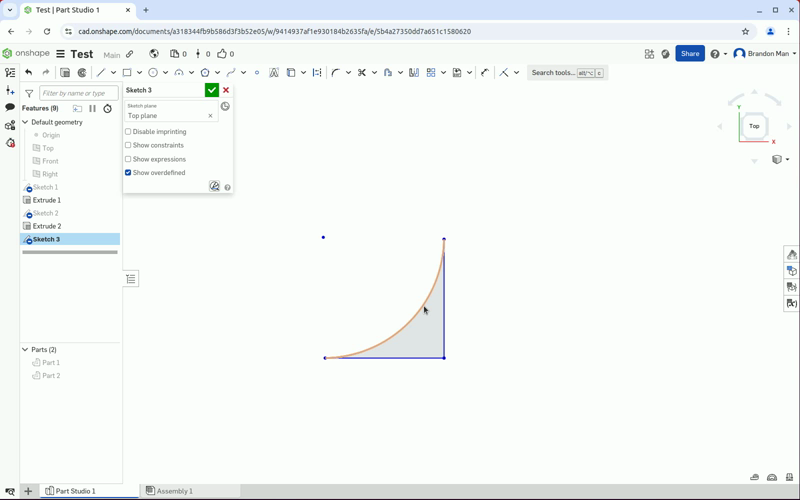
scroll(6)
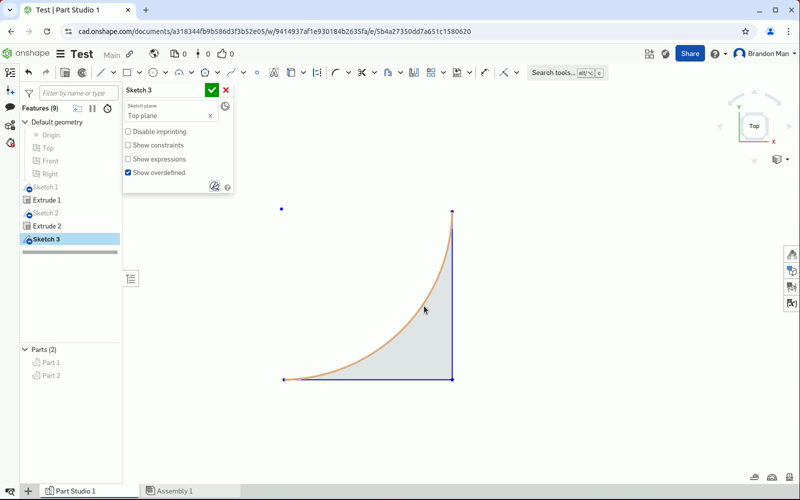
scroll(6)
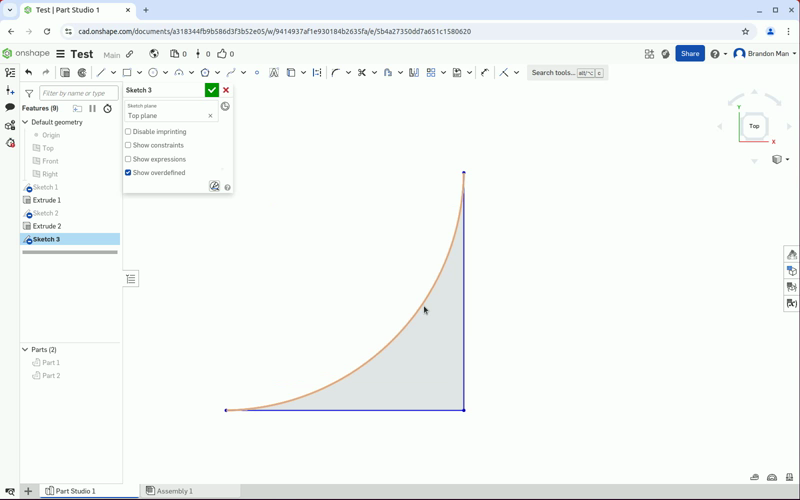
scroll(6)
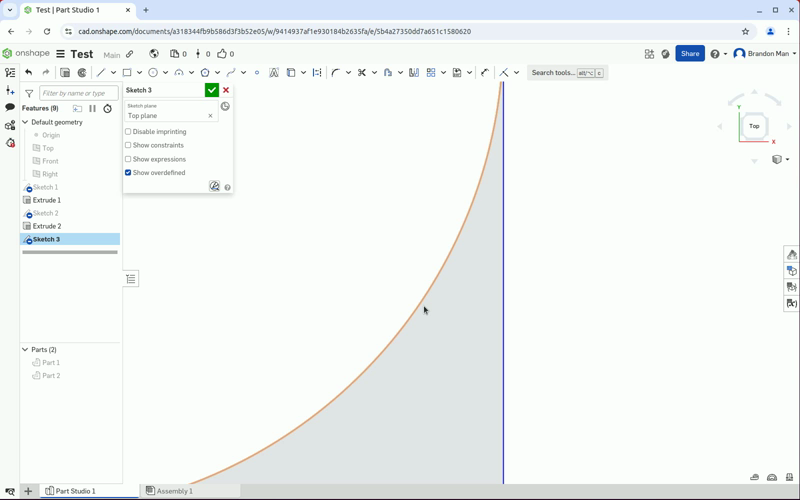
click(424, 305)
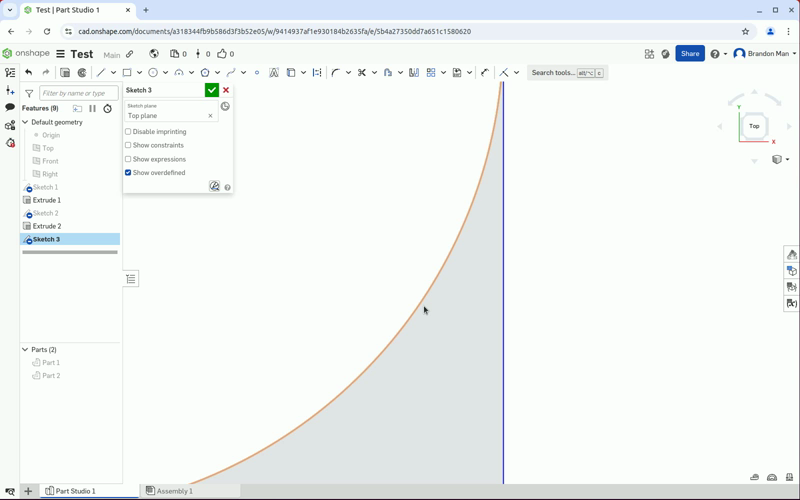
scroll(-6)
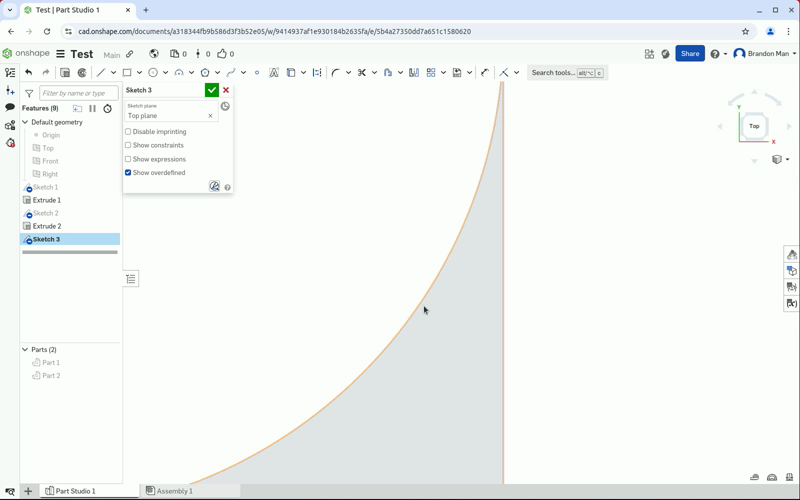
scroll(-6)
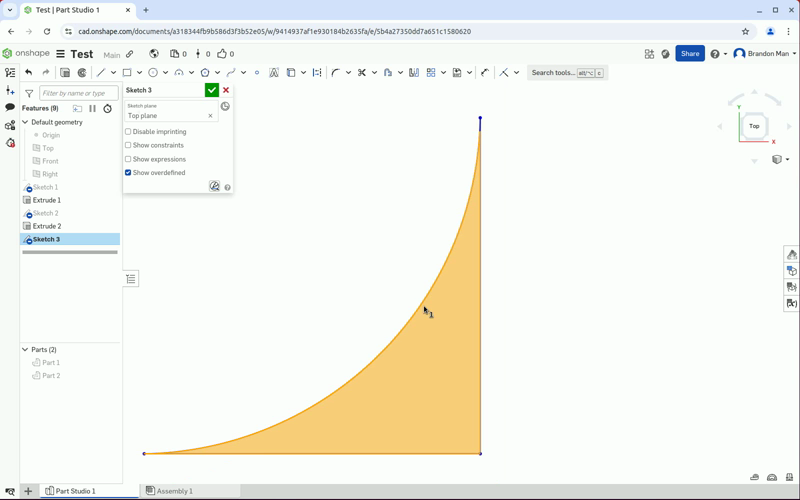
scroll(-6)
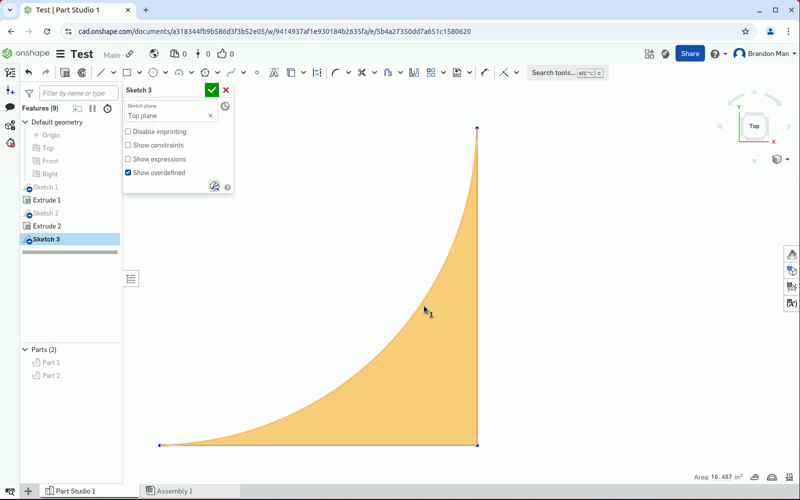
scroll(-6)
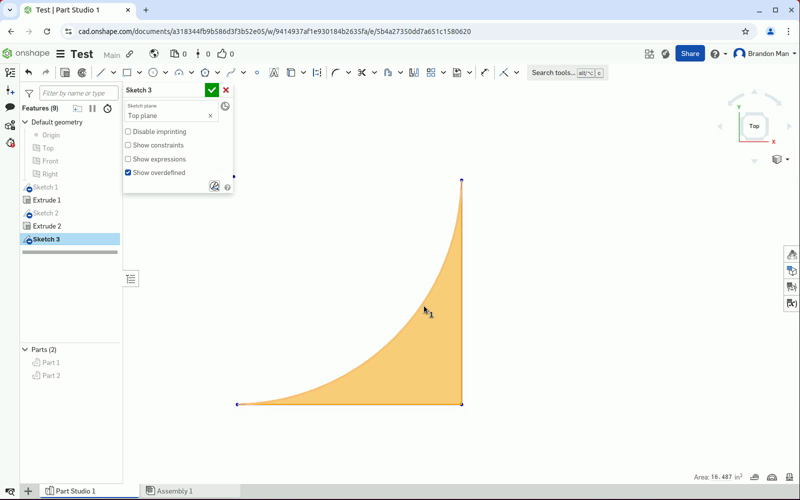
scroll(-6)
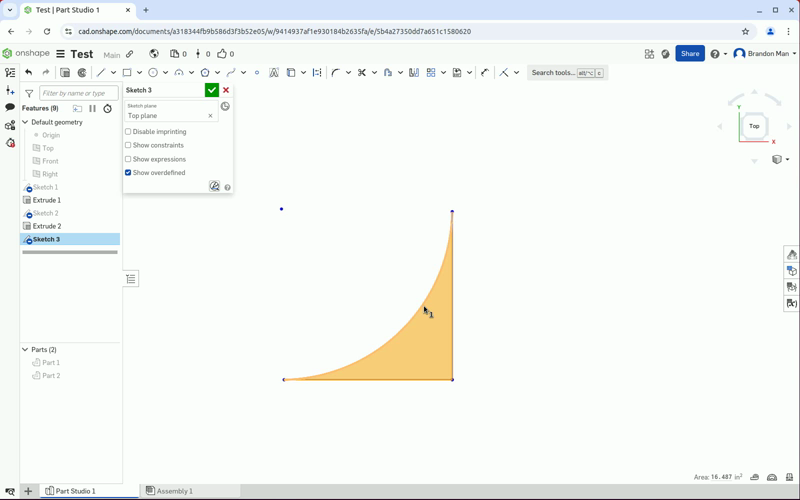
scroll(-6)
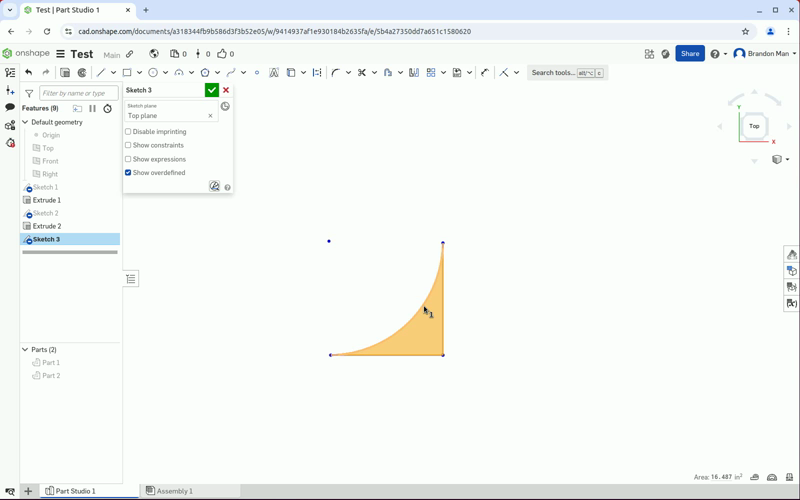
scroll(-6)
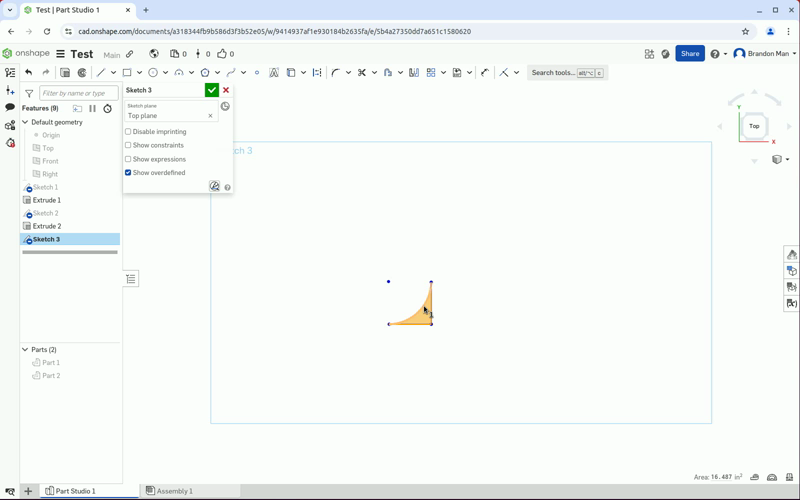
mouse_move(73, 352)
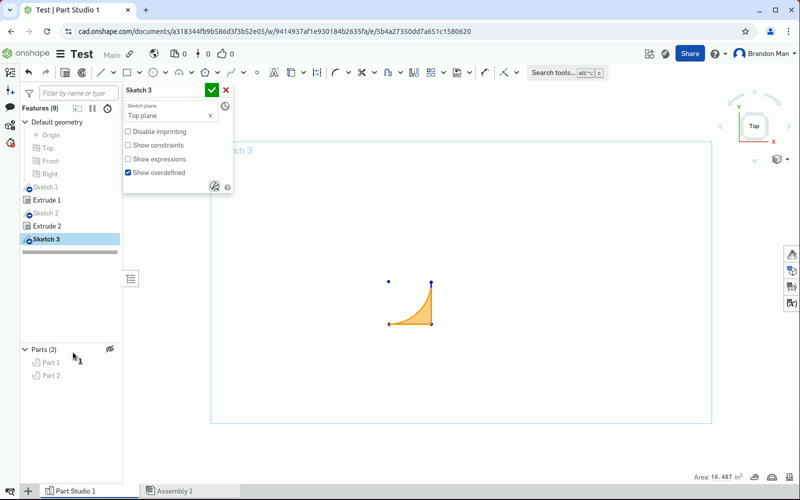
key(shift+y)
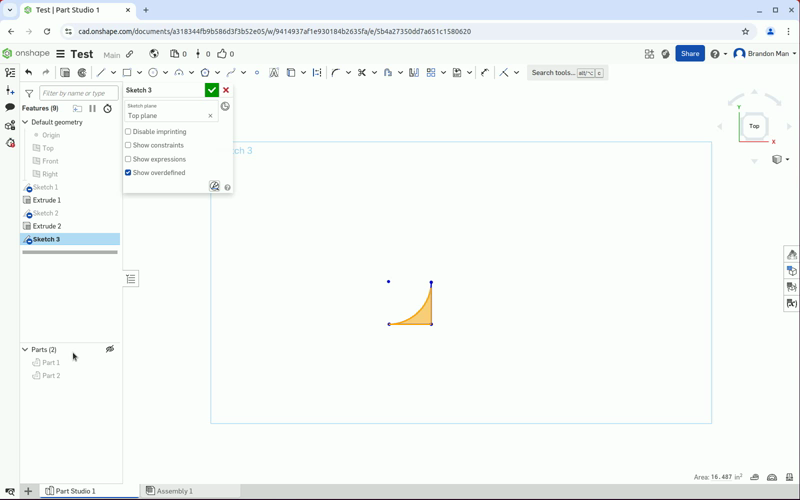
key(shift+e)
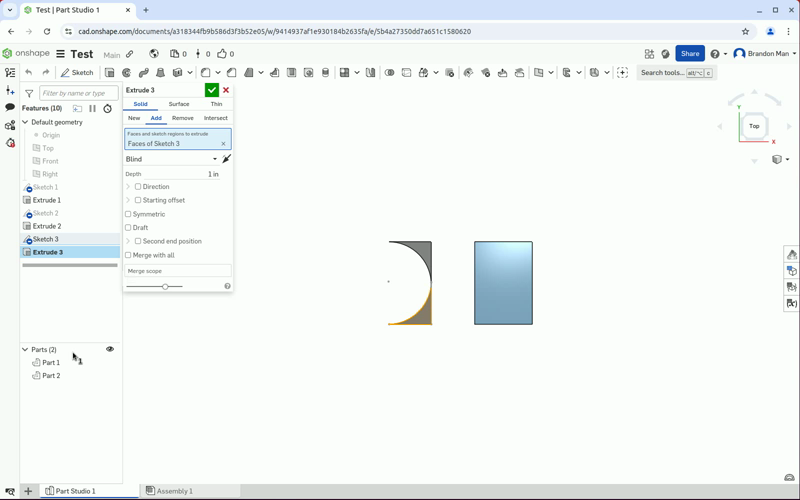
mouse_move(143, 106)
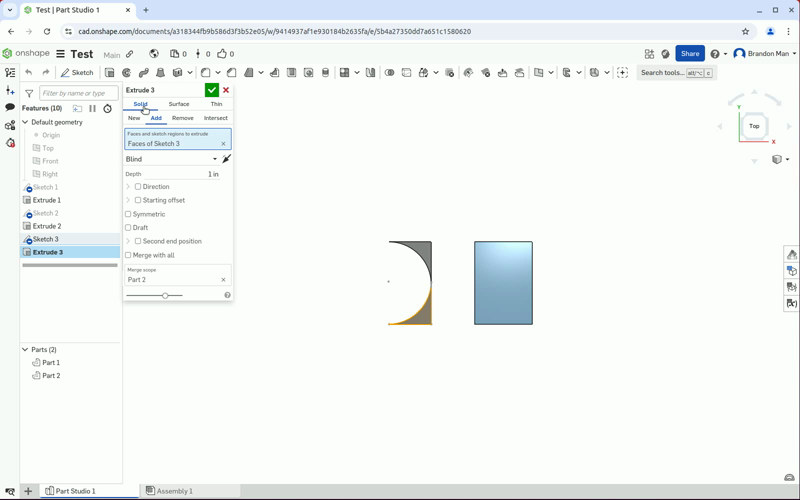
click(143, 106)
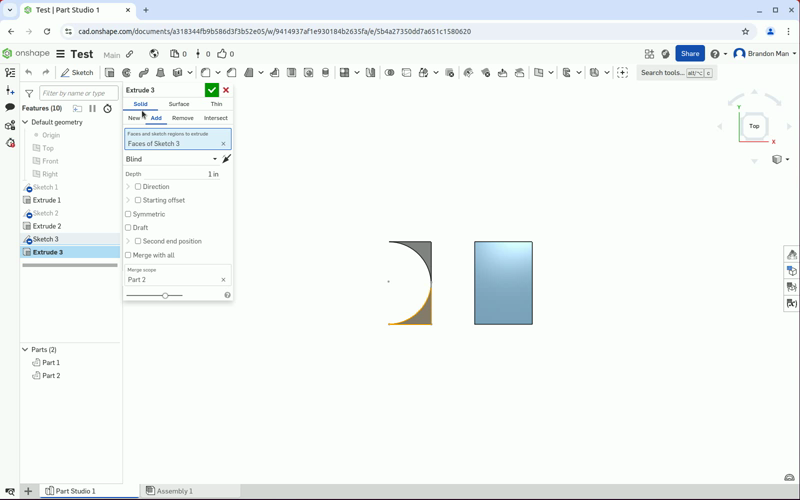
mouse_move(137, 120)
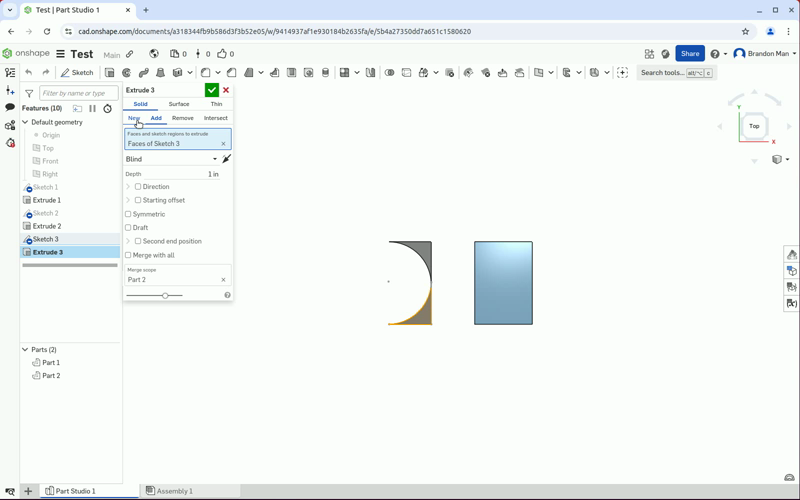
click(137, 120)
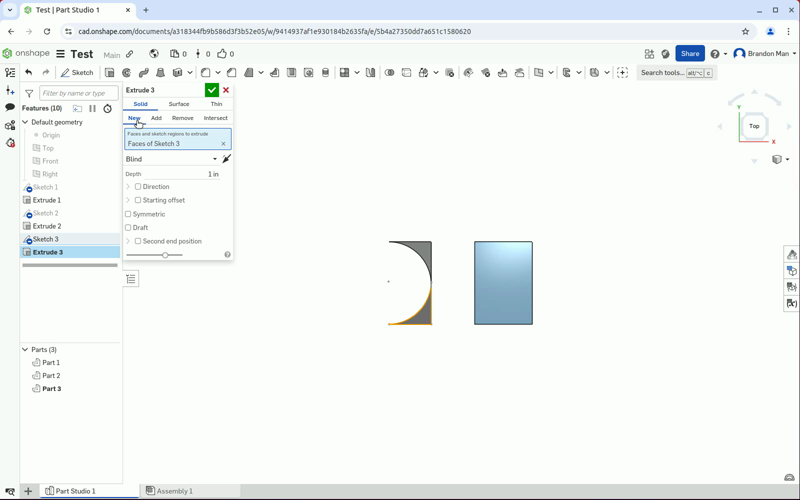
key(tab, 4)
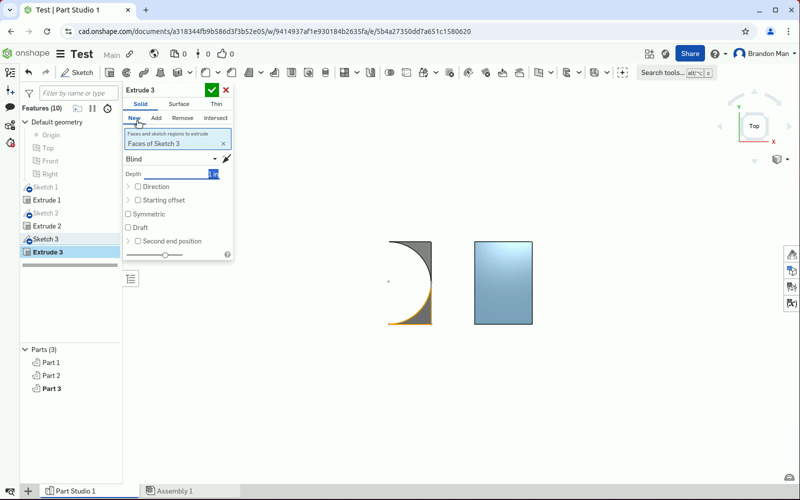
text(4.092)
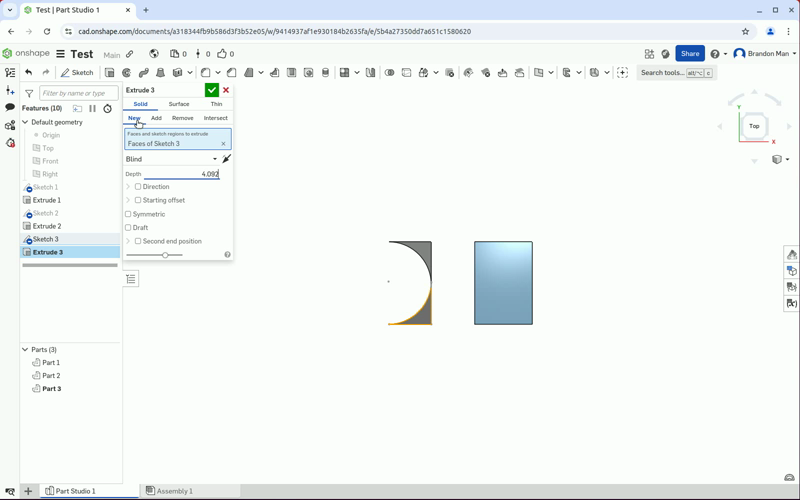
key(enter)
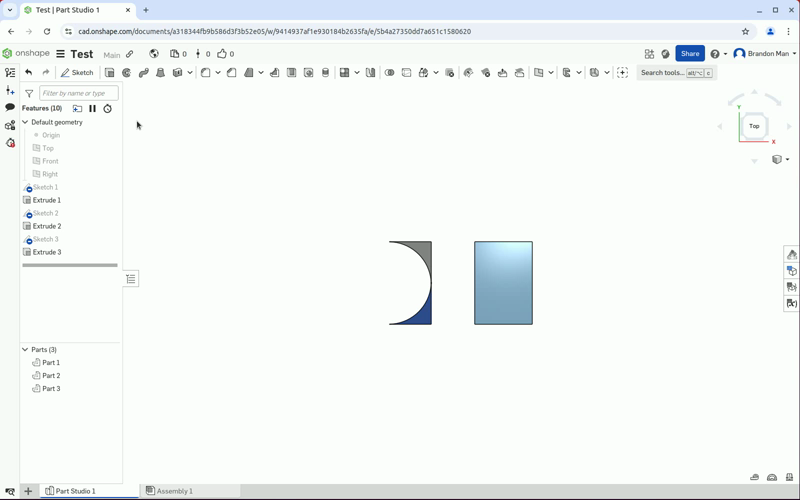
key(shift+h)
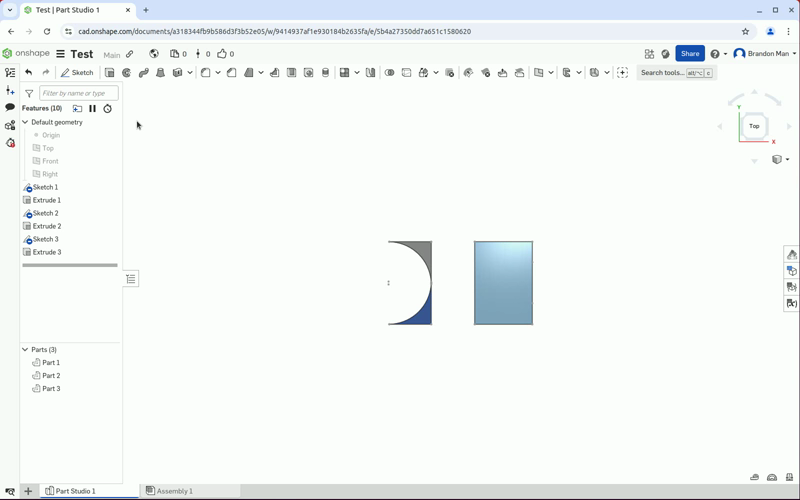
key(shift+h)
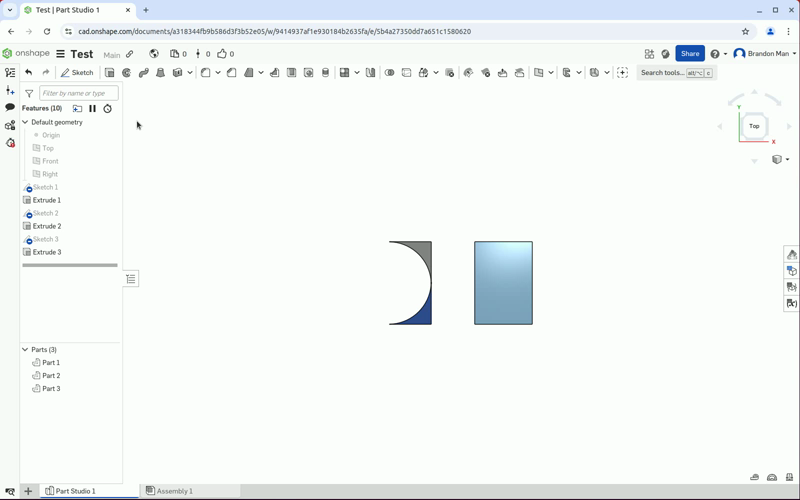
mouse_move(73, 189)
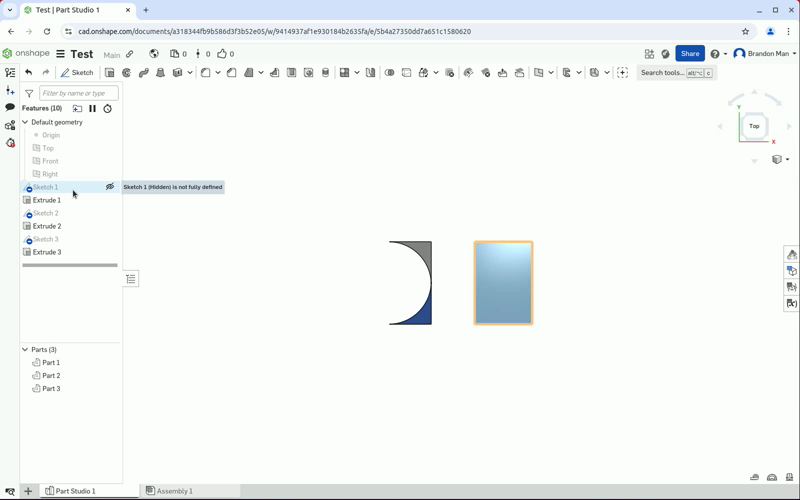
click(73, 189)
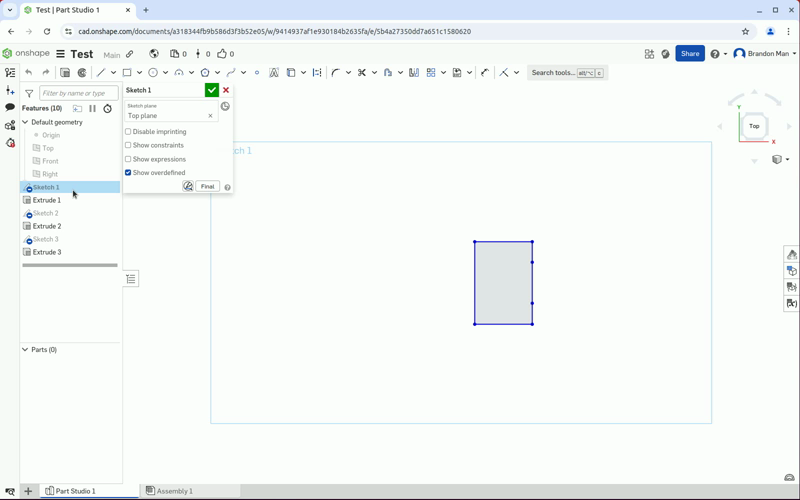
mouse_move(229, 92)
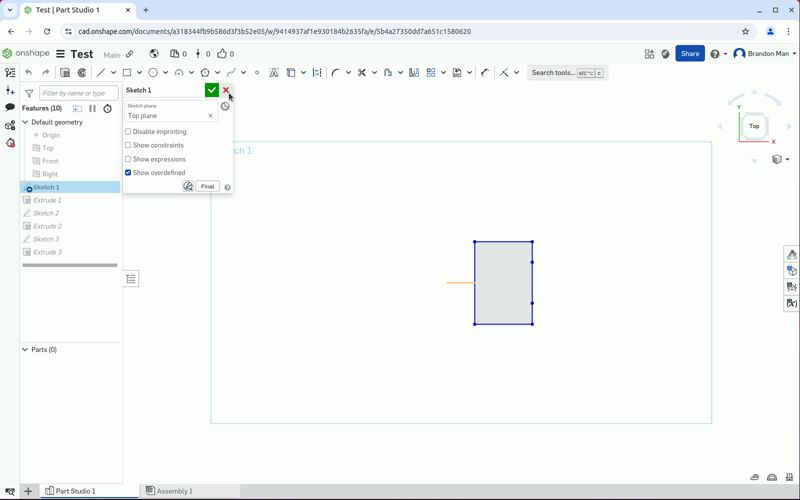
click(229, 92)
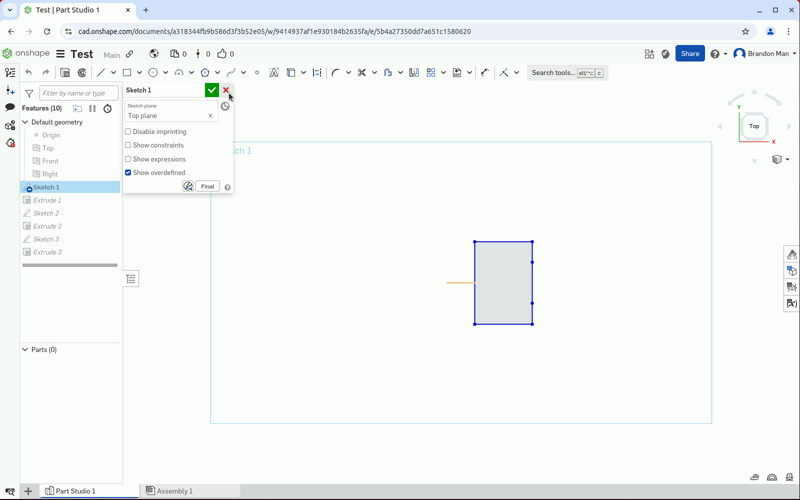
key(shift+s)
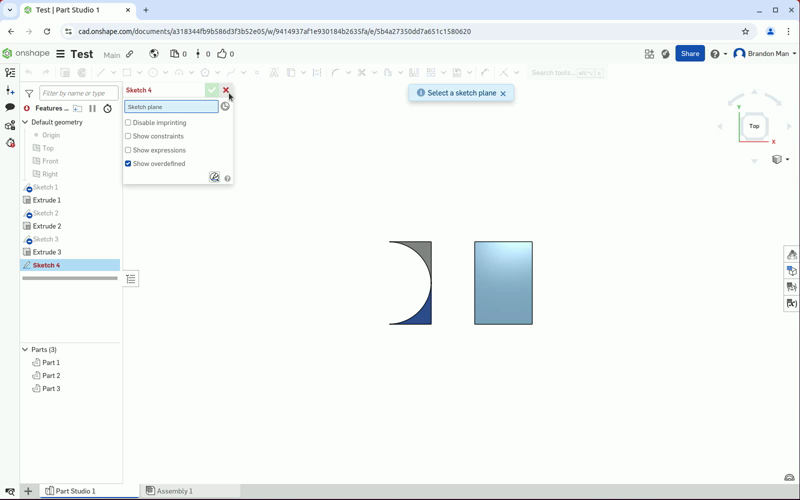
mouse_move(73, 150)
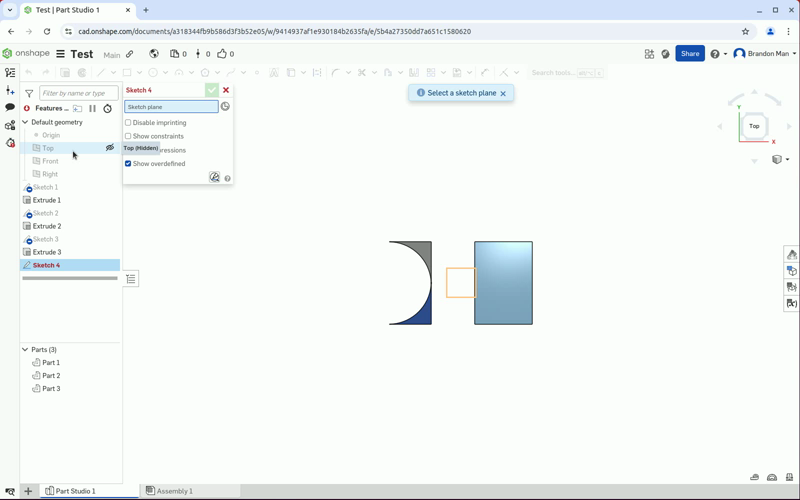
click(73, 150)
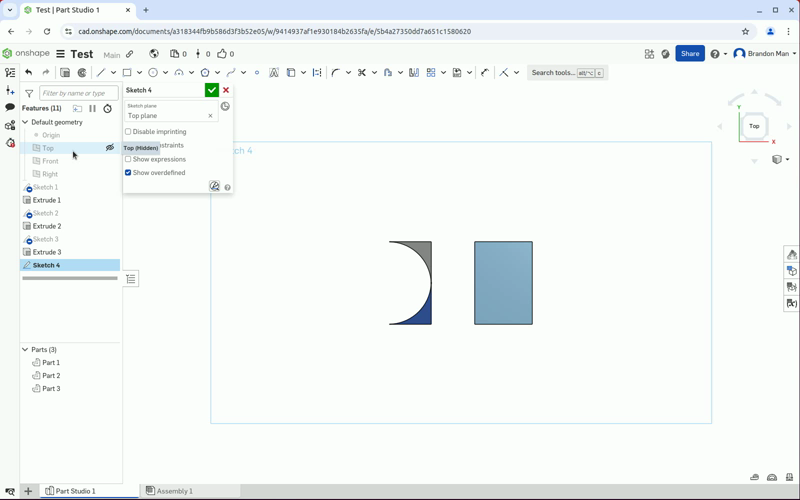
mouse_move(73, 352)
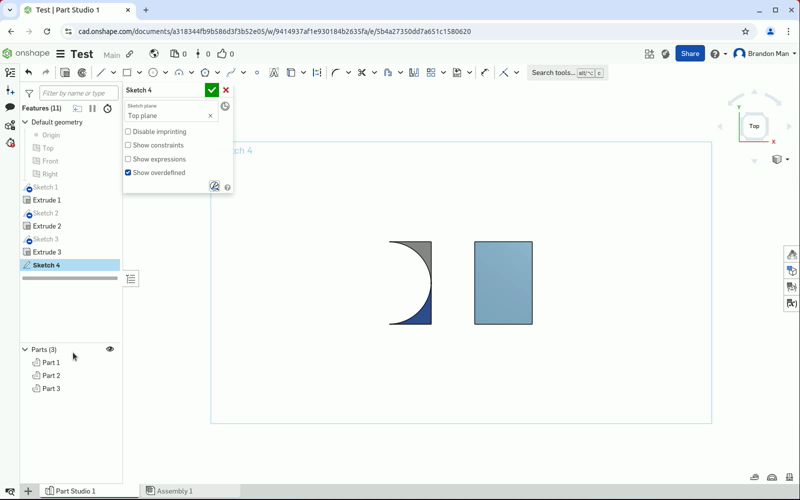
key(y)
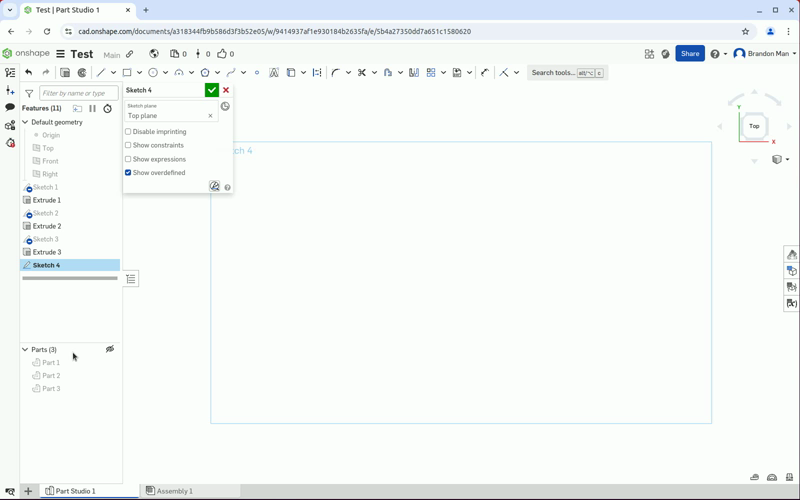
key(l)
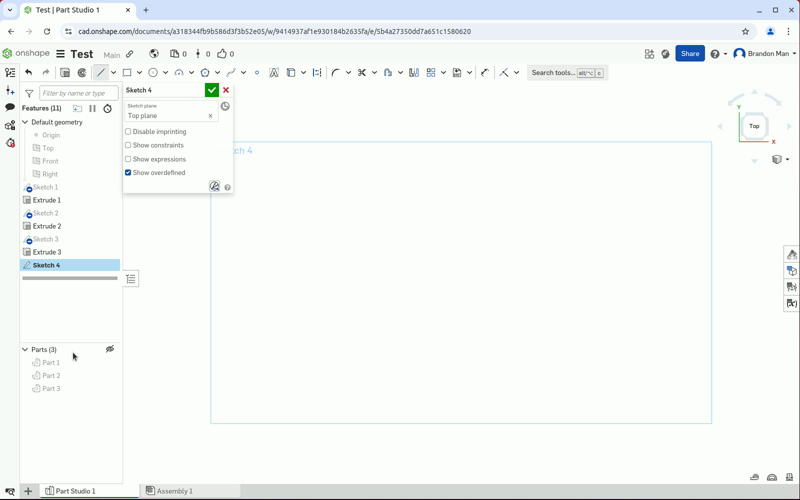
key_down(shift)
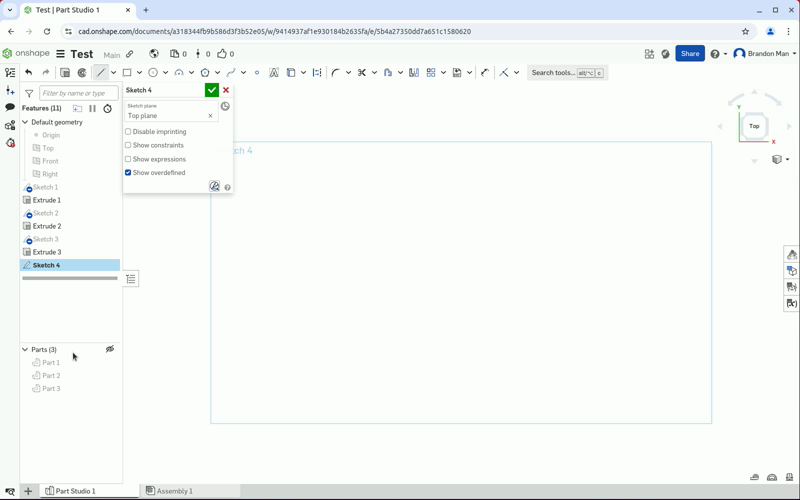
mouse_move(389, 324)
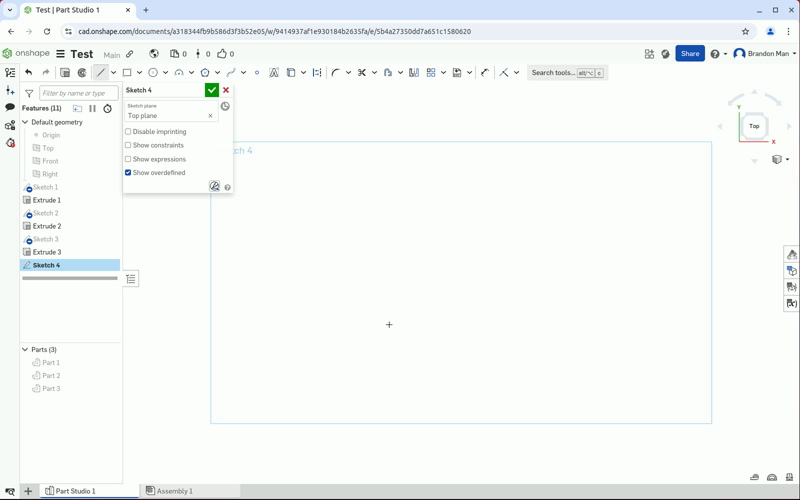
click(389, 324)
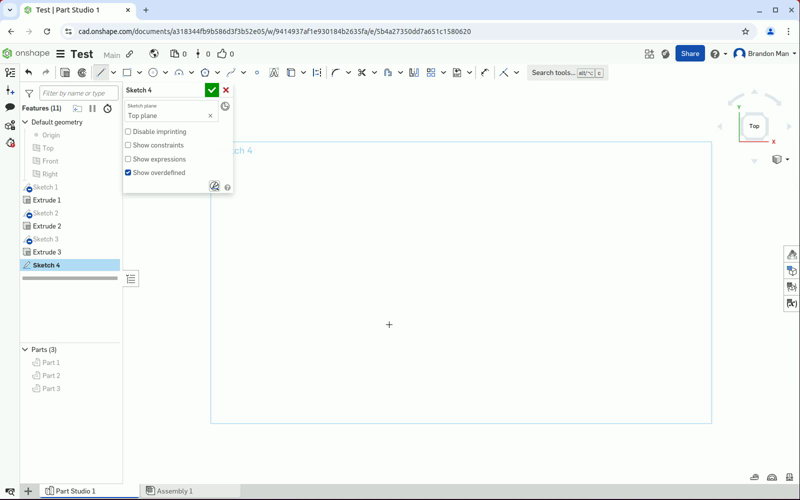
key_up(shift)
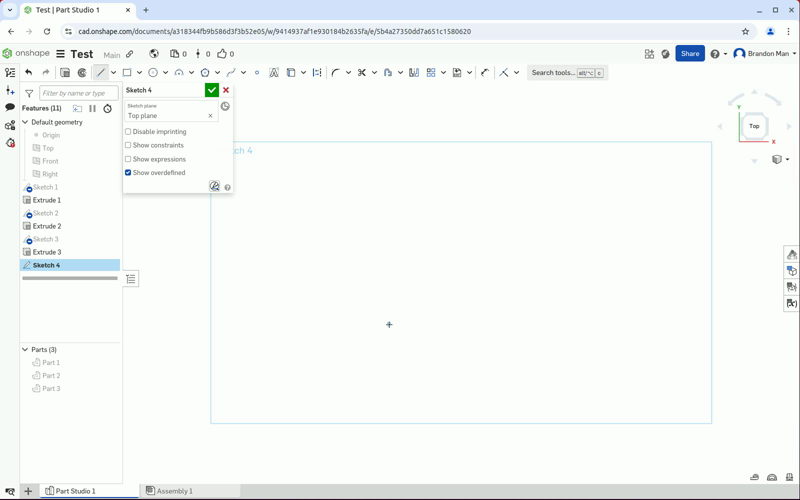
key_down(shift)
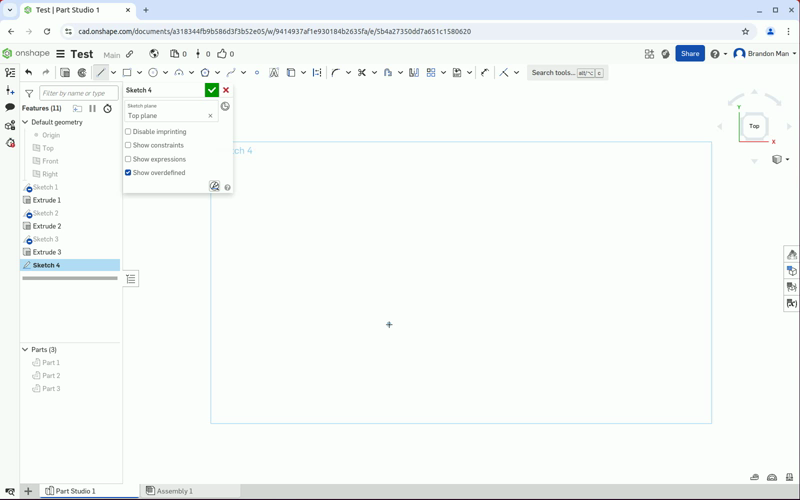
mouse_move(419, 324)
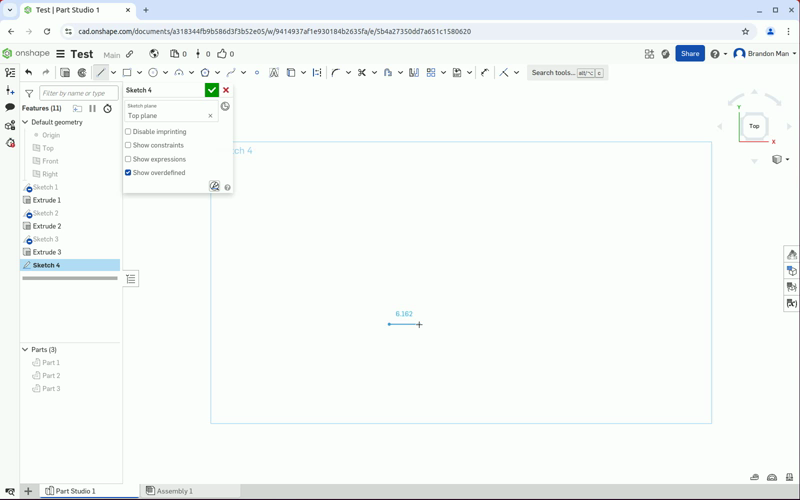
mouse_move(389, 303)
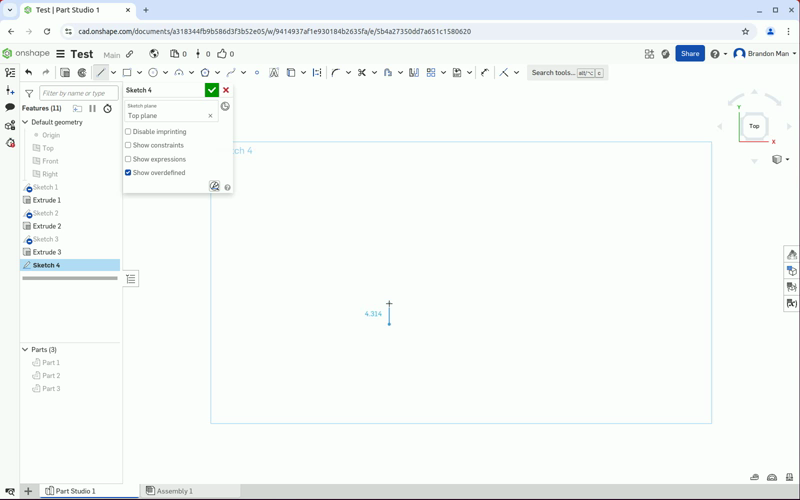
click(389, 303)
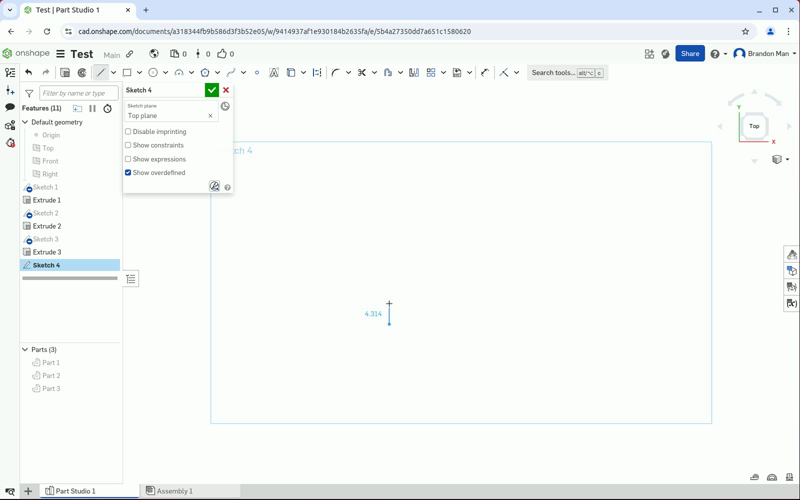
key_up(shift)
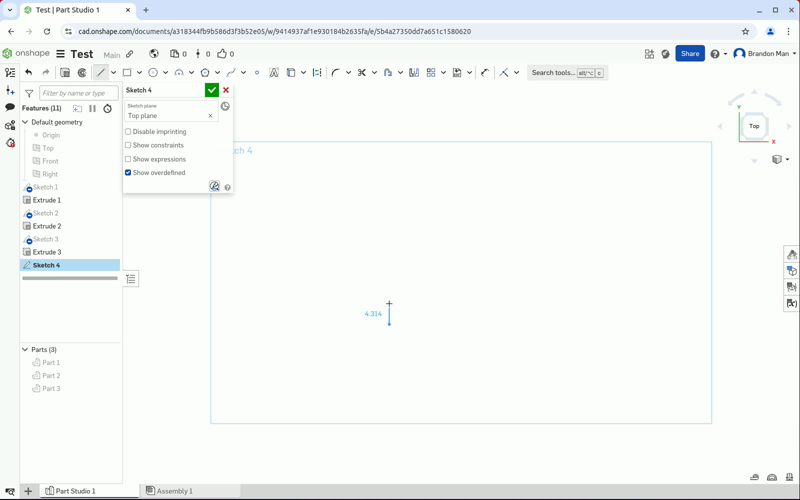
key(esc)
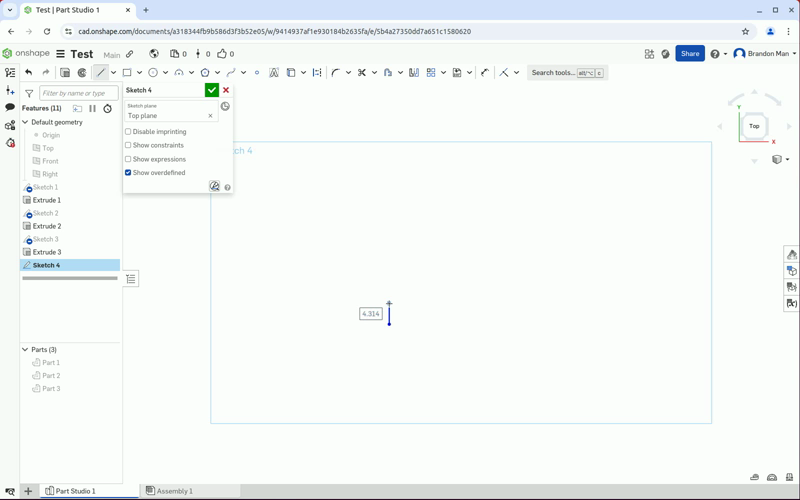
key(a)
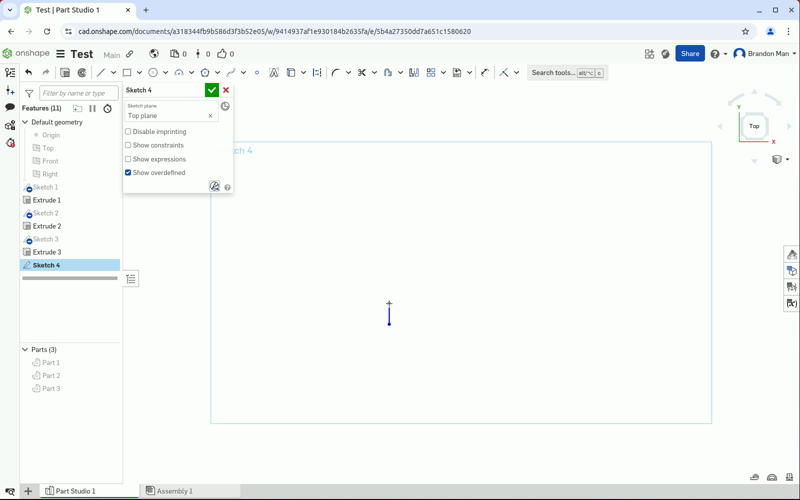
mouse_move(389, 303)
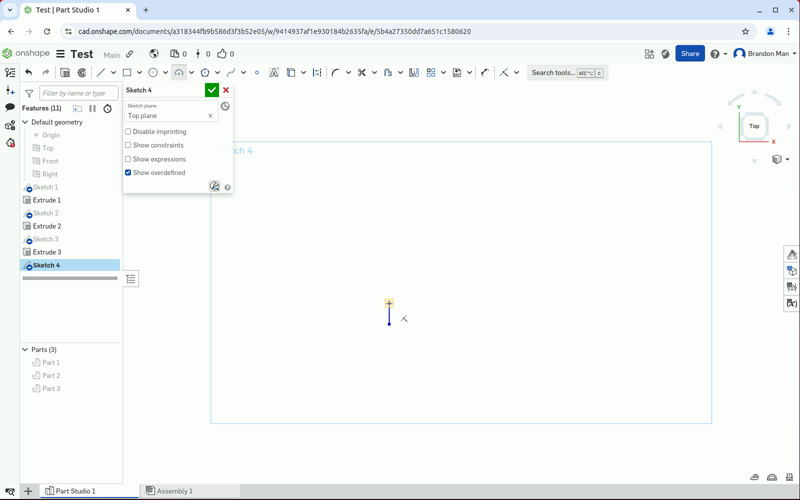
click(389, 303)
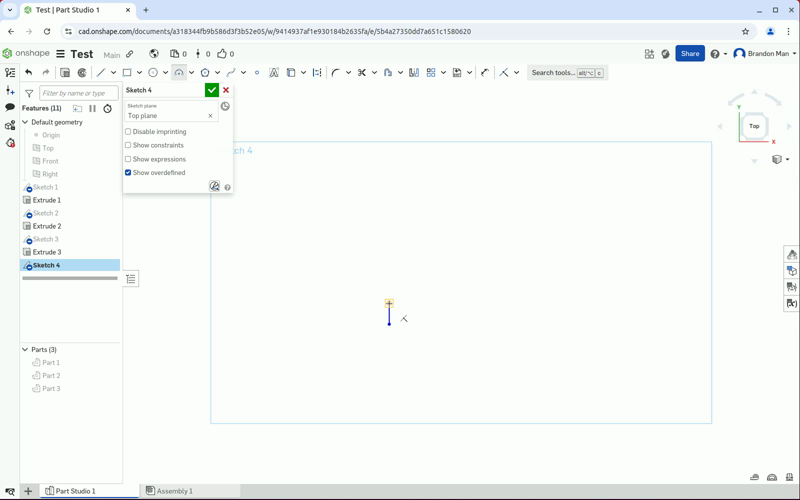
key_down(shift)
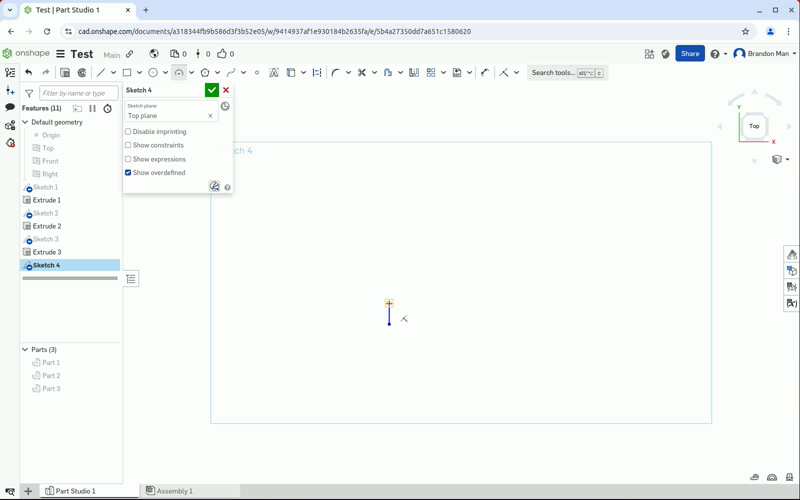
mouse_move(389, 262)
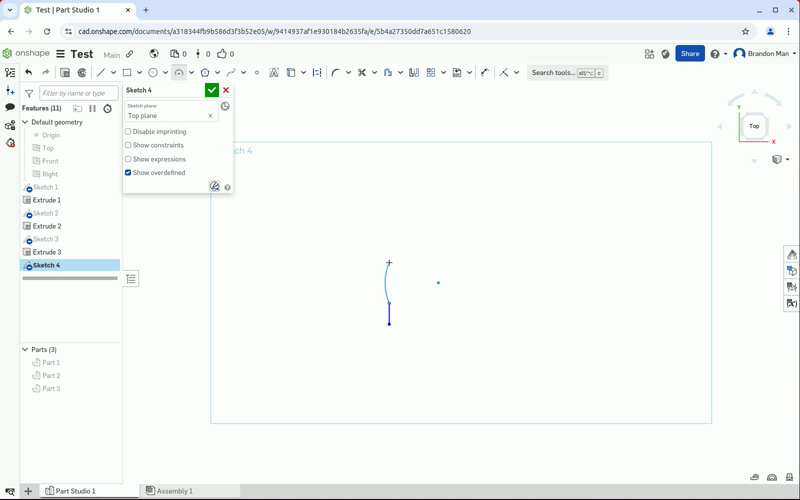
click(389, 262)
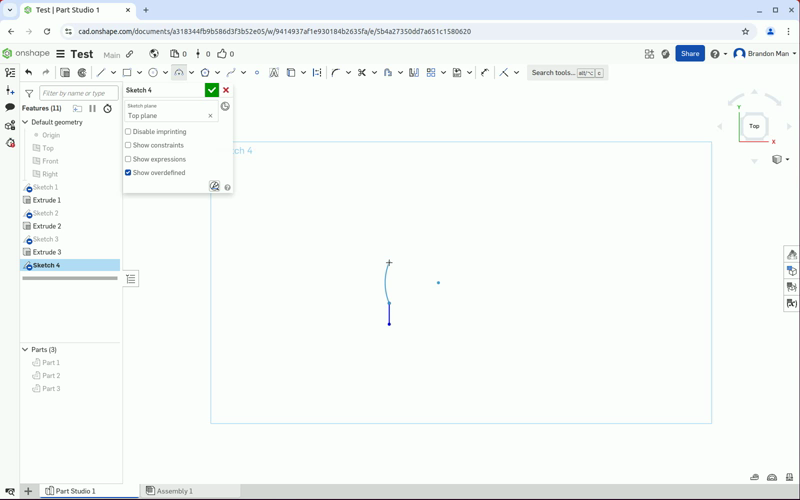
mouse_move(368, 282)
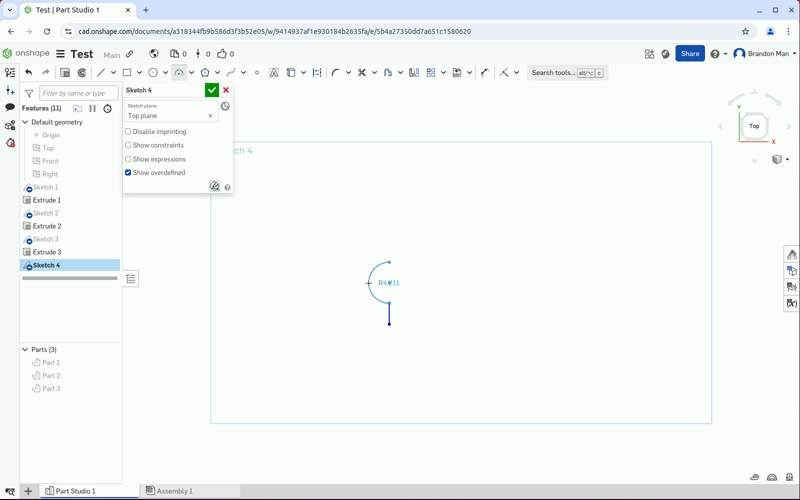
click(368, 282)
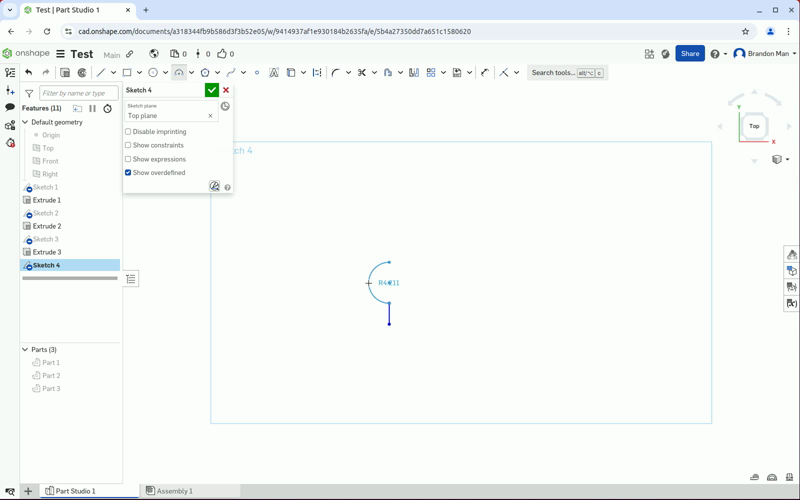
key_up(shift)
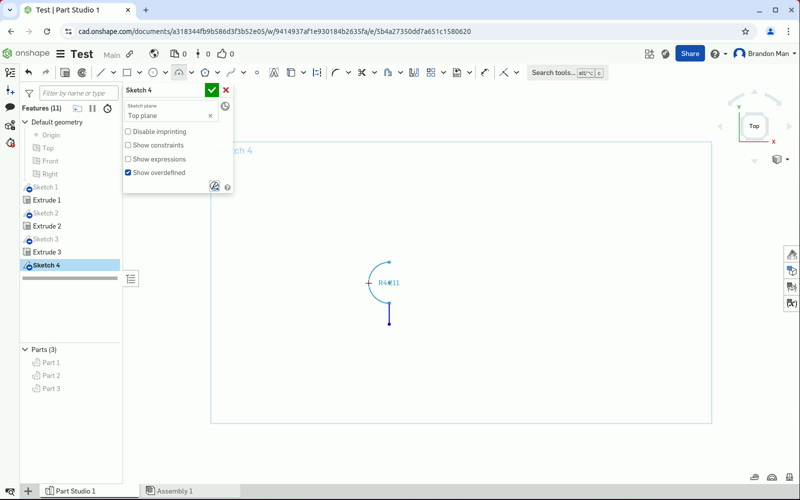
key(esc)
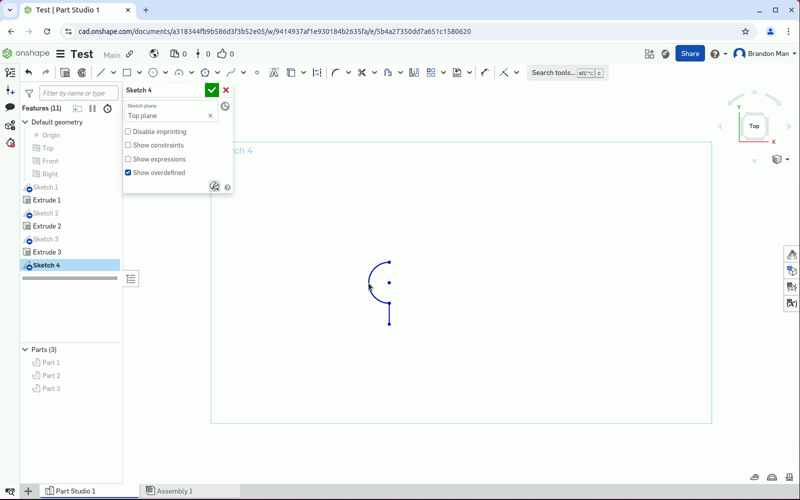
key(l)
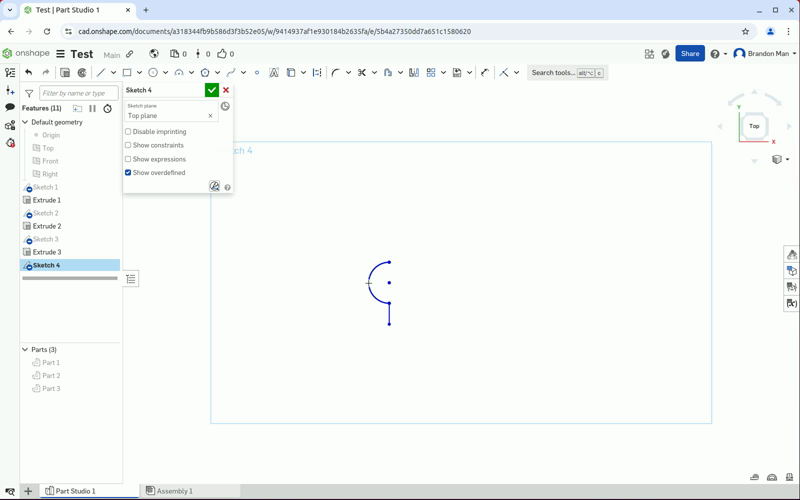
mouse_move(389, 262)
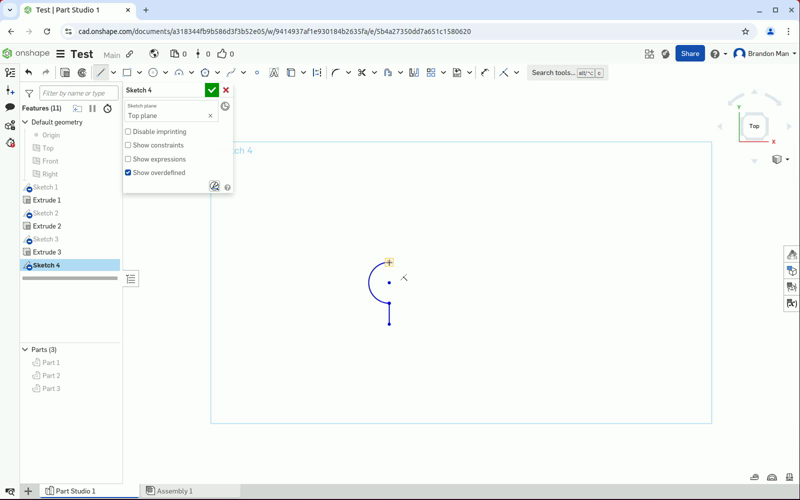
click(389, 262)
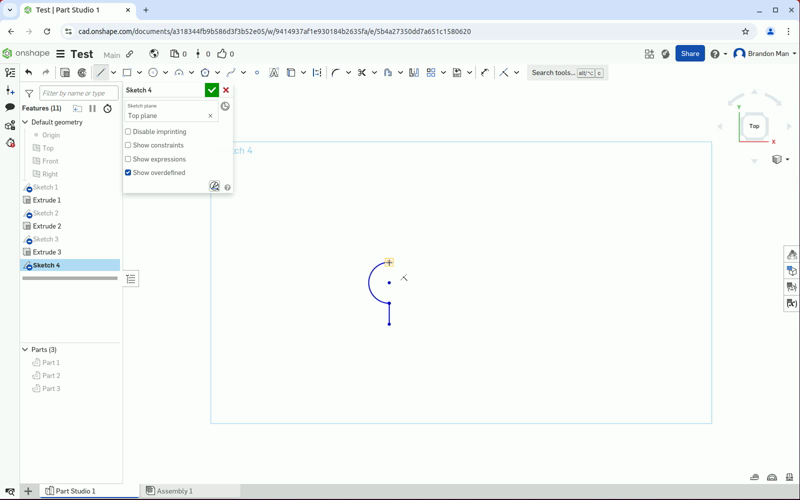
key_down(shift)
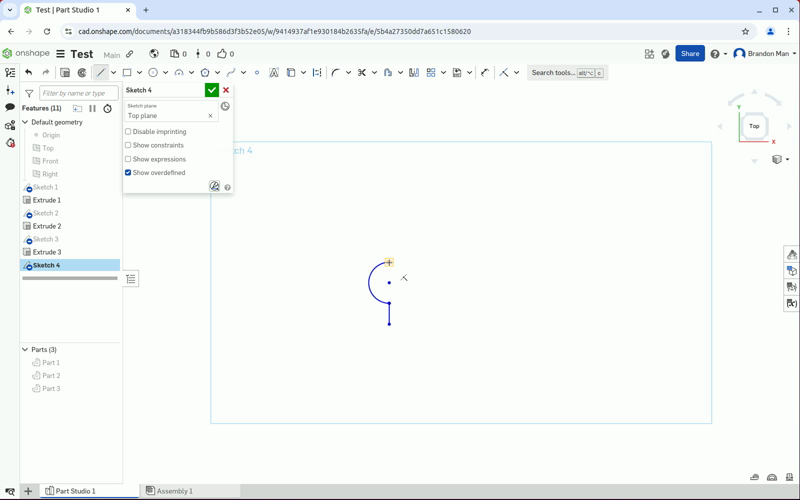
mouse_move(419, 262)
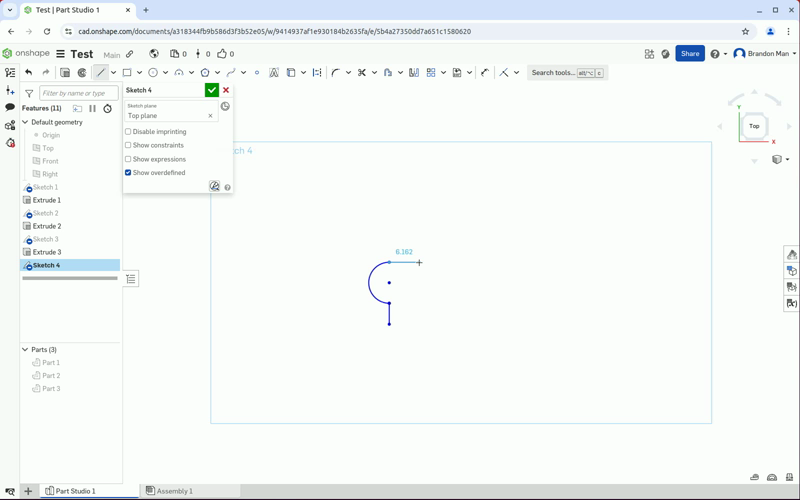
mouse_move(389, 241)
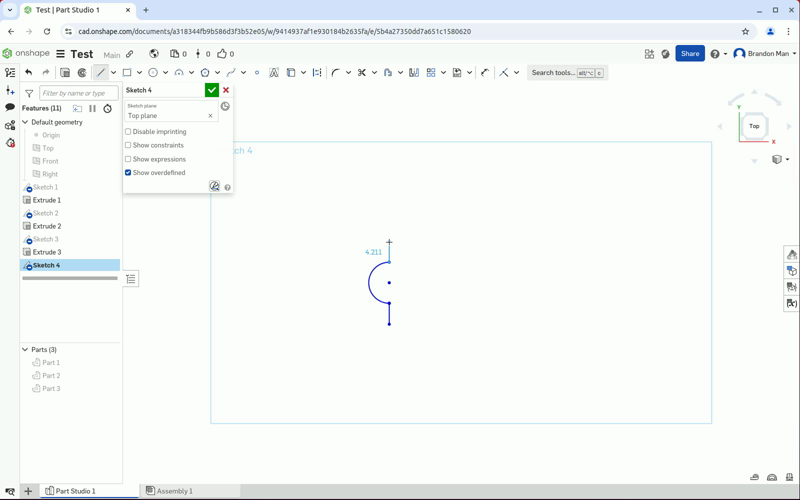
click(389, 241)
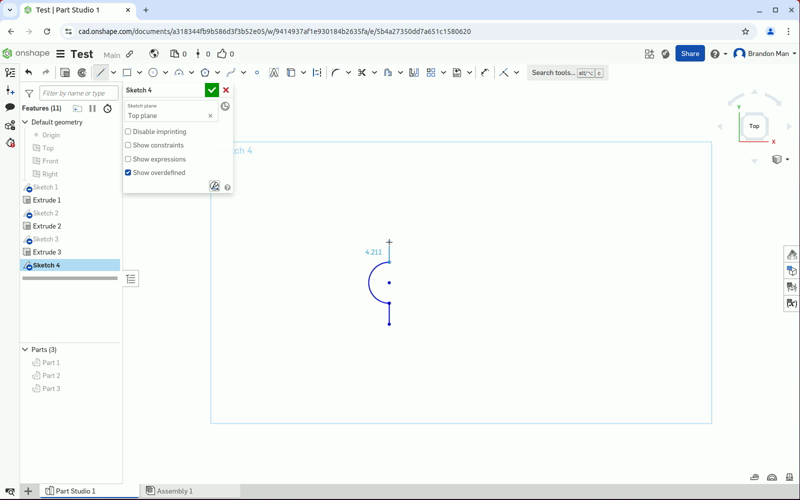
key_up(shift)
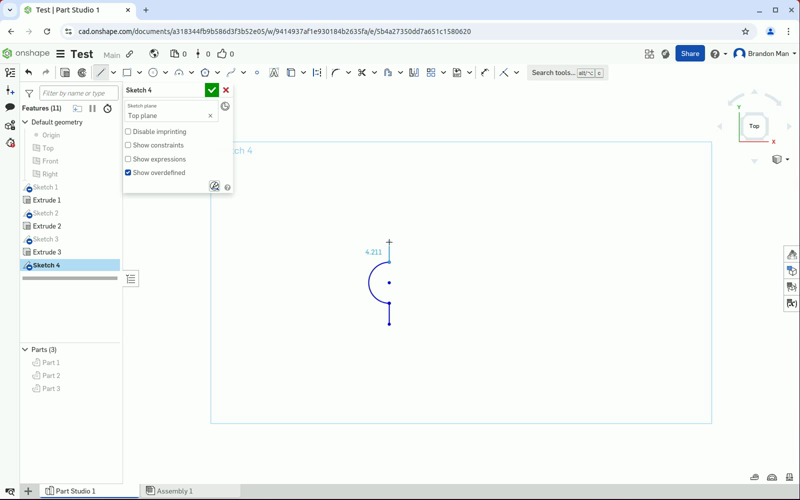
key(esc)
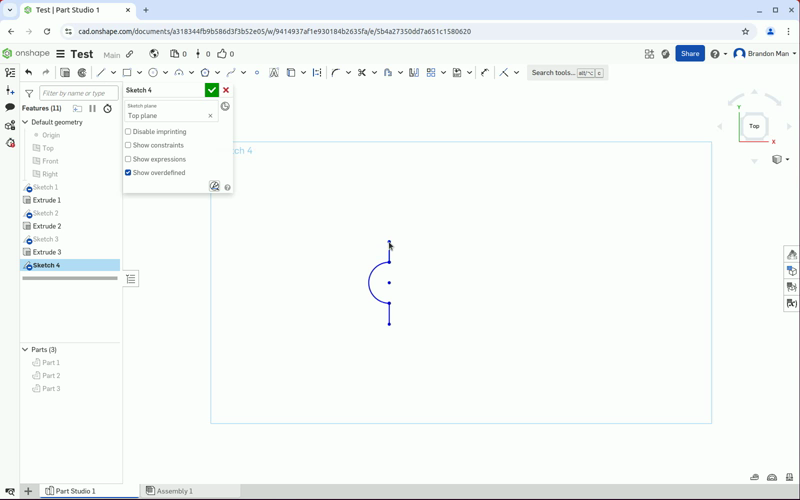
key(a)
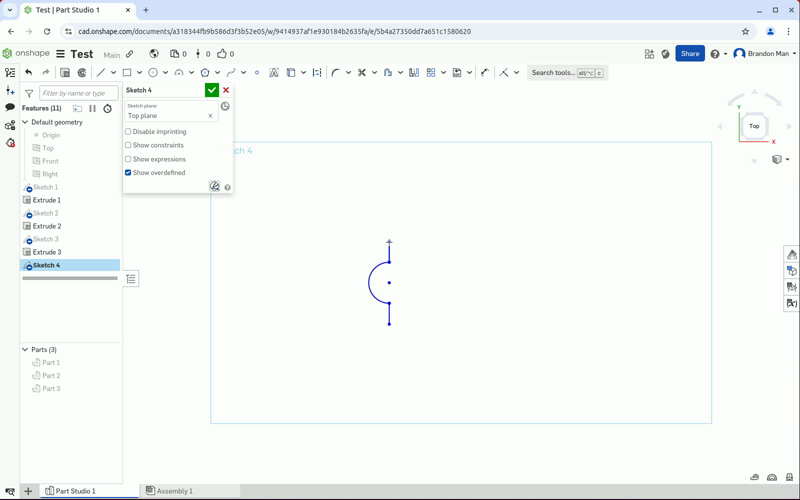
mouse_move(389, 241)
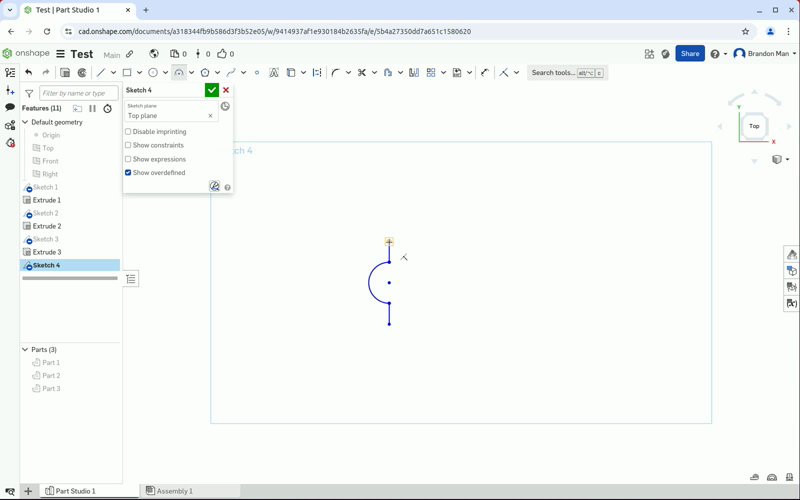
click(389, 241)
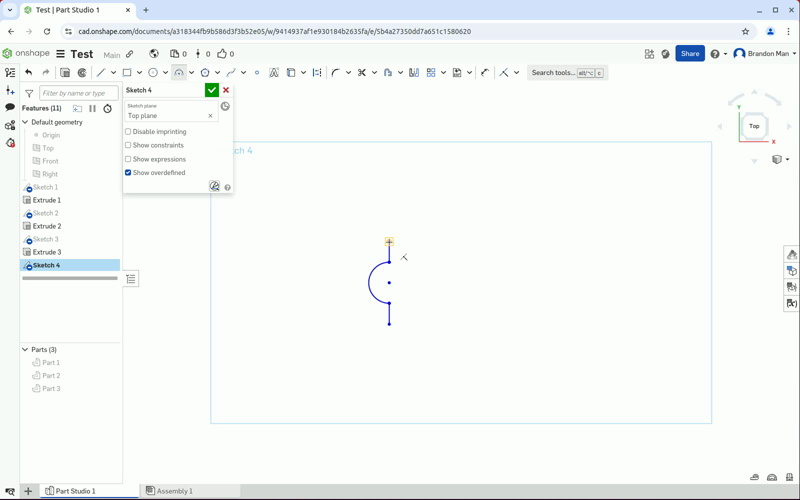
mouse_move(389, 324)
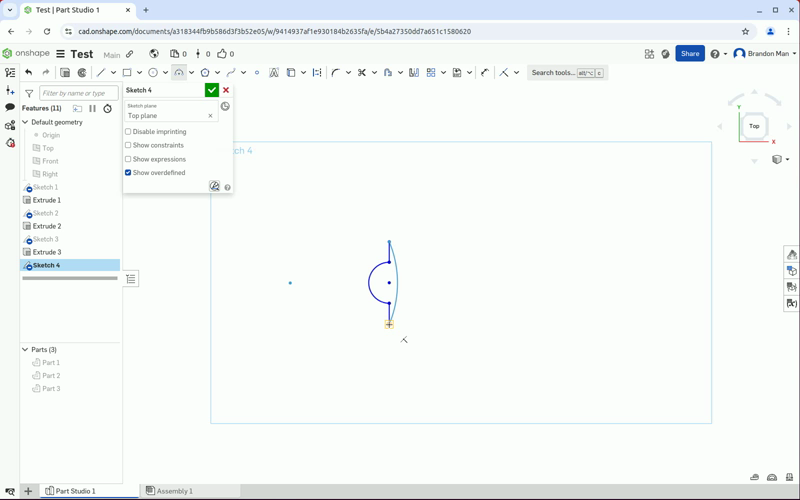
click(389, 324)
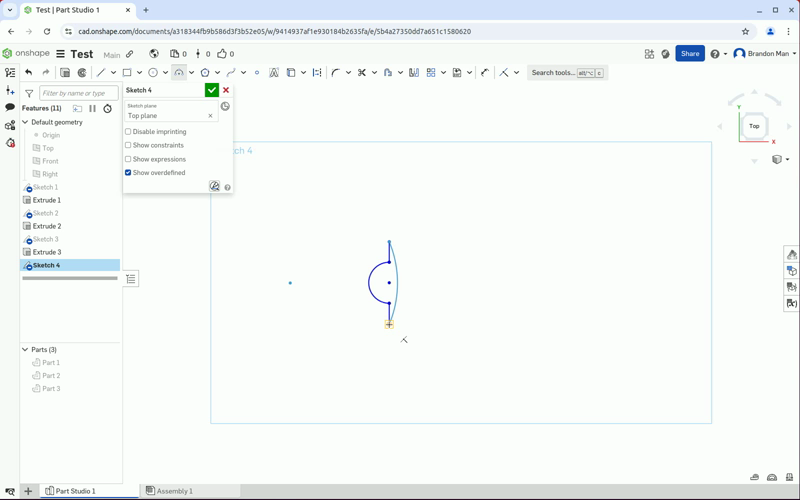
key_down(shift)
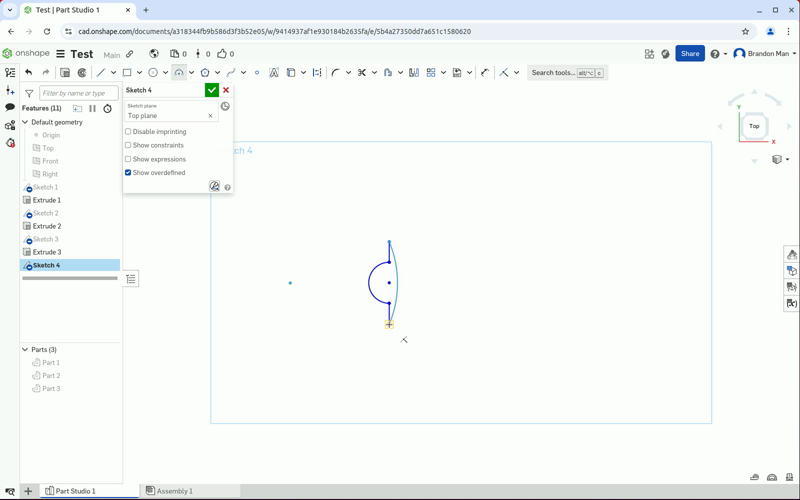
mouse_move(347, 282)
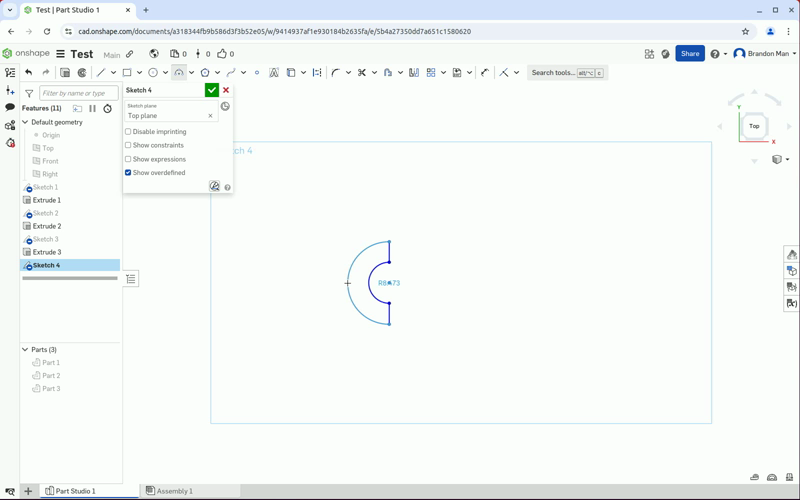
click(347, 282)
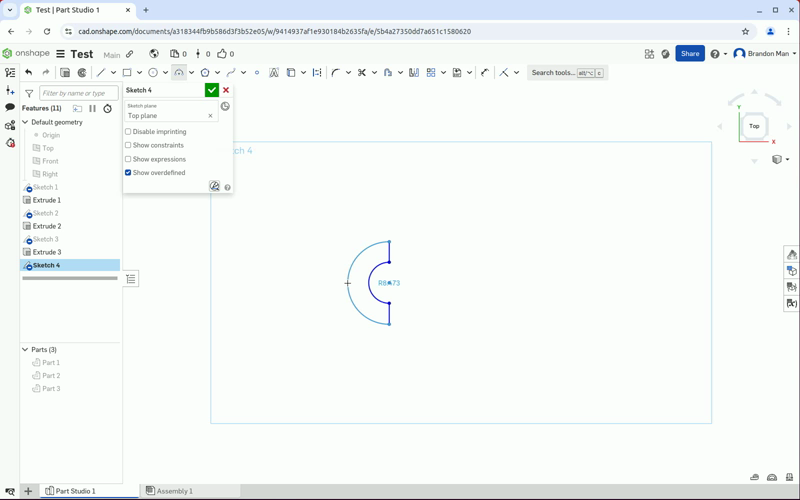
key_up(shift)
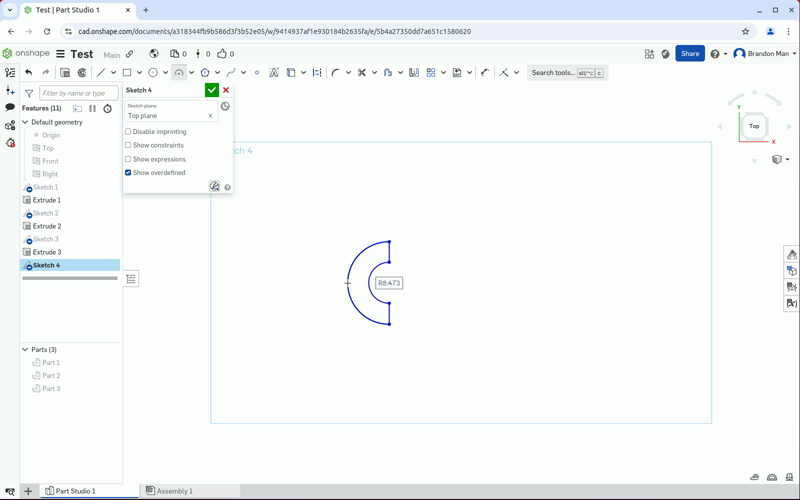
key(esc)
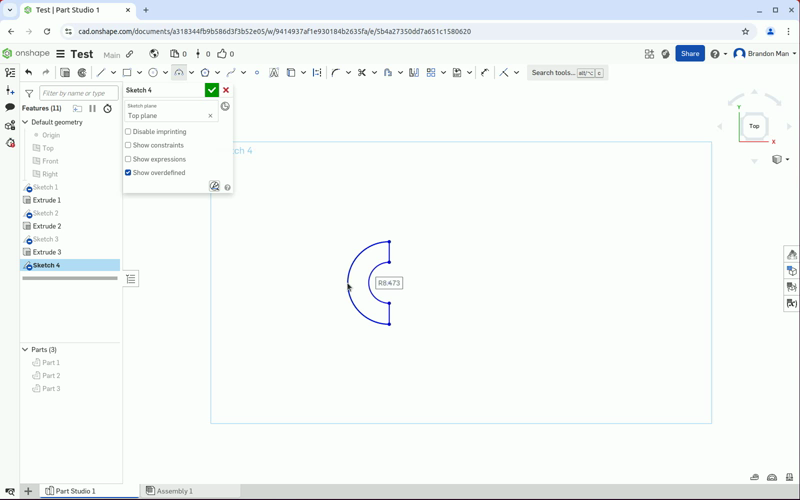
mouse_move(366, 277)
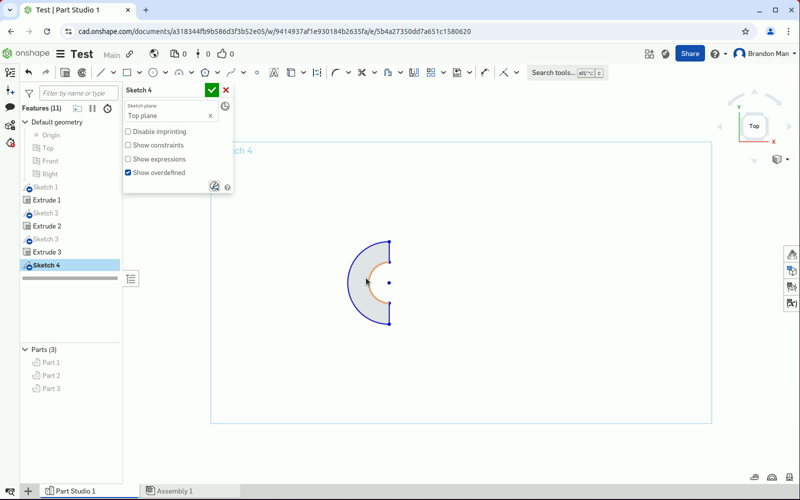
scroll(6)
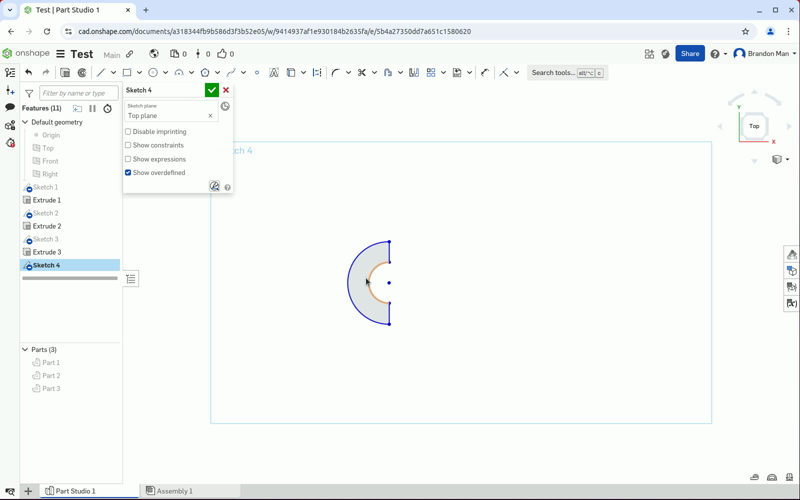
scroll(6)
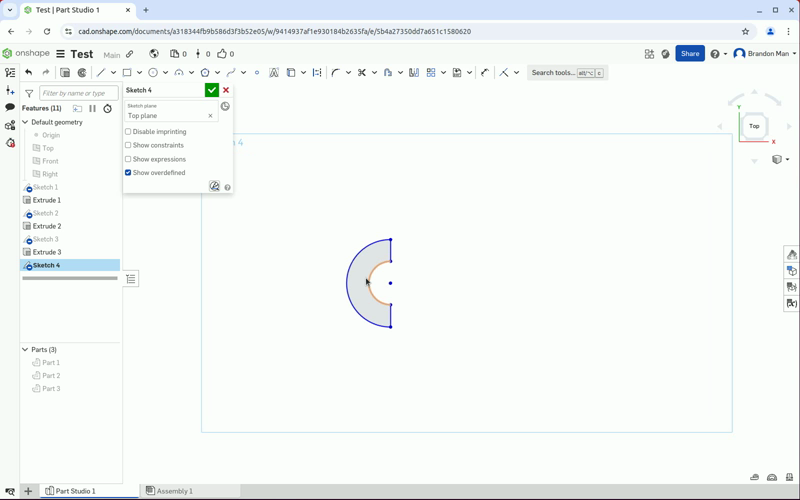
scroll(6)
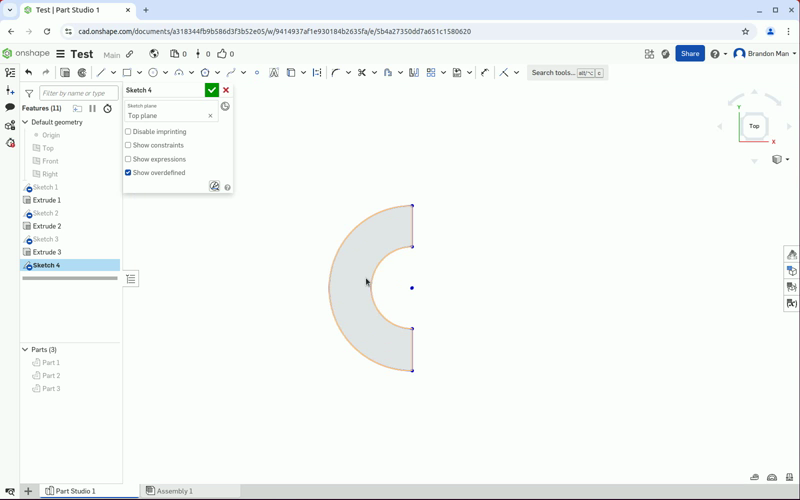
scroll(6)
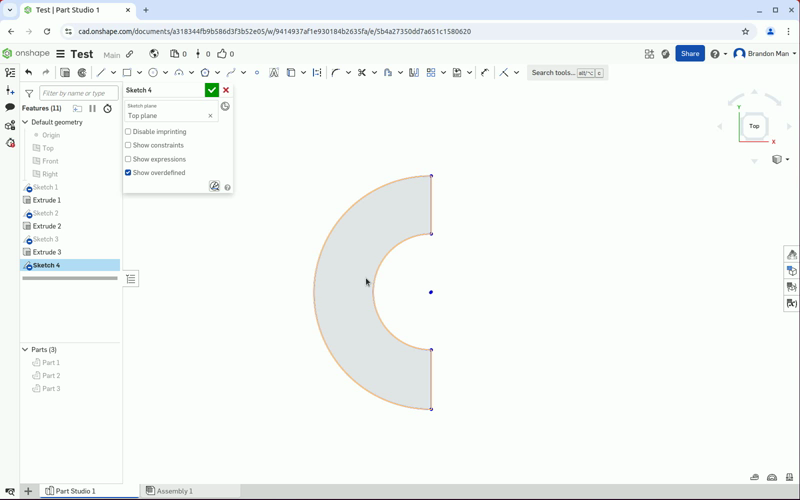
scroll(6)
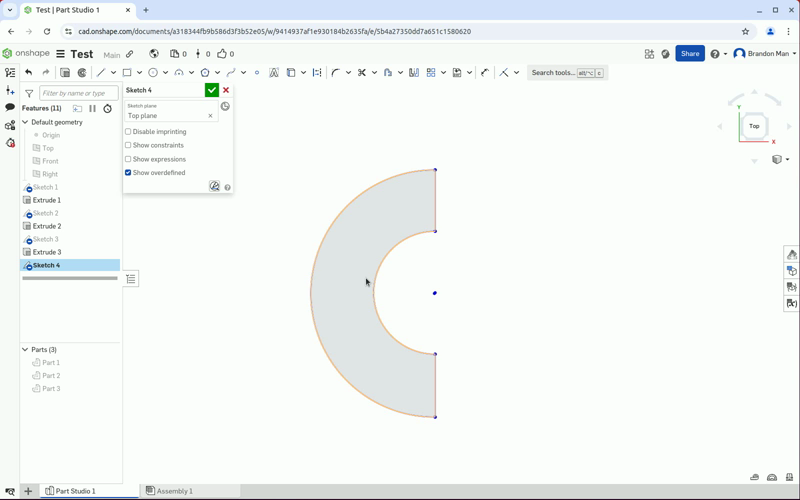
scroll(6)
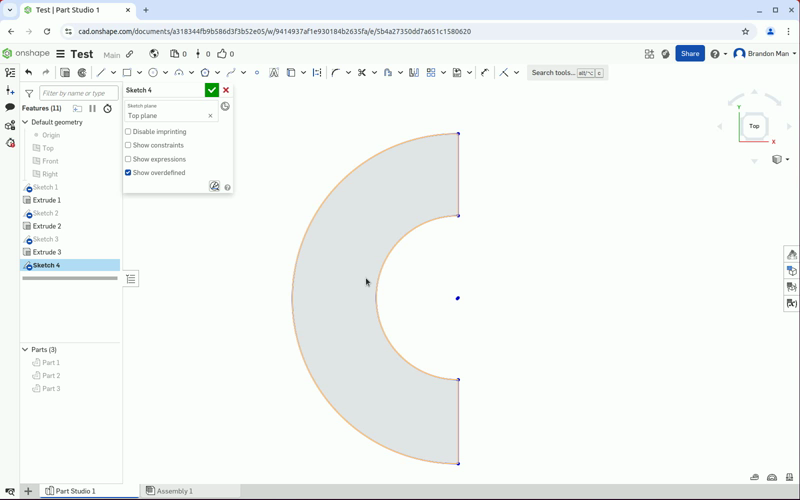
scroll(6)
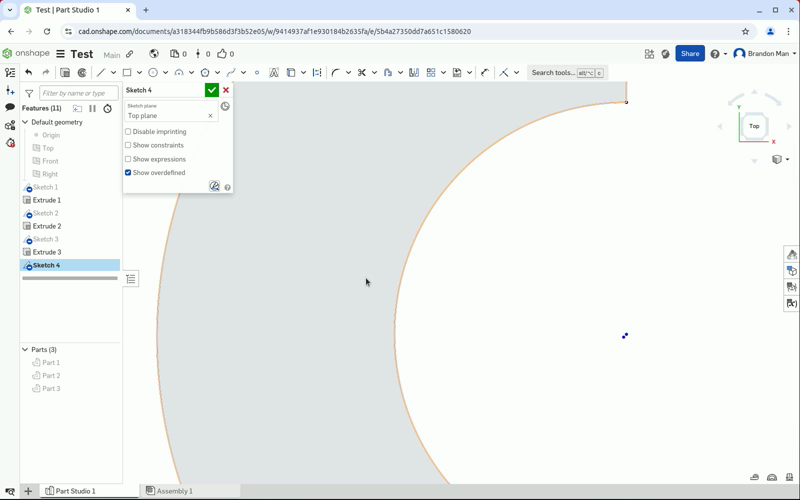
click(366, 277)
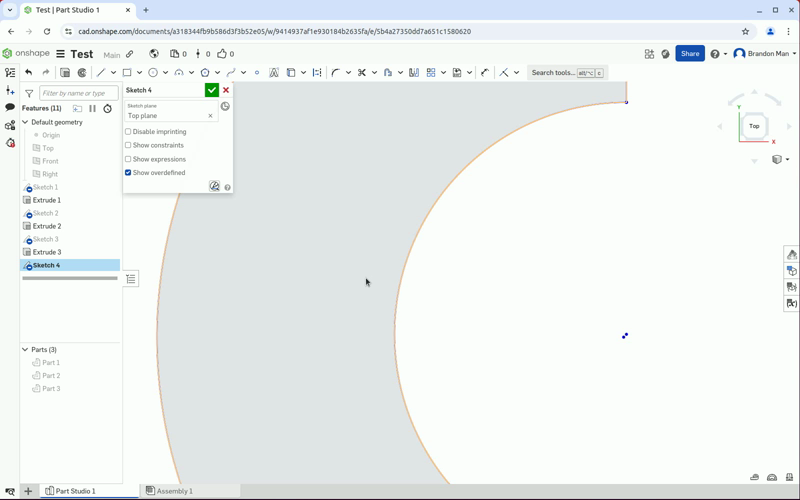
scroll(-6)
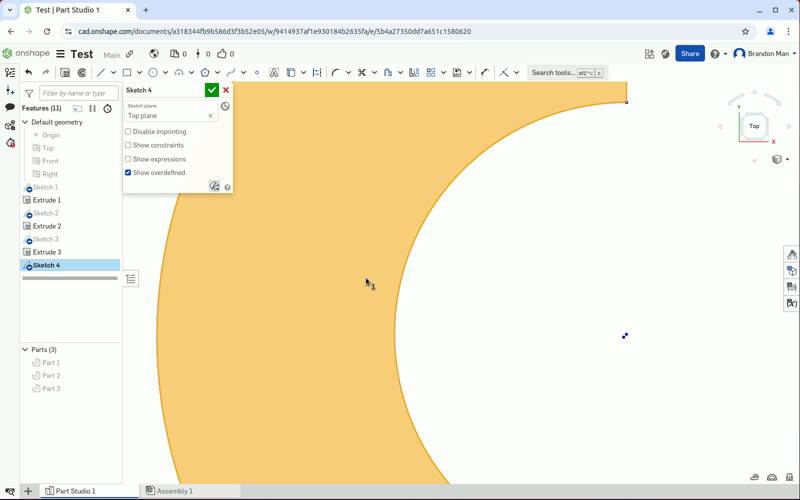
scroll(-6)
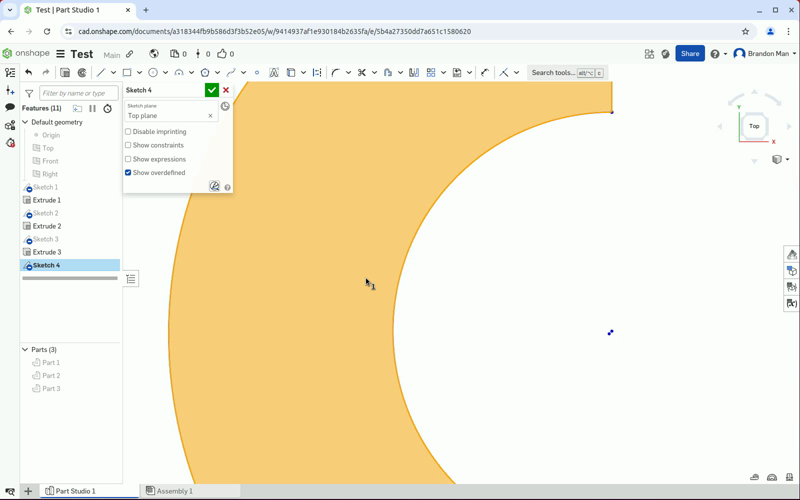
scroll(-6)
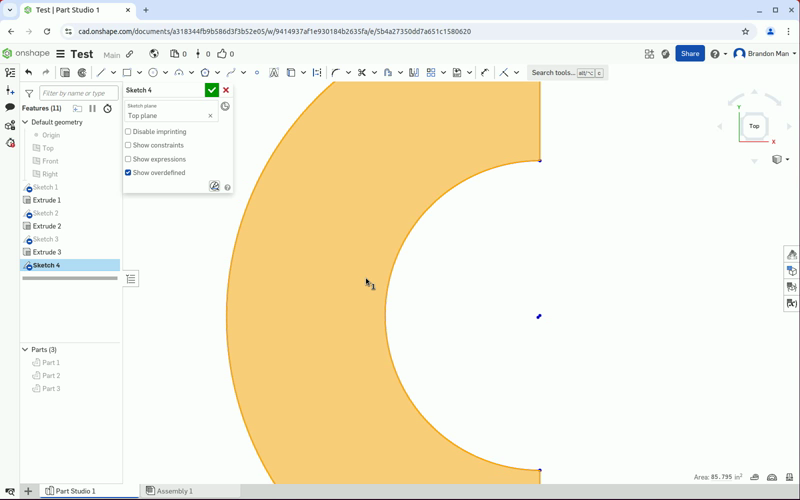
scroll(-6)
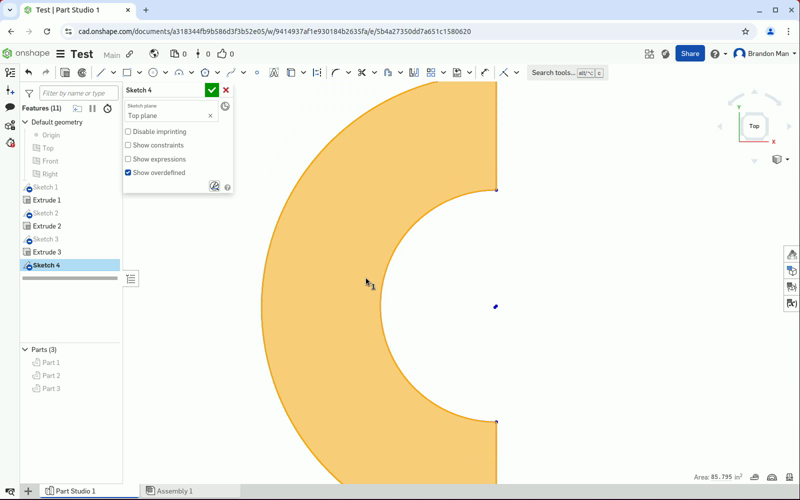
scroll(-6)
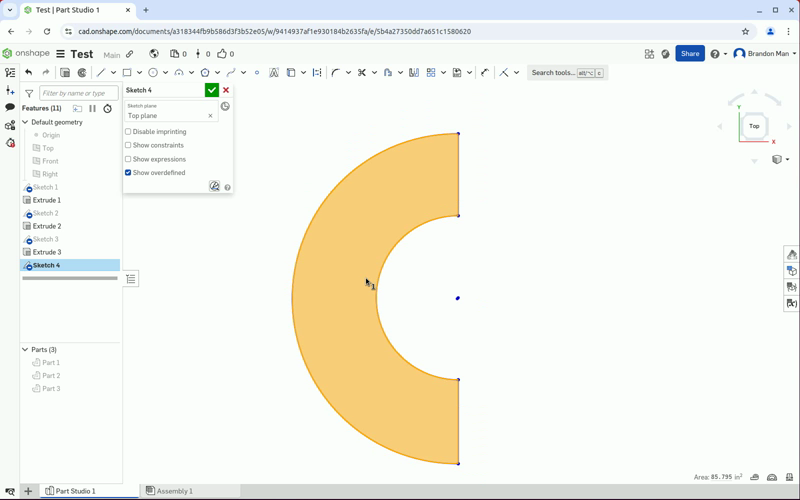
scroll(-6)
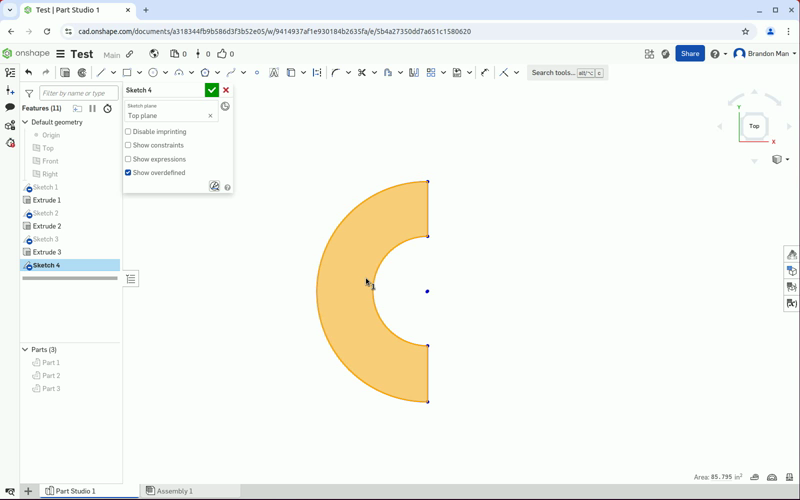
scroll(-6)
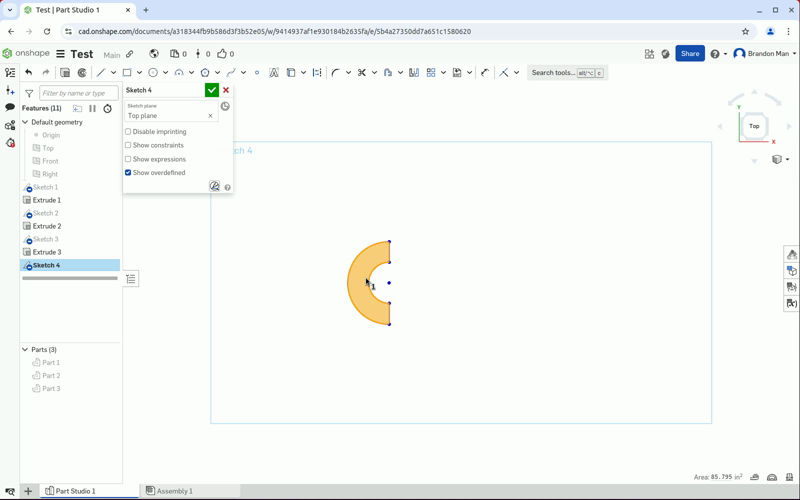
mouse_move(73, 352)
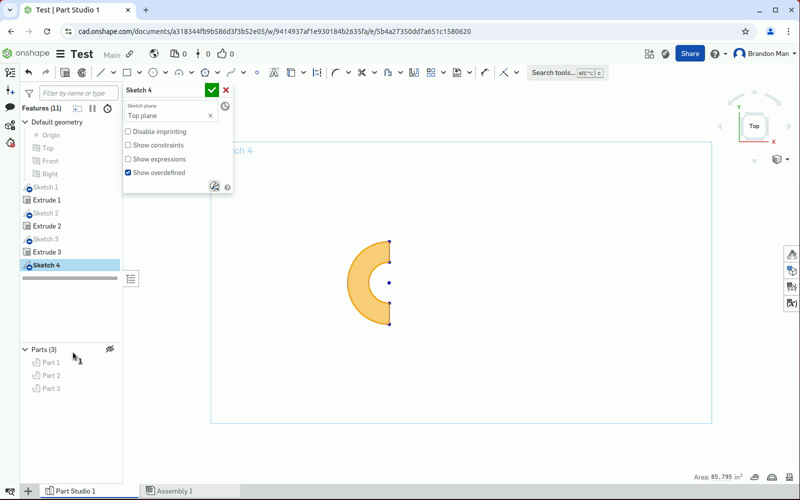
key(shift+y)
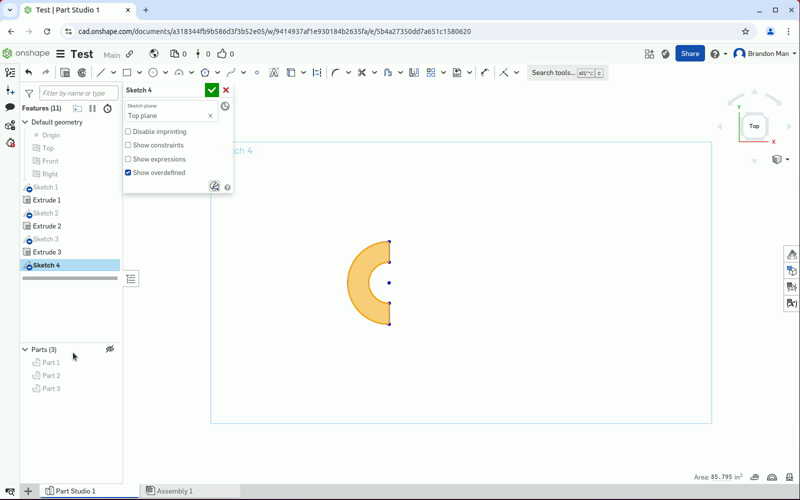
key(shift+e)
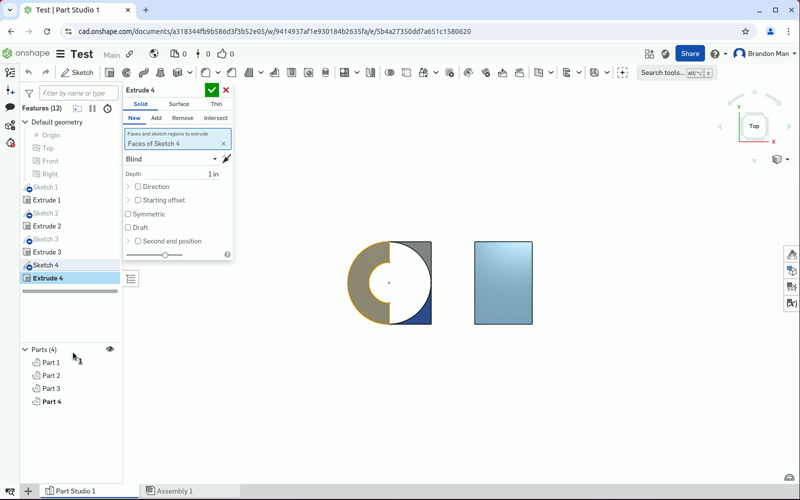
mouse_move(143, 106)
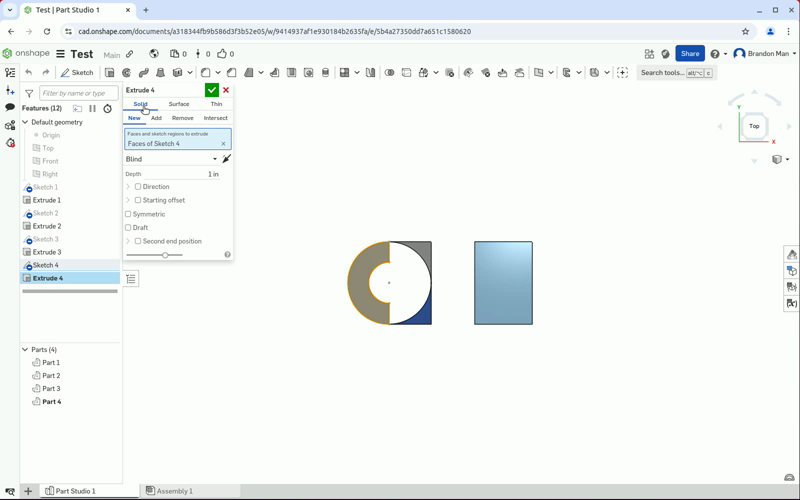
click(143, 106)
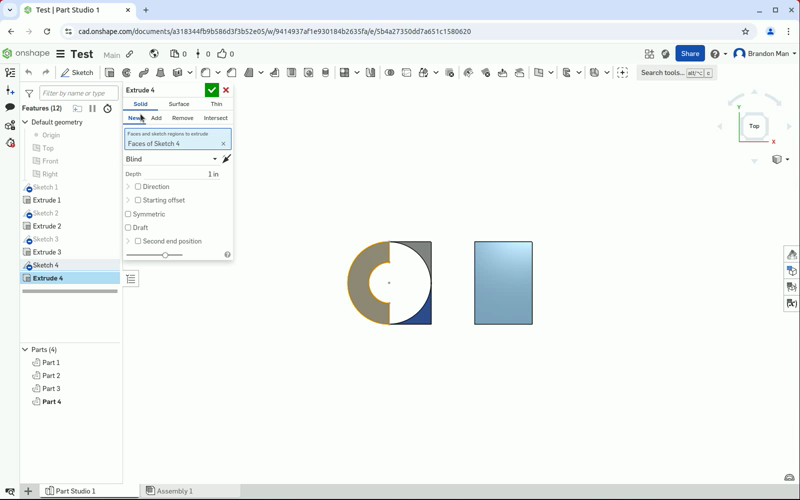
mouse_move(137, 120)
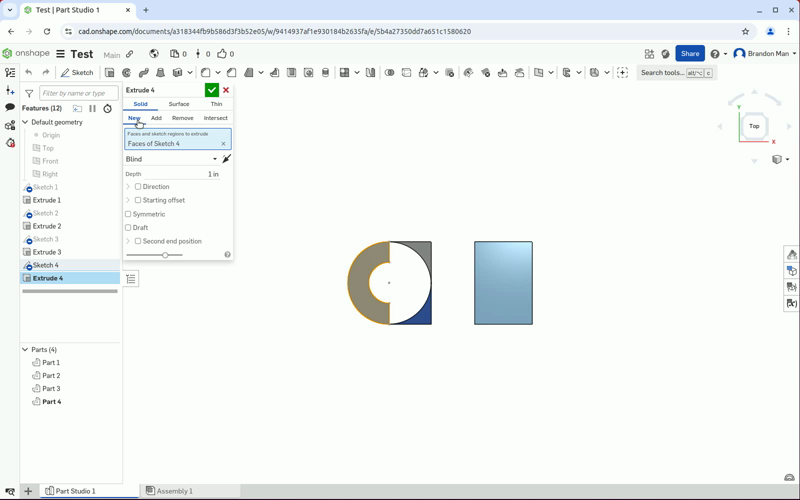
click(137, 120)
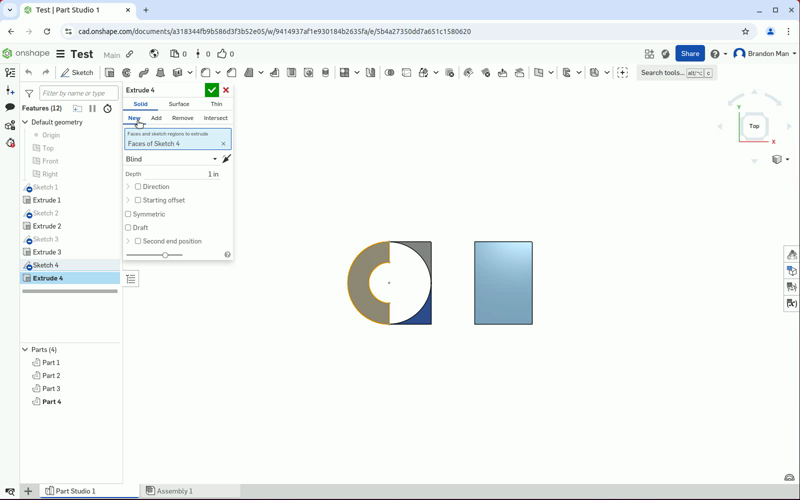
key(tab, 4)
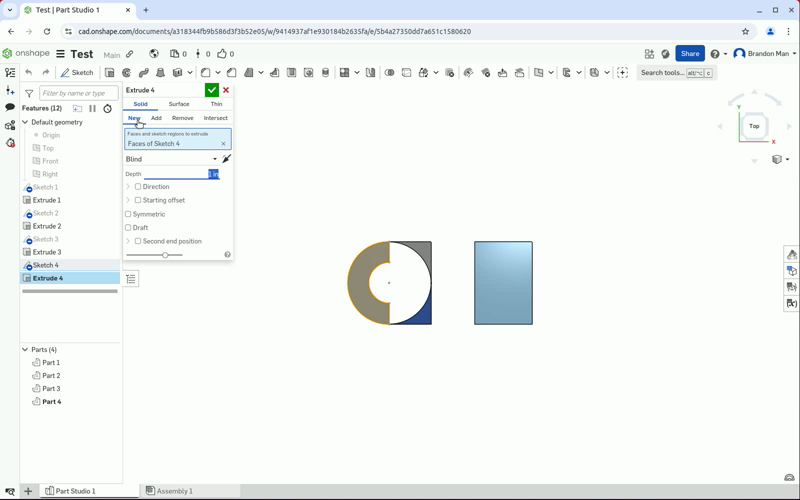
text(4.092)
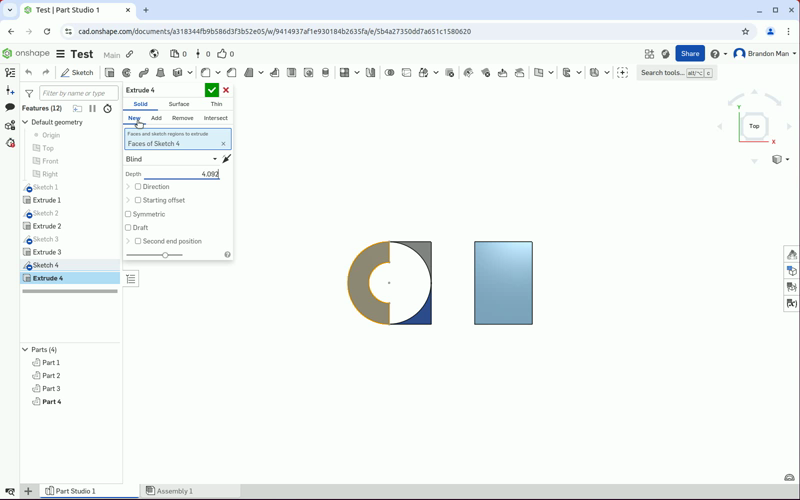
key(enter)
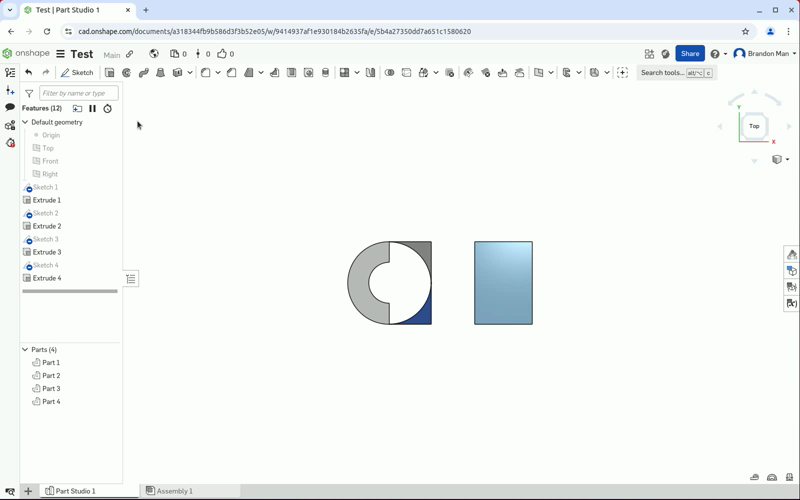
key(shift+h)
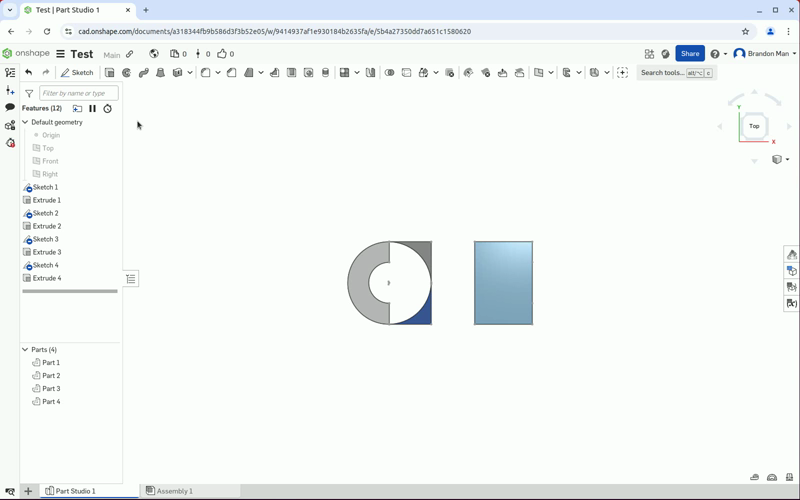
key(shift+h)
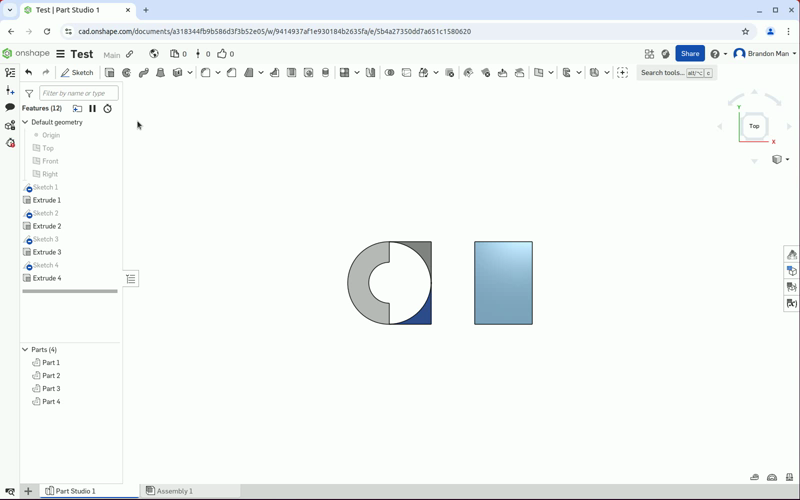
mouse_move(73, 189)
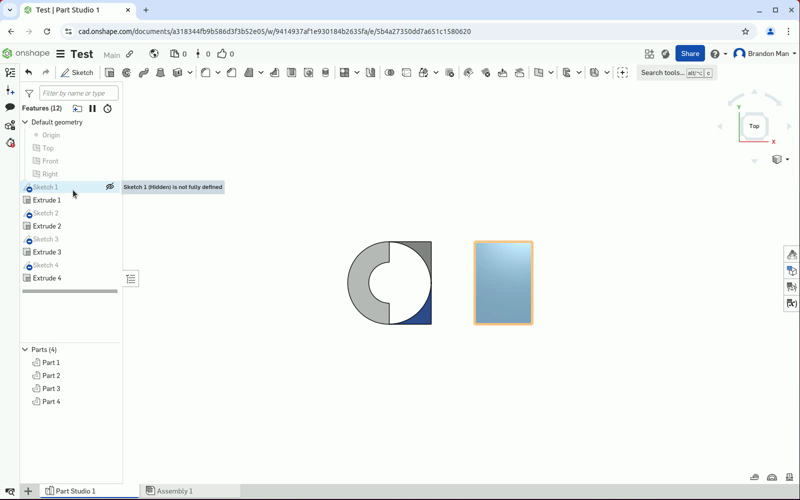
click(73, 189)
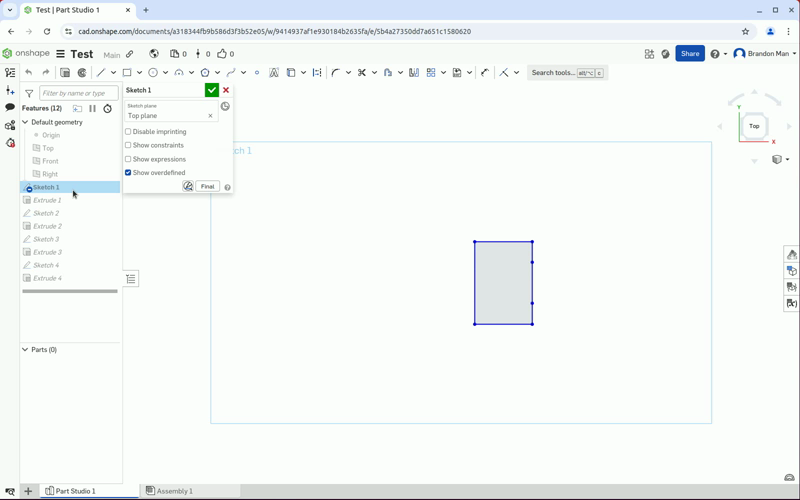
mouse_move(229, 92)
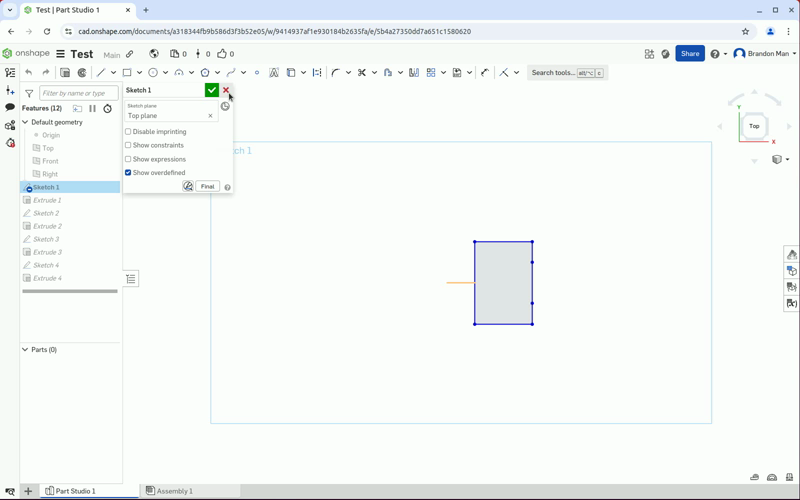
click(229, 92)
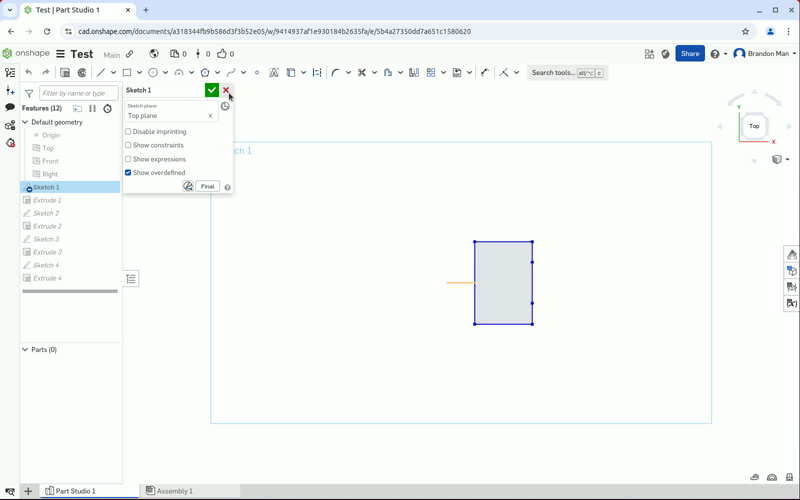
key(shift+s)
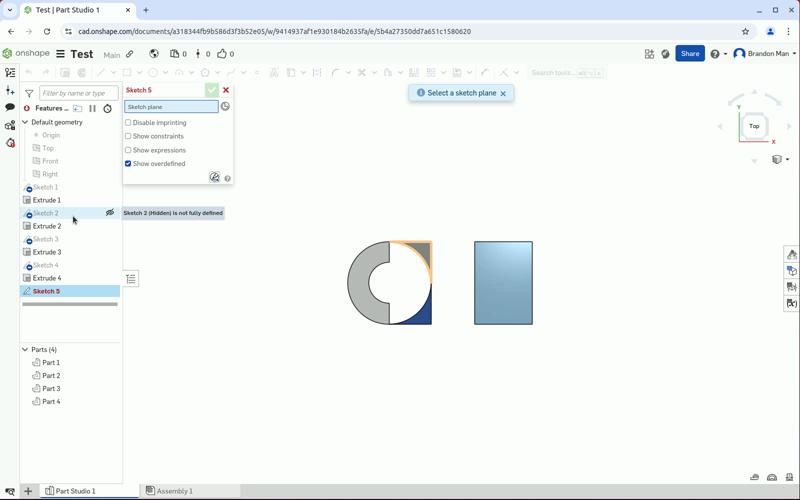
scroll(3)
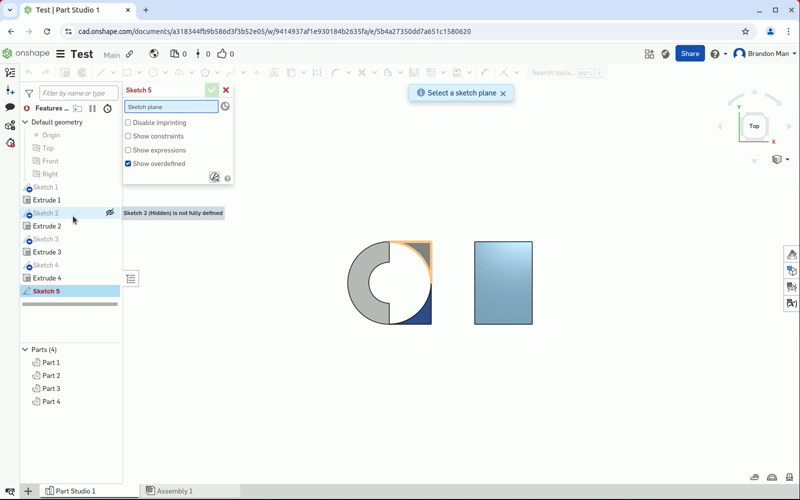
mouse_move(73, 150)
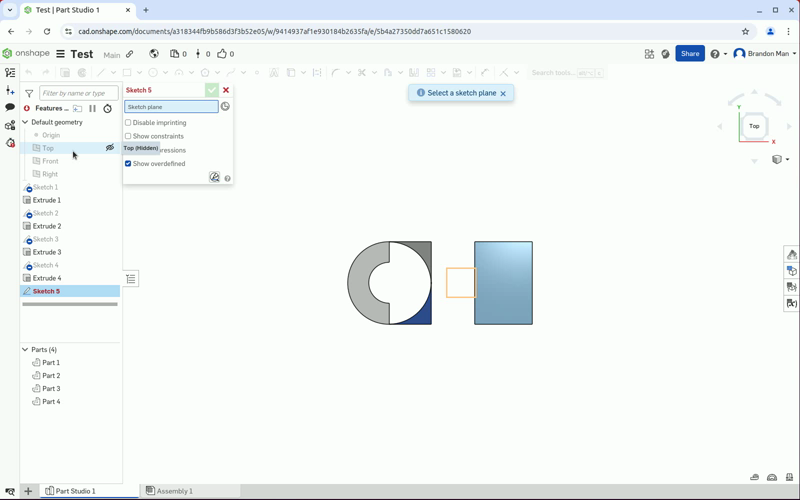
click(73, 150)
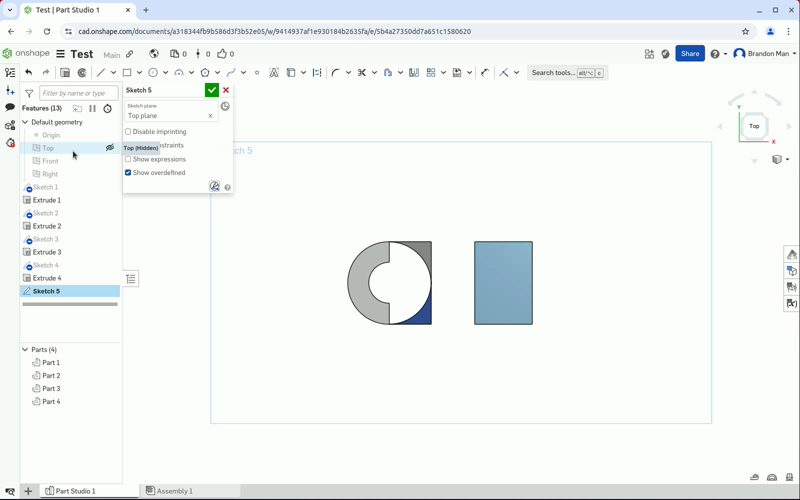
mouse_move(73, 352)
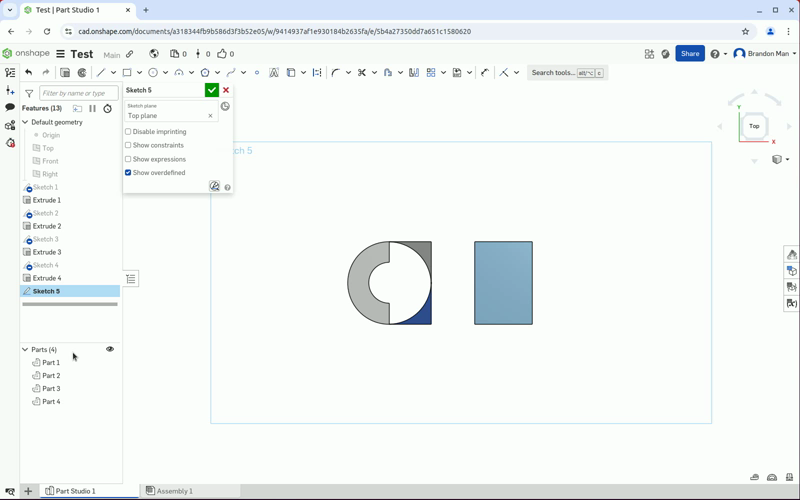
key(y)
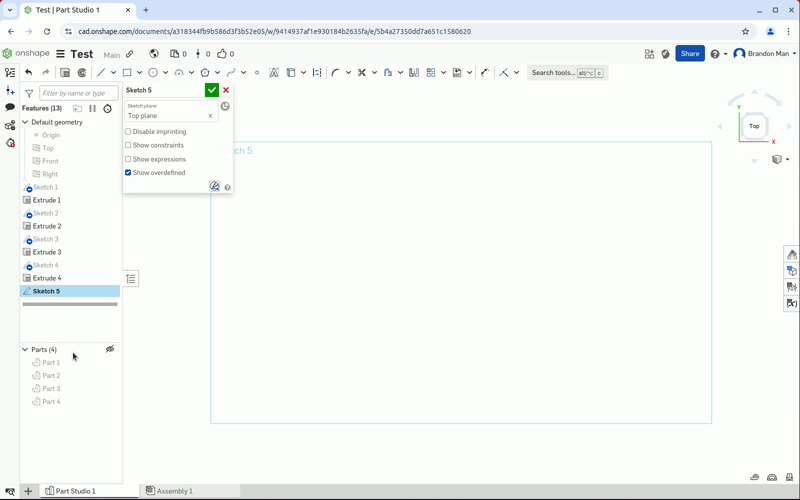
key(l)
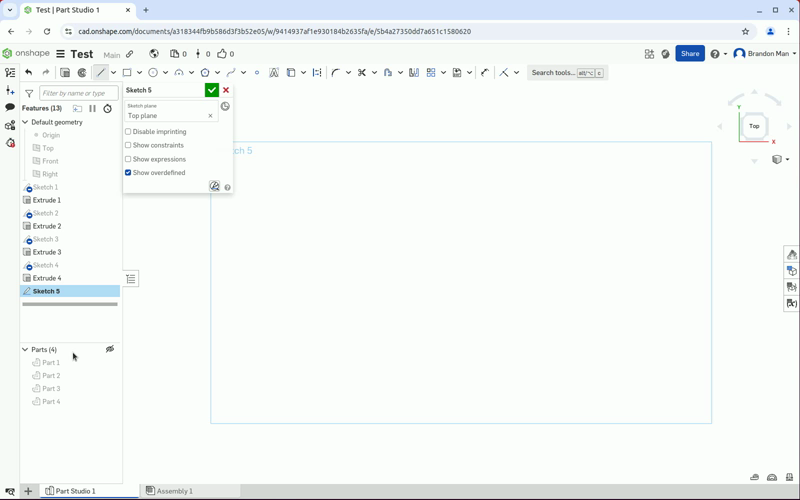
key_down(shift)
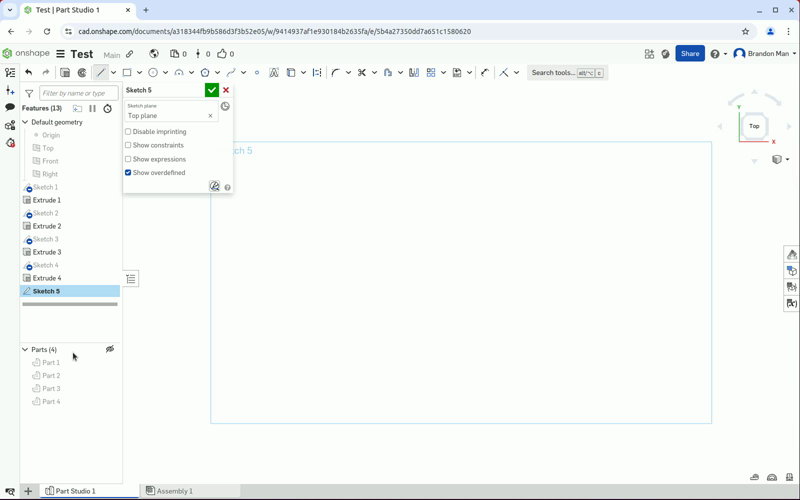
mouse_move(430, 324)
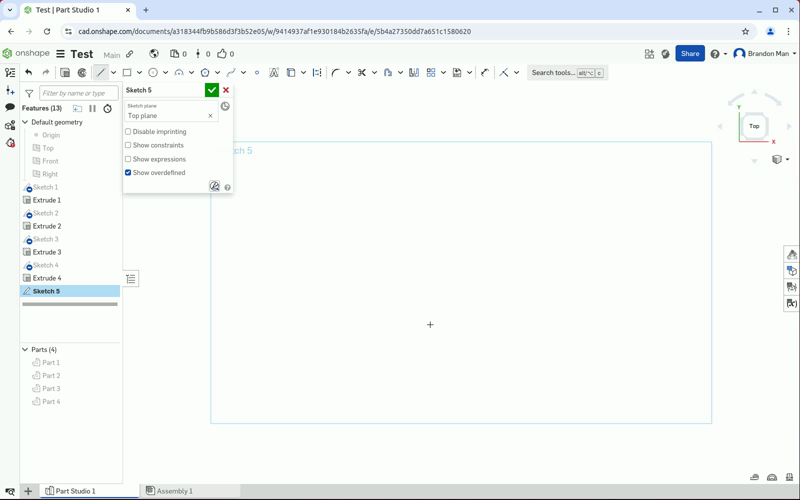
click(430, 324)
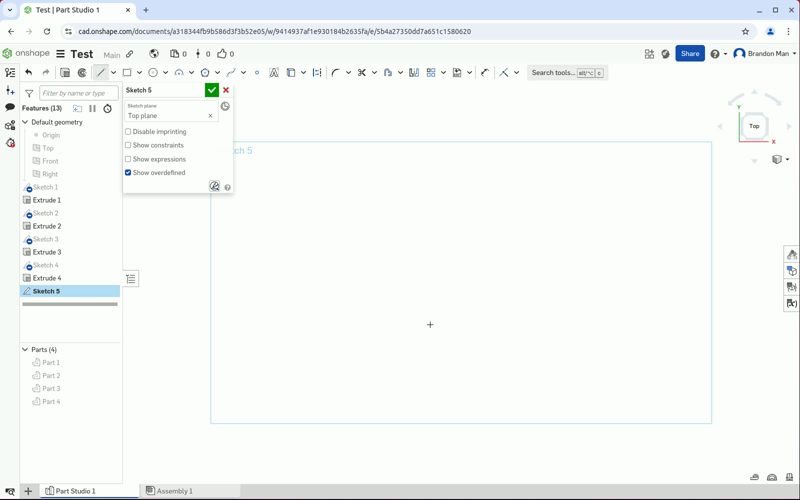
key_up(shift)
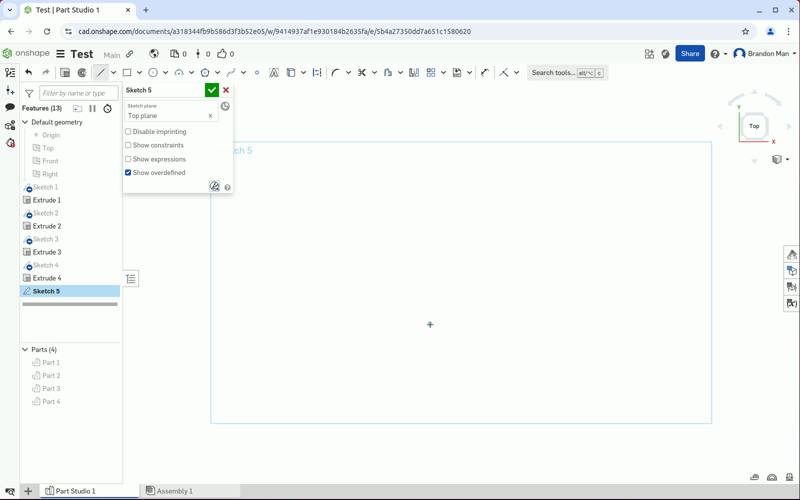
key_down(shift)
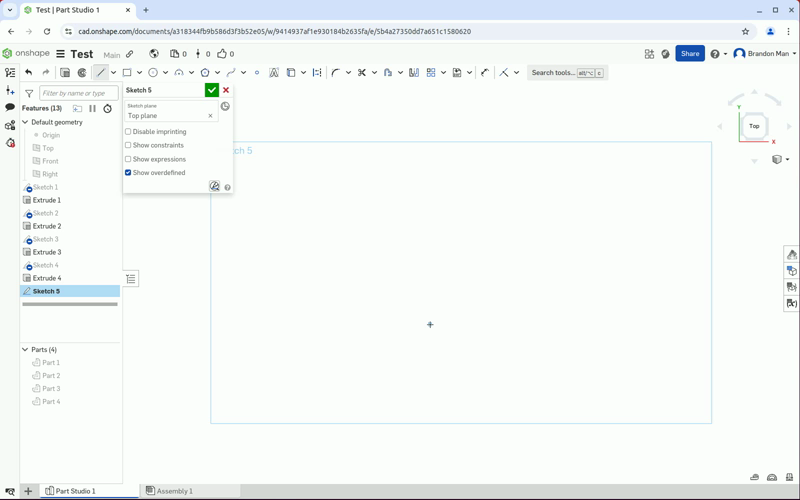
mouse_move(460, 324)
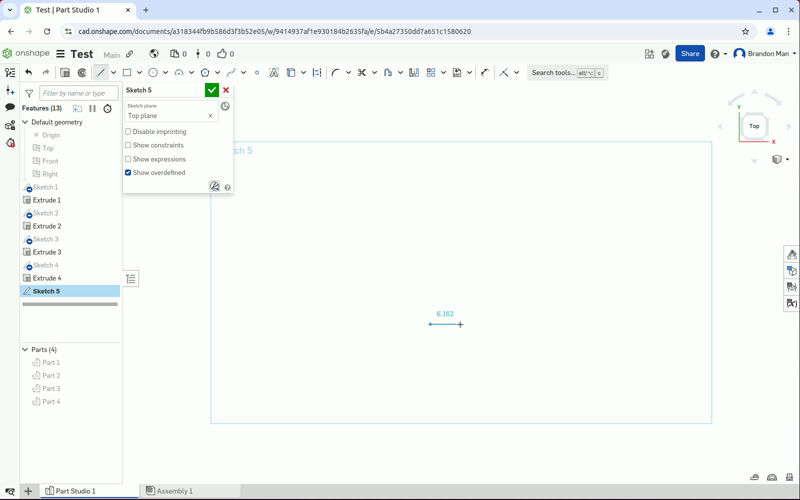
mouse_move(475, 324)
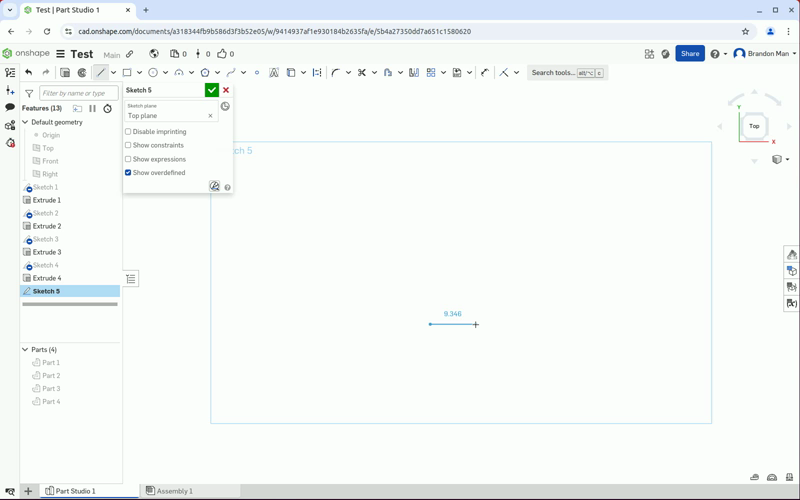
click(475, 324)
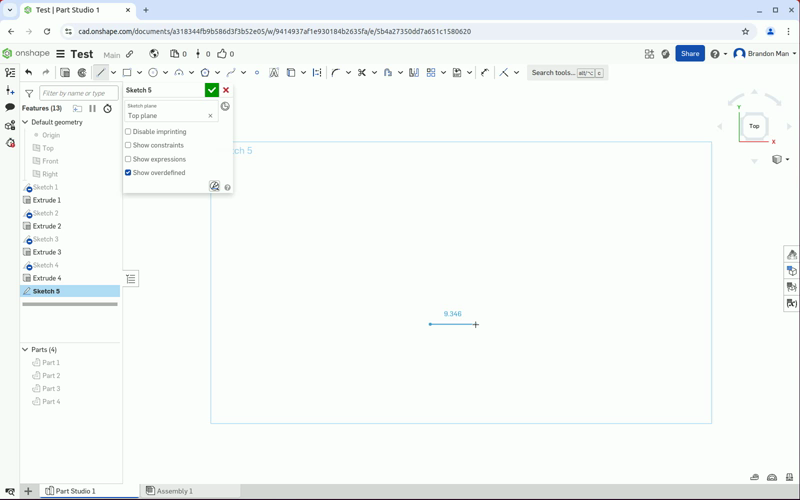
key_up(shift)
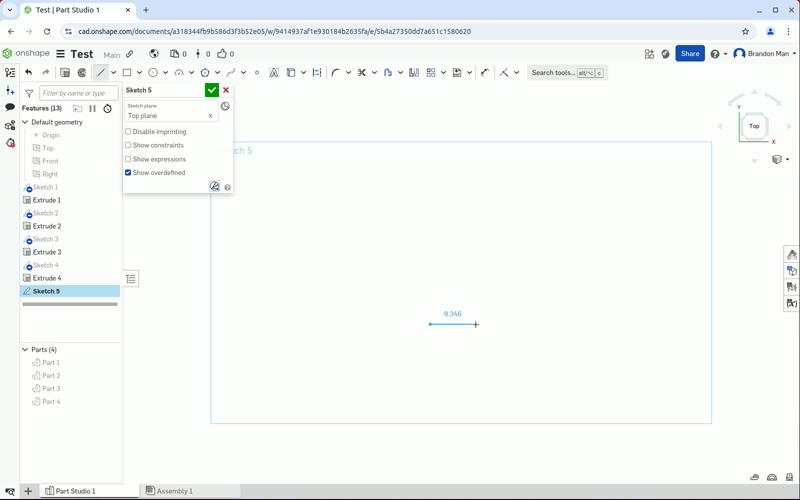
key_down(shift)
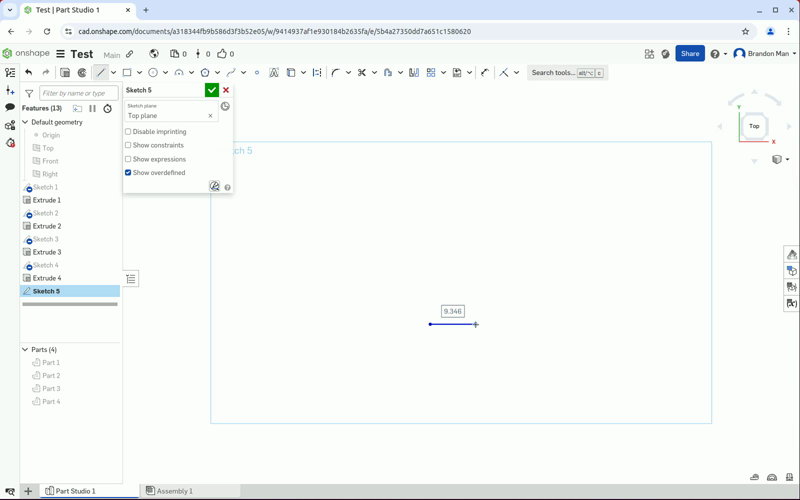
mouse_move(475, 241)
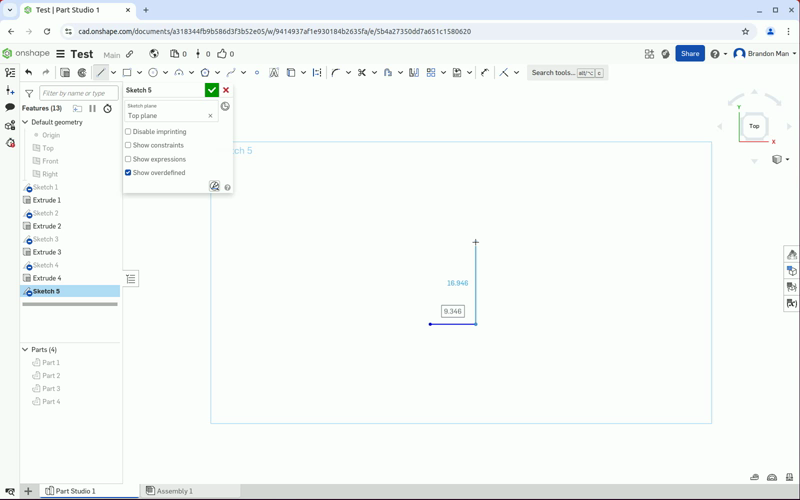
click(475, 241)
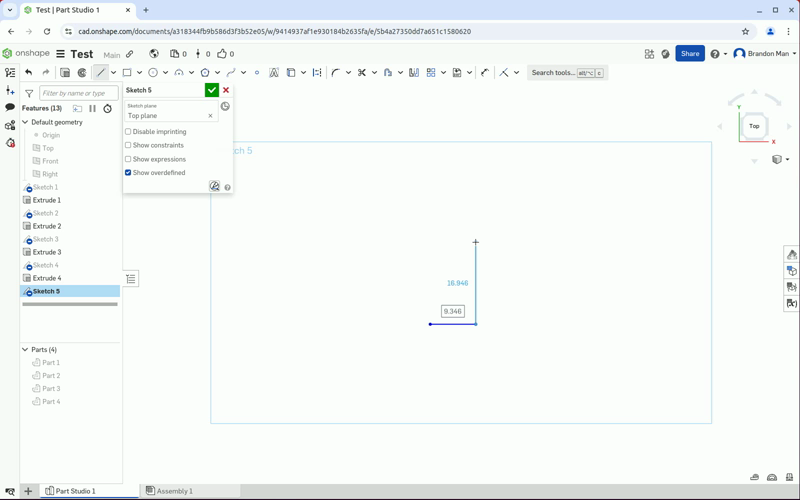
key_up(shift)
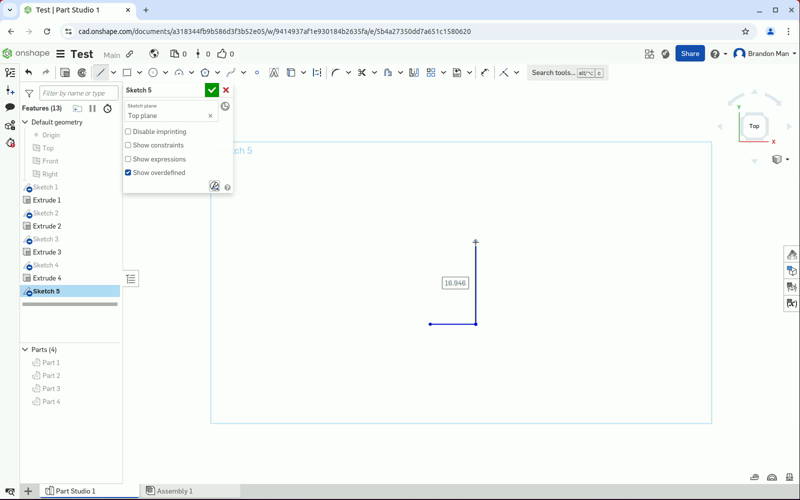
key_down(shift)
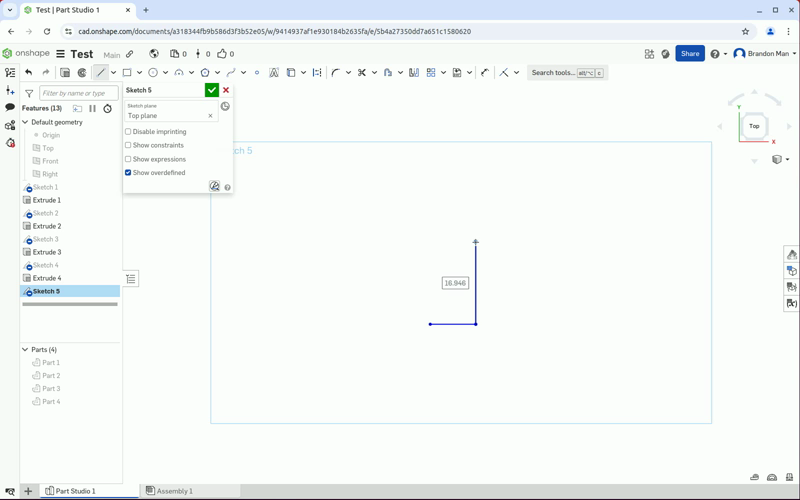
mouse_move(505, 241)
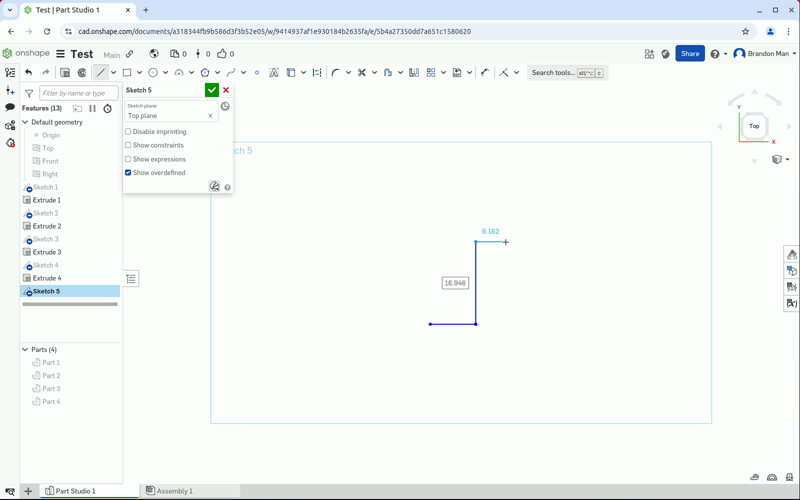
mouse_move(430, 241)
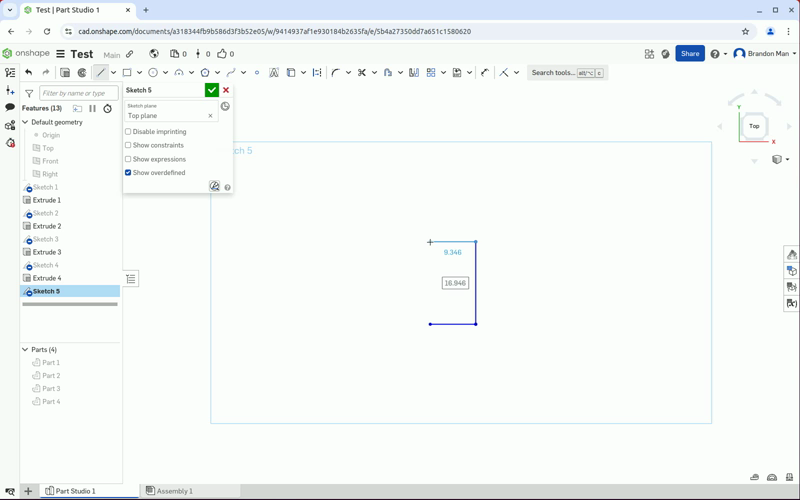
click(430, 241)
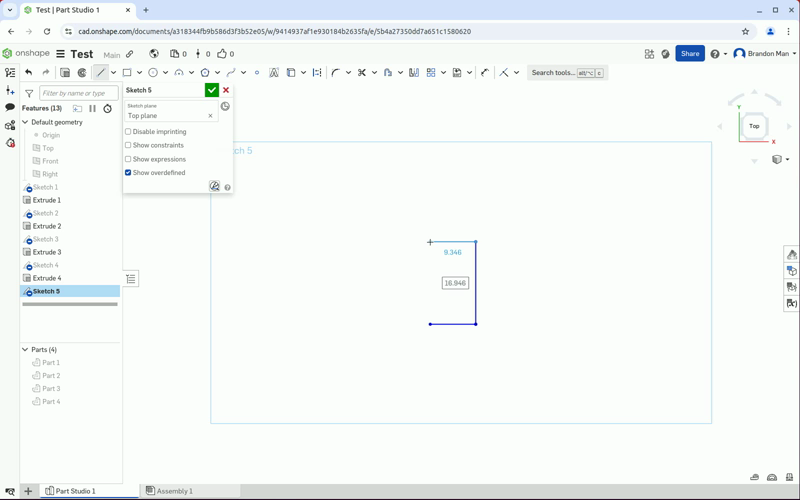
key_up(shift)
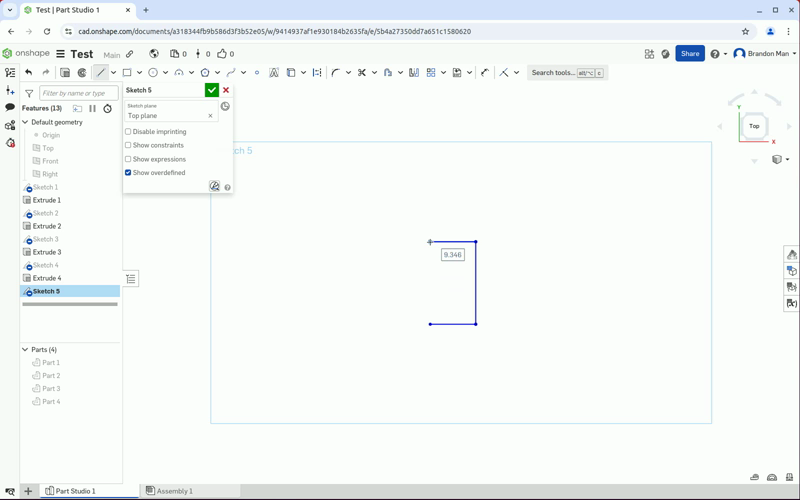
key_down(shift)
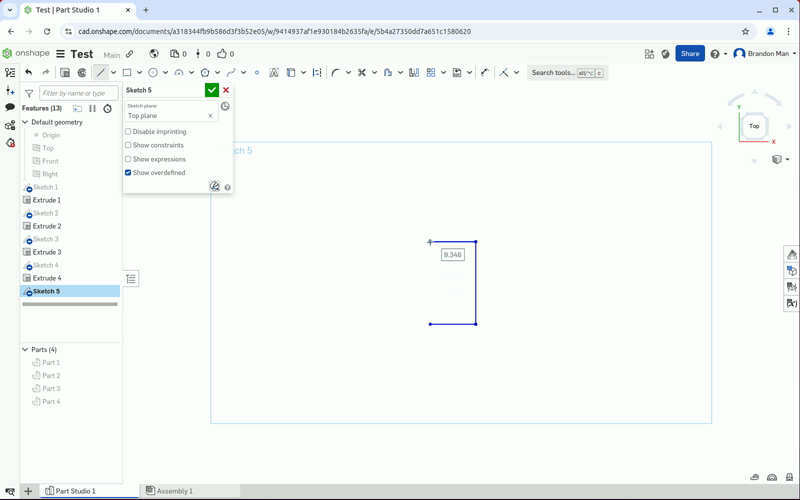
mouse_move(460, 241)
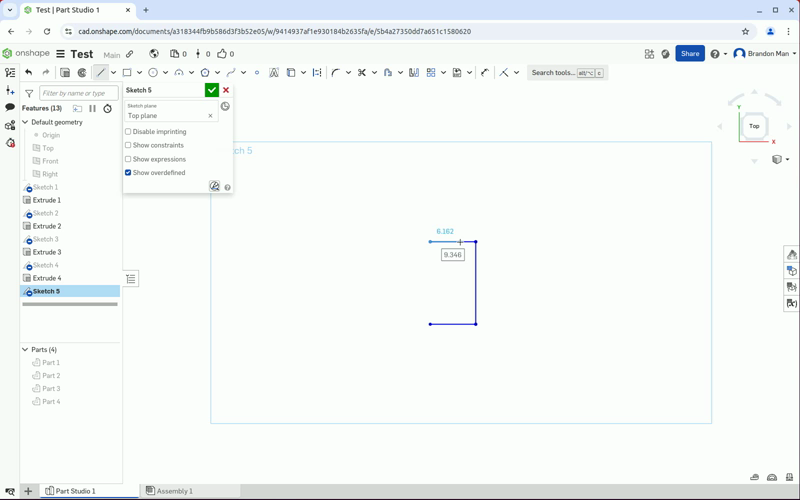
mouse_move(430, 282)
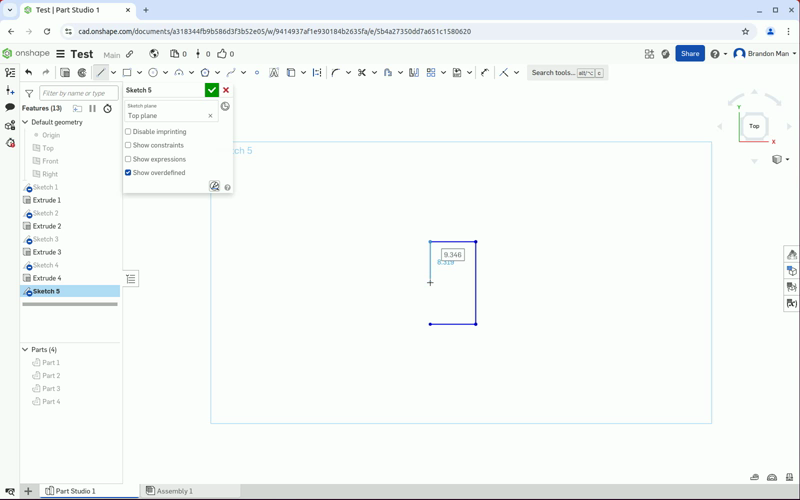
click(430, 282)
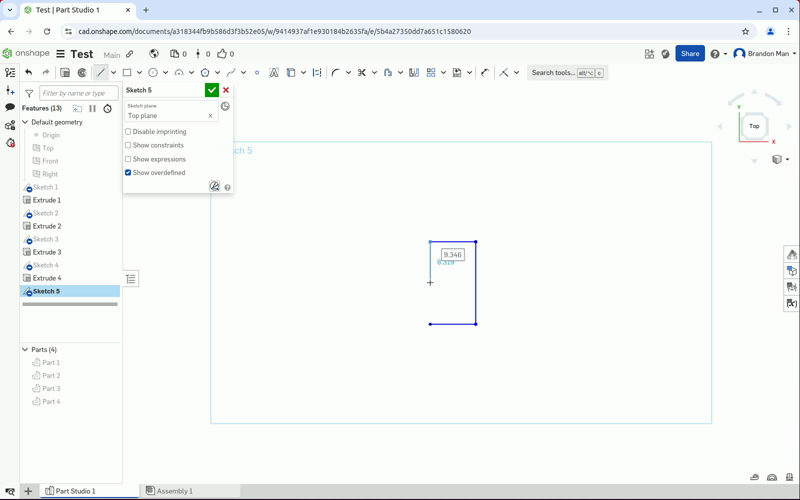
key_up(shift)
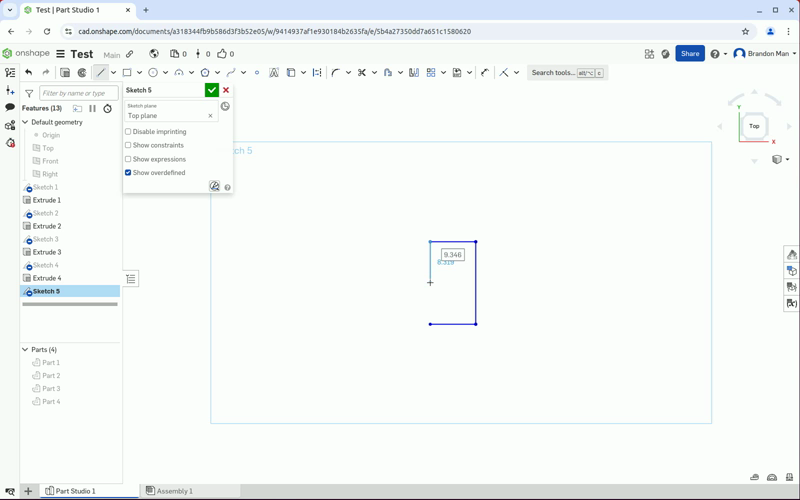
mouse_move(460, 282)
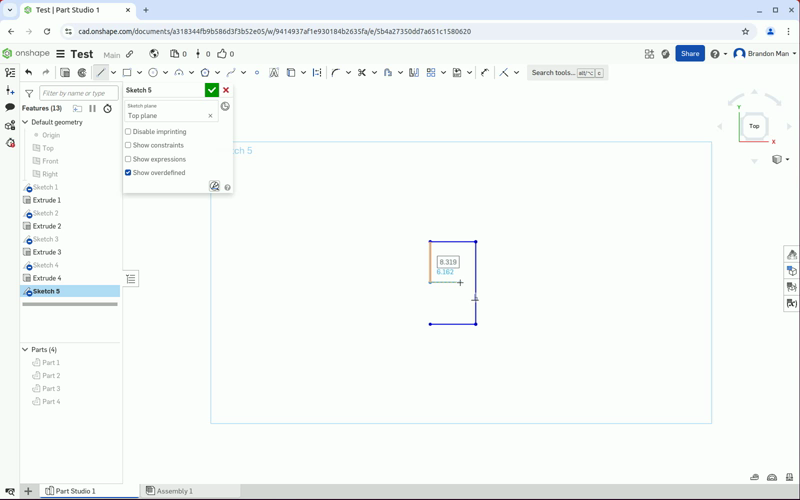
key_down(shift)
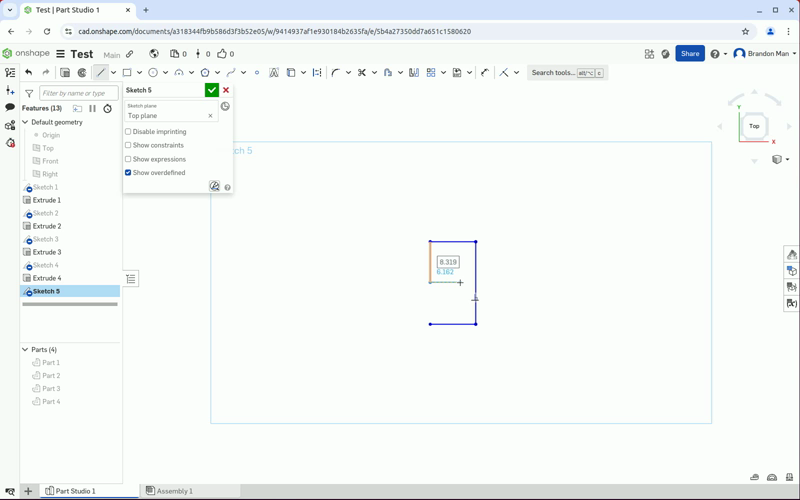
mouse_move(430, 324)
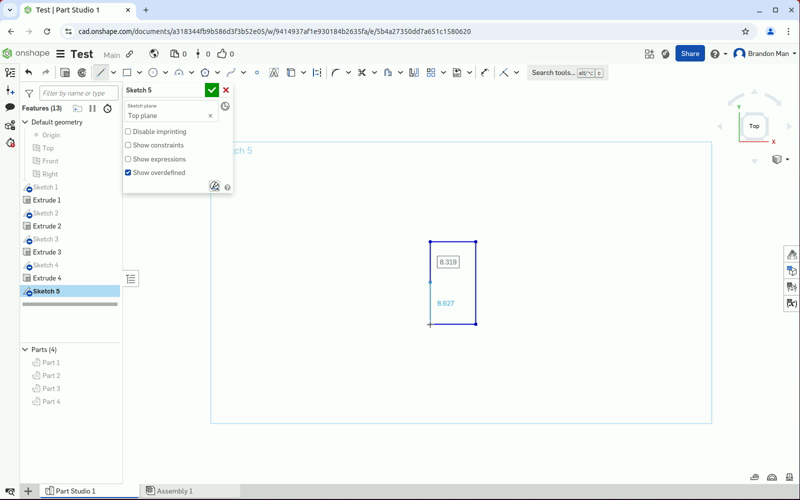
key_up(shift)
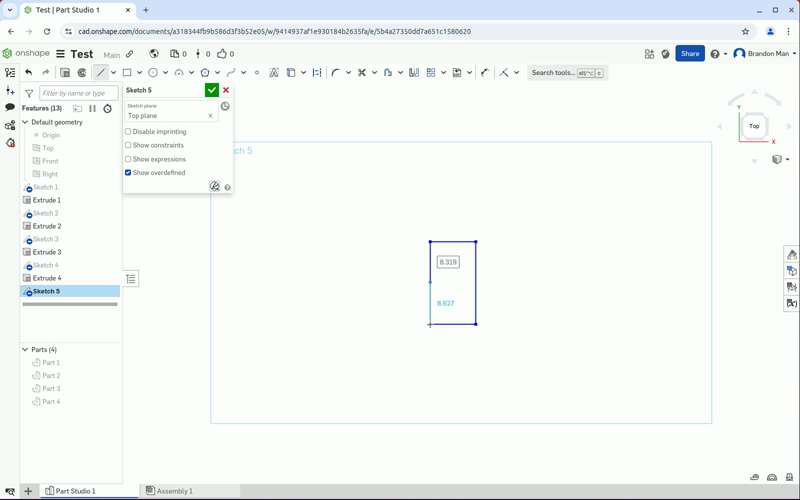
click(430, 324)
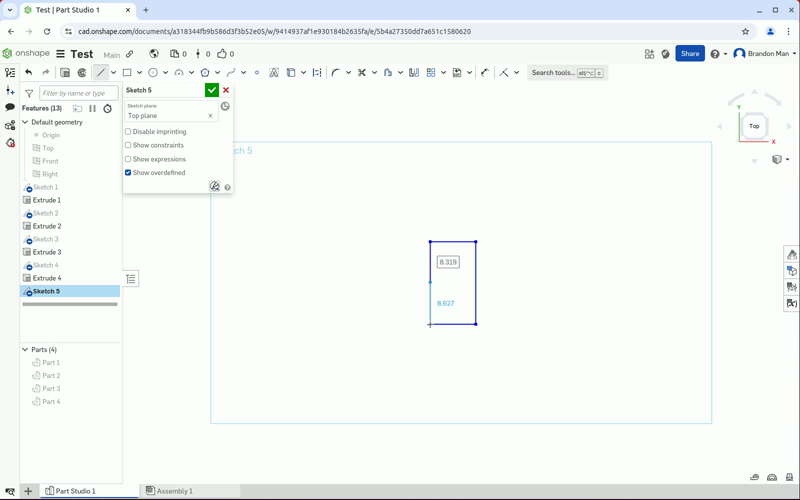
key(esc)
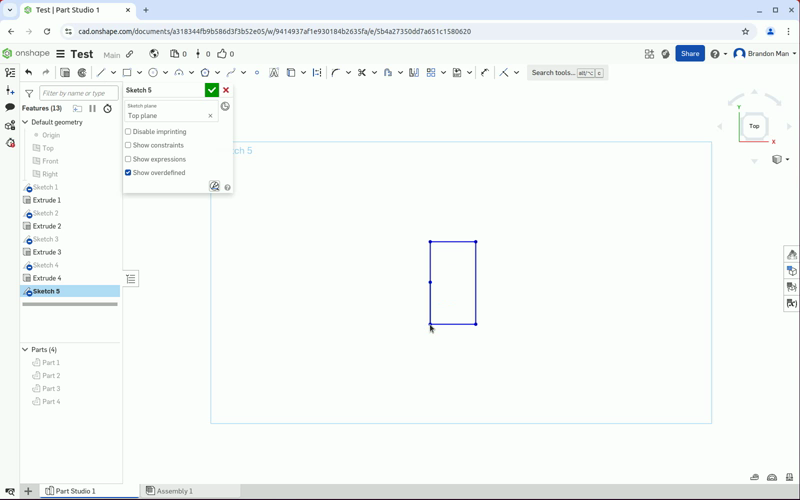
mouse_move(462, 279)
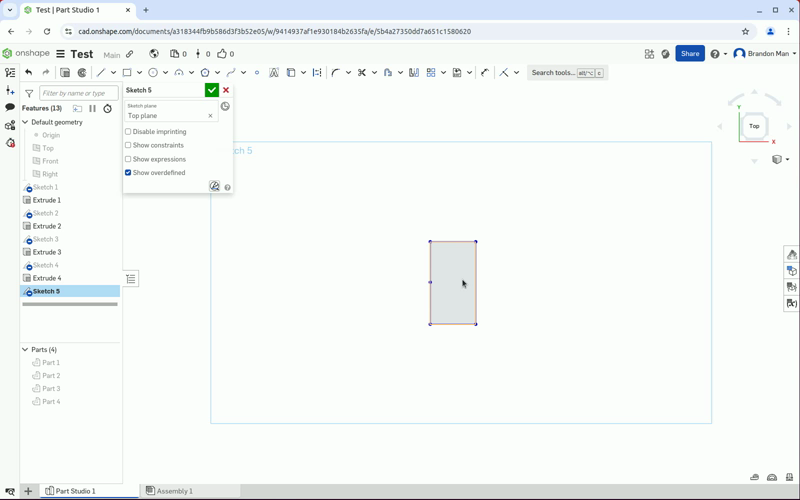
click(462, 279)
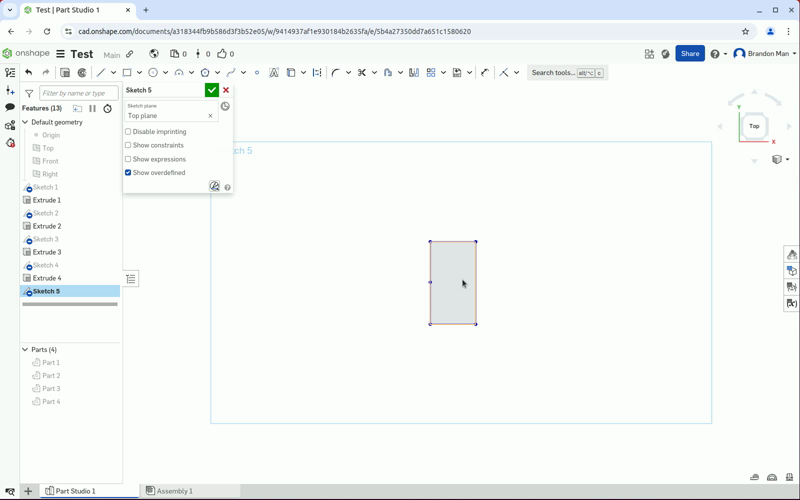
mouse_move(73, 352)
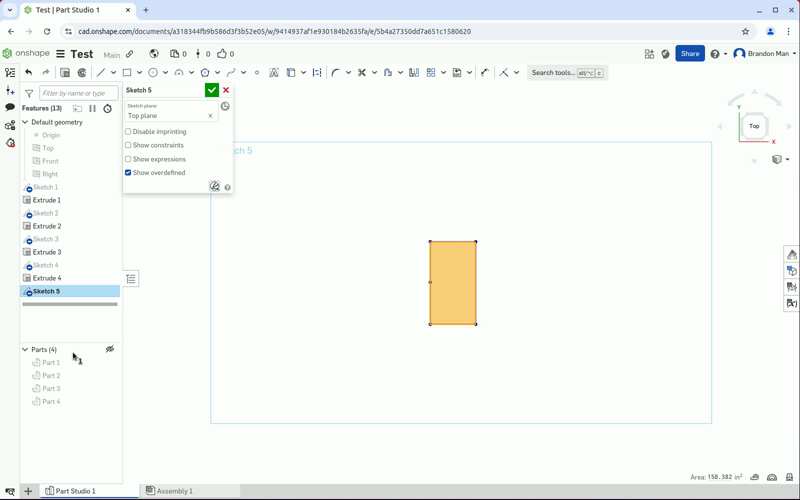
key(shift+y)
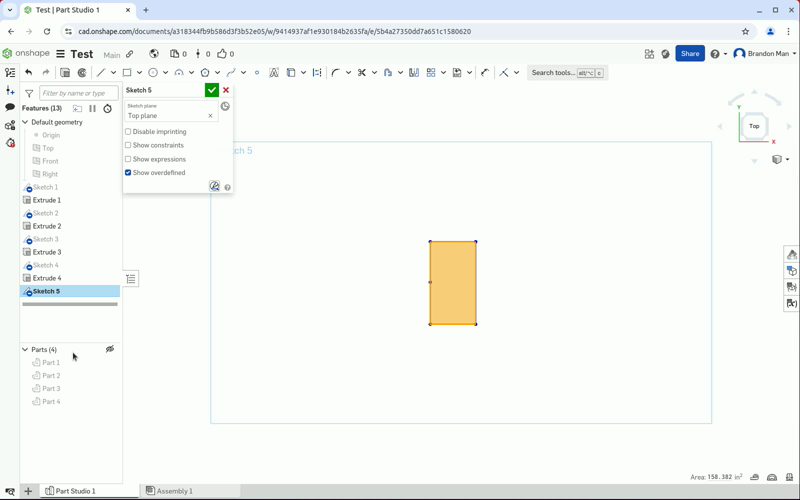
key(shift+e)
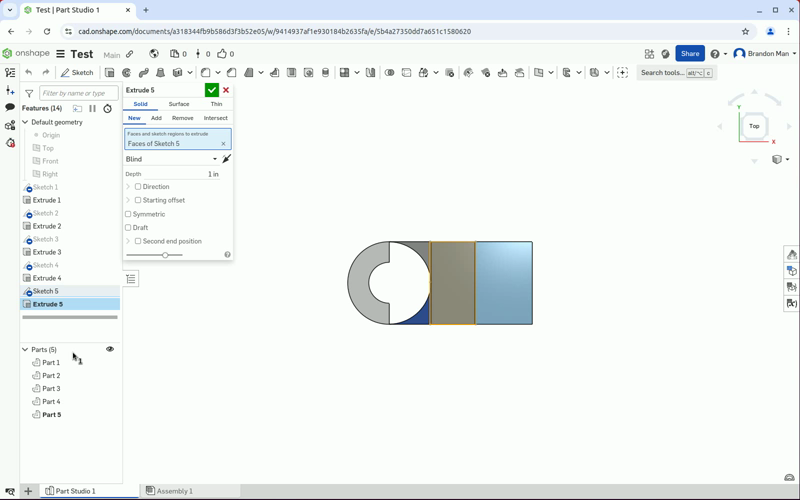
mouse_move(143, 106)
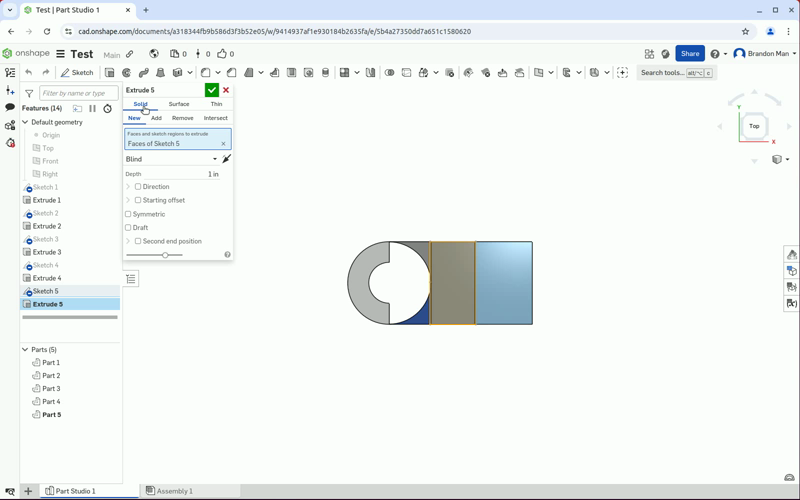
click(143, 106)
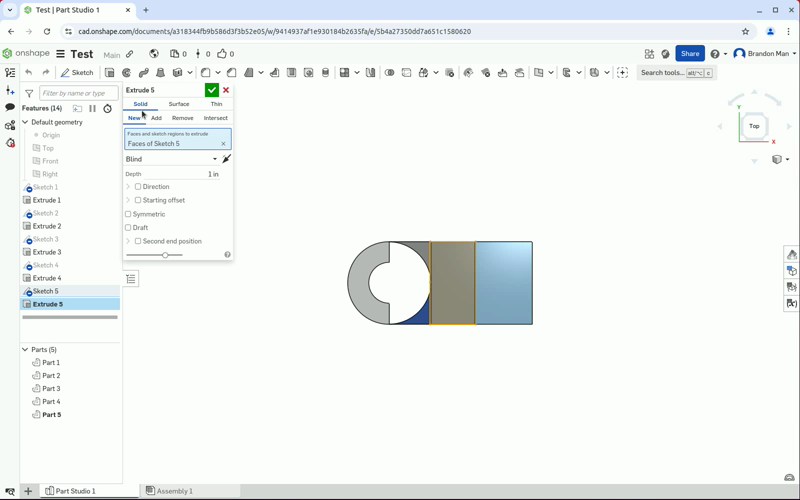
mouse_move(137, 120)
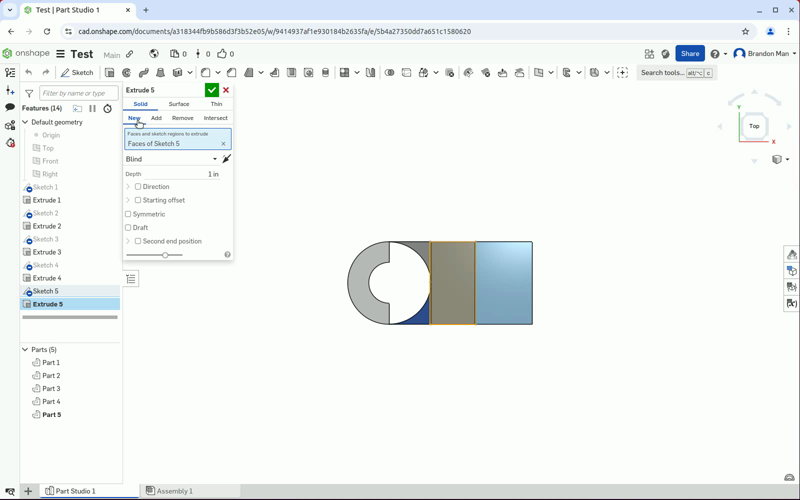
click(137, 120)
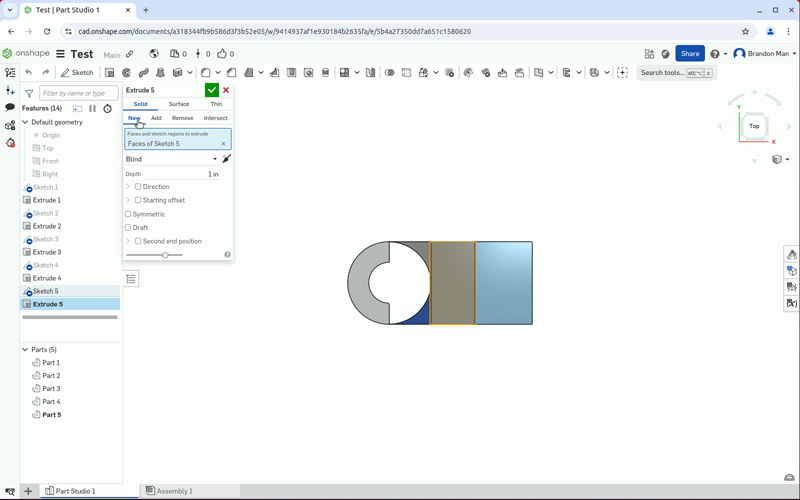
key(tab, 4)
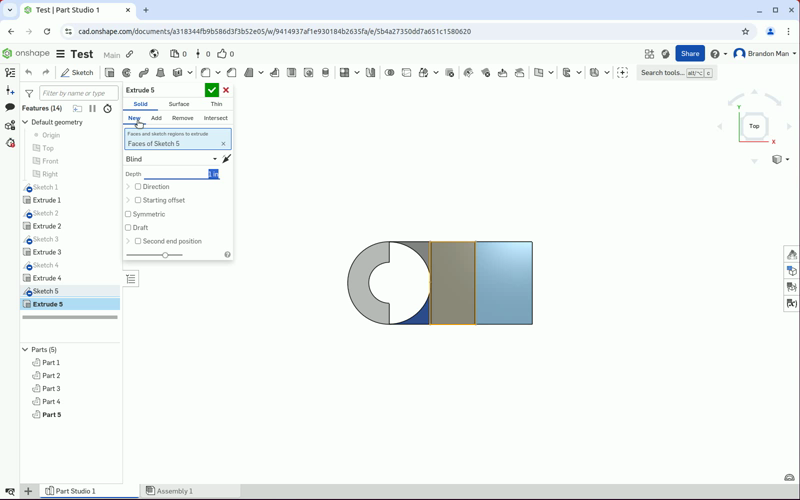
text(4.092)
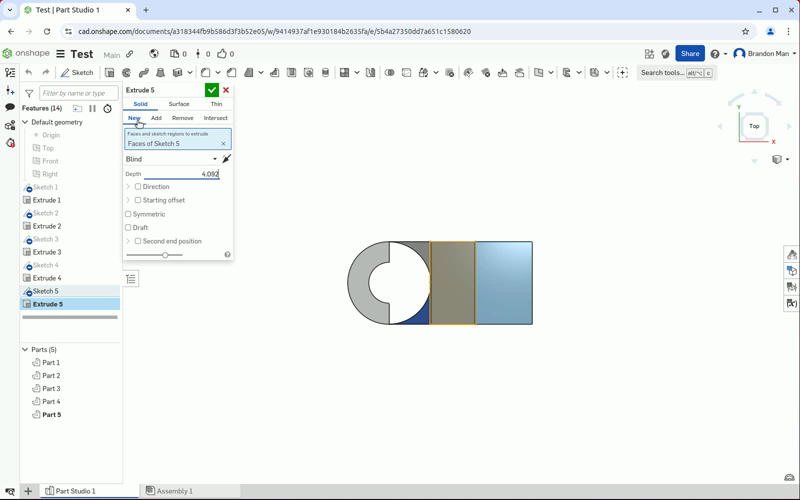
key(enter)
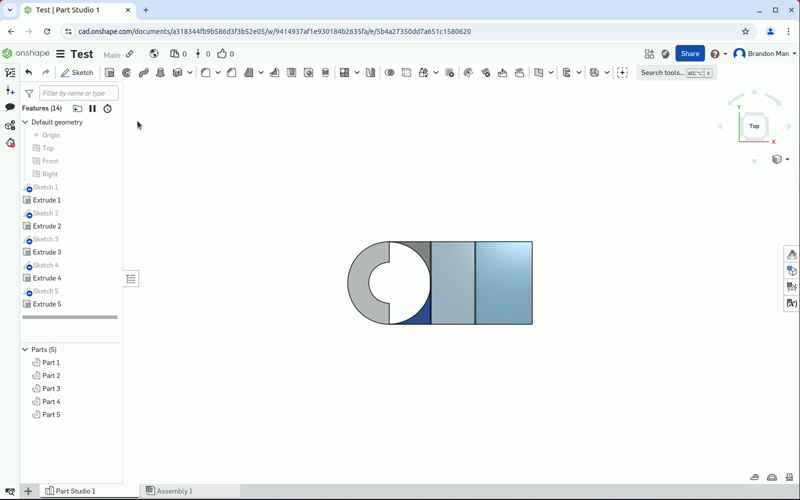
key(shift+h)
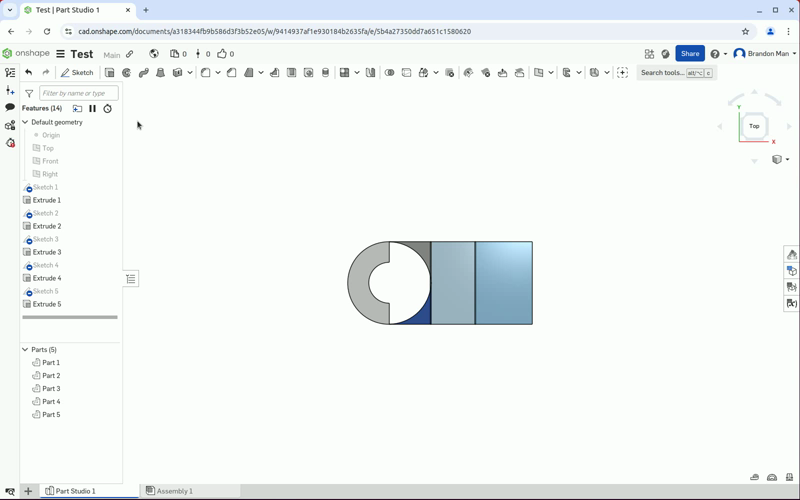
key(shift+h)
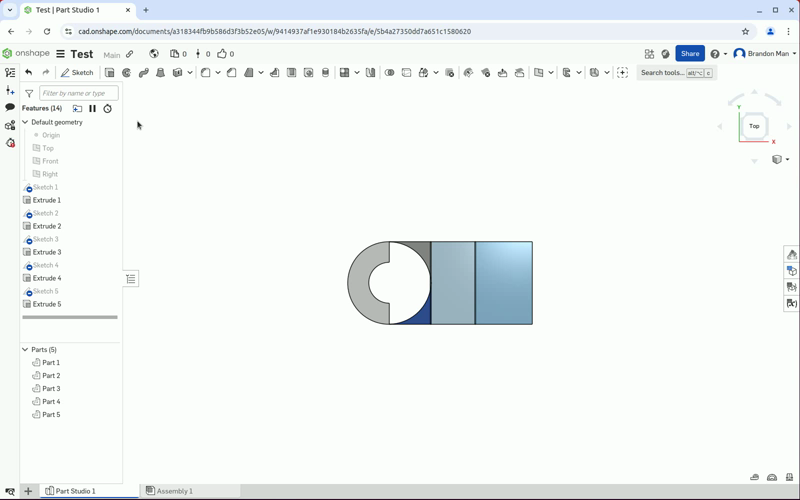
mouse_move(73, 189)
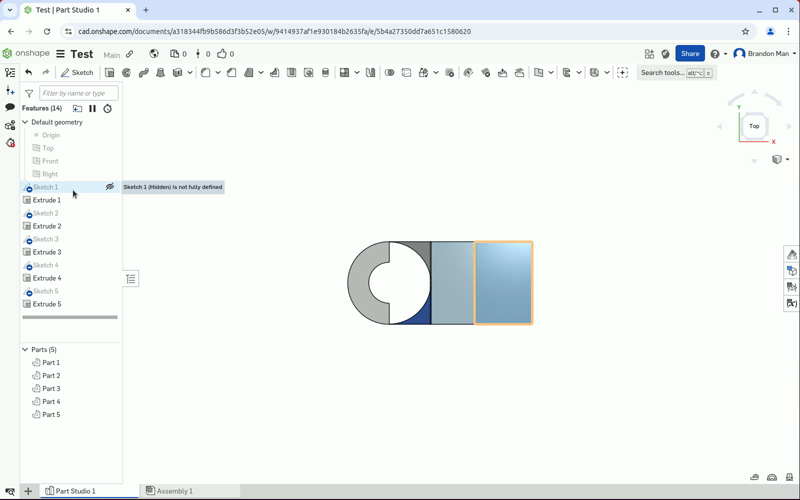
click(73, 189)
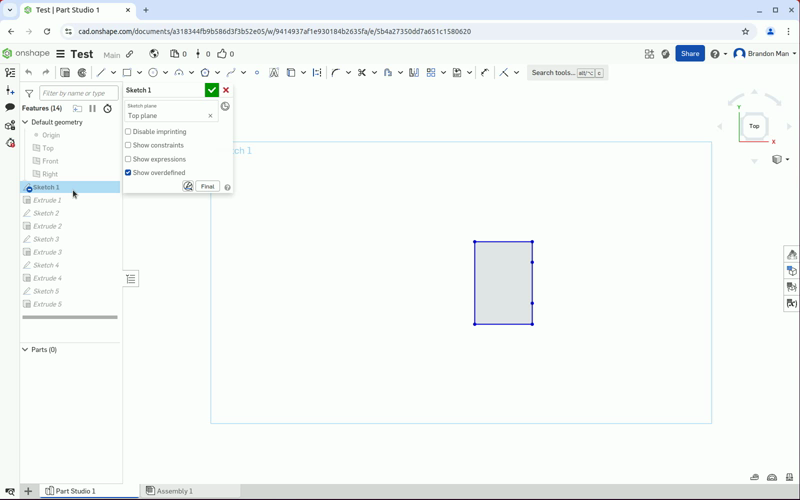
mouse_move(229, 92)
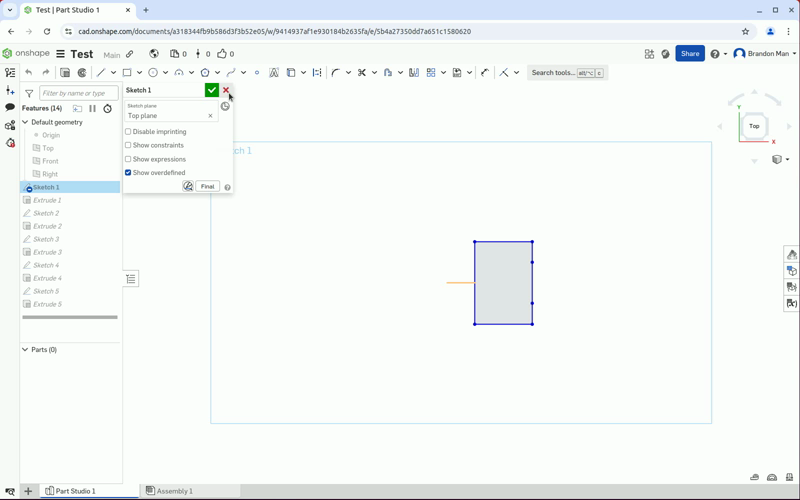
click(229, 92)
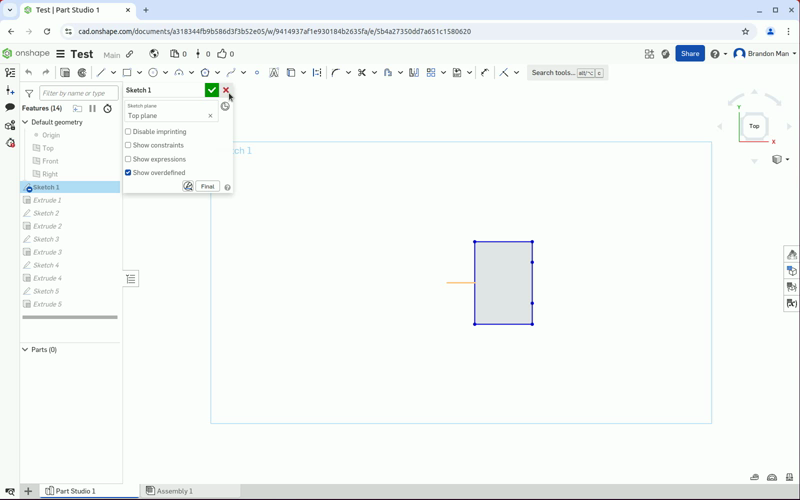
key(shift+s)
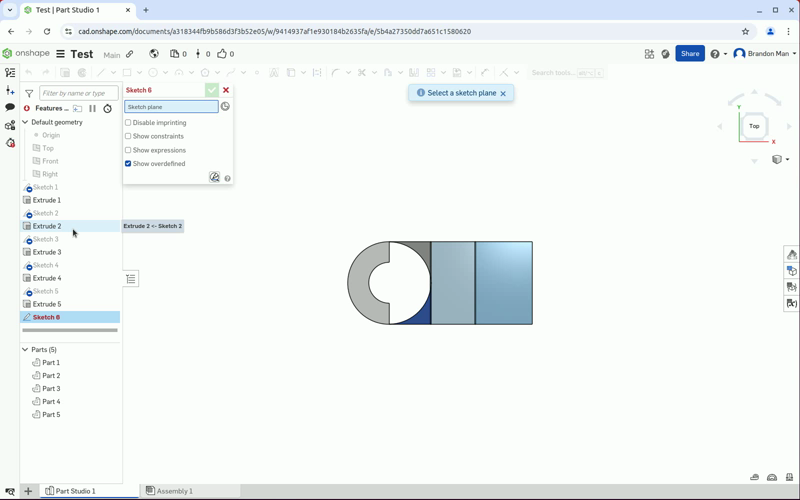
scroll(3)
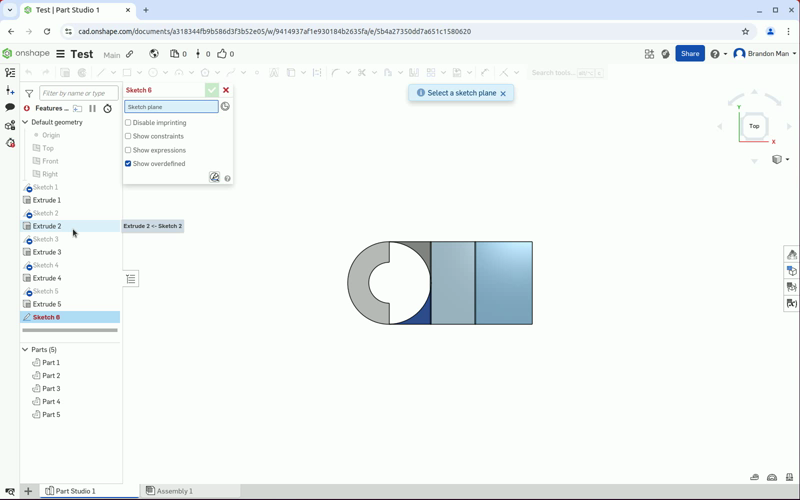
mouse_move(73, 150)
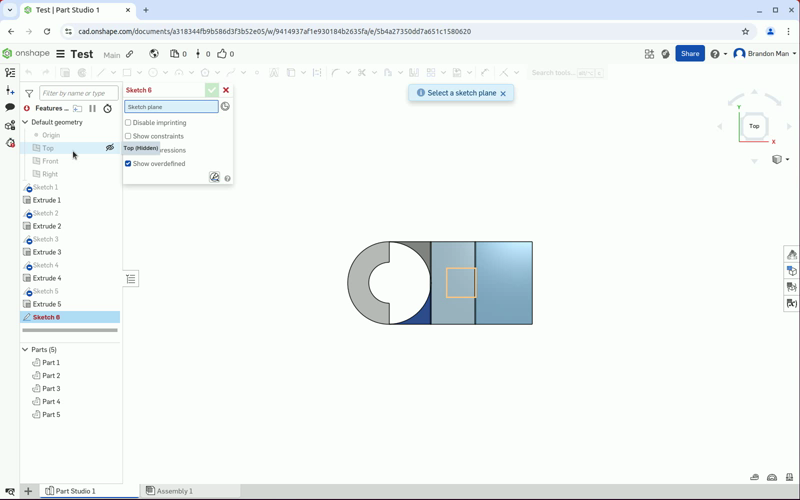
click(73, 150)
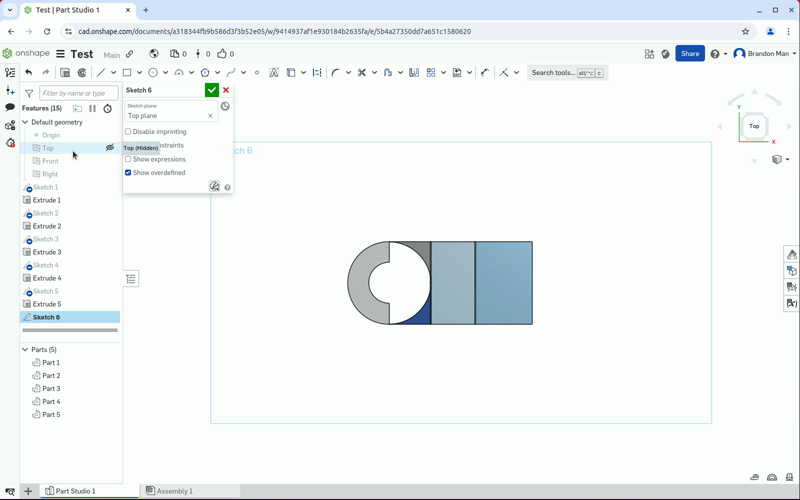
mouse_move(73, 352)
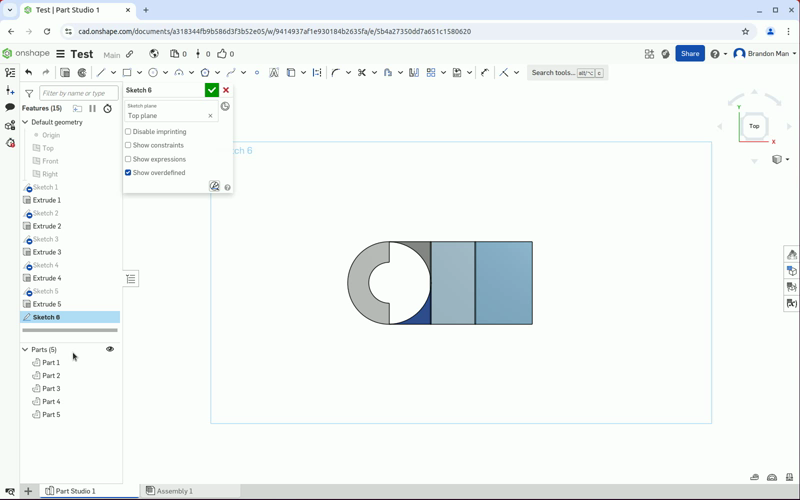
key(y)
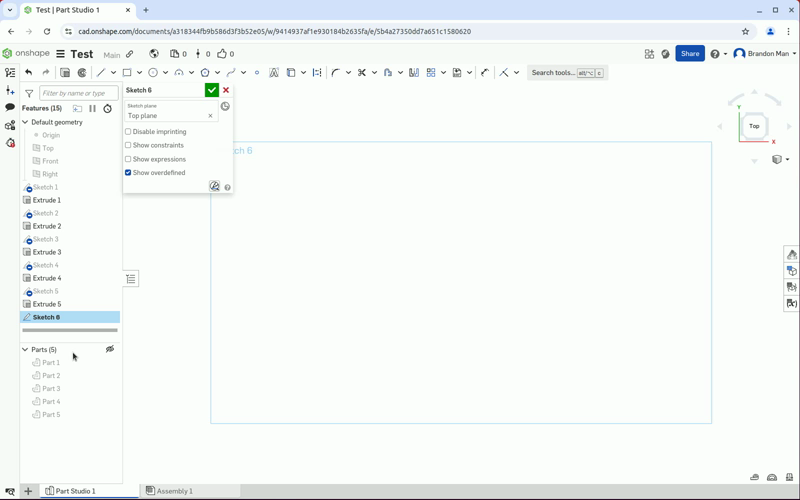
key(a)
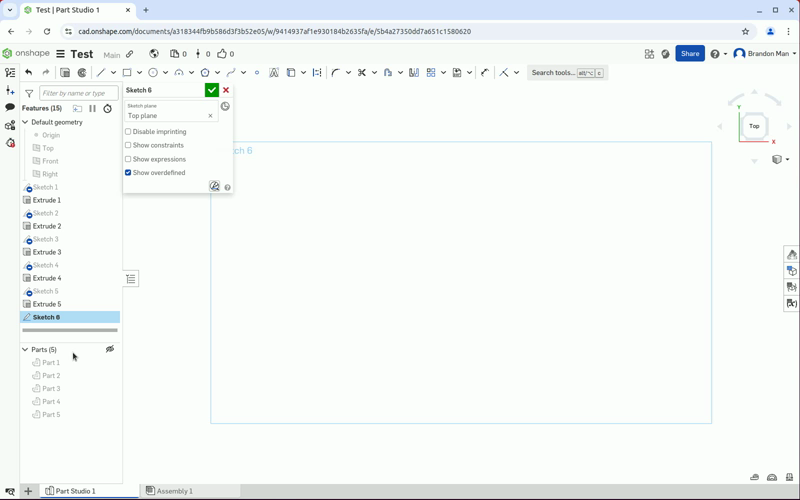
key_down(shift)
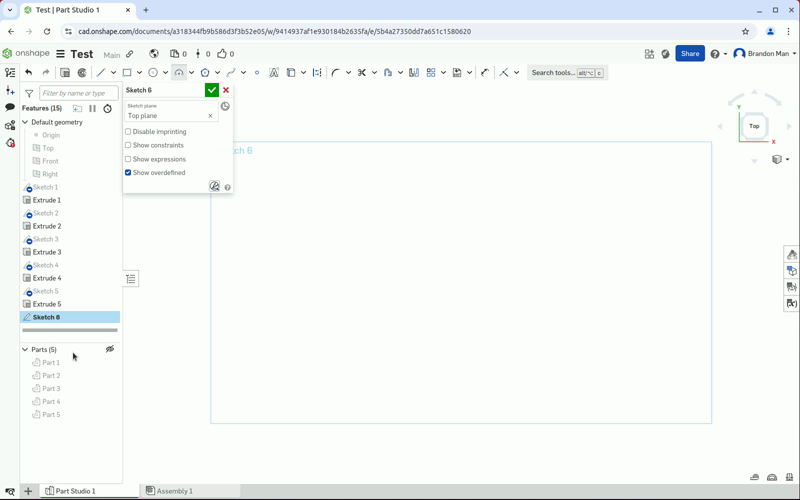
mouse_move(389, 324)
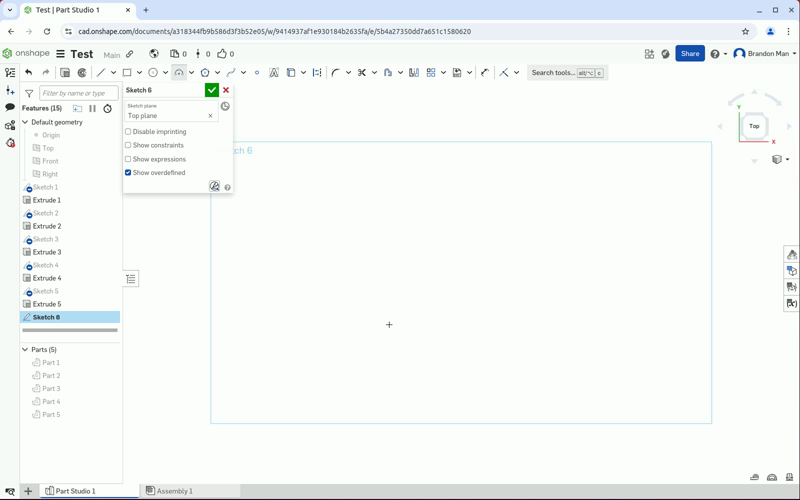
click(389, 324)
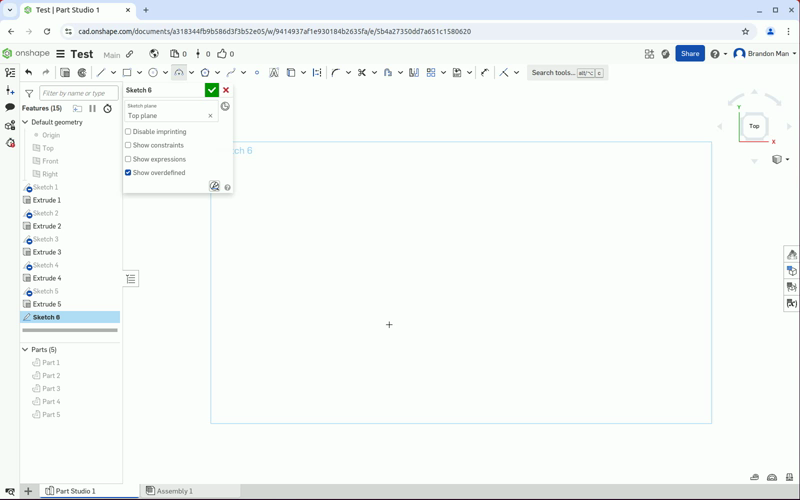
key_up(shift)
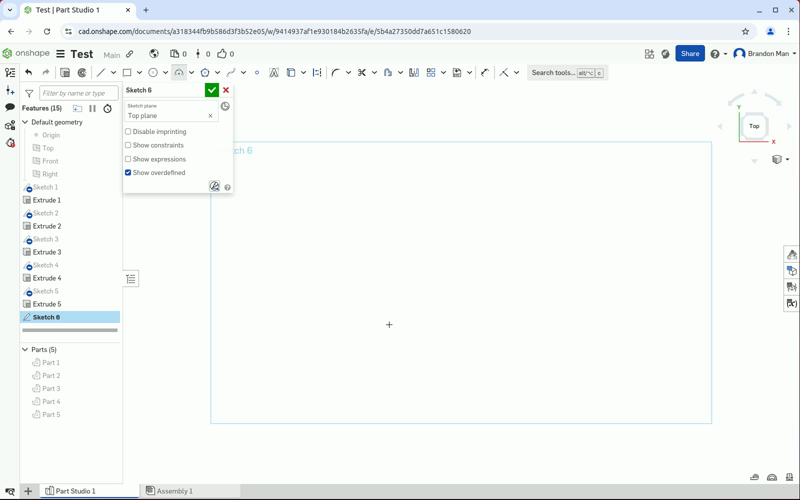
key_down(shift)
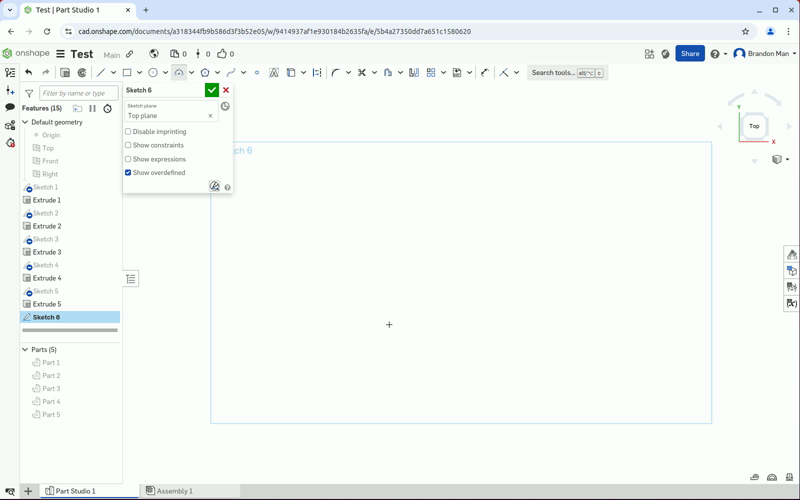
mouse_move(389, 241)
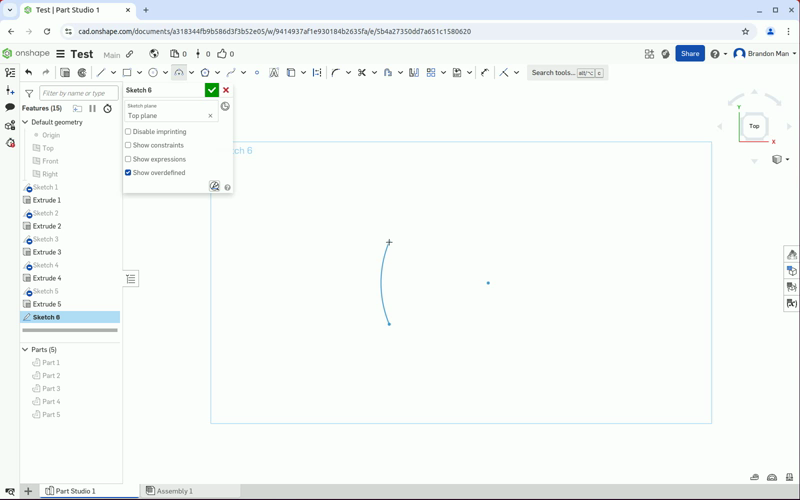
click(389, 241)
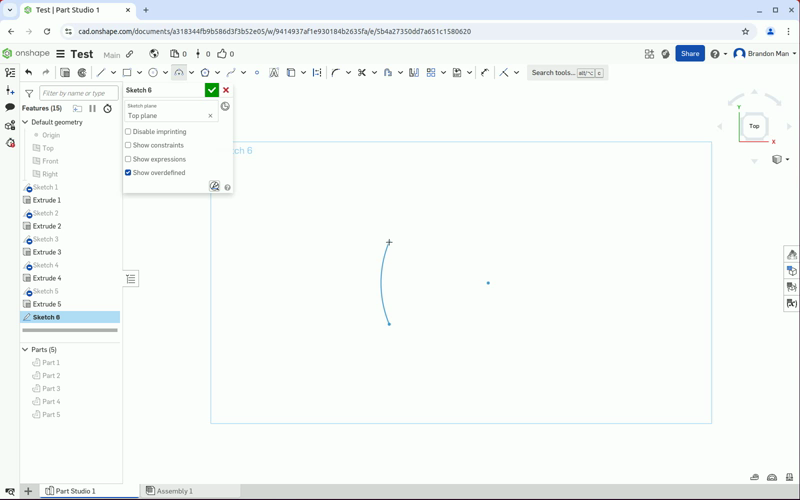
mouse_move(430, 282)
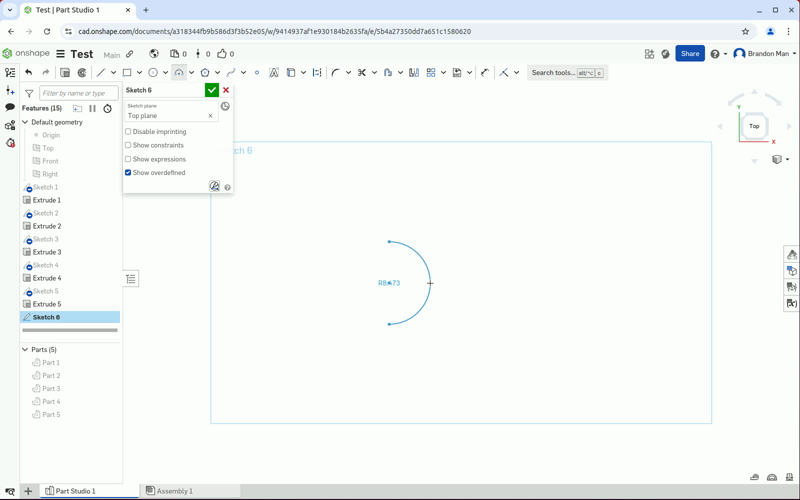
click(430, 282)
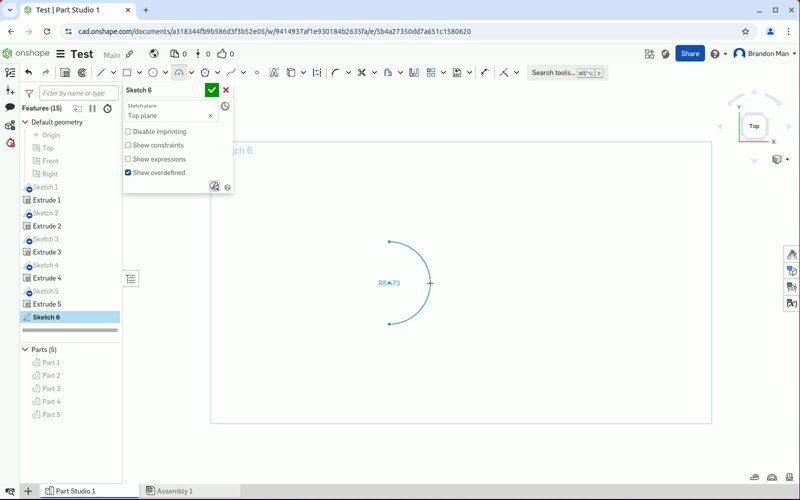
key_up(shift)
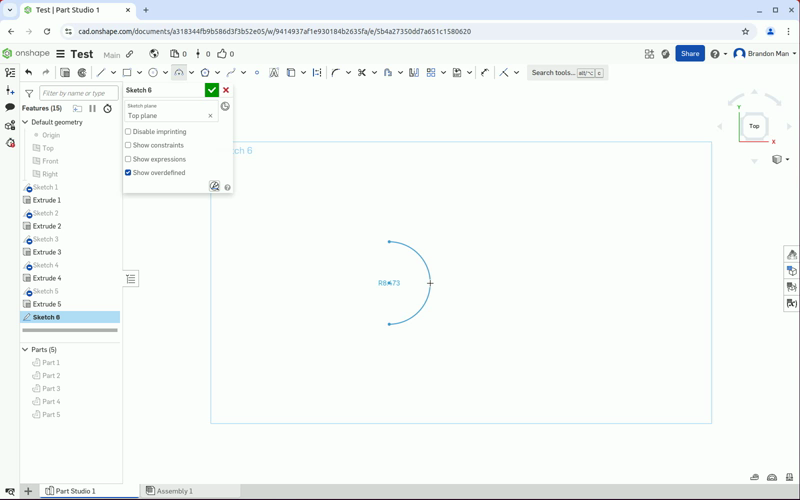
key(esc)
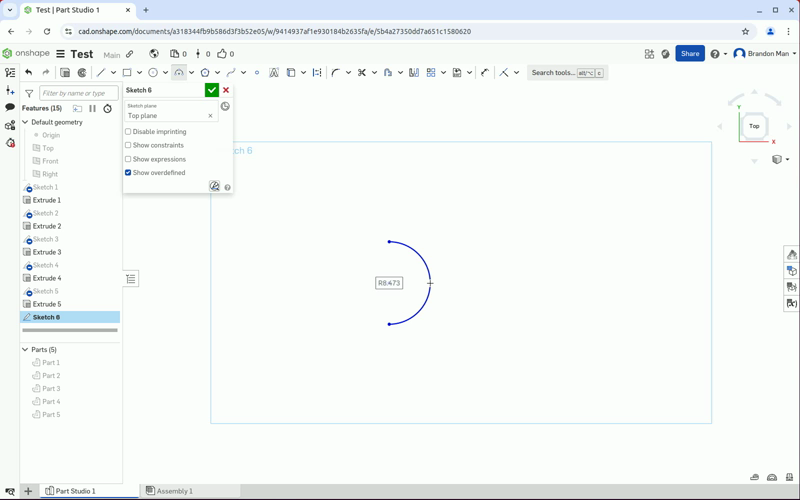
key(l)
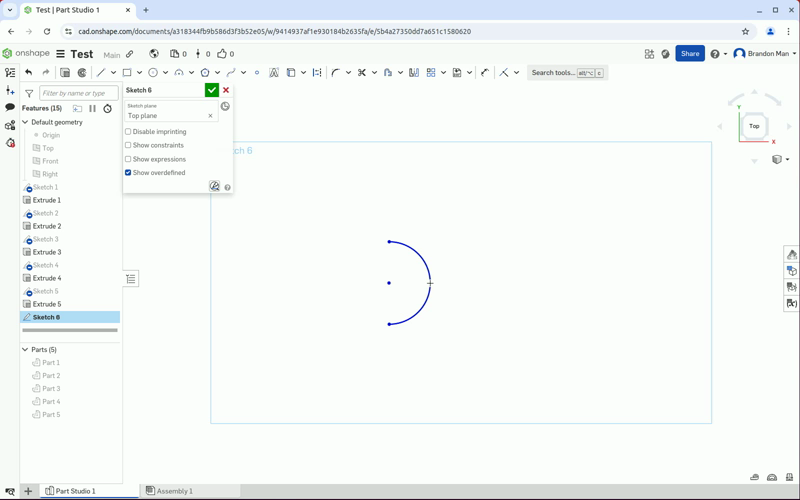
mouse_move(389, 241)
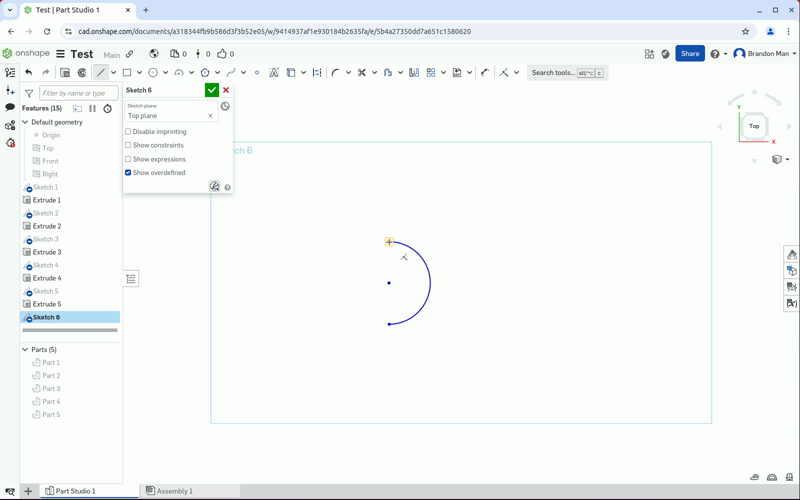
click(389, 241)
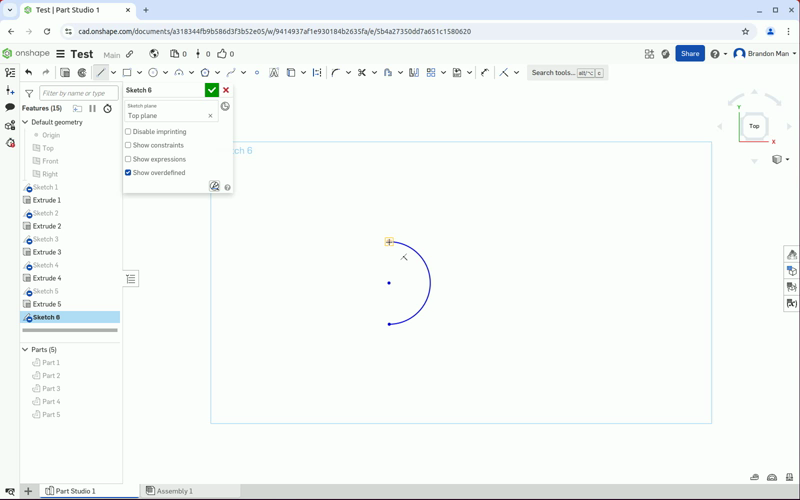
key_down(shift)
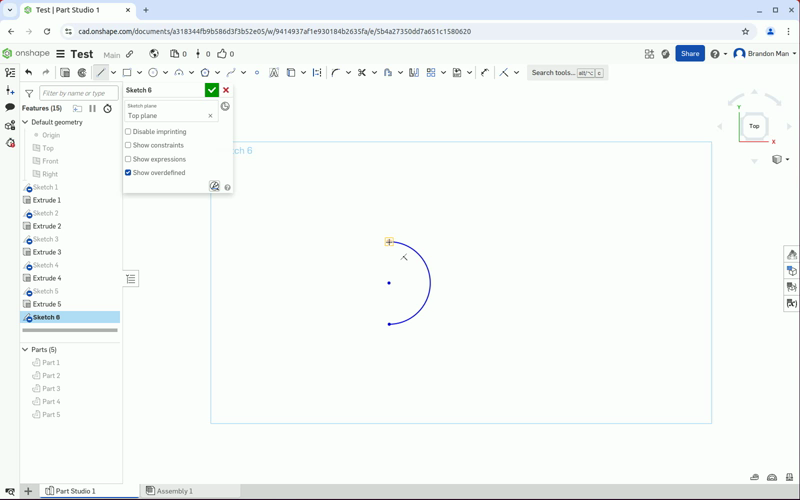
mouse_move(419, 241)
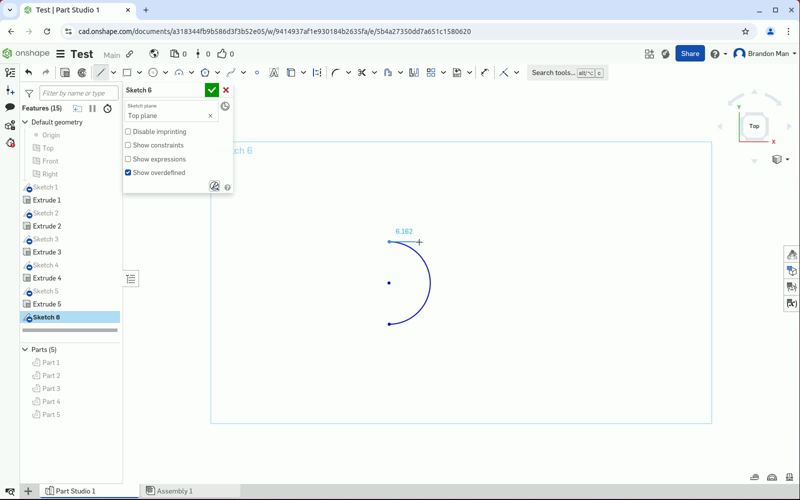
mouse_move(389, 262)
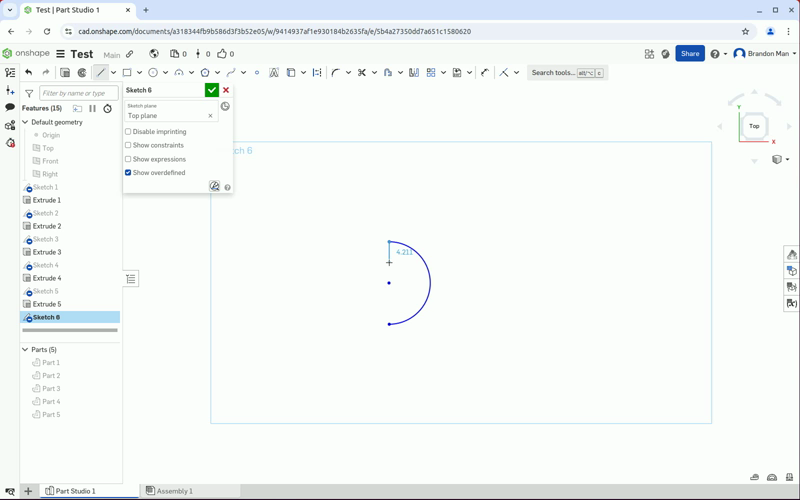
click(389, 262)
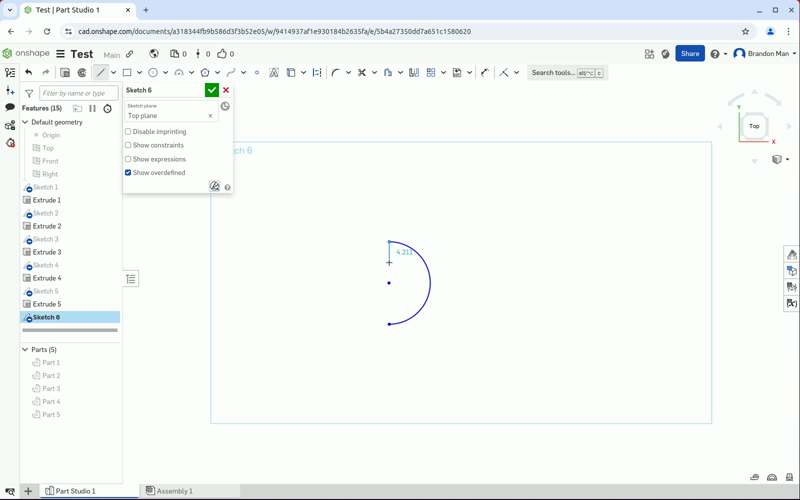
key_up(shift)
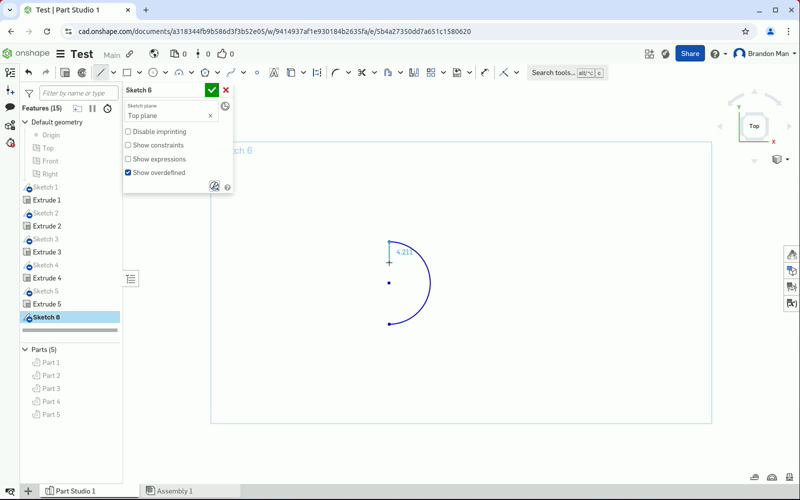
key(esc)
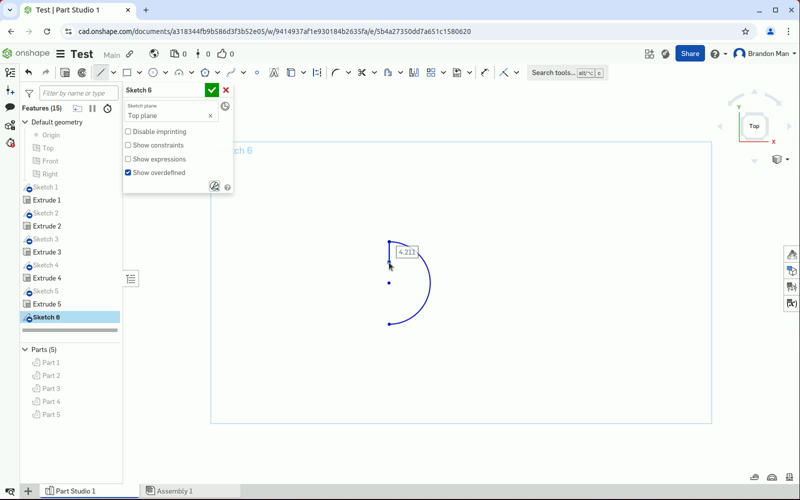
key(a)
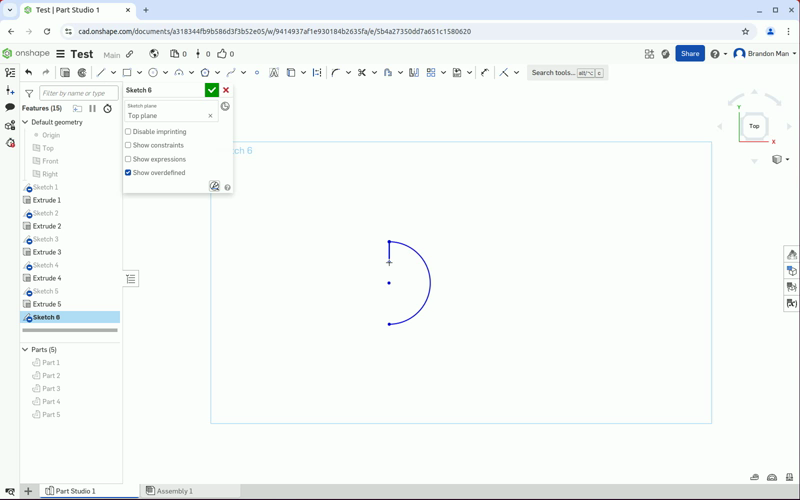
mouse_move(389, 262)
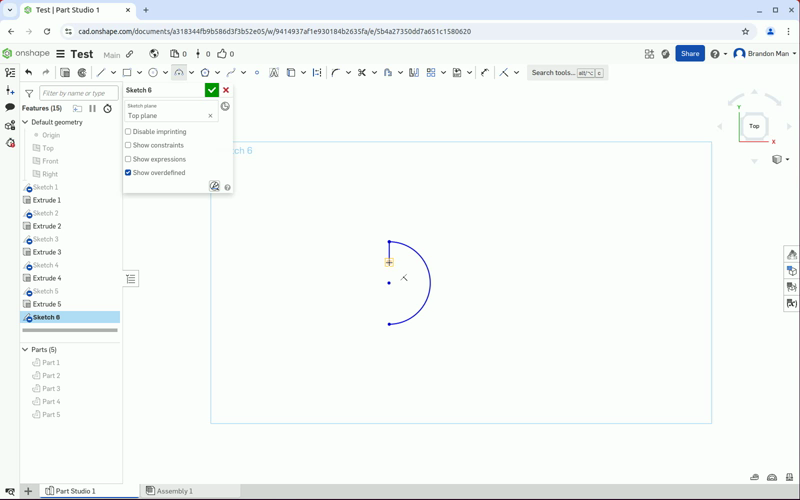
click(389, 262)
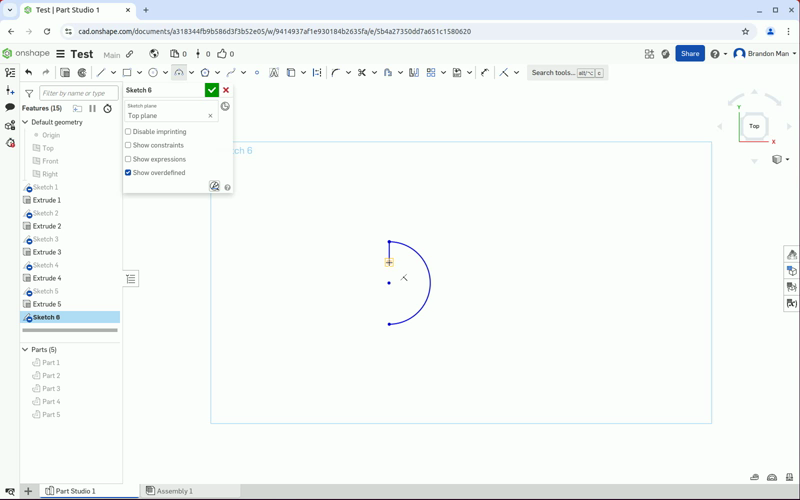
key_down(shift)
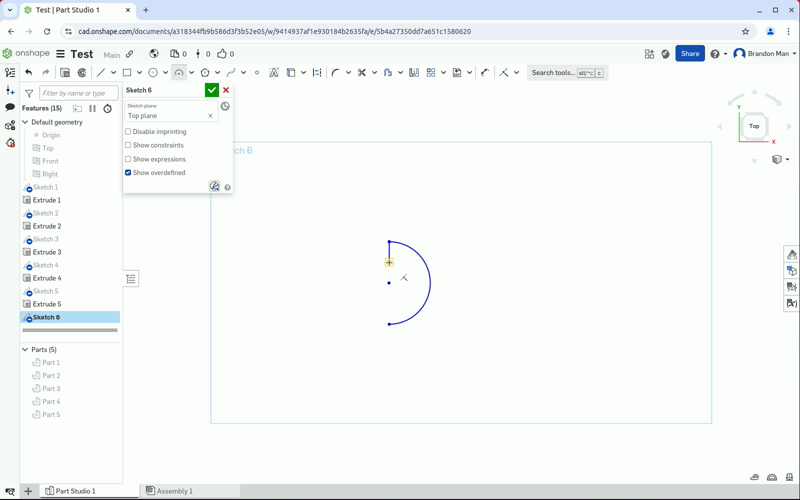
mouse_move(389, 303)
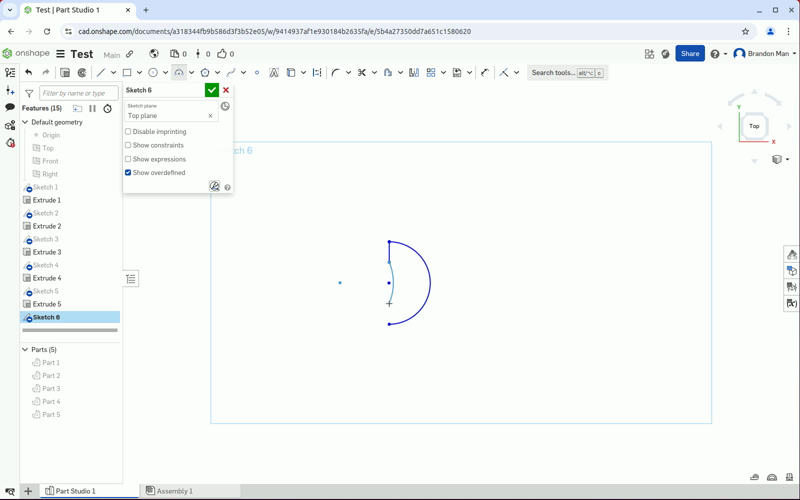
click(389, 303)
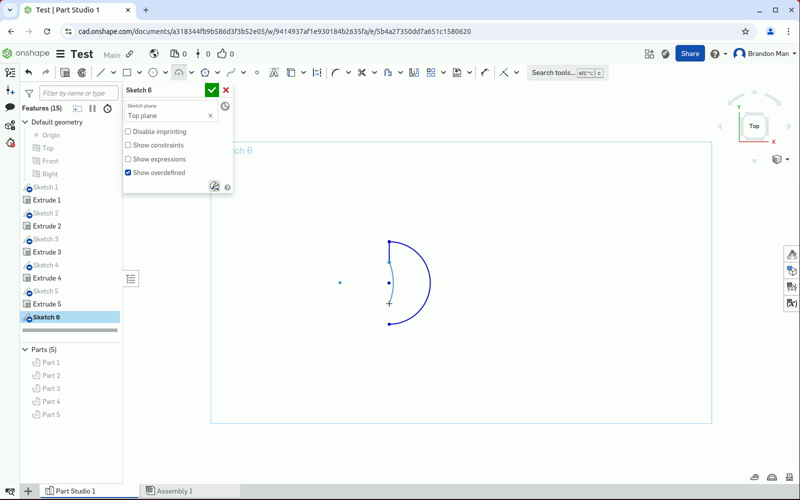
mouse_move(409, 282)
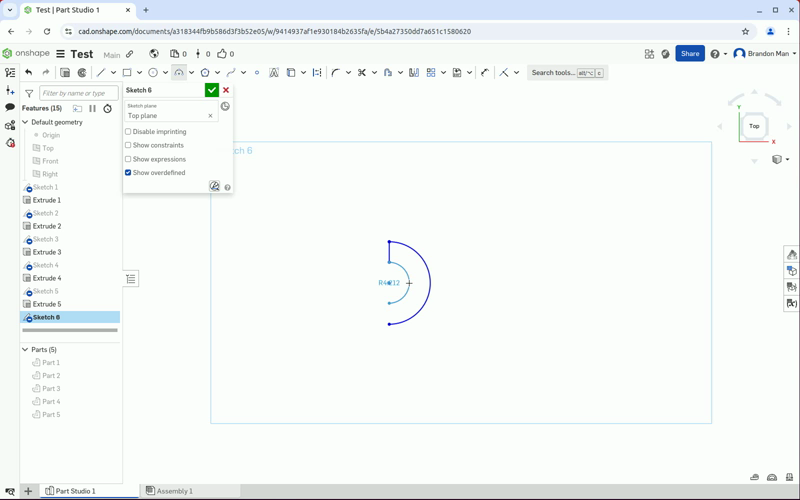
click(409, 282)
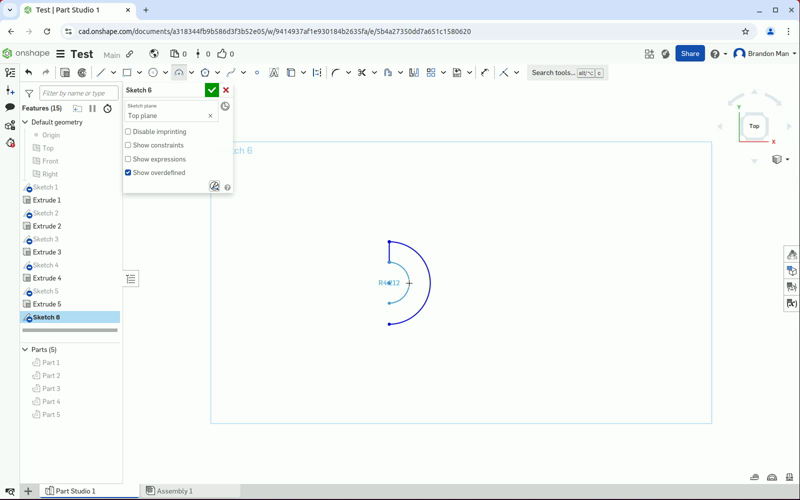
key_up(shift)
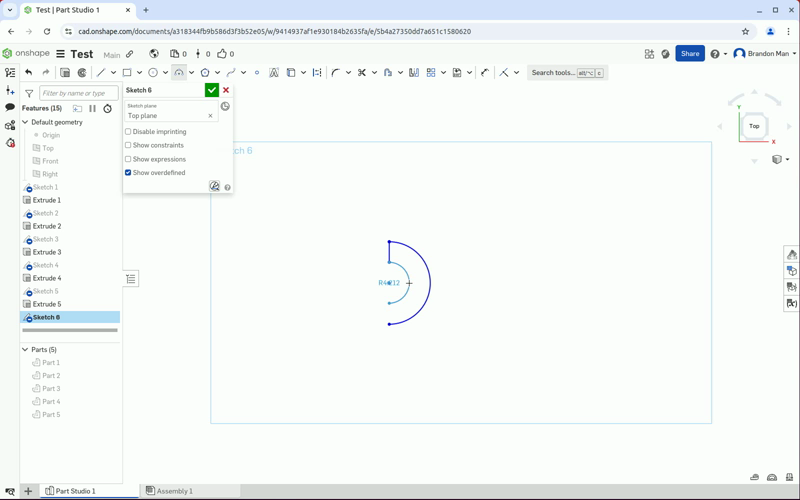
key(esc)
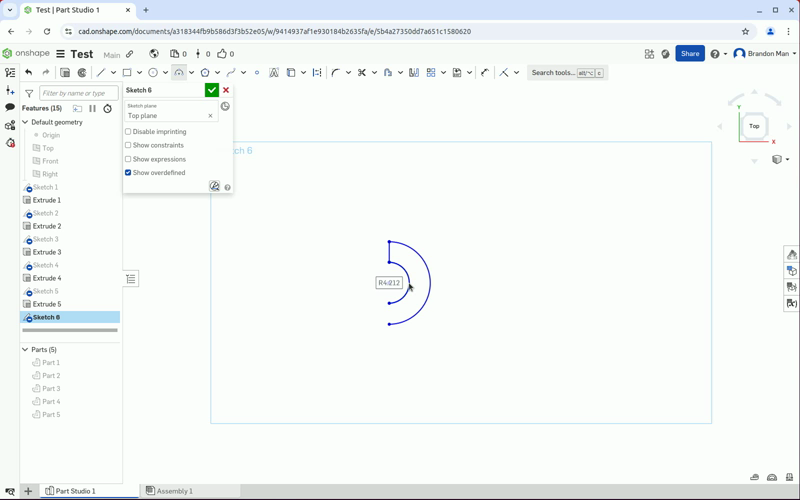
key(l)
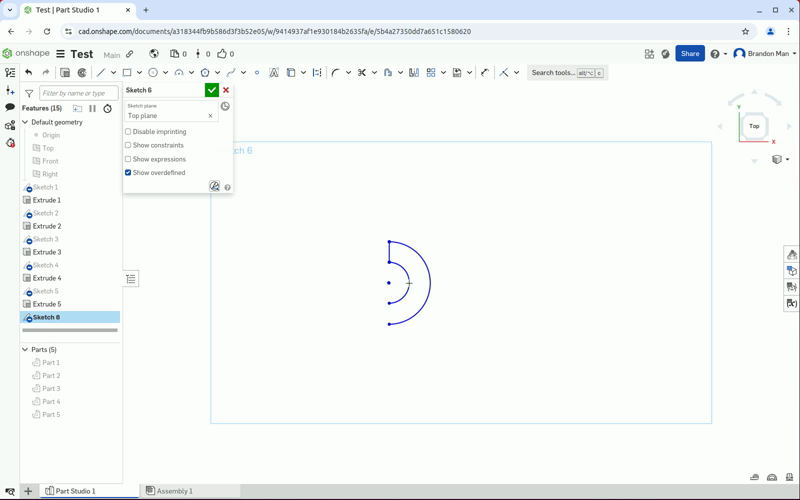
mouse_move(389, 303)
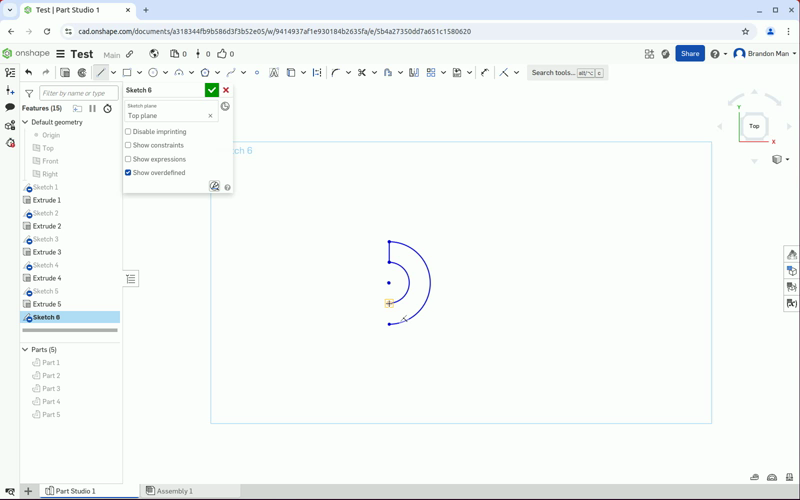
click(389, 303)
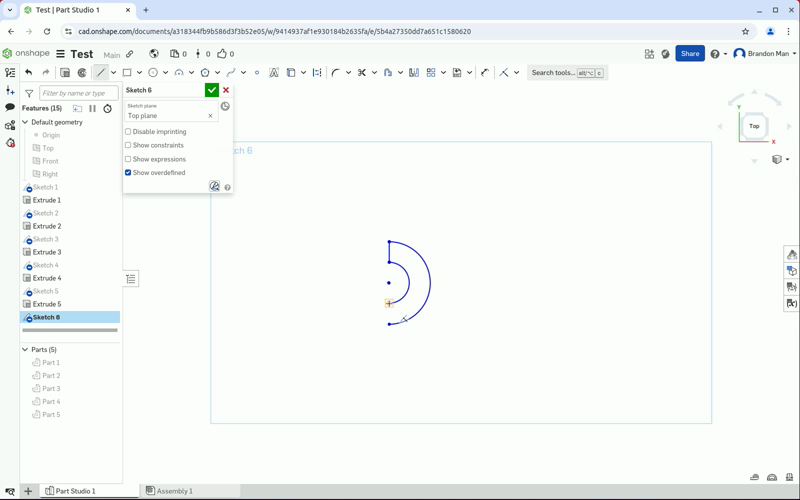
mouse_move(419, 303)
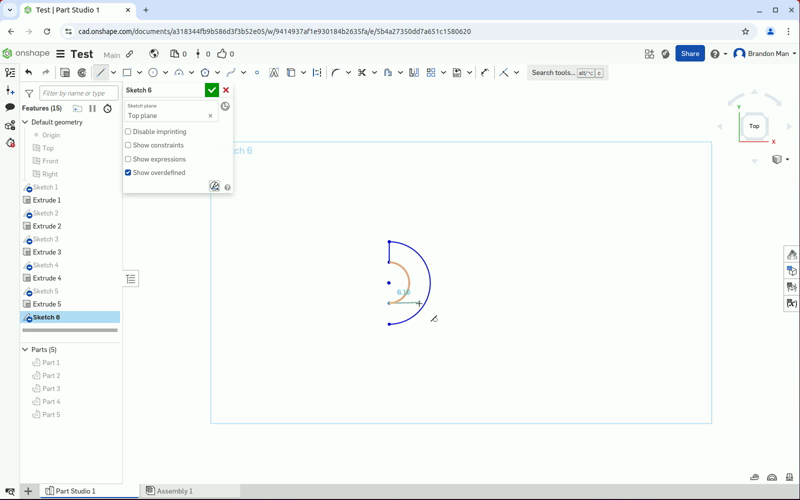
key_down(shift)
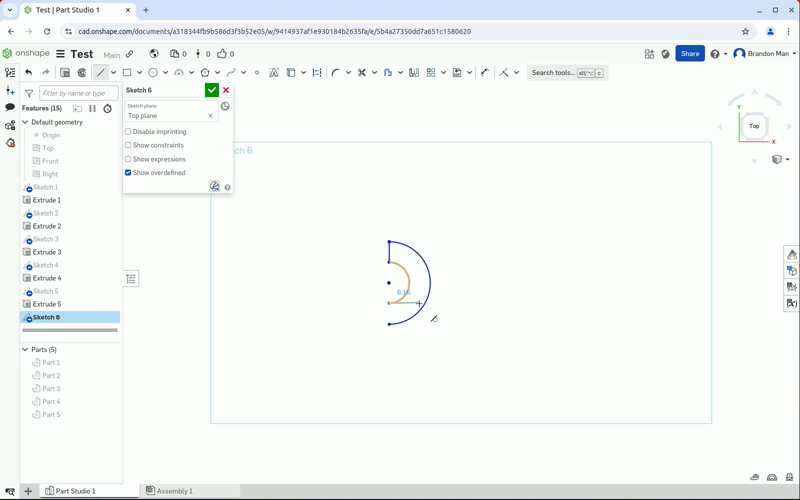
mouse_move(389, 324)
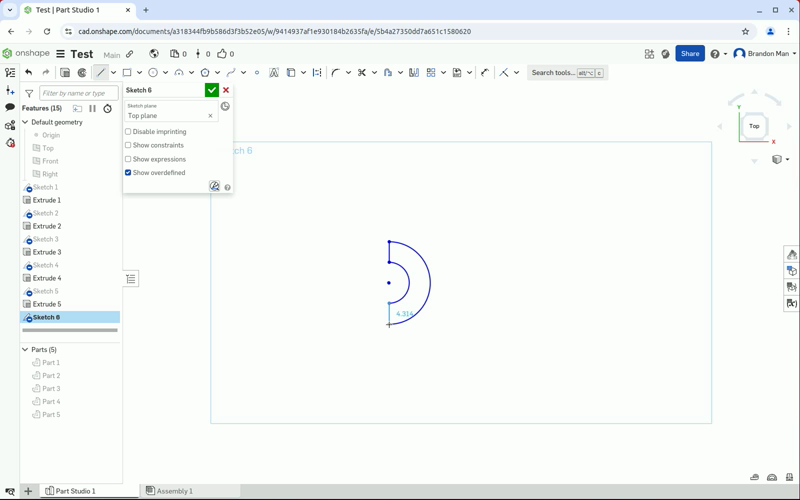
key_up(shift)
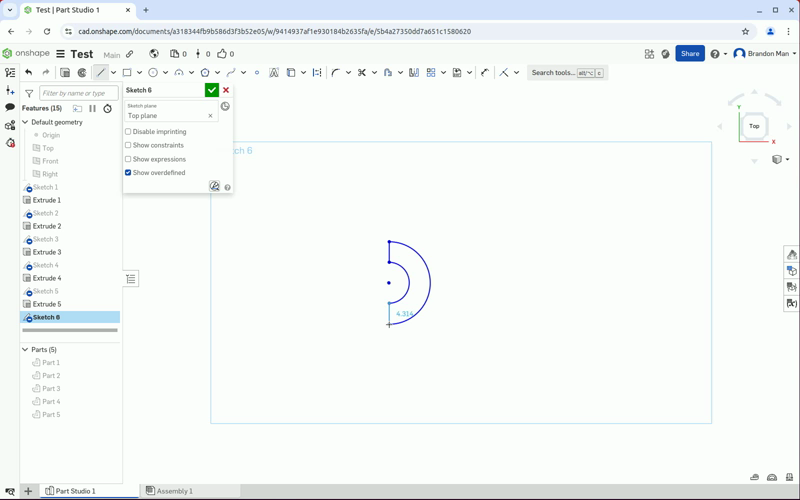
click(389, 324)
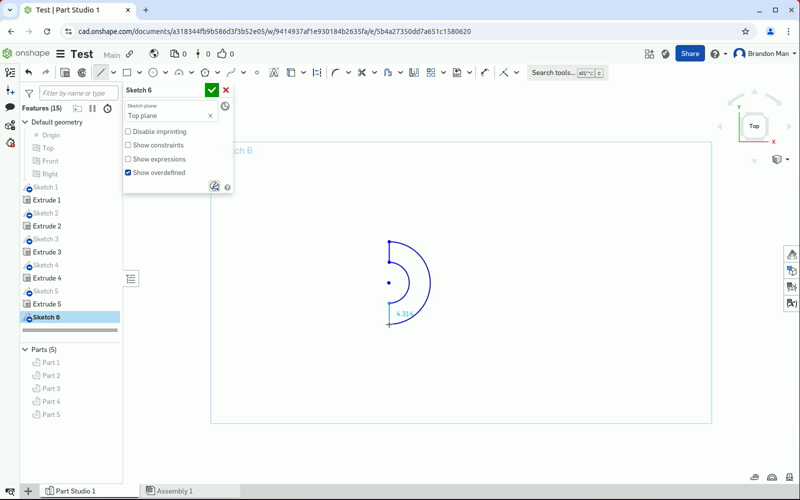
key(esc)
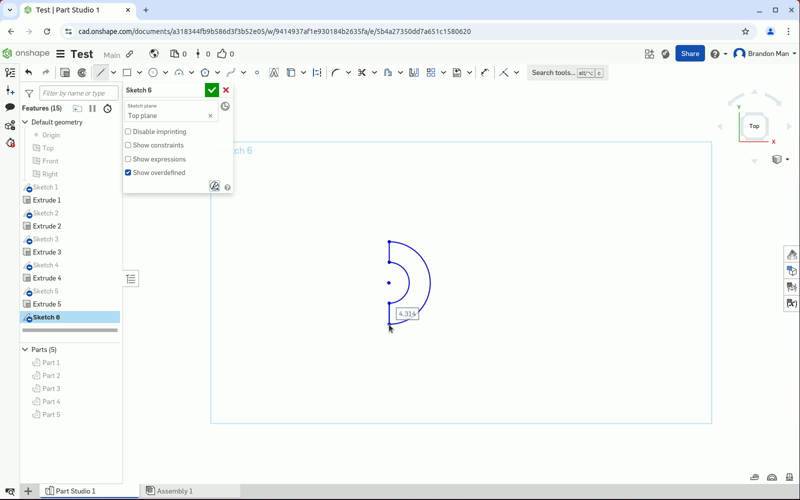
mouse_move(417, 264)
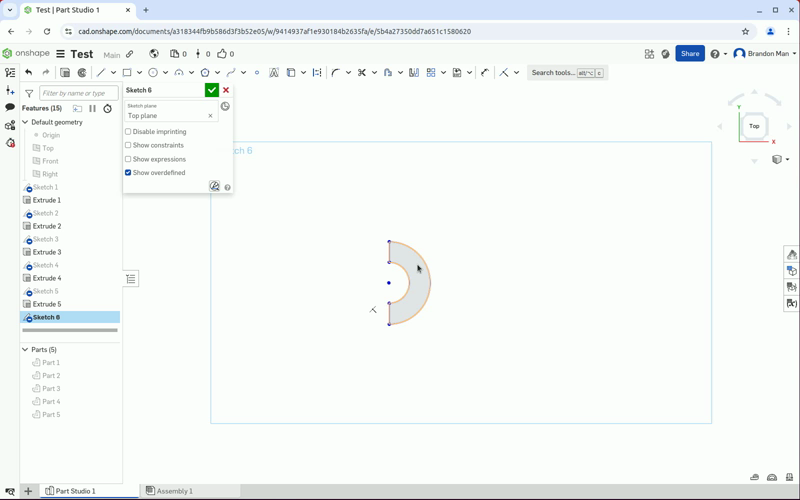
scroll(6)
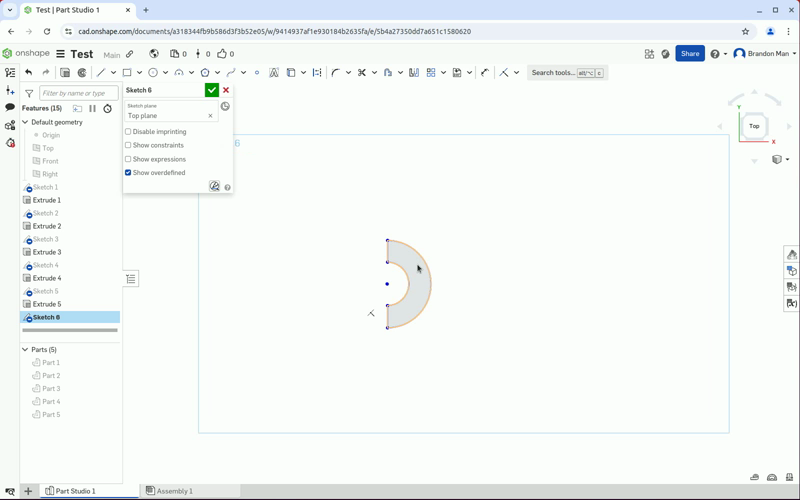
scroll(6)
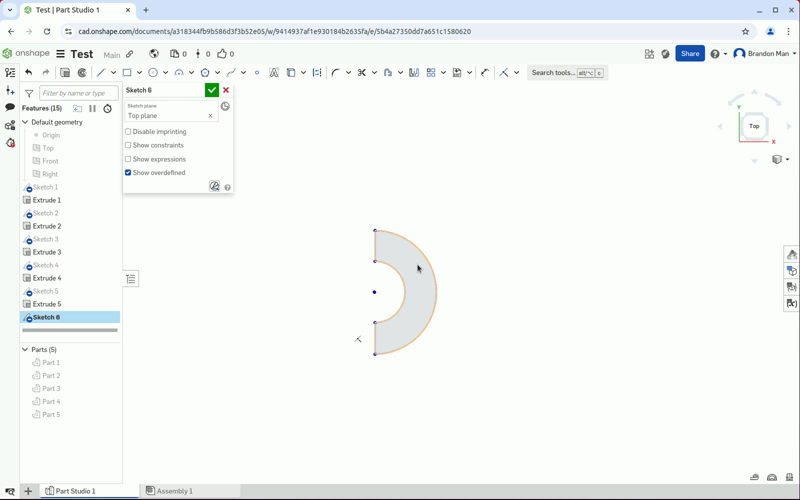
scroll(6)
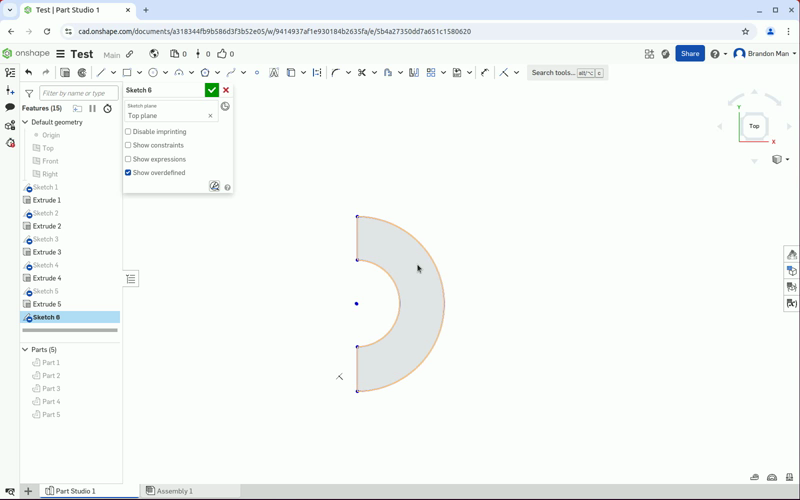
scroll(6)
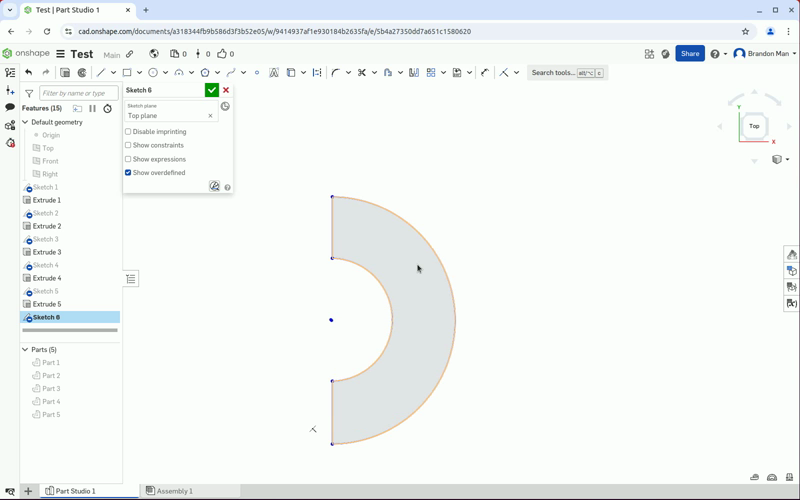
scroll(6)
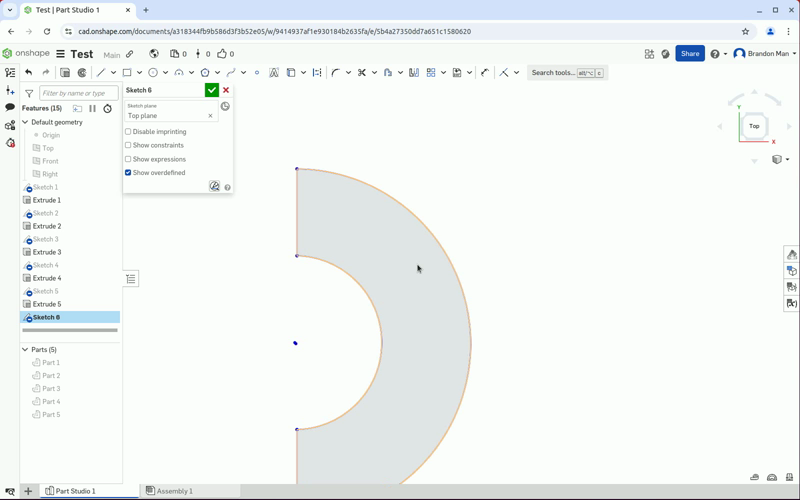
scroll(6)
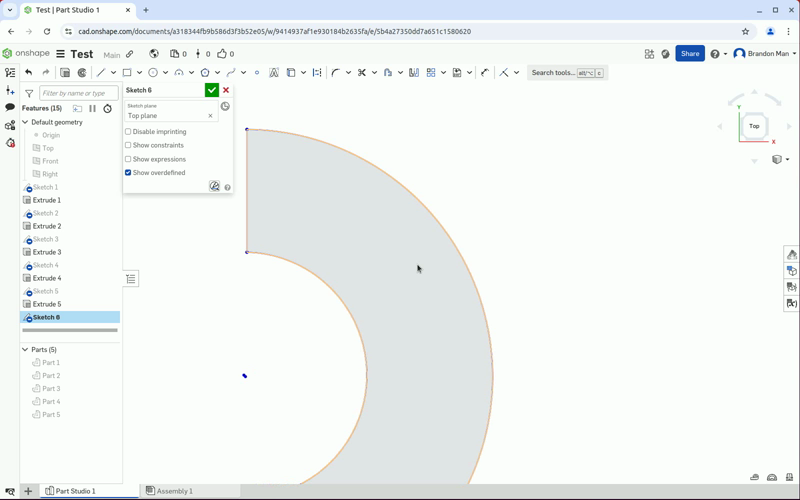
scroll(6)
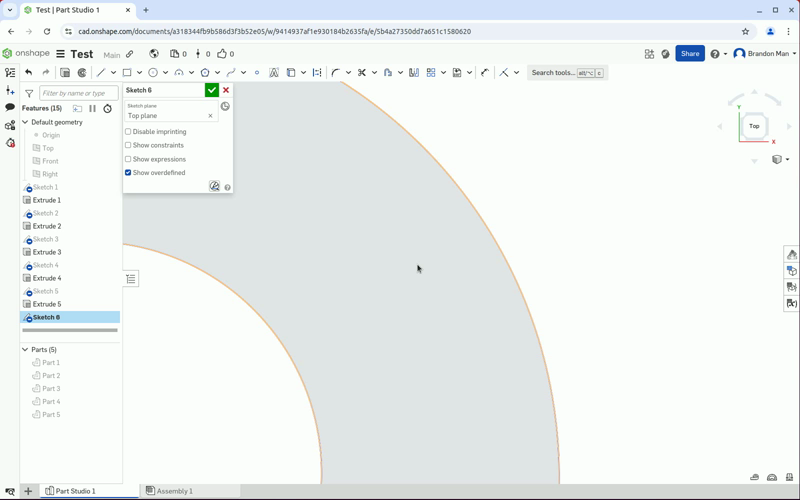
click(417, 264)
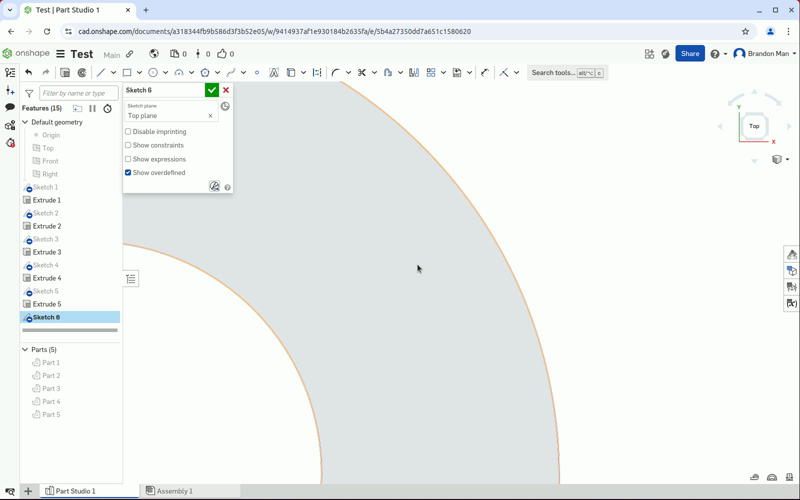
scroll(-6)
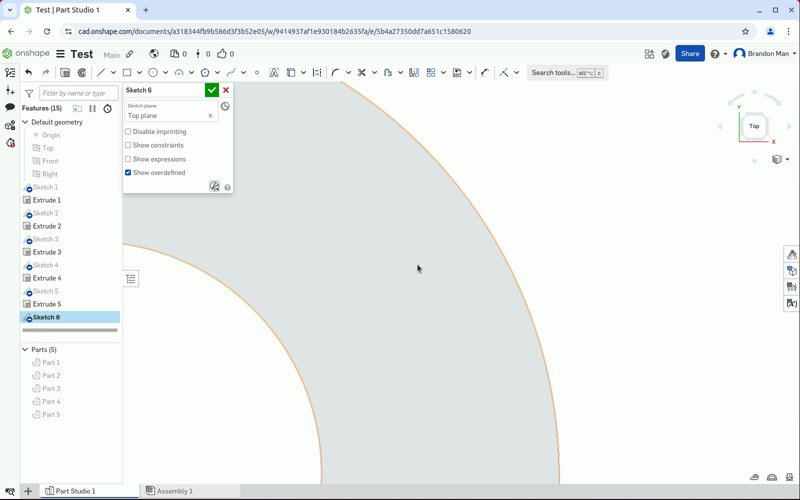
scroll(-6)
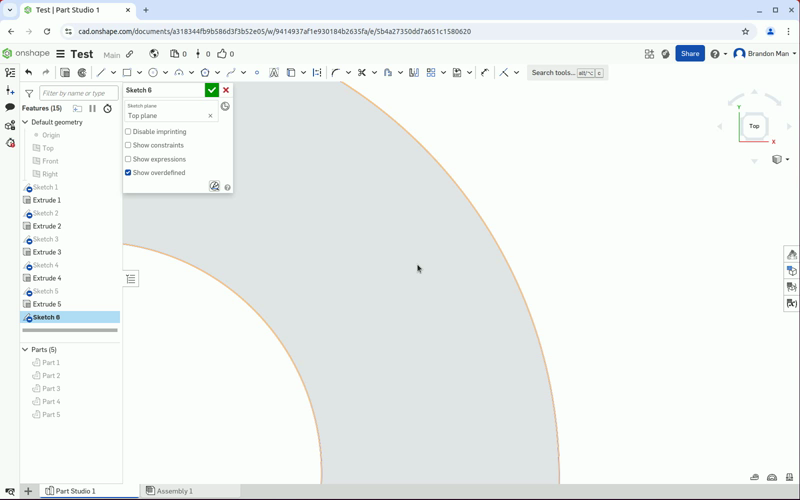
scroll(-6)
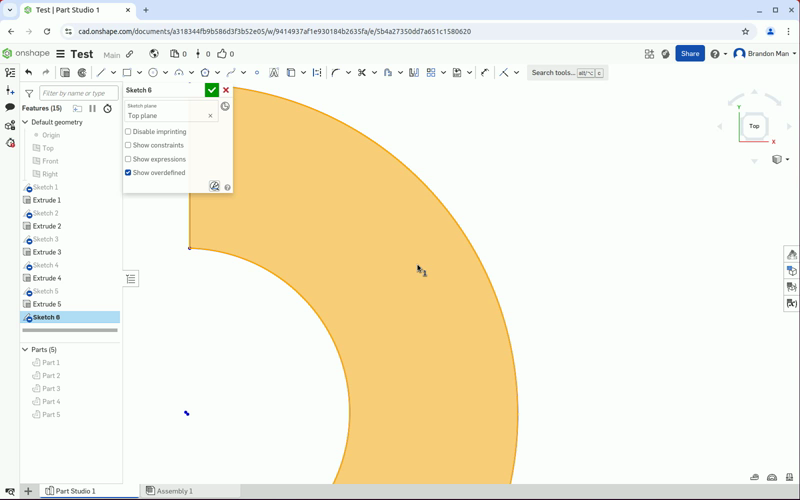
scroll(-6)
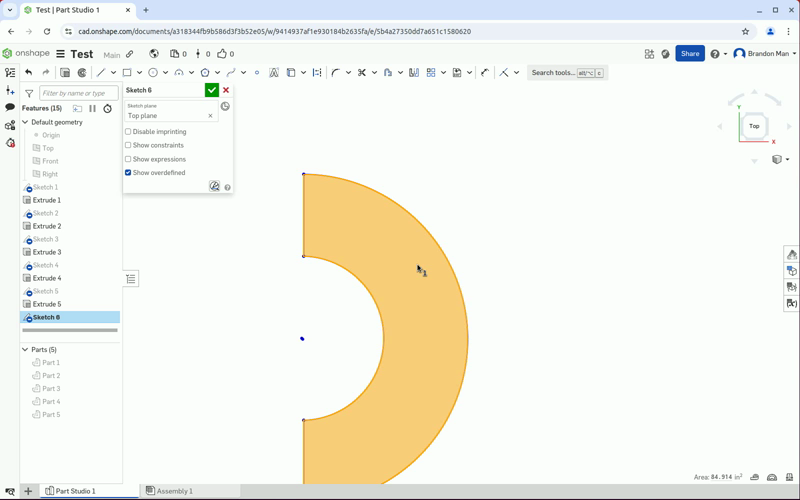
scroll(-6)
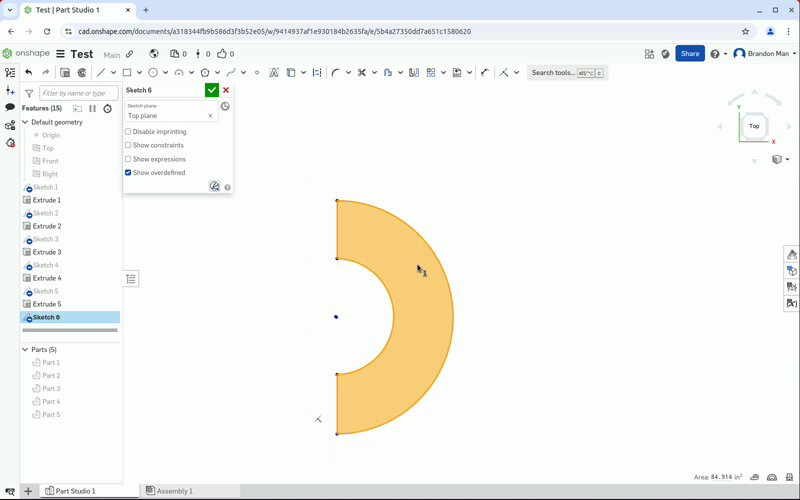
scroll(-6)
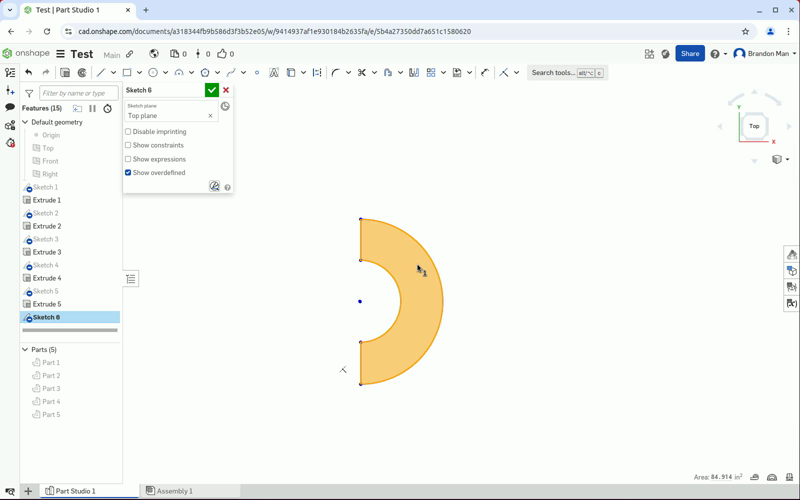
scroll(-6)
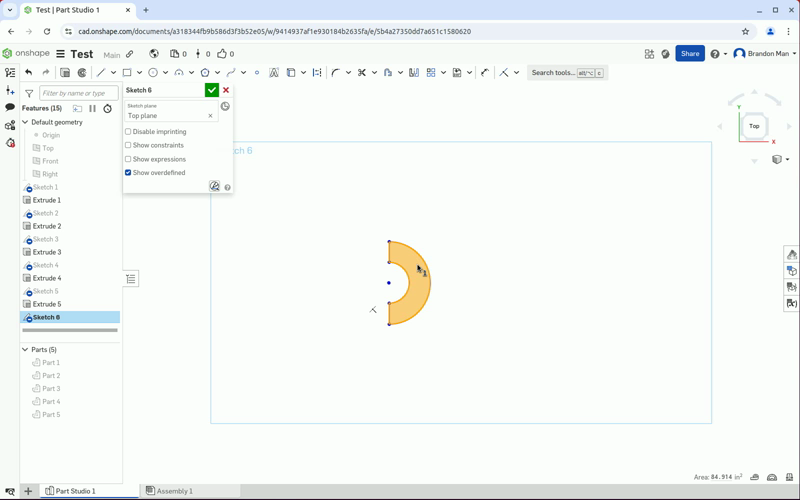
mouse_move(73, 352)
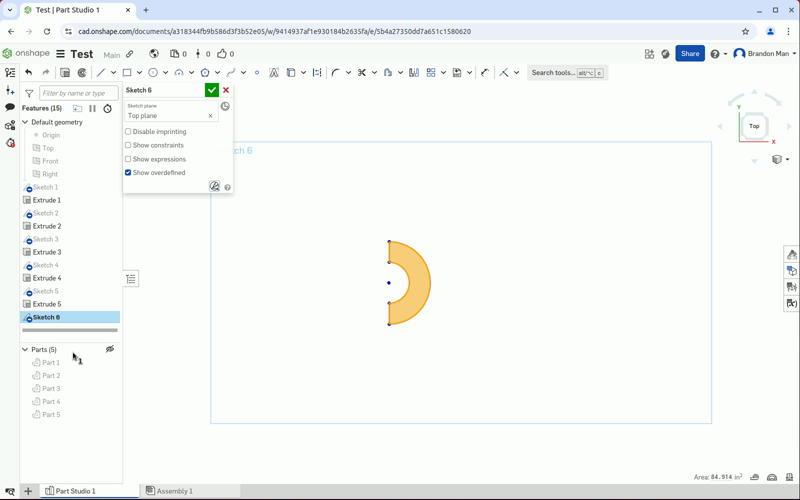
key(shift+y)
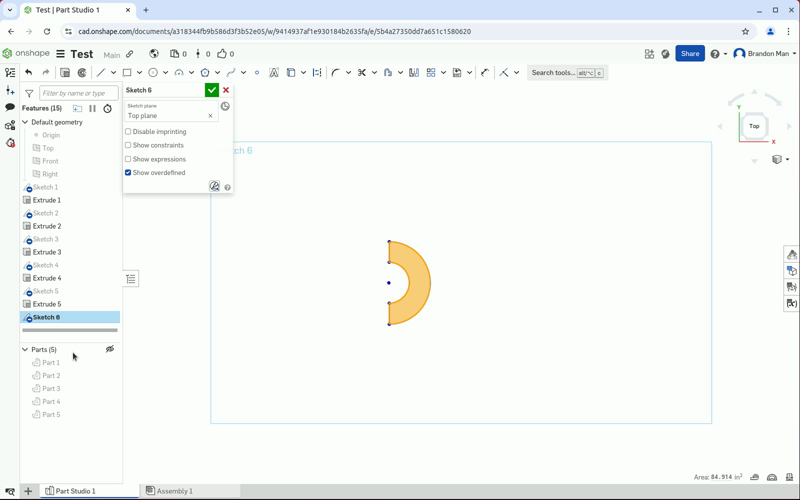
key(shift+e)
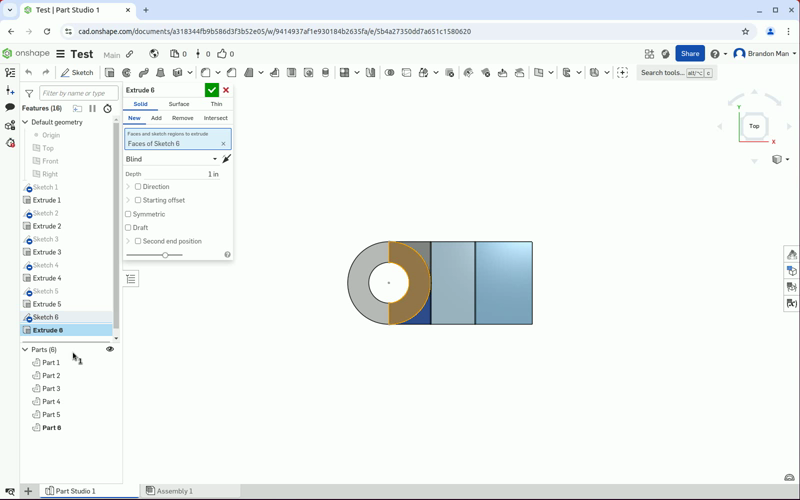
mouse_move(143, 106)
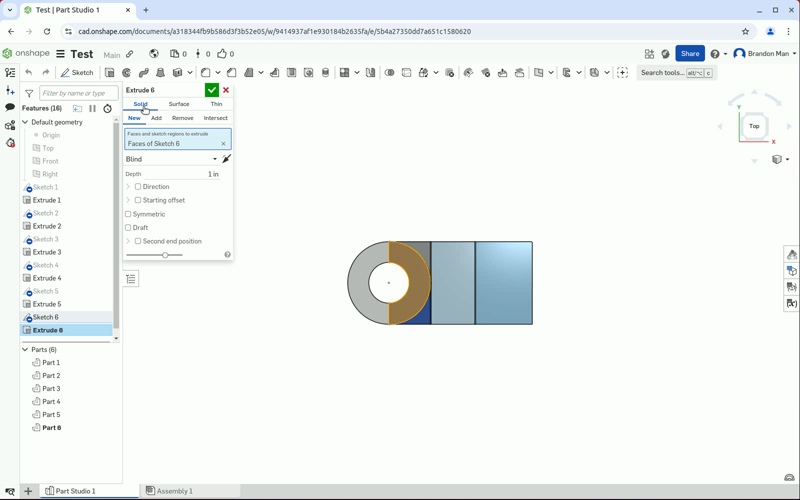
click(143, 106)
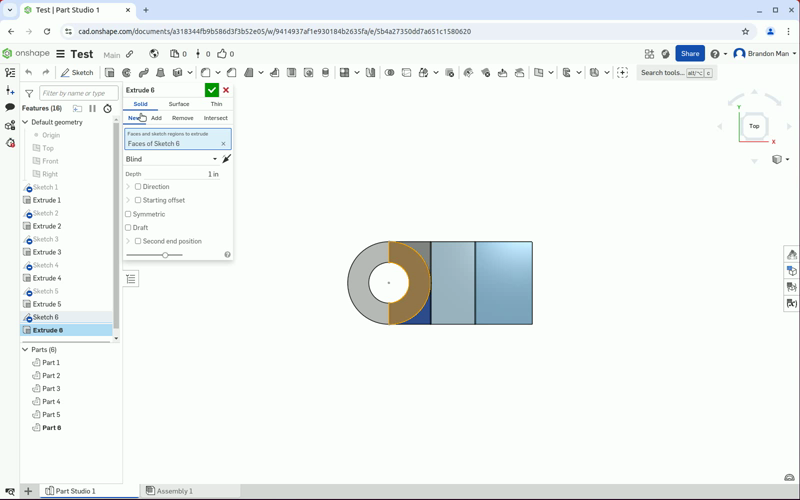
mouse_move(137, 120)
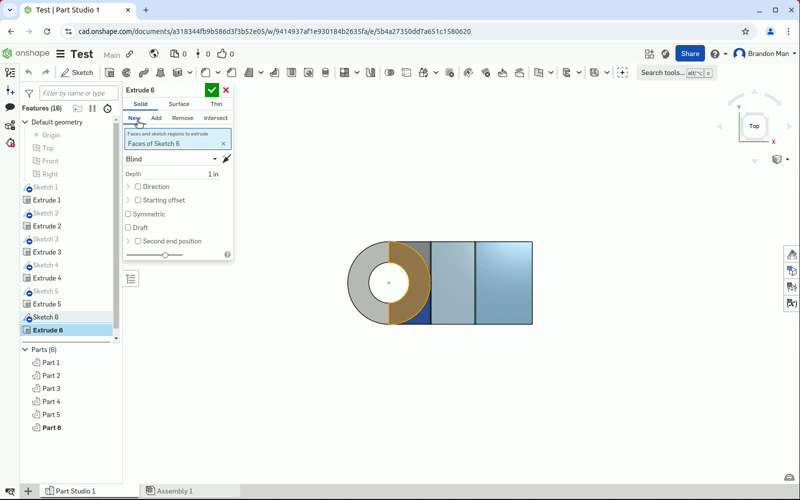
click(137, 120)
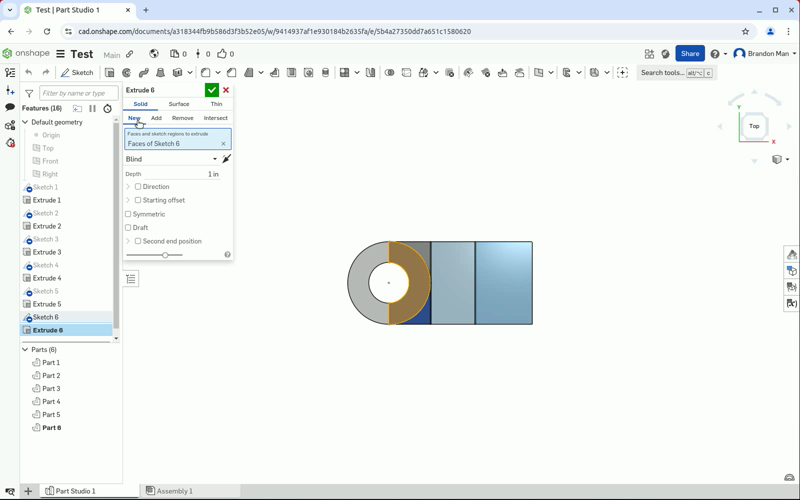
key(tab, 4)
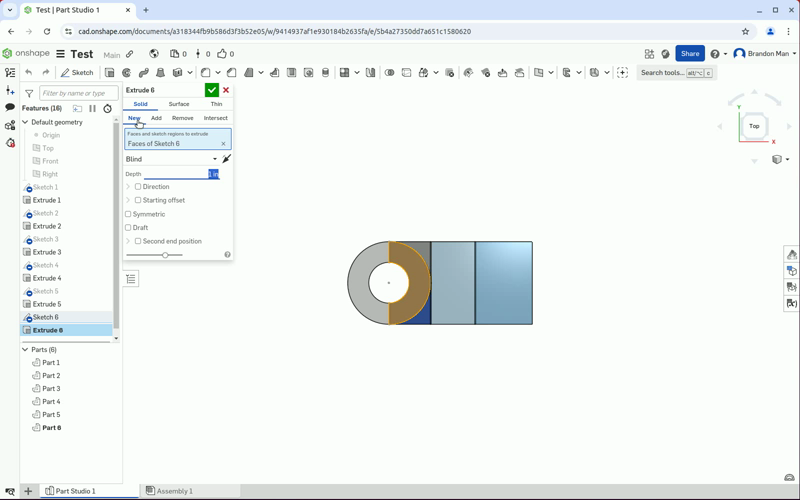
text(4.092)
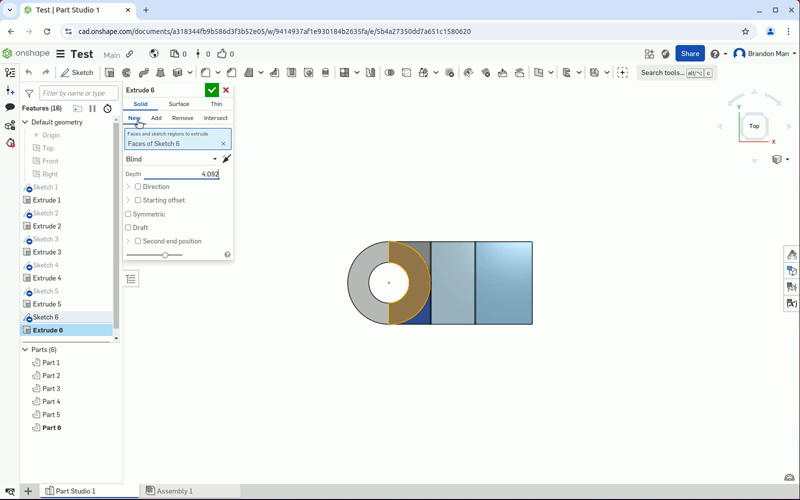
key(enter)
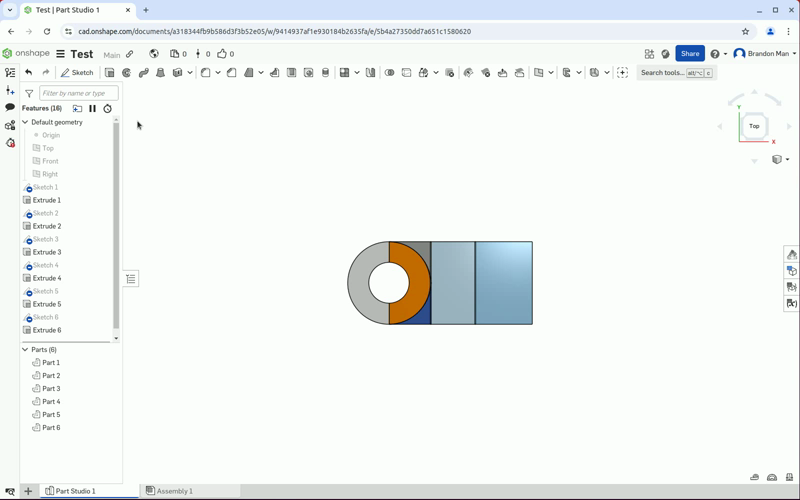
key(shift+h)
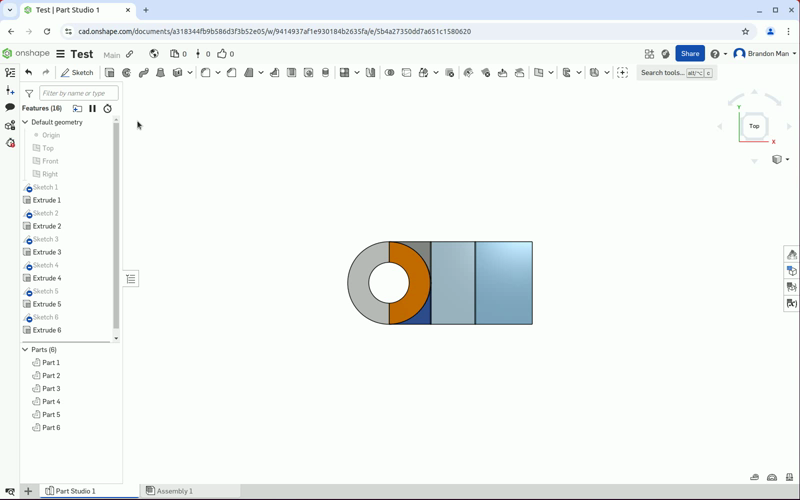
key(shift+h)
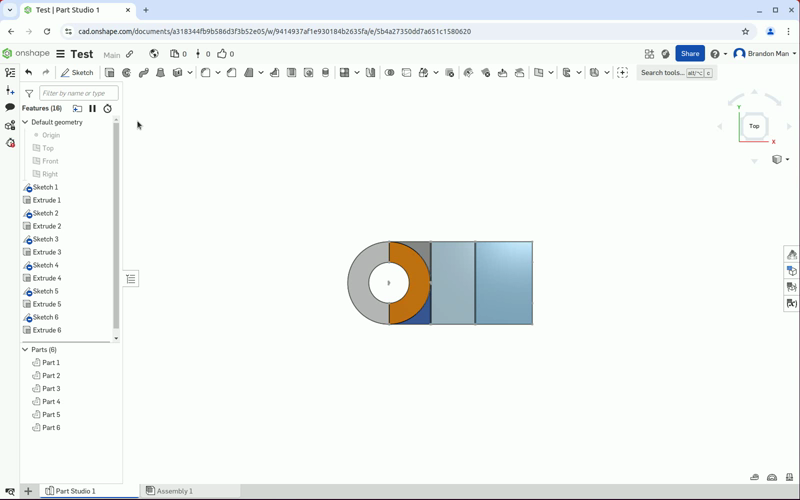
key(shift+7)
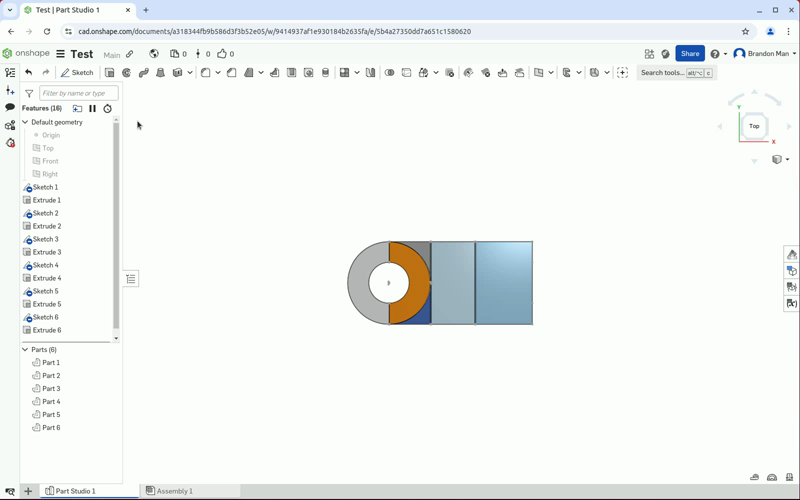
key(up, 3)
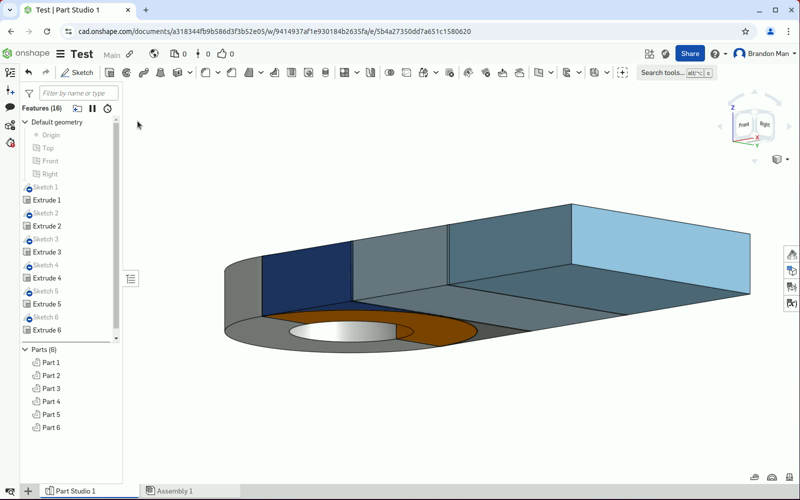
key(left, 3)
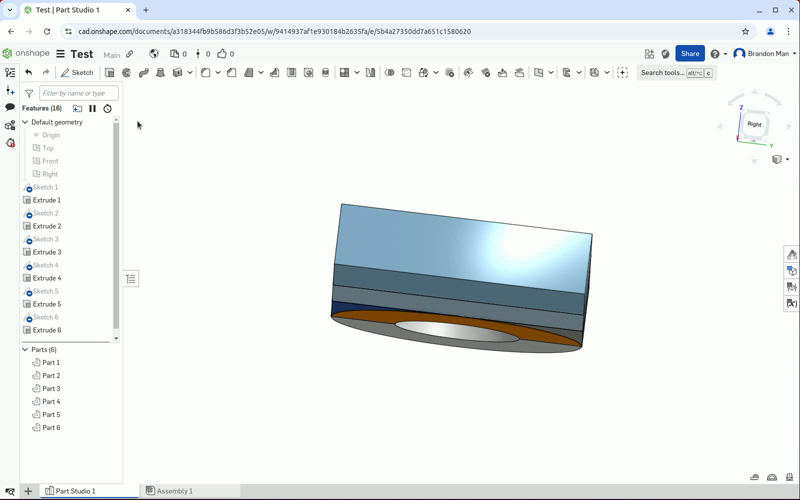
key(right, 3)
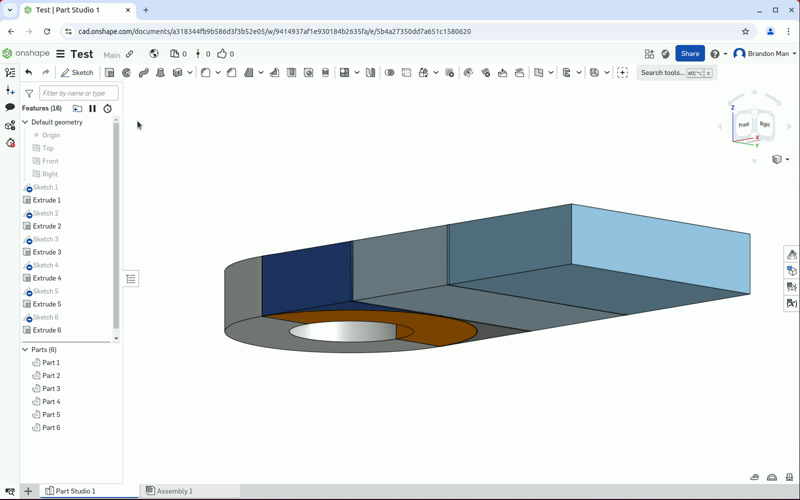
key(down, 3)
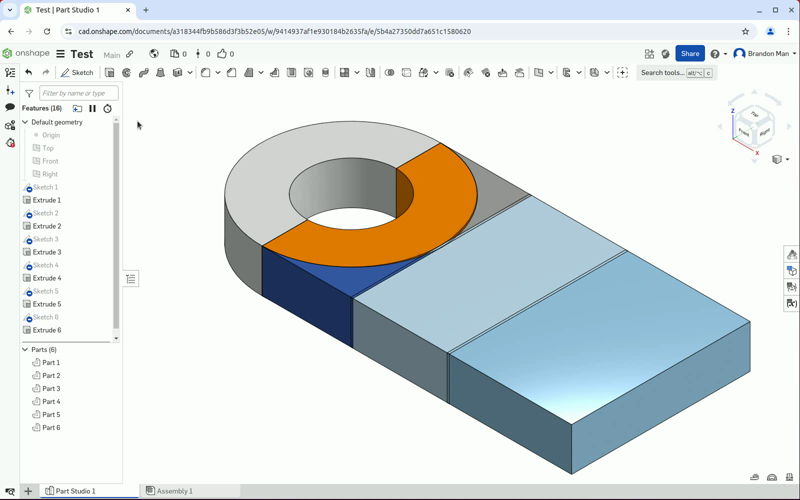
mouse_move(69, 189)
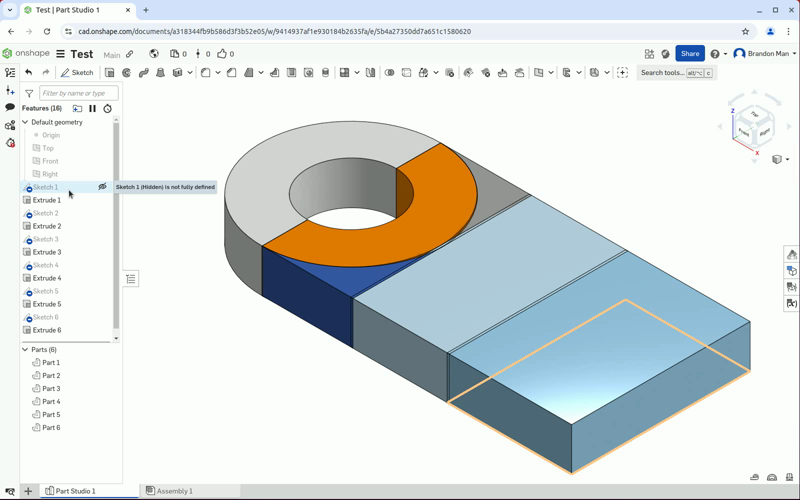
click(69, 189)